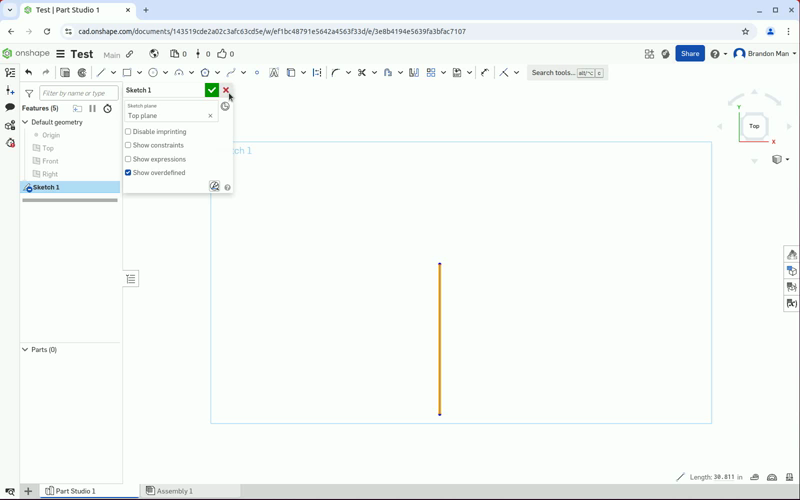
key(shift+h)
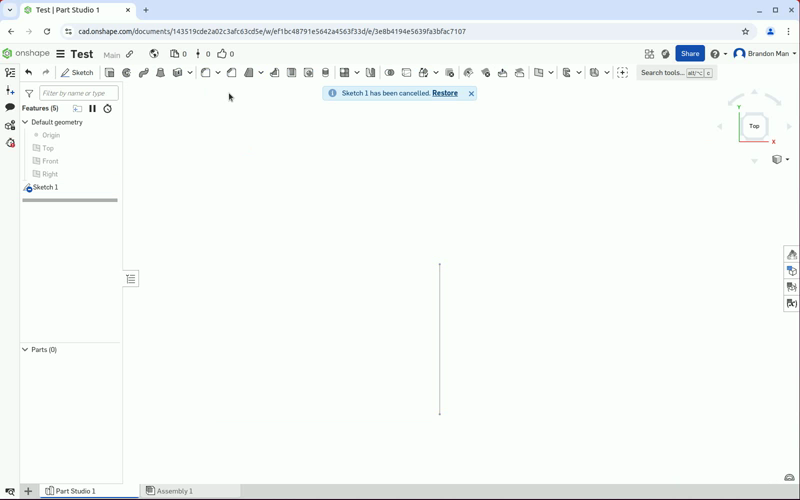
key(shift+s)
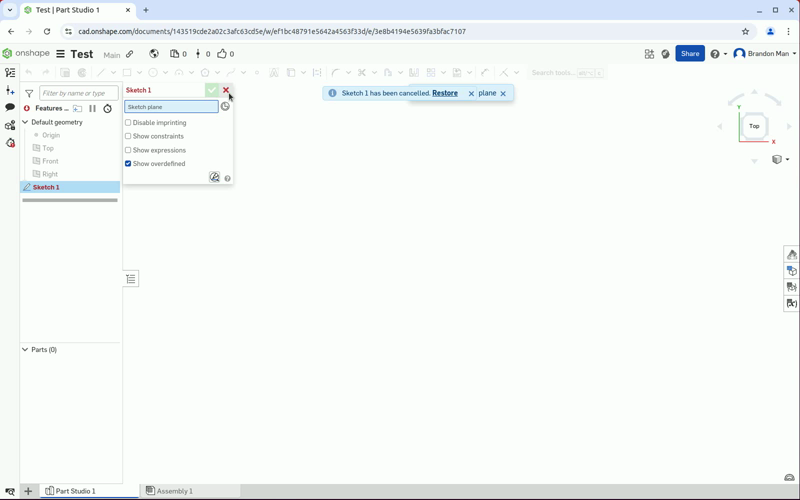
mouse_move(73, 150)
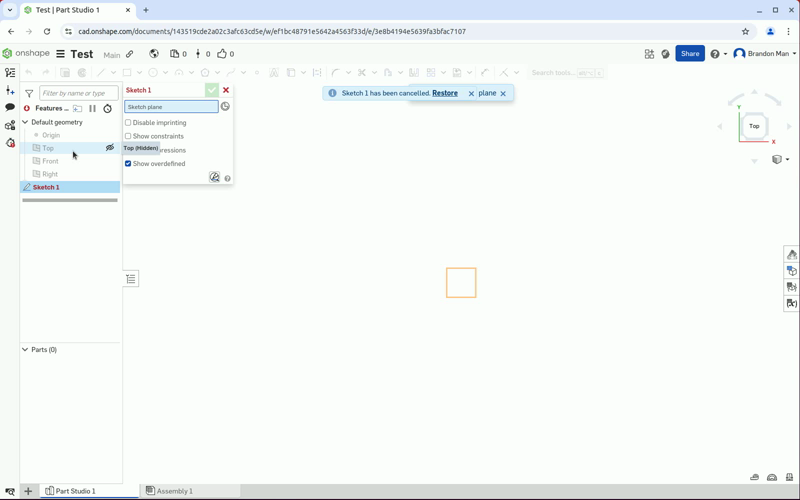
click(73, 150)
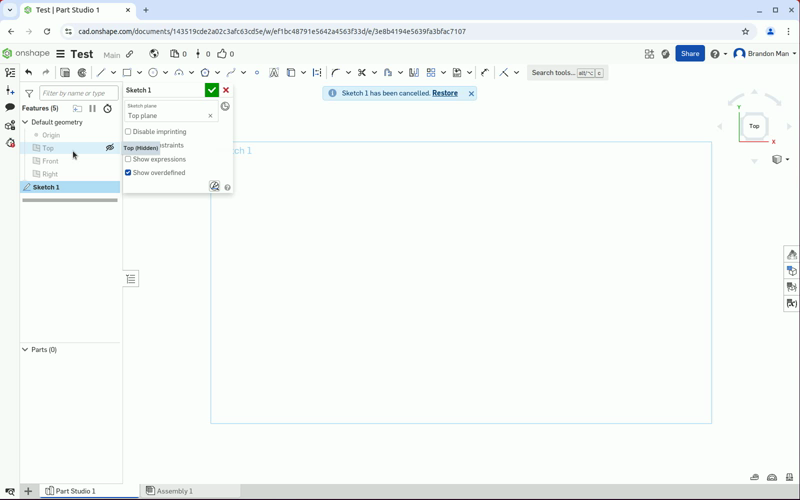
mouse_move(73, 352)
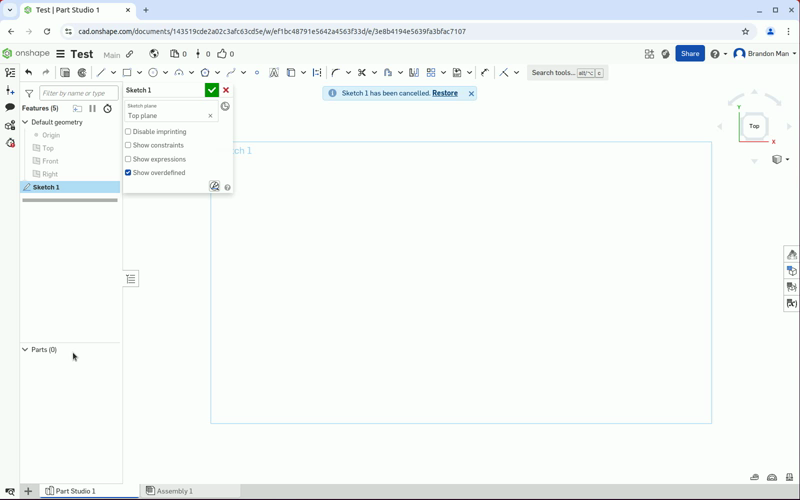
key(y)
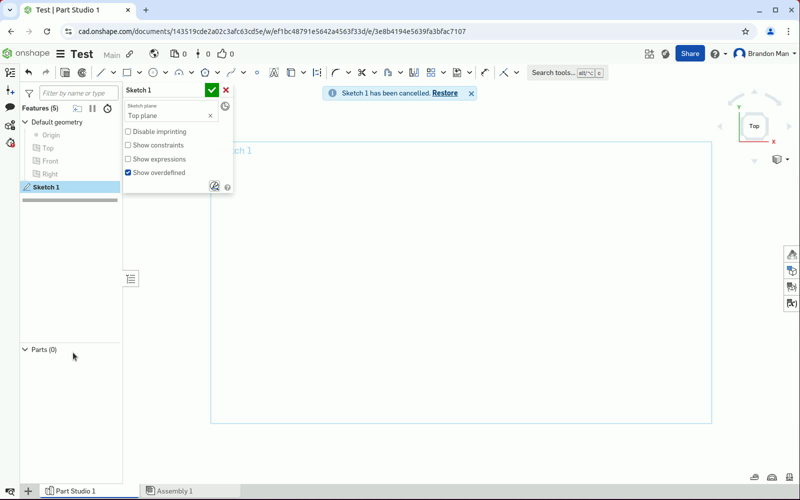
key(l)
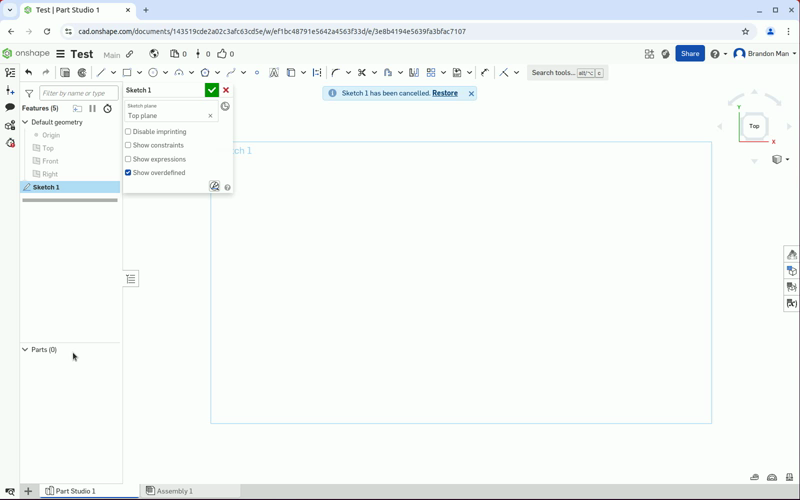
key_down(shift)
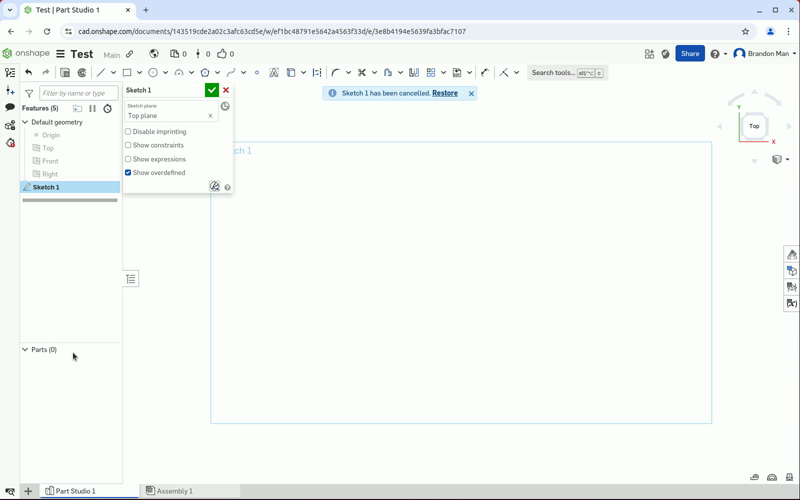
mouse_move(370, 362)
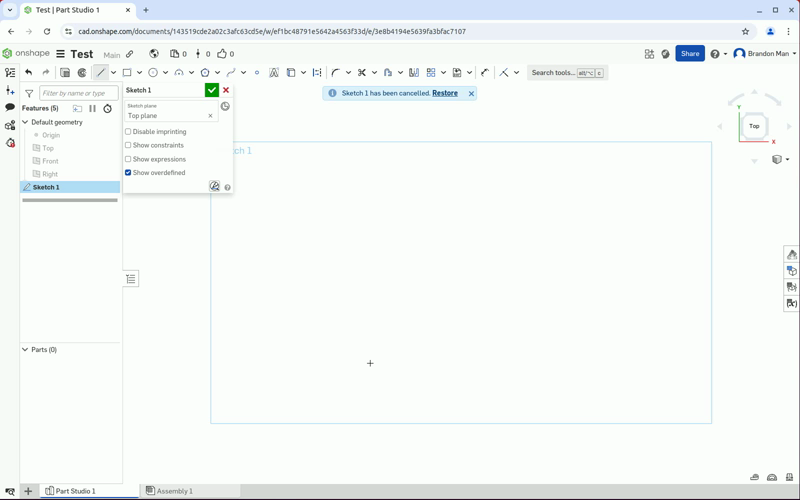
click(370, 362)
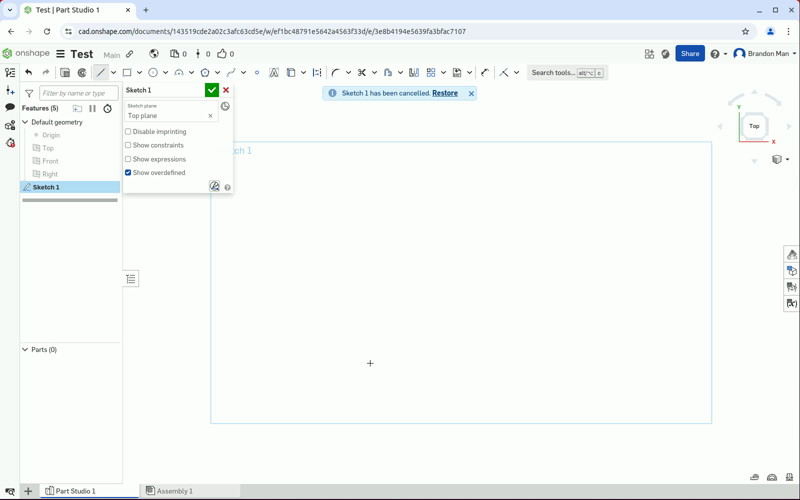
key_up(shift)
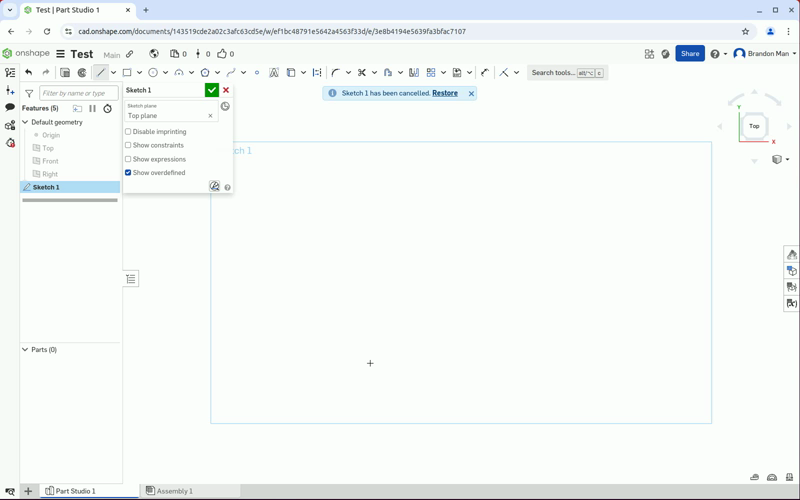
key_down(shift)
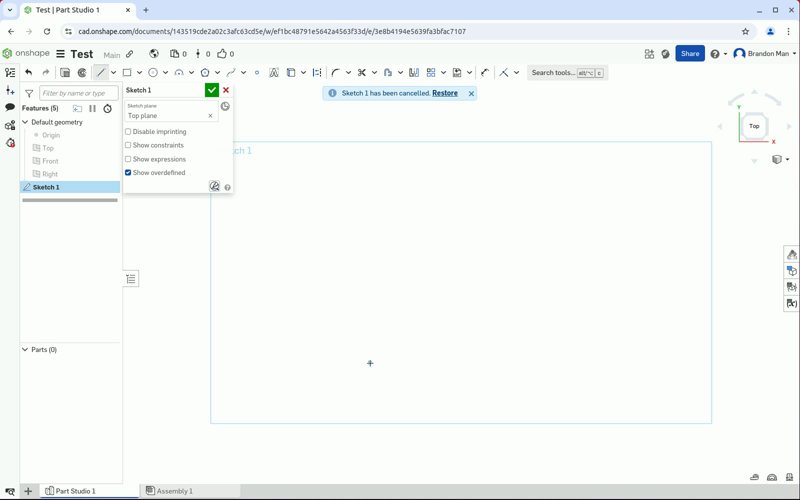
mouse_move(550, 362)
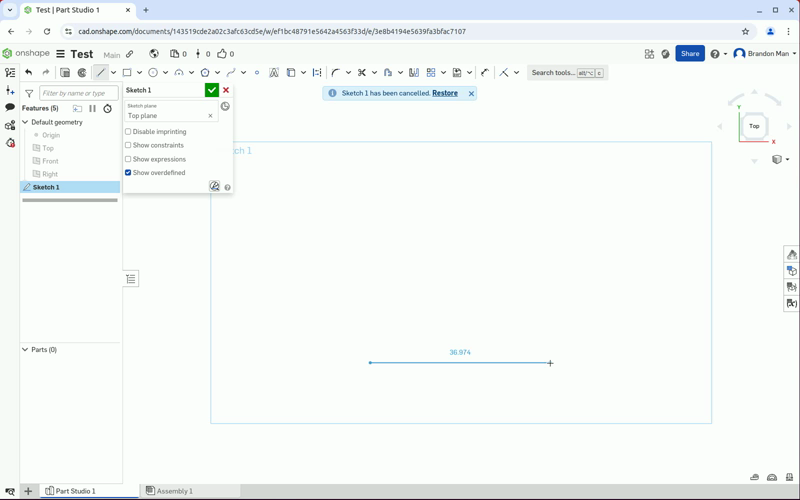
click(550, 362)
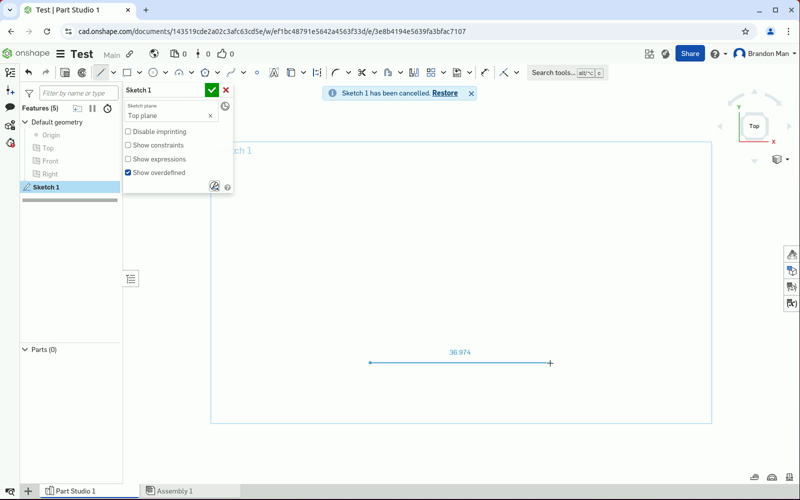
key_up(shift)
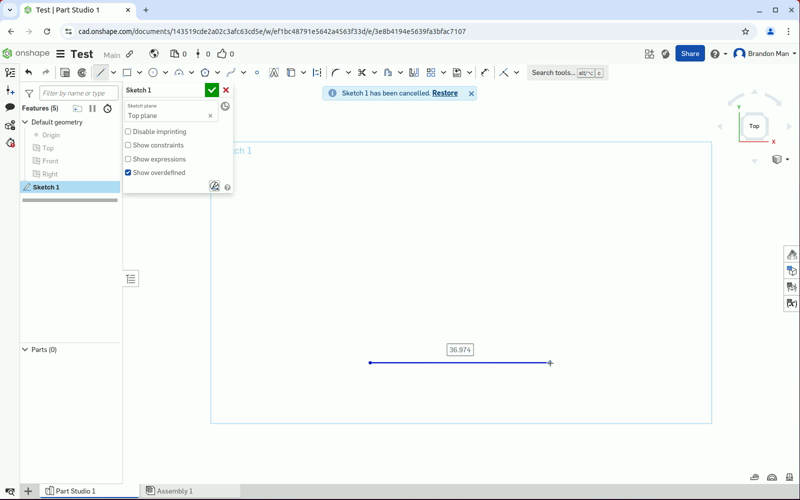
key_down(shift)
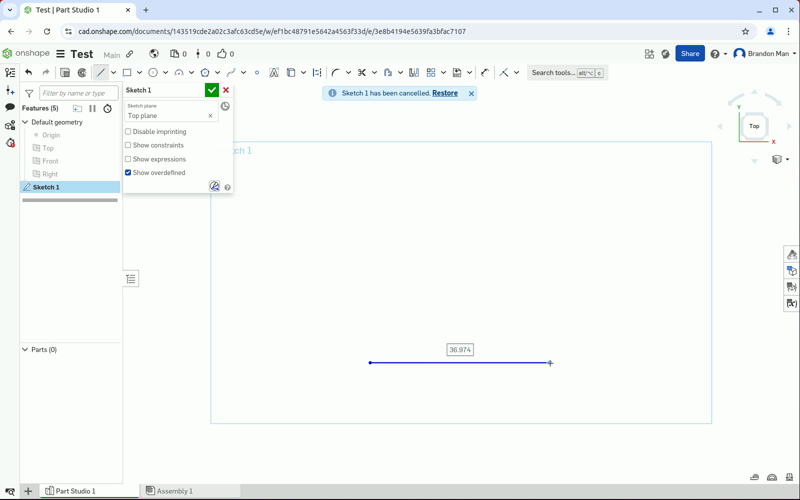
mouse_move(550, 203)
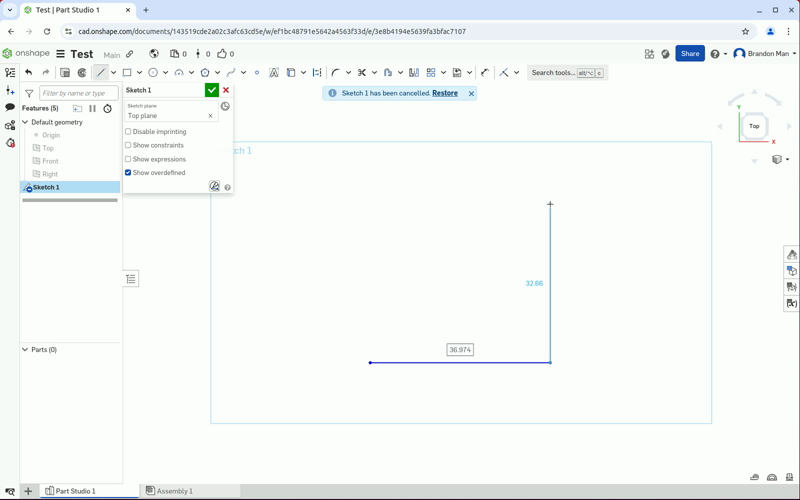
click(550, 203)
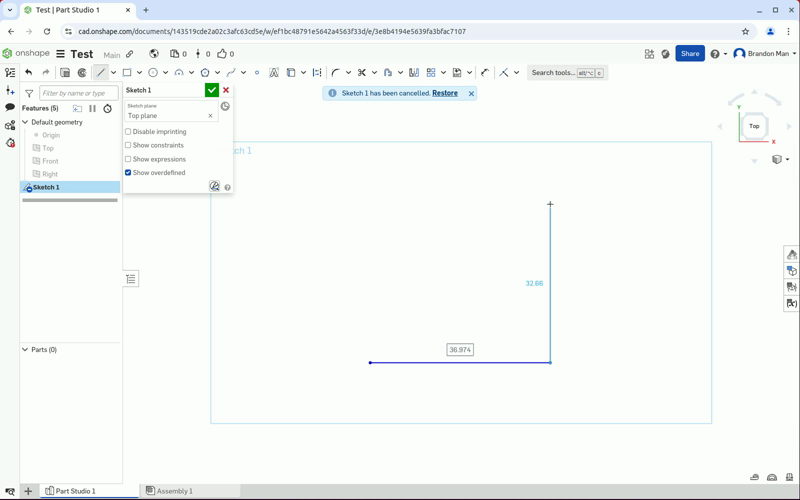
key_up(shift)
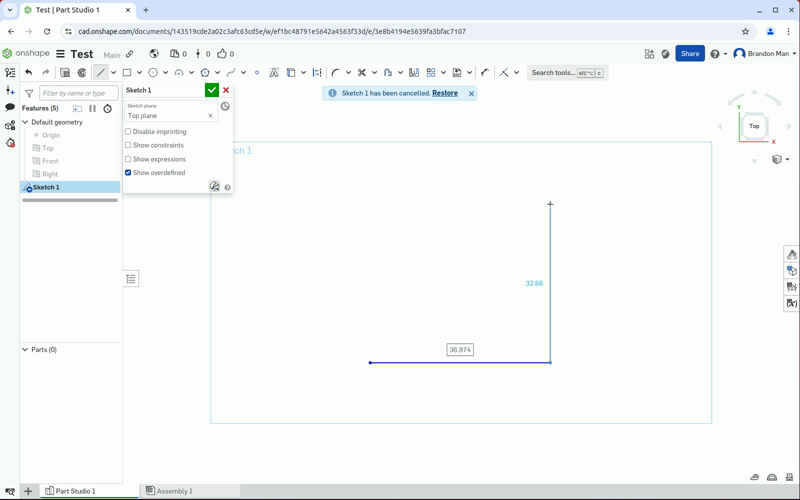
key_down(shift)
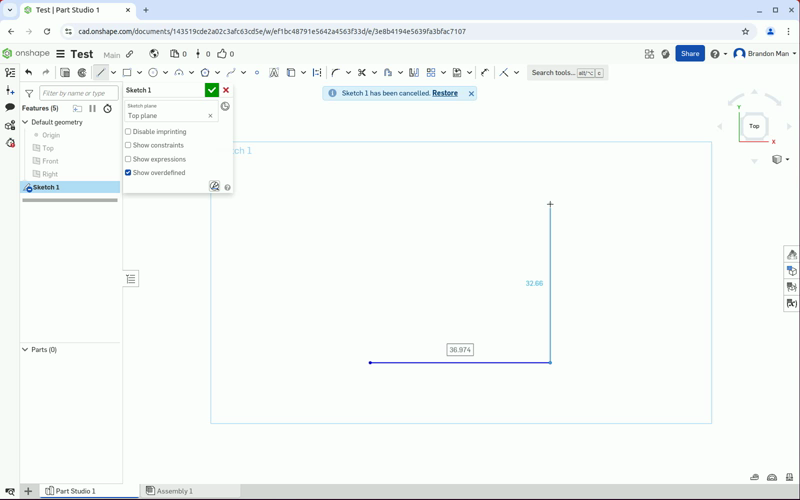
mouse_move(370, 203)
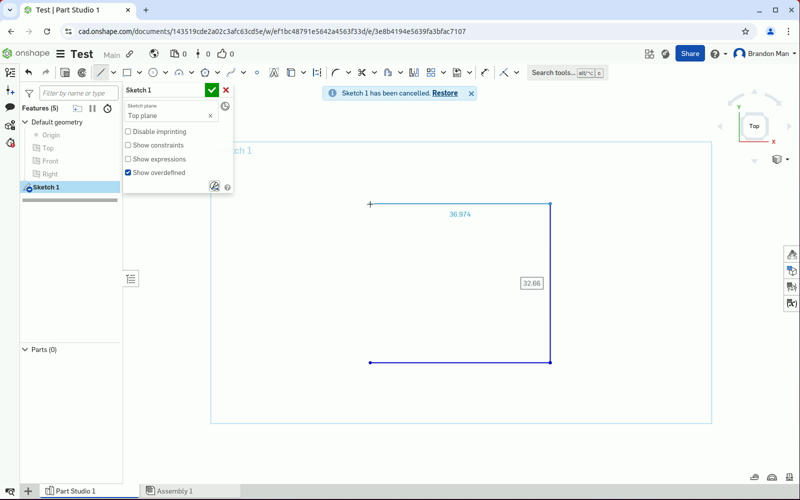
click(370, 203)
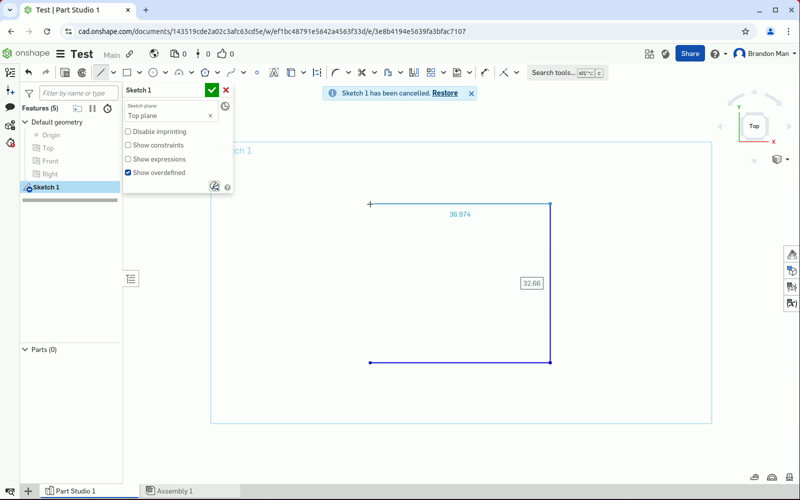
key_up(shift)
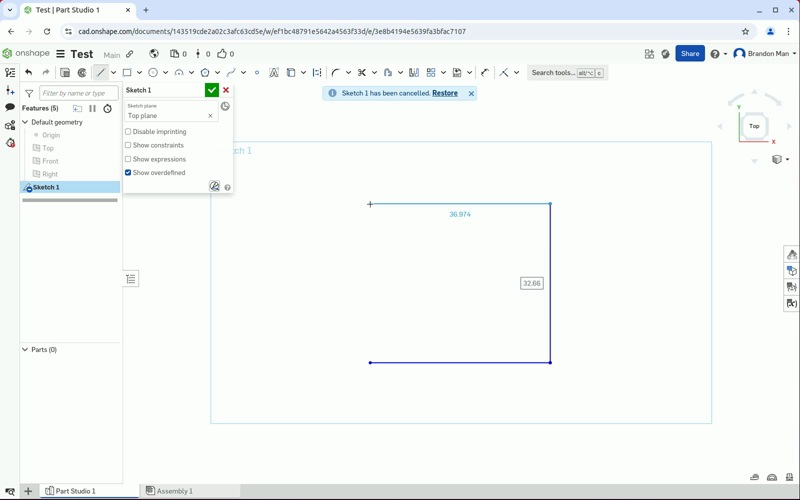
key_down(shift)
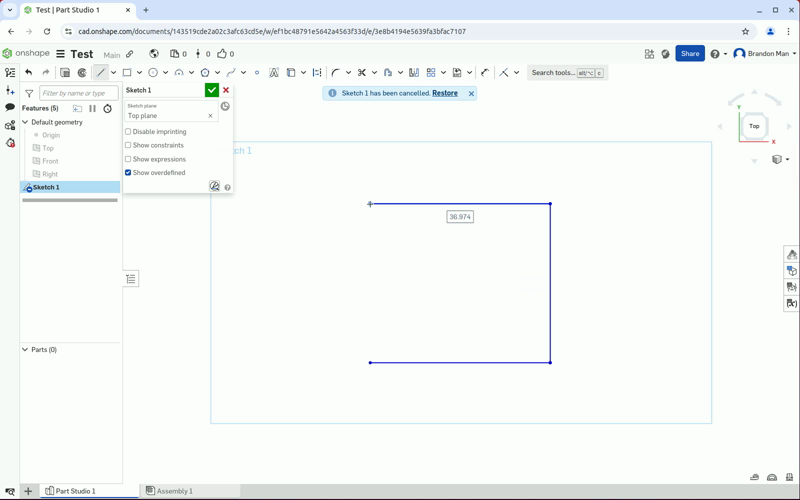
mouse_move(370, 362)
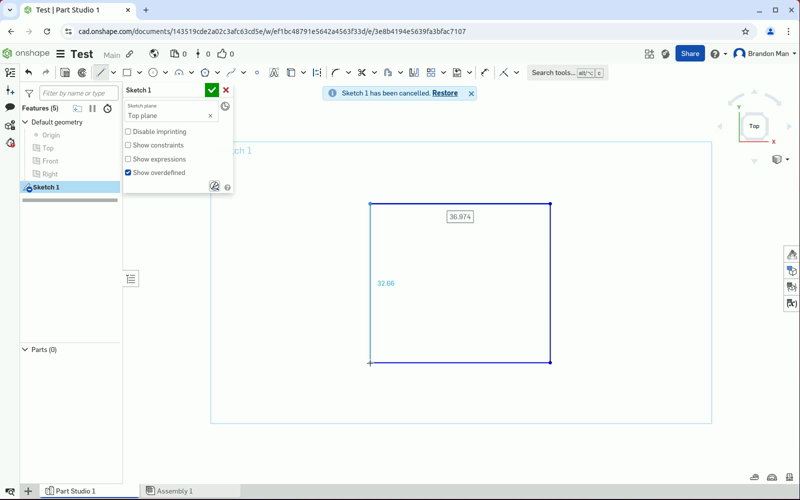
key_up(shift)
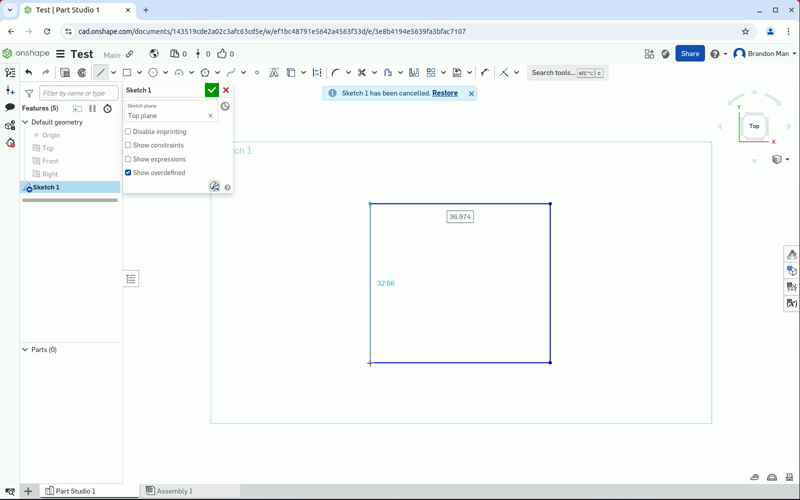
click(370, 362)
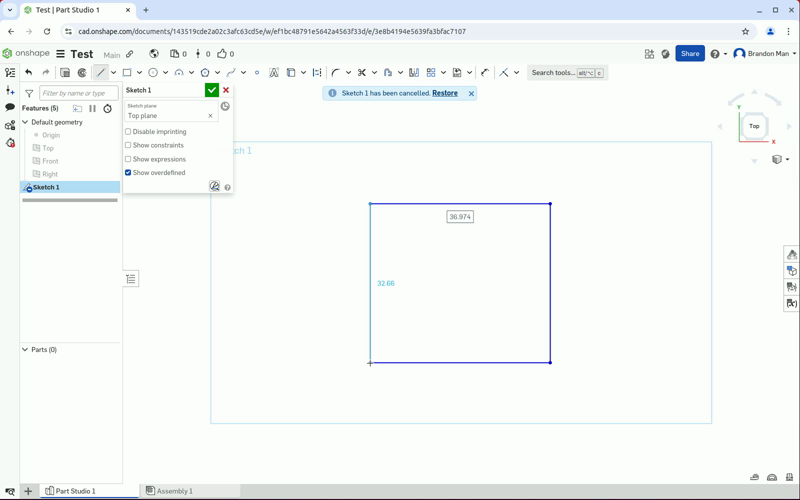
key(esc)
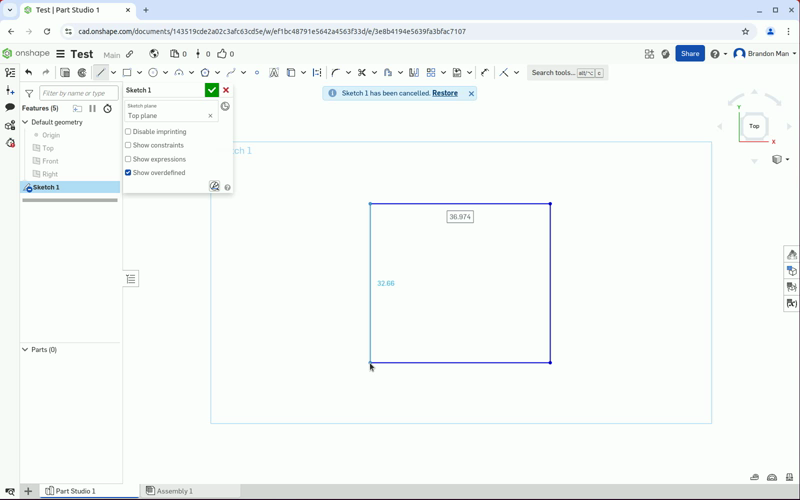
mouse_move(394, 306)
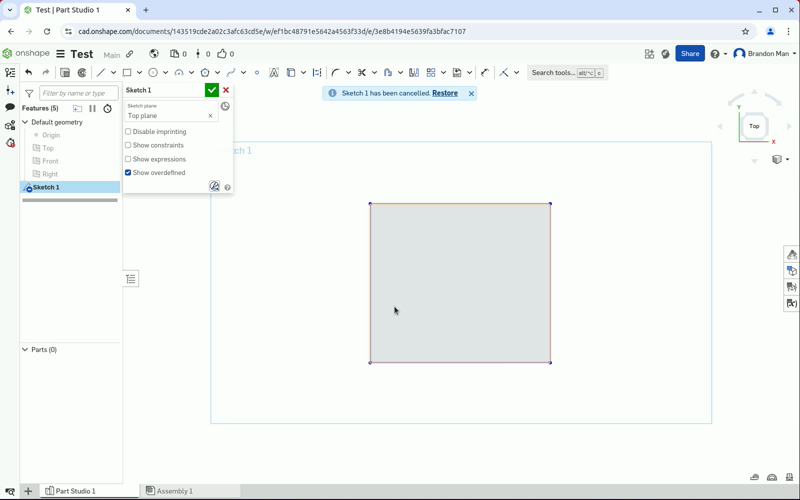
click(394, 306)
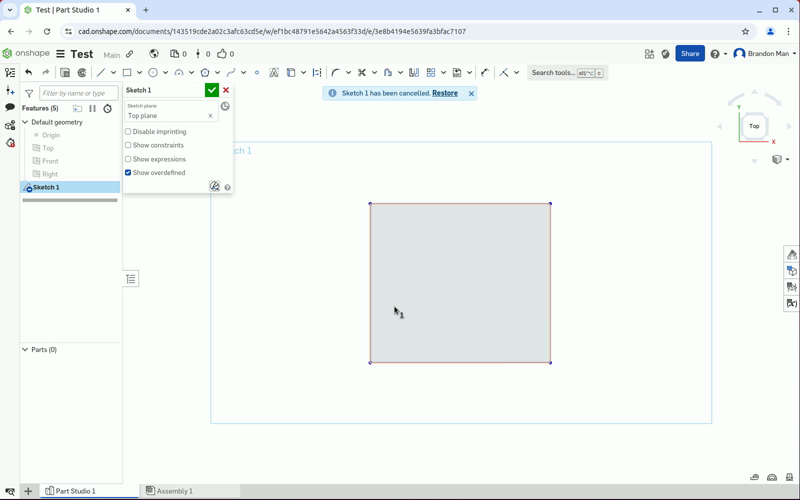
mouse_move(73, 352)
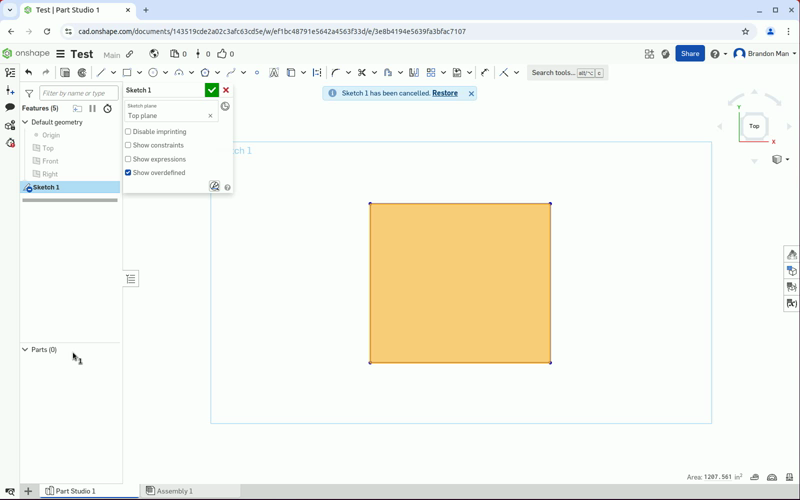
key(shift+y)
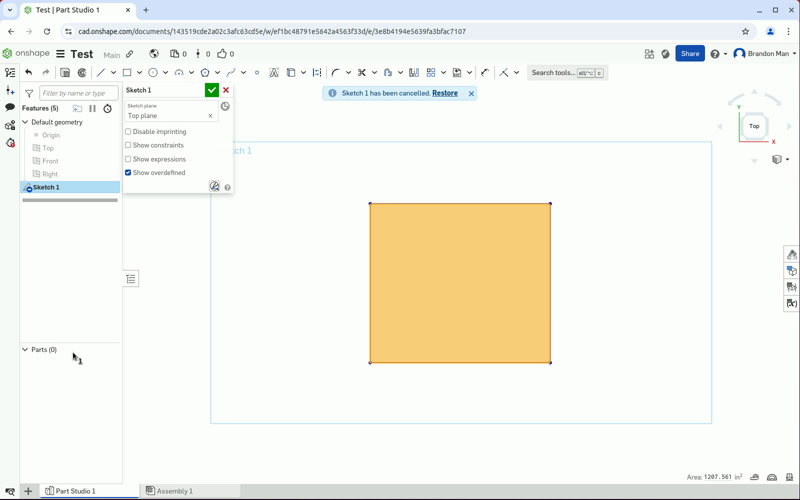
key(shift+e)
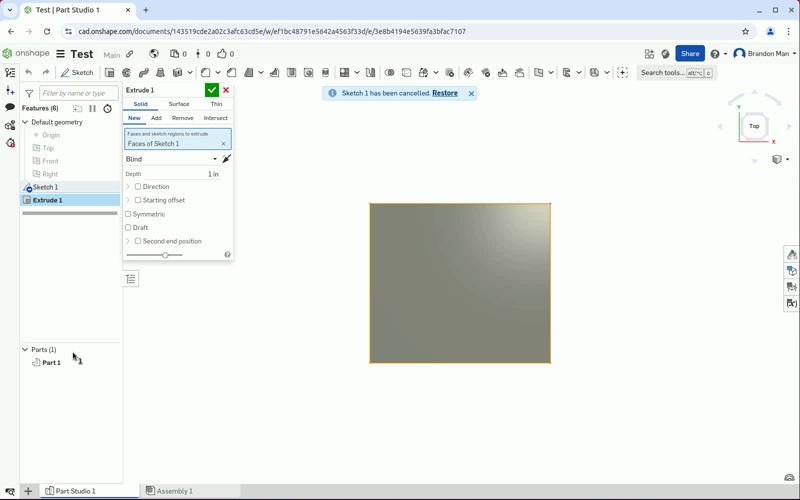
mouse_move(143, 106)
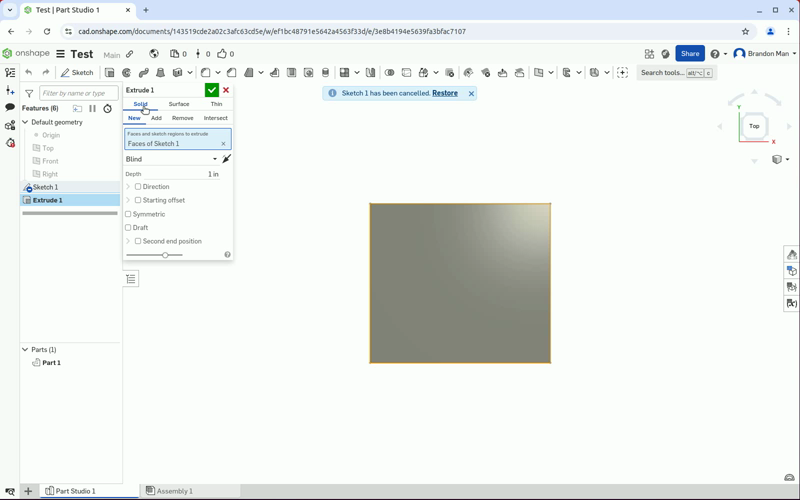
click(143, 106)
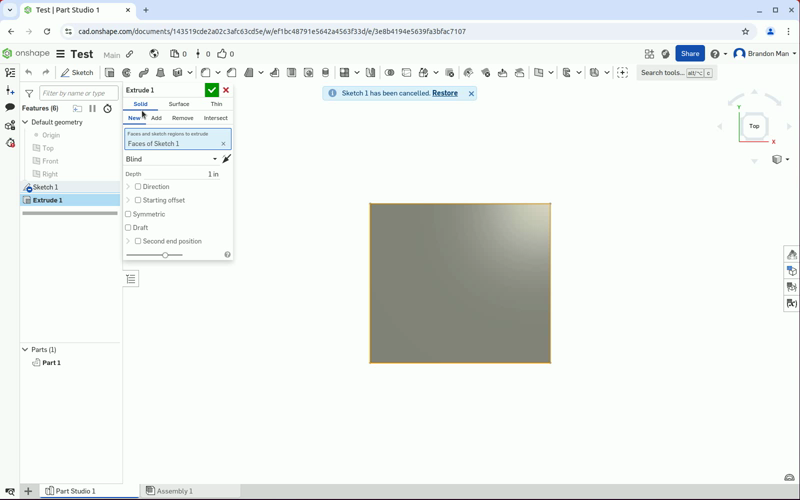
mouse_move(137, 120)
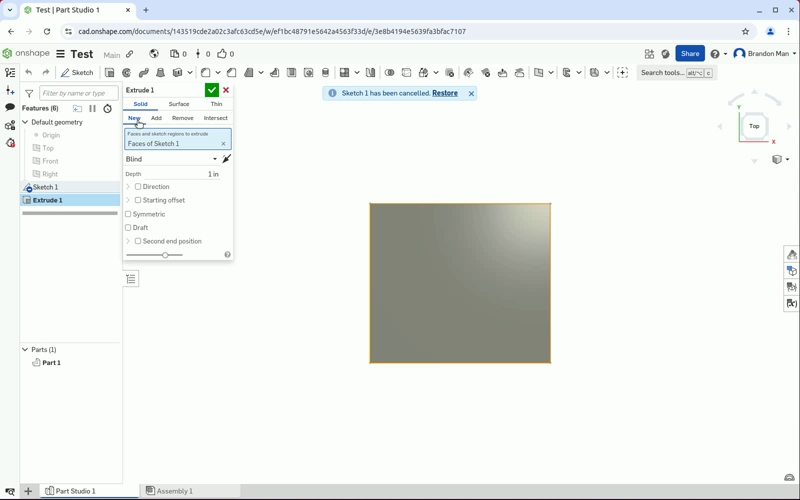
click(137, 120)
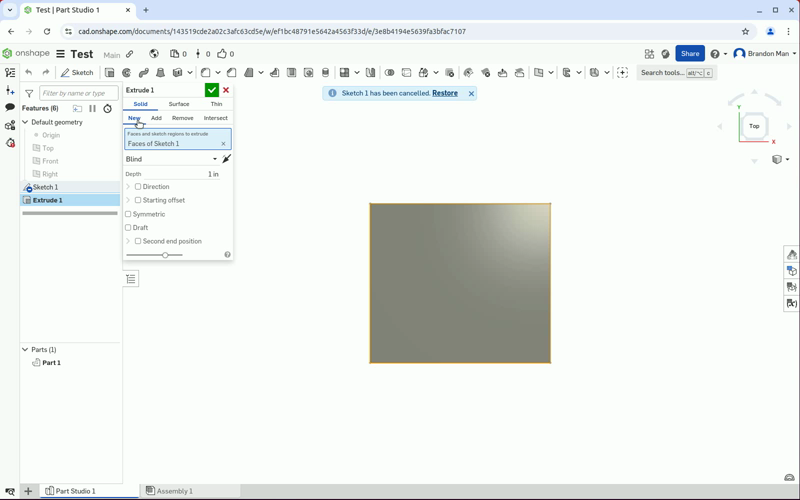
key(tab, 4)
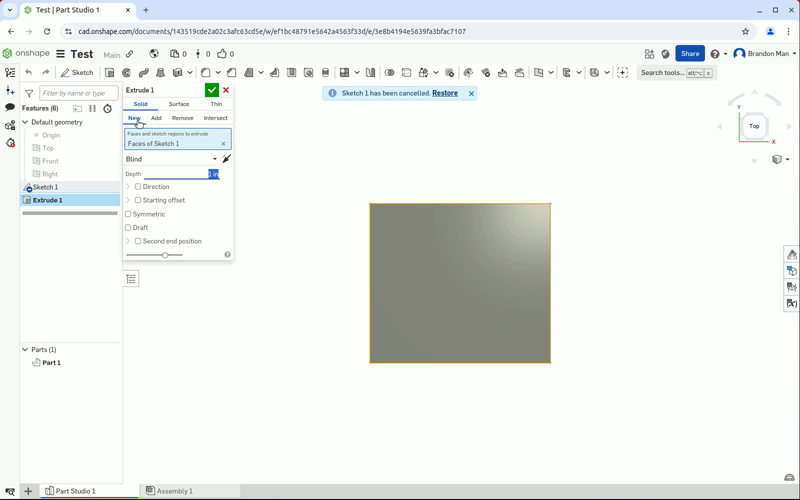
text(1.444)
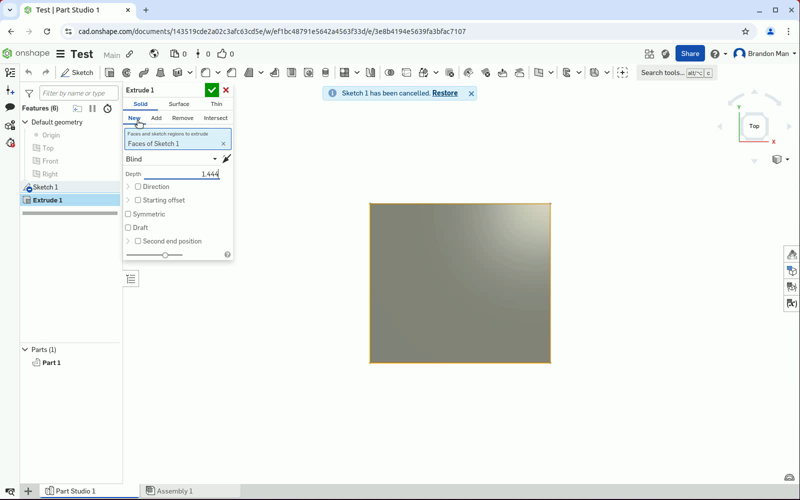
key(enter)
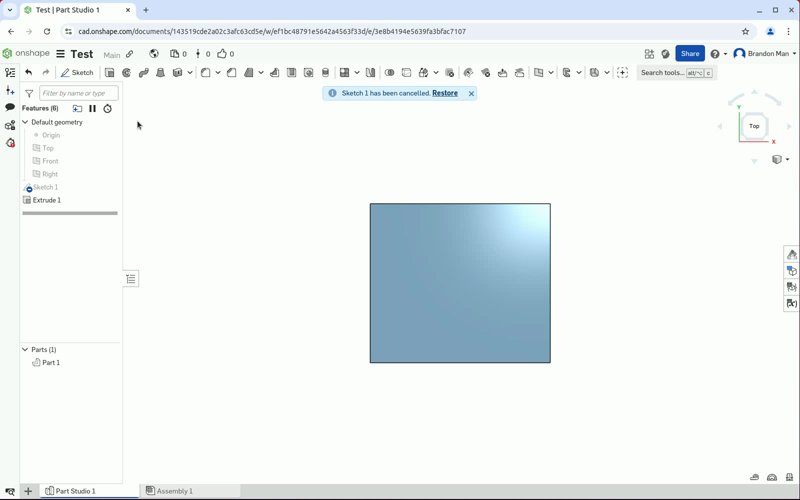
key(shift+h)
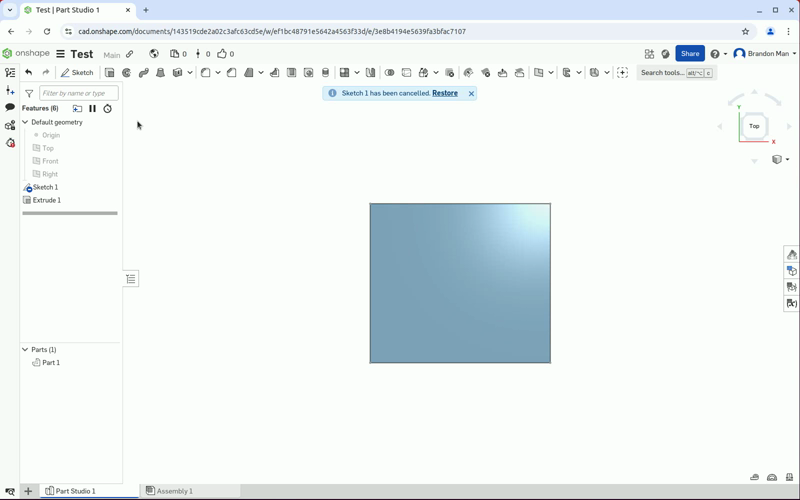
key(shift+h)
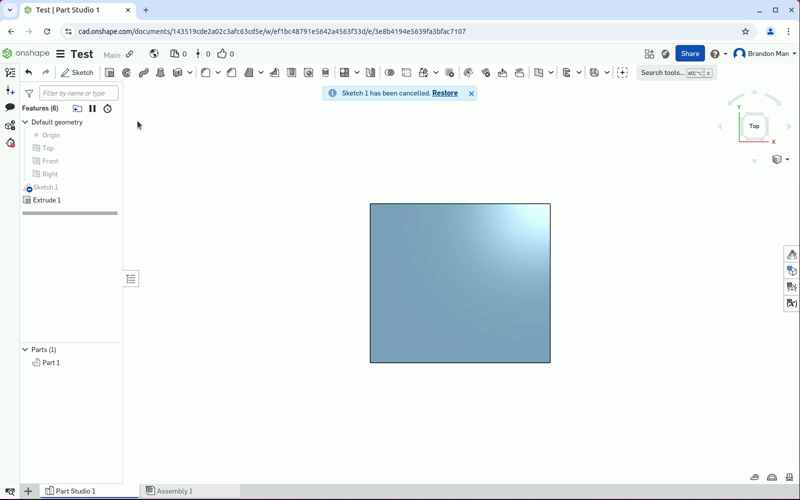
mouse_move(73, 189)
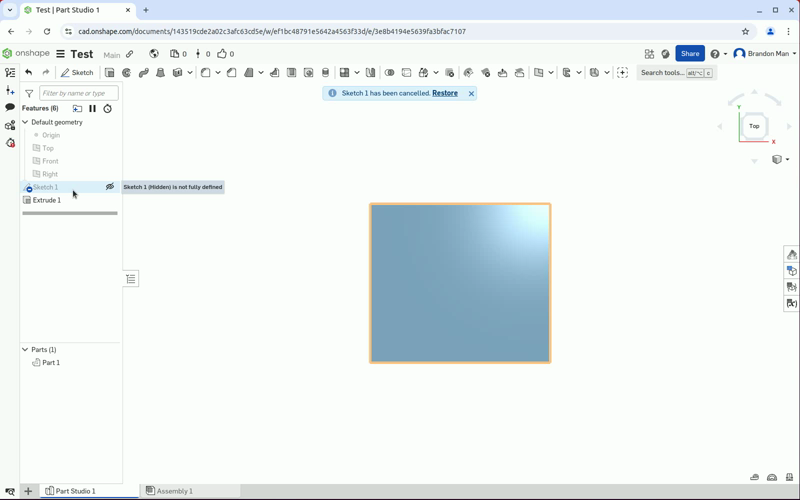
click(73, 189)
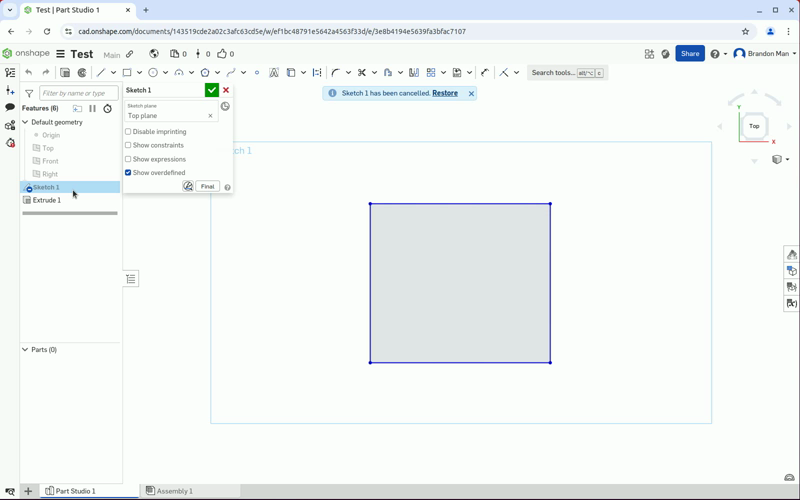
mouse_move(229, 92)
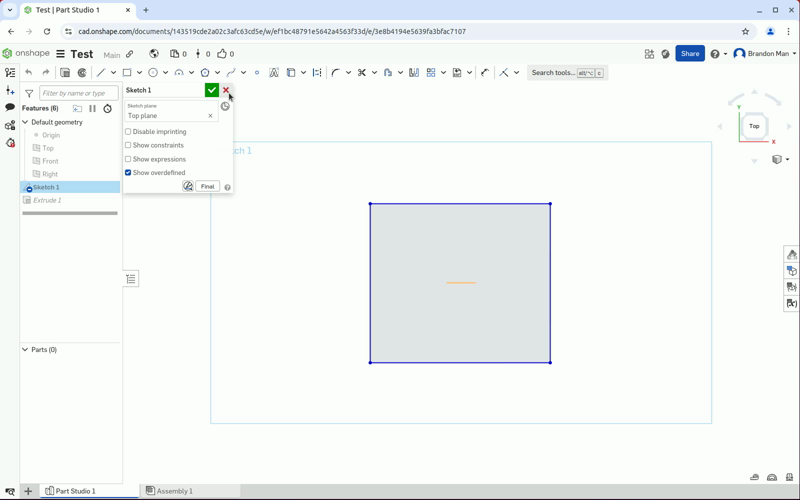
click(229, 92)
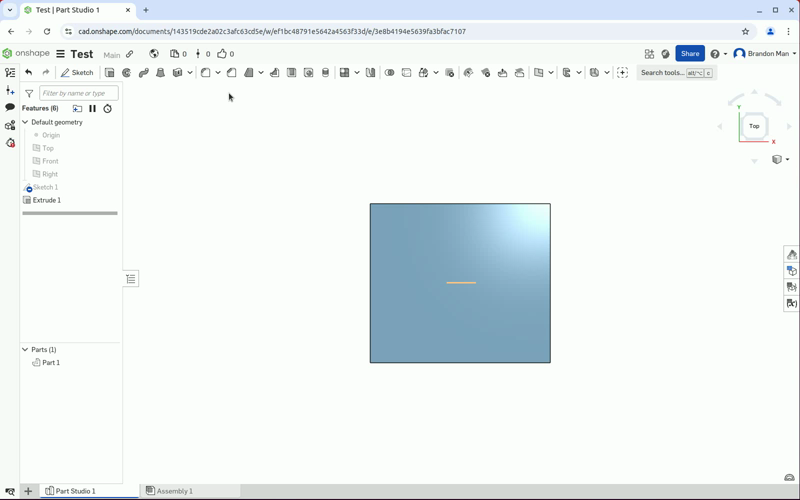
mouse_move(541, 75)
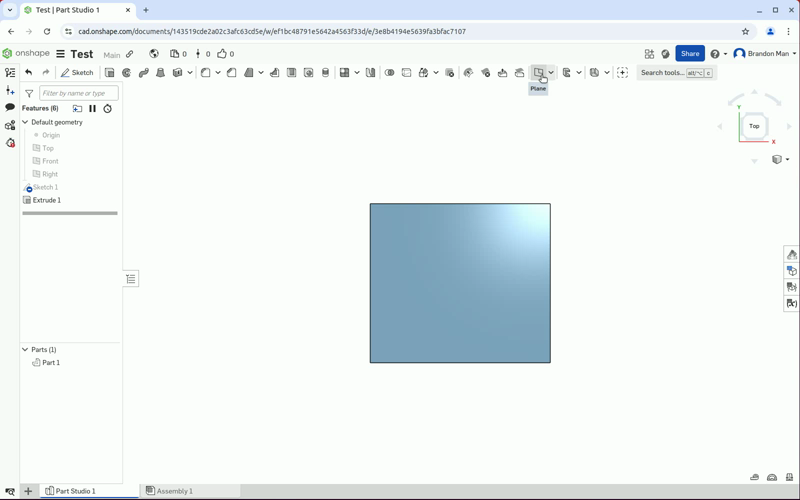
click(541, 75)
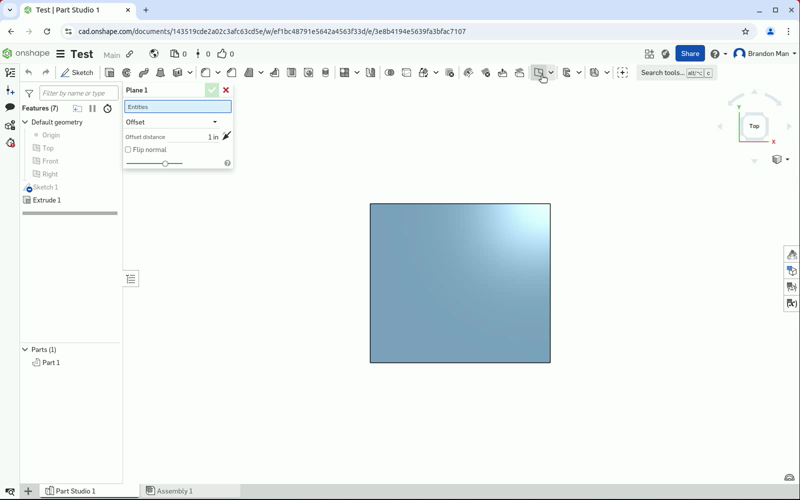
mouse_move(73, 150)
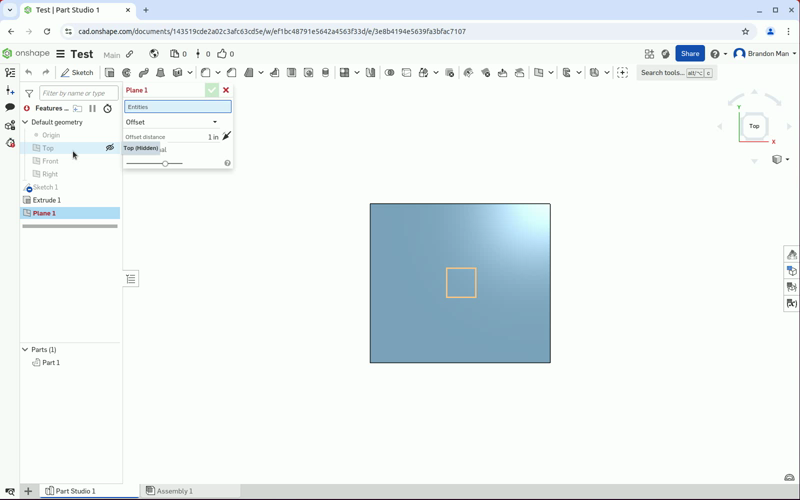
click(73, 150)
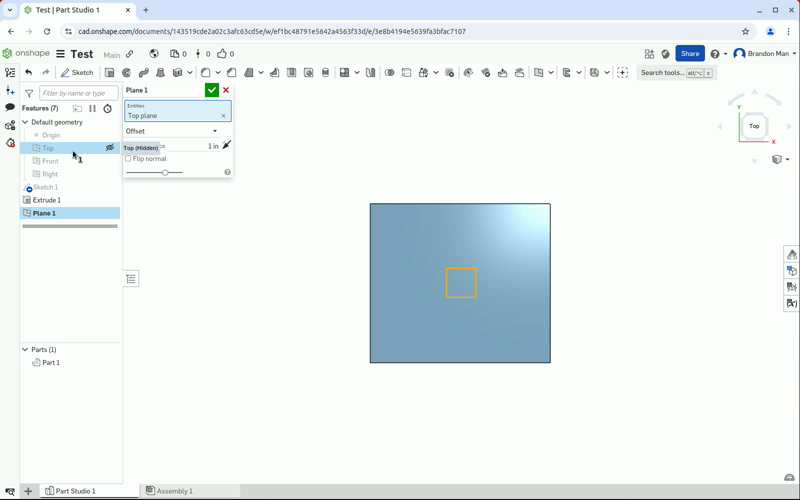
key(tab, 2)
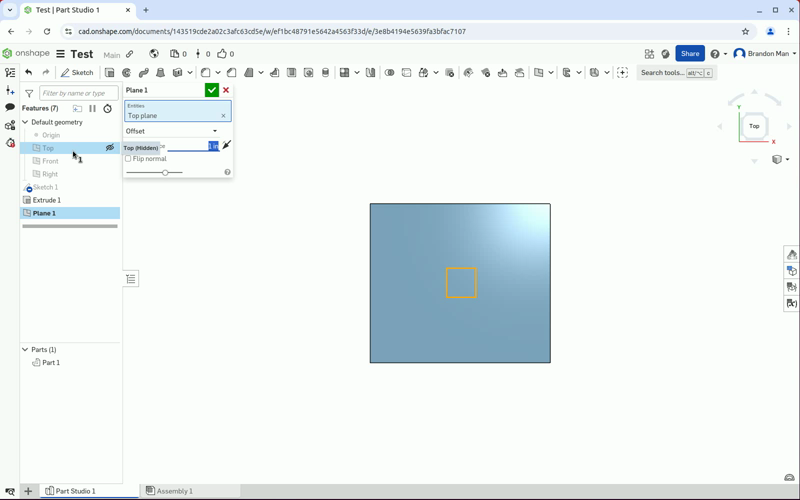
text(1.448)
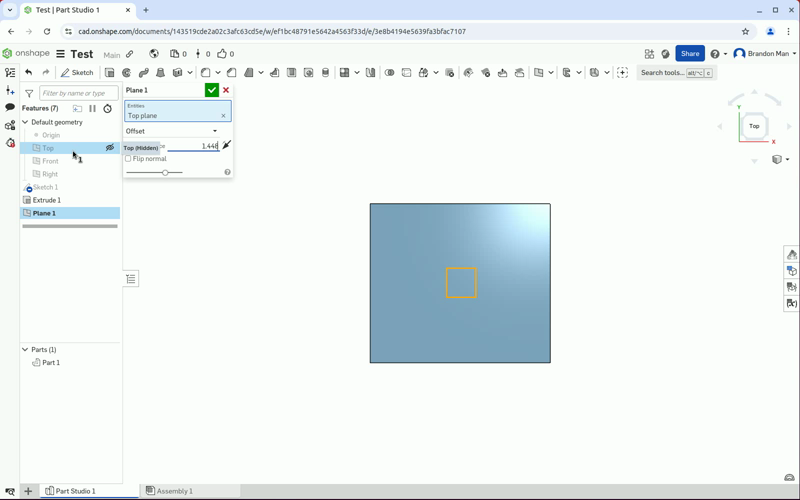
key(enter, 2)
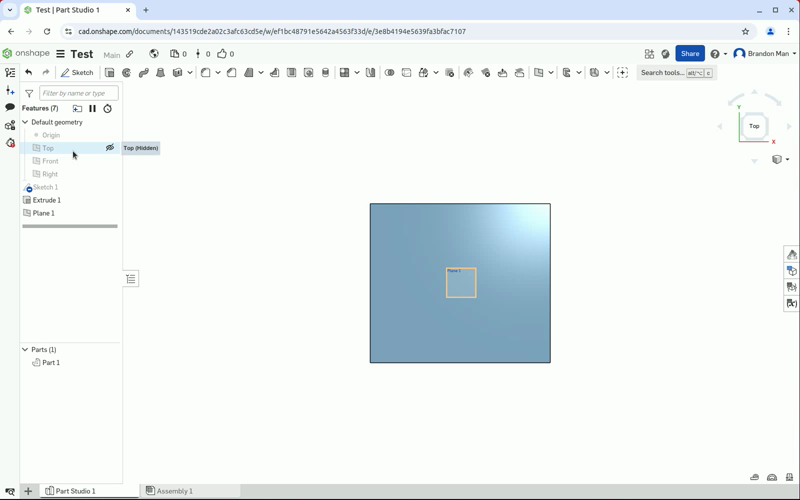
key(shift+s)
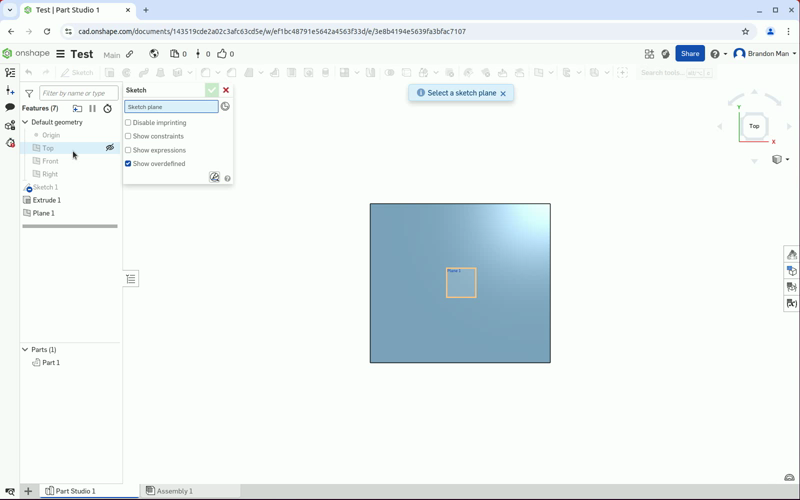
mouse_move(73, 215)
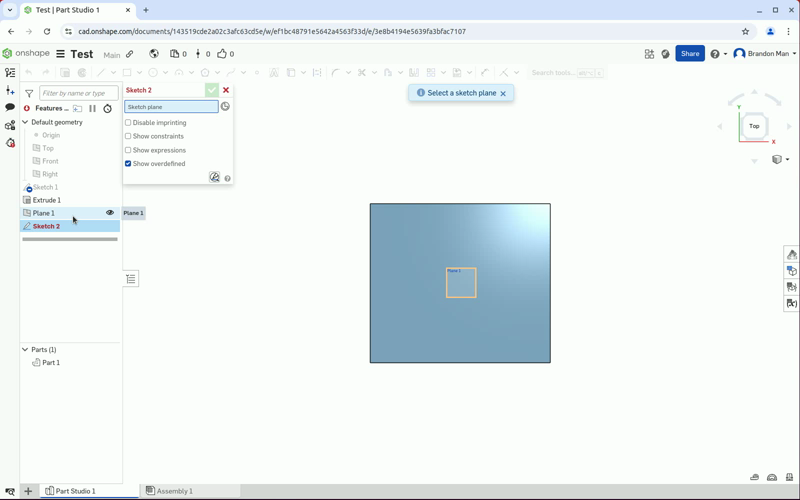
click(73, 215)
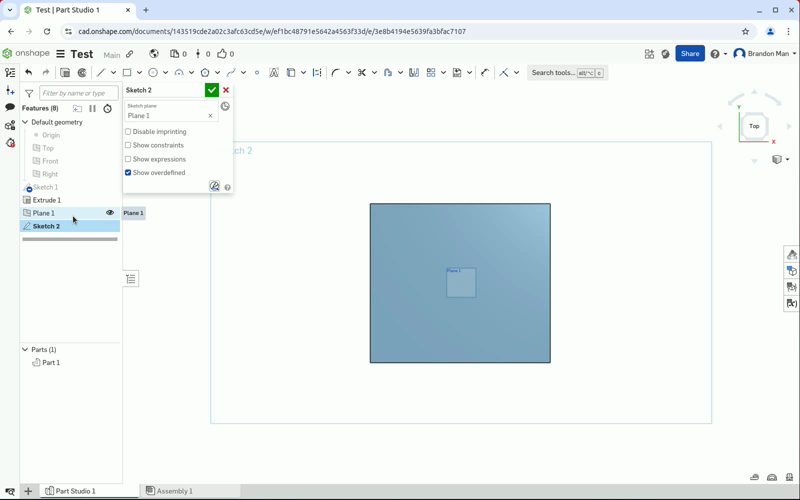
mouse_move(73, 352)
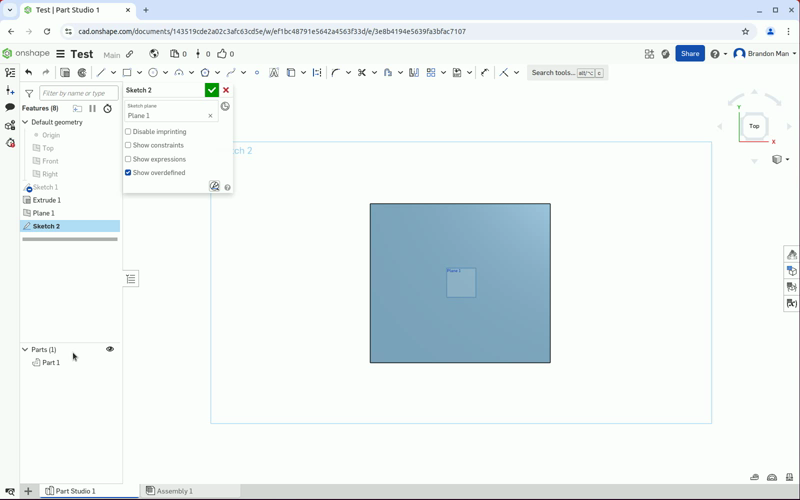
key(y)
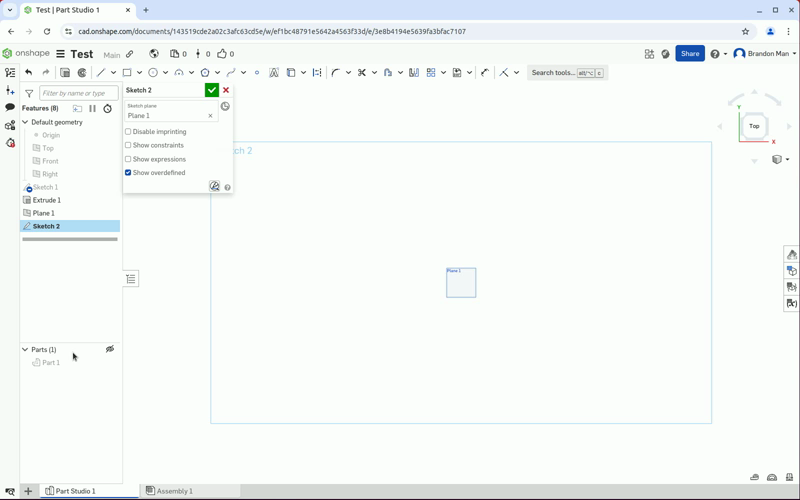
key(l)
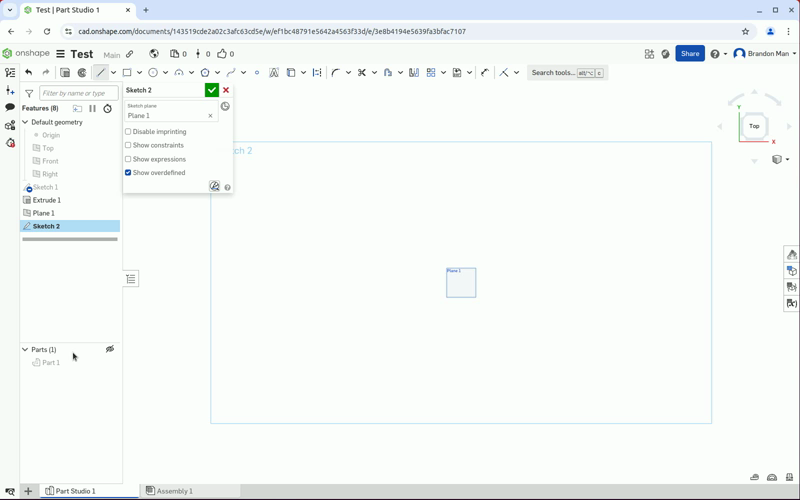
key_down(shift)
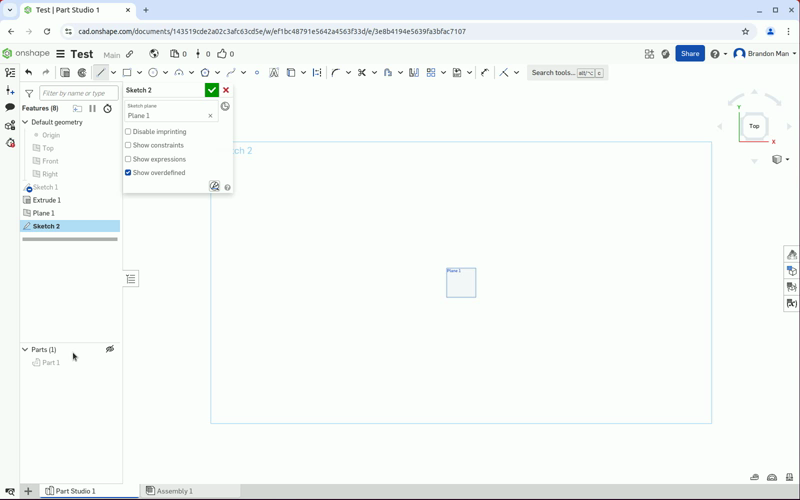
mouse_move(388, 348)
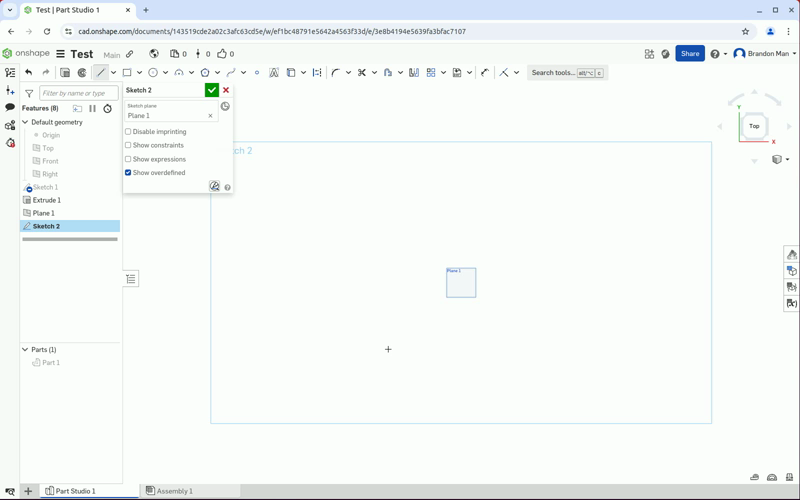
click(388, 348)
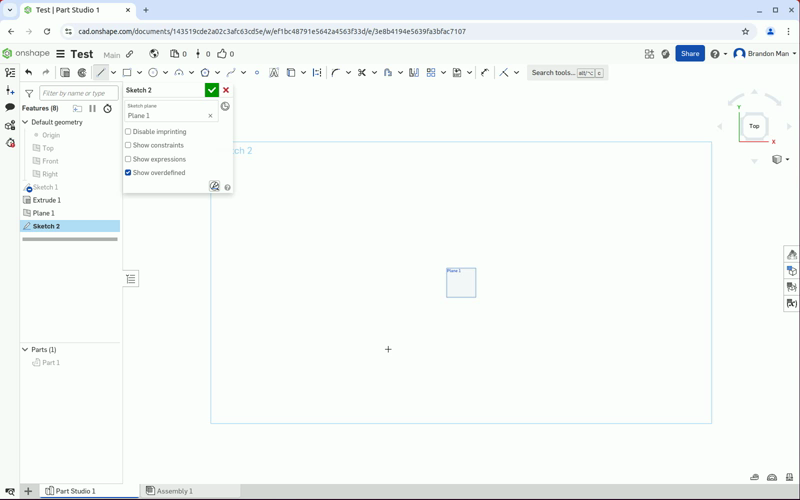
key_up(shift)
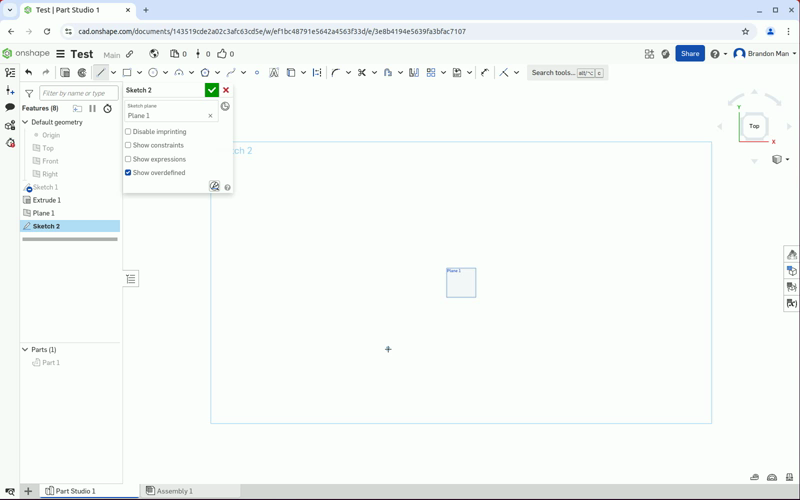
key_down(shift)
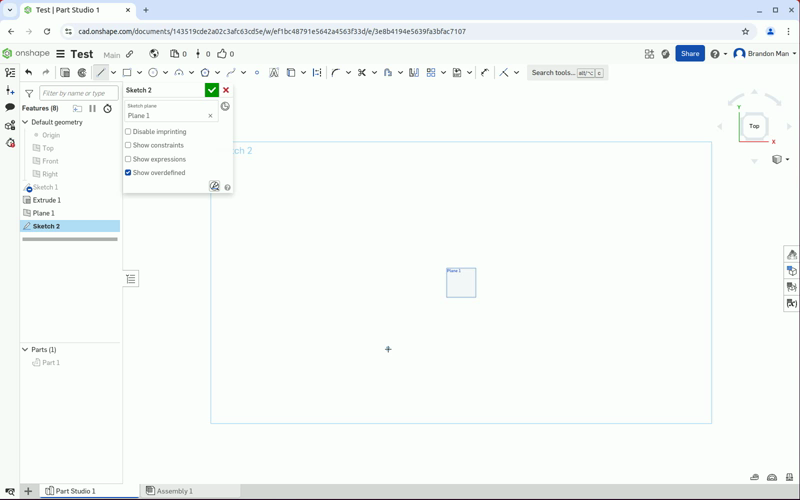
mouse_move(418, 348)
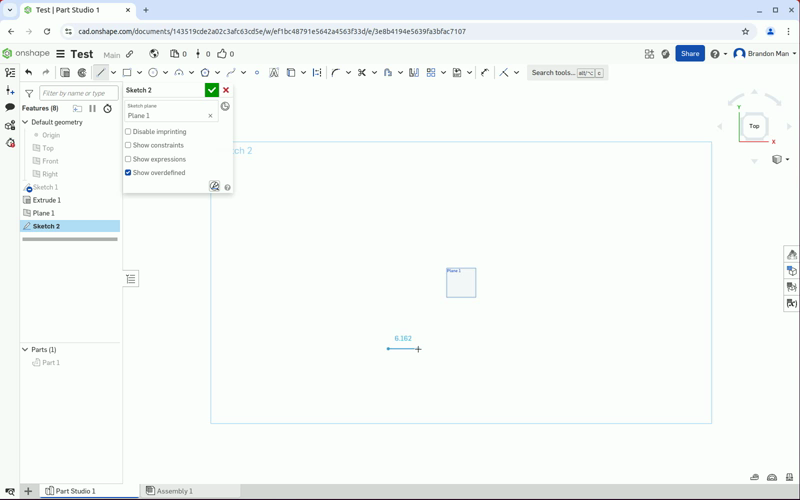
mouse_move(395, 348)
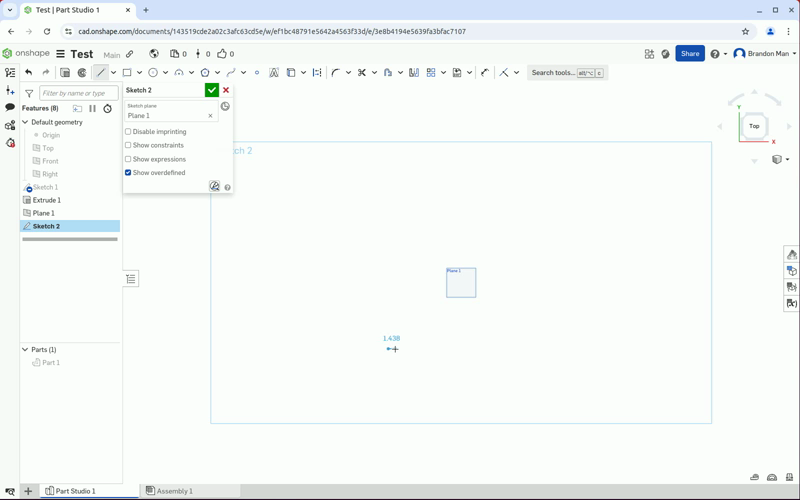
scroll(6)
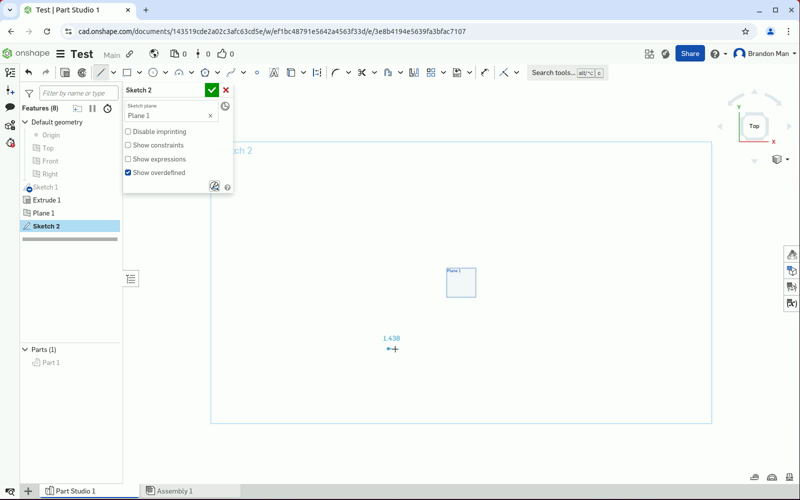
scroll(6)
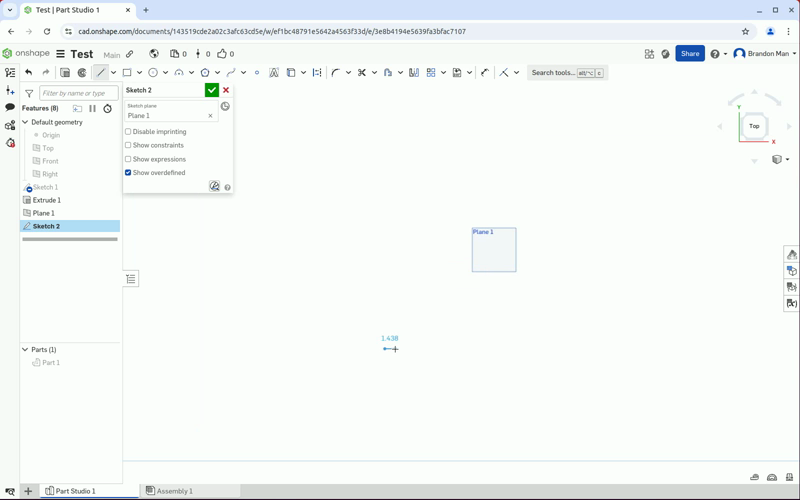
scroll(6)
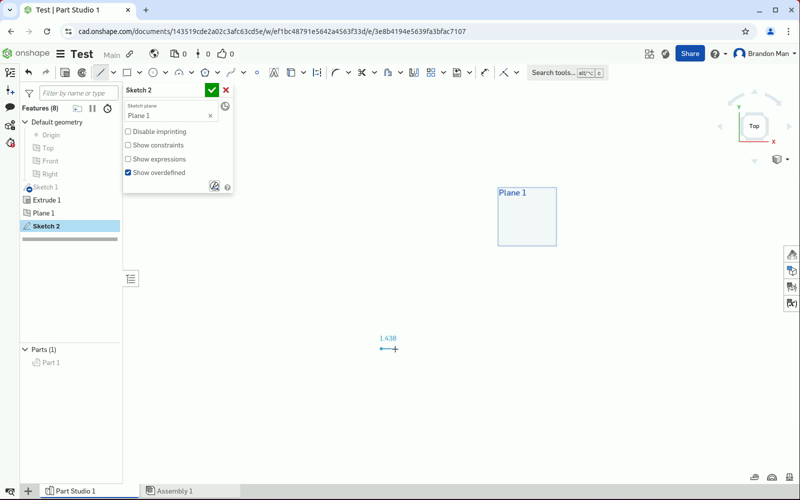
scroll(6)
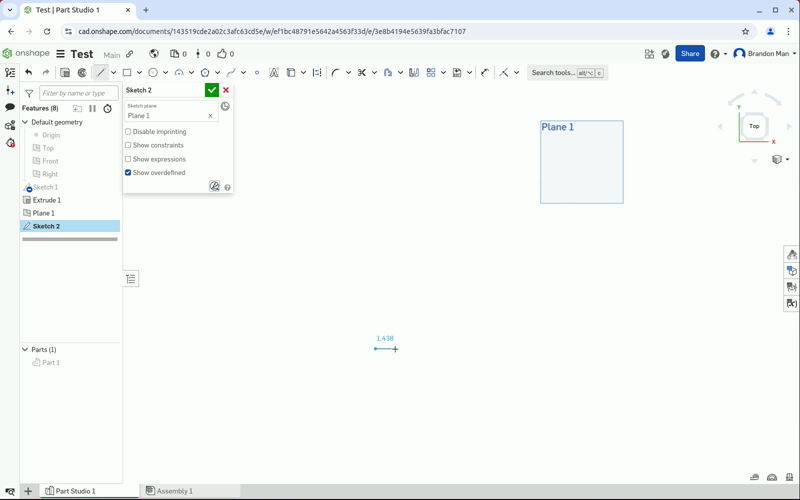
scroll(6)
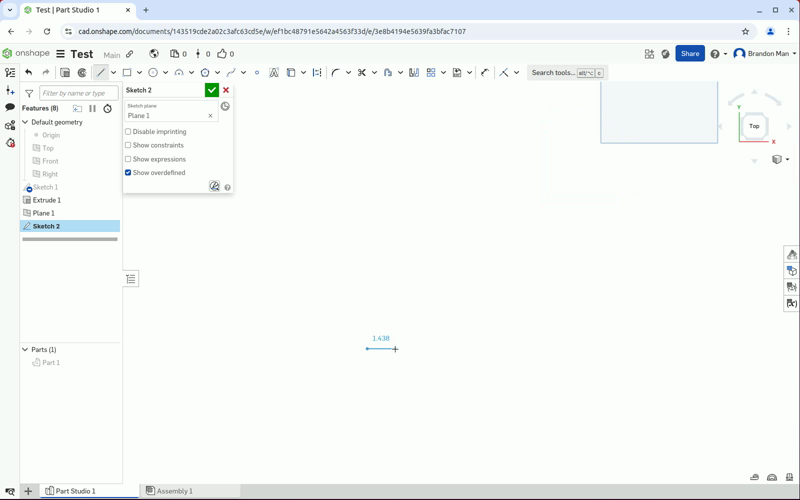
scroll(6)
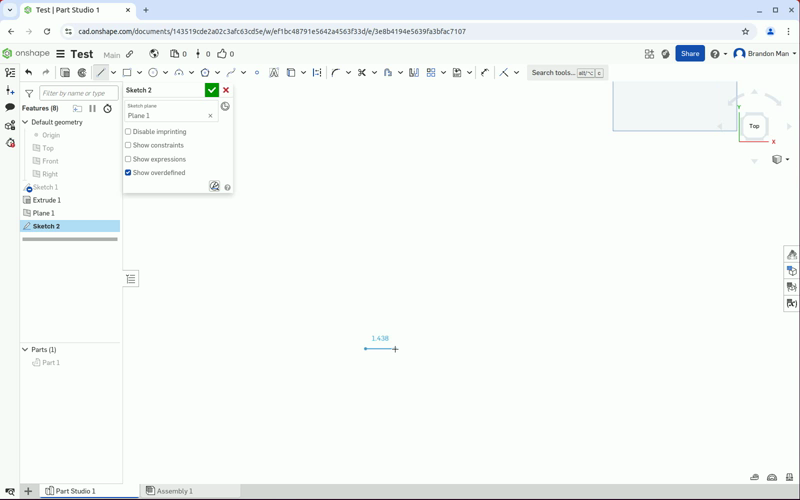
scroll(6)
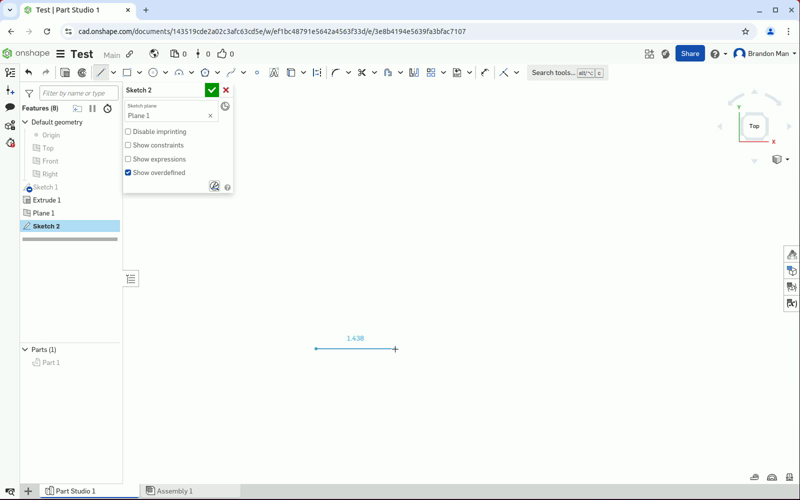
click(395, 348)
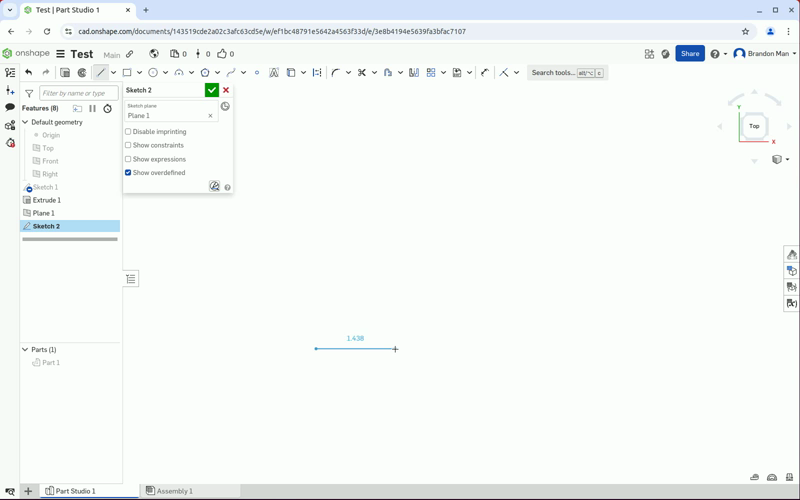
scroll(-6)
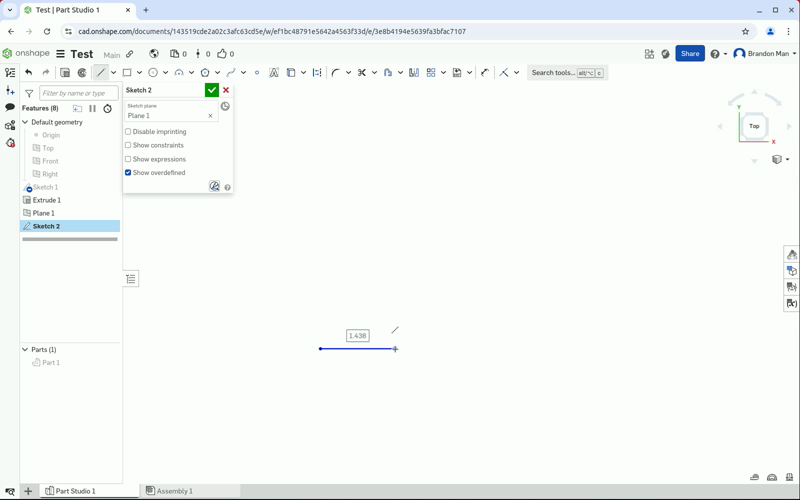
scroll(-6)
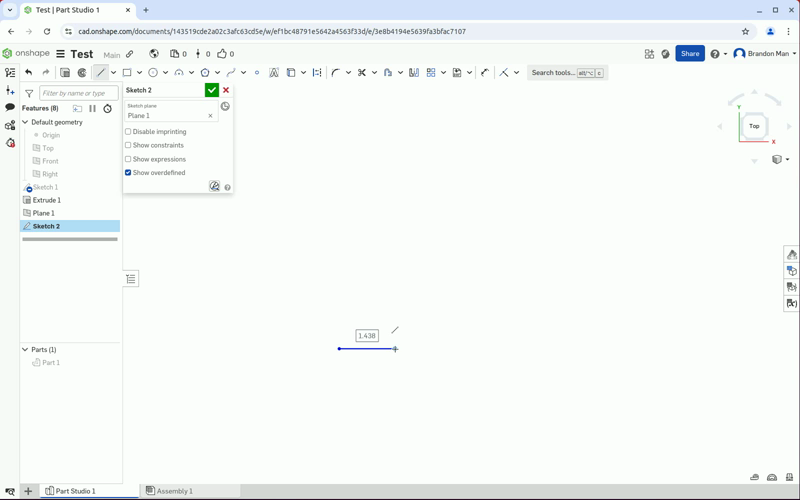
scroll(-6)
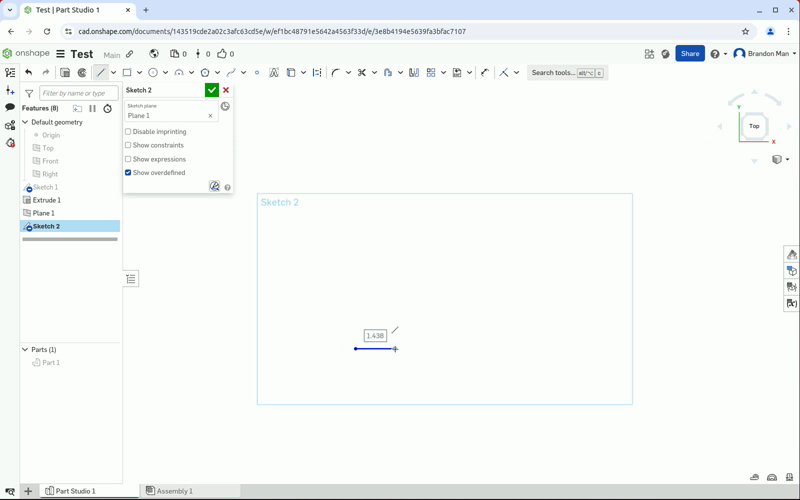
scroll(-6)
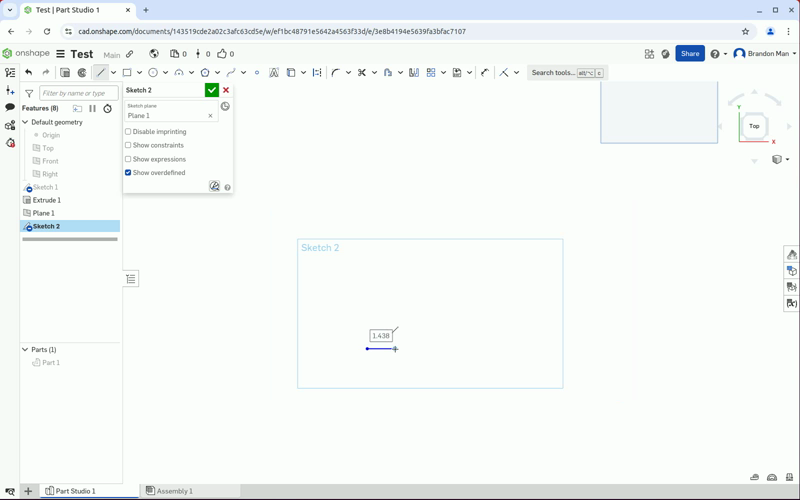
scroll(-6)
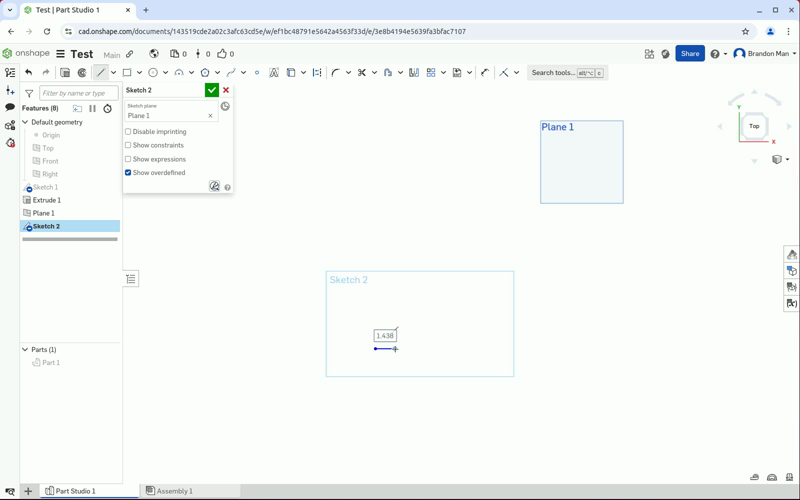
scroll(-6)
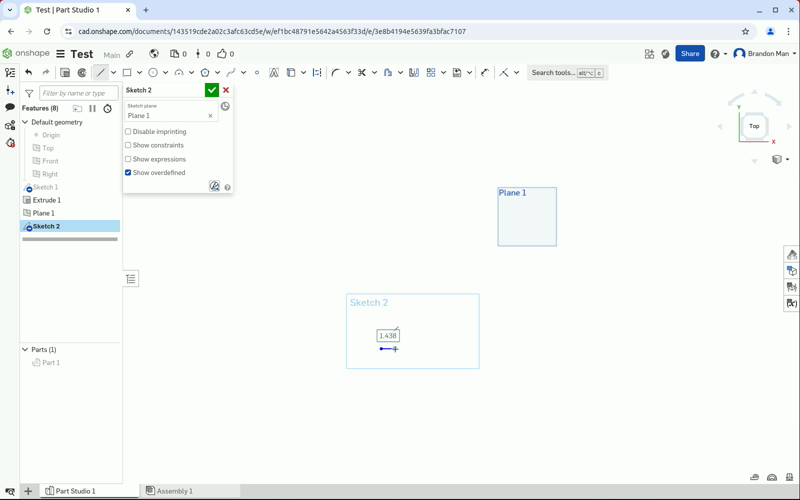
scroll(-6)
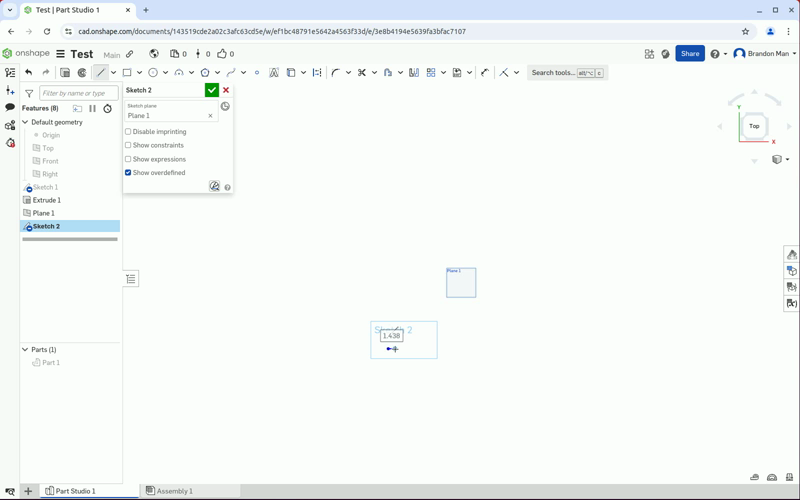
key_up(shift)
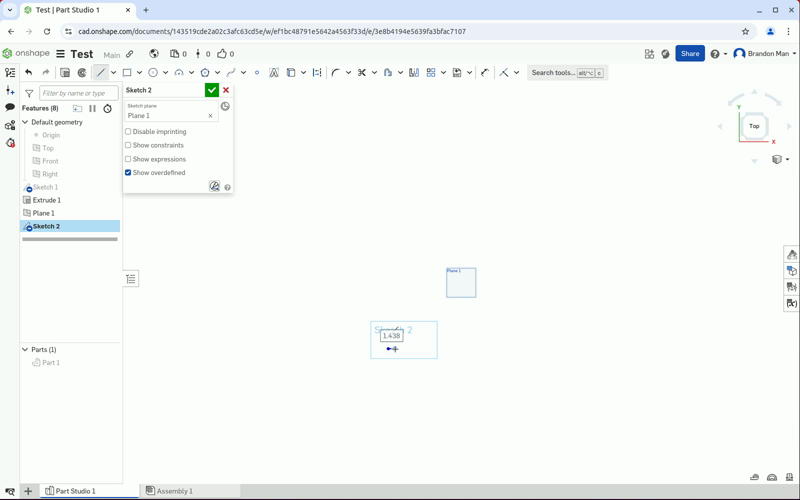
key_down(shift)
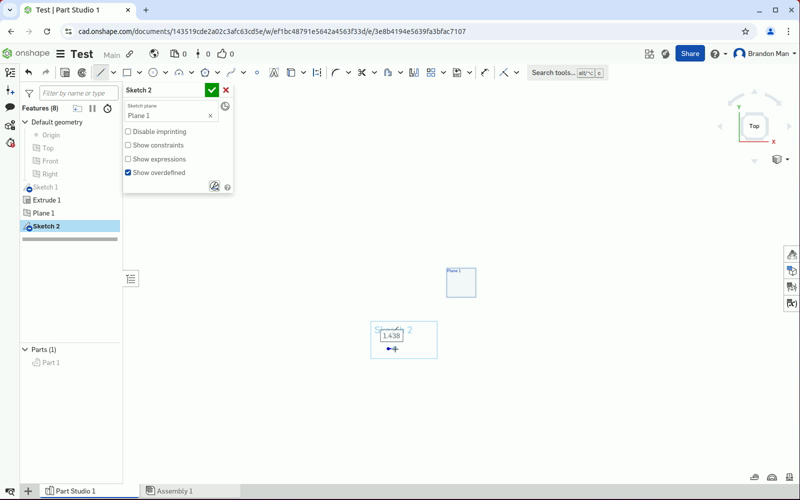
mouse_move(395, 225)
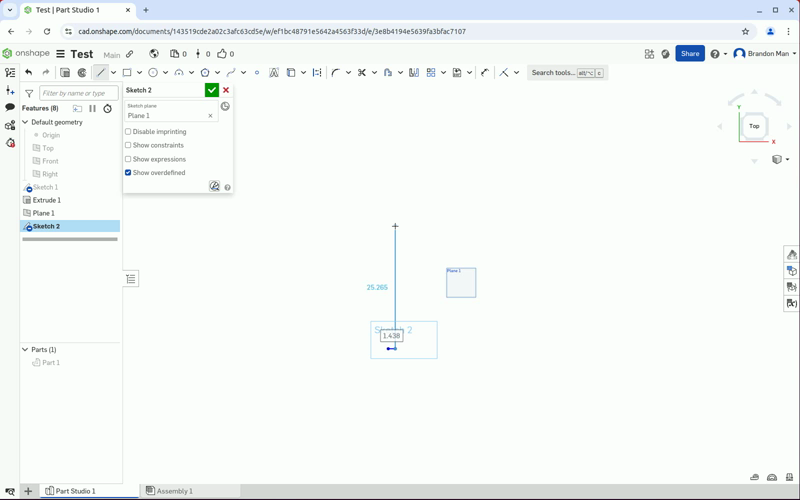
click(395, 225)
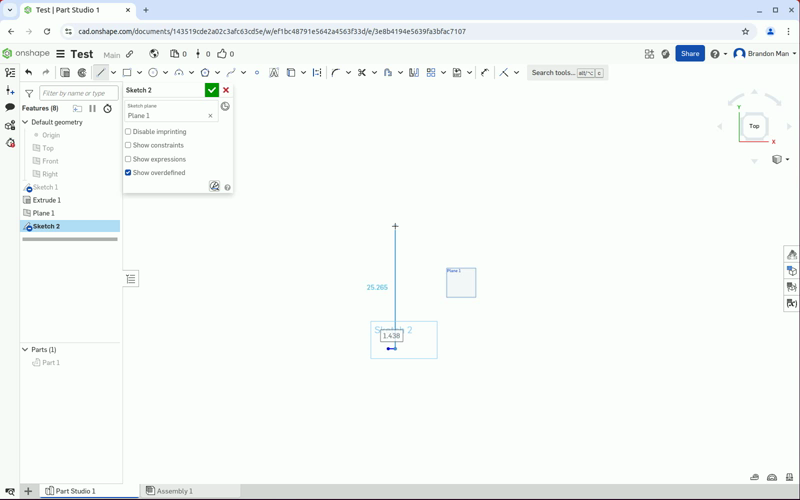
key_up(shift)
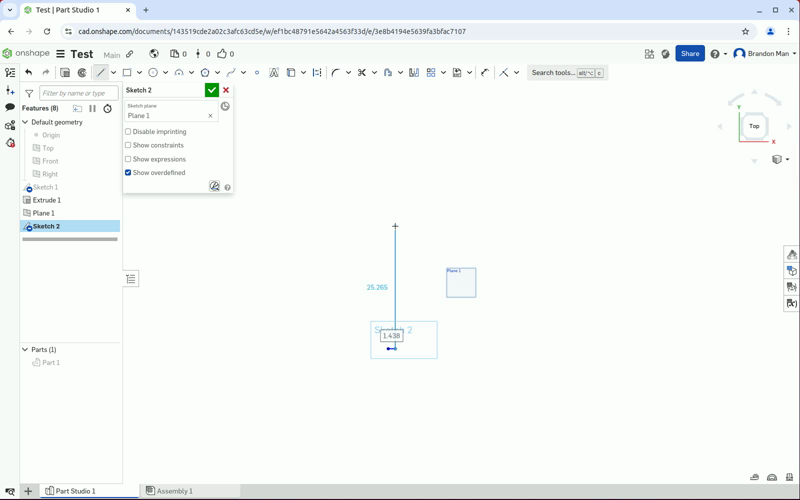
key_down(shift)
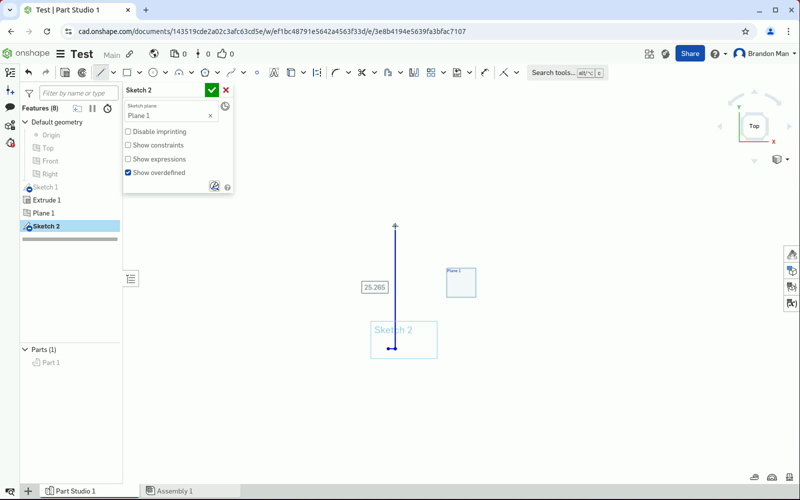
mouse_move(425, 225)
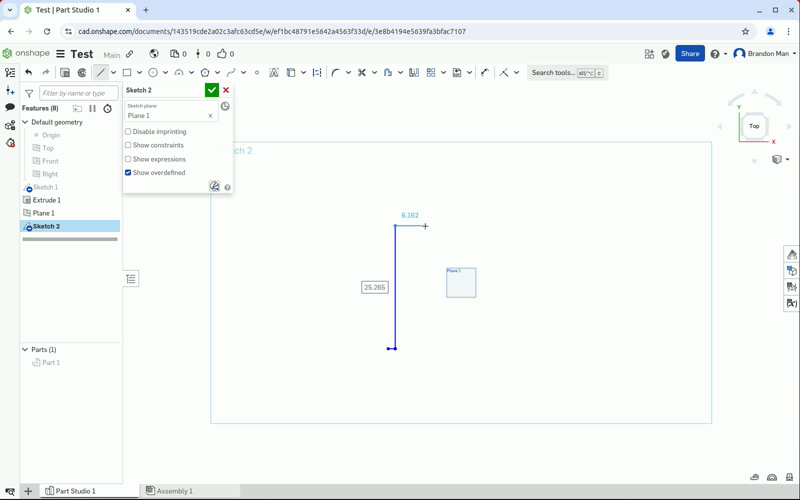
mouse_move(395, 218)
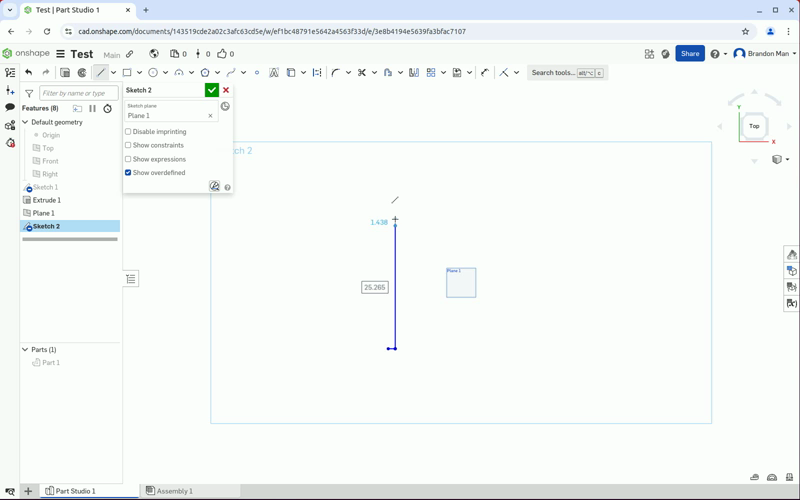
scroll(6)
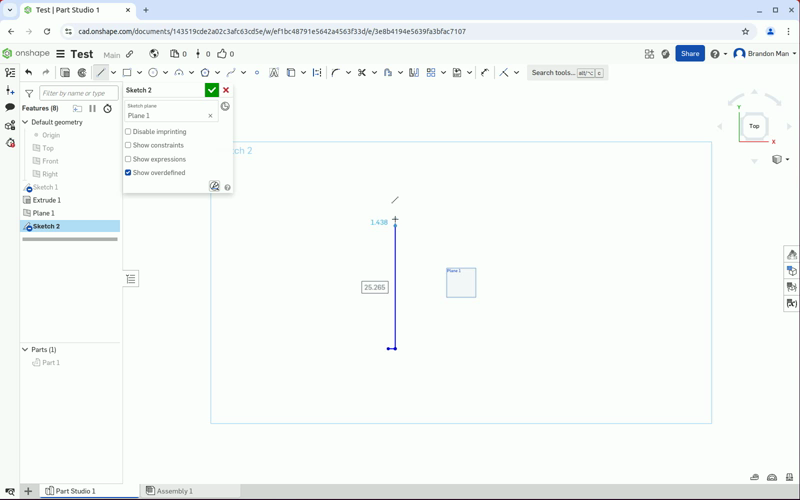
scroll(6)
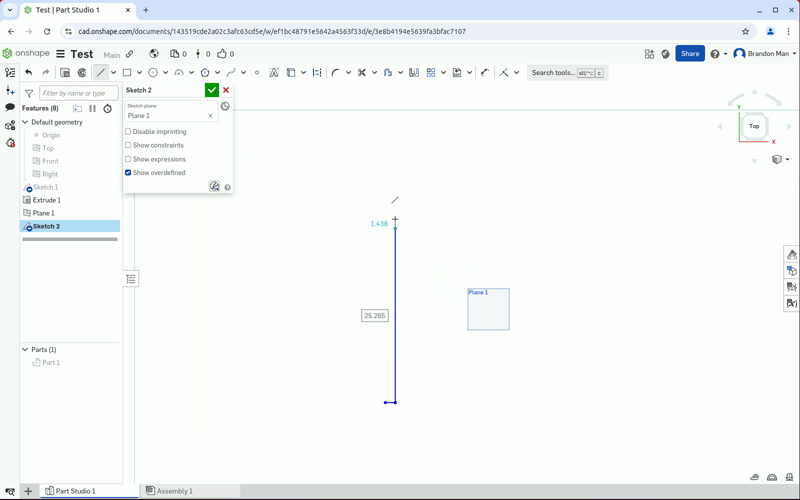
scroll(6)
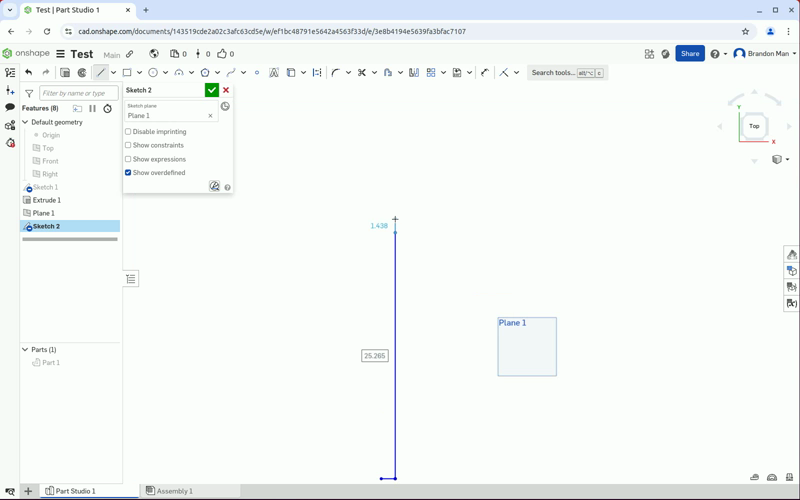
scroll(6)
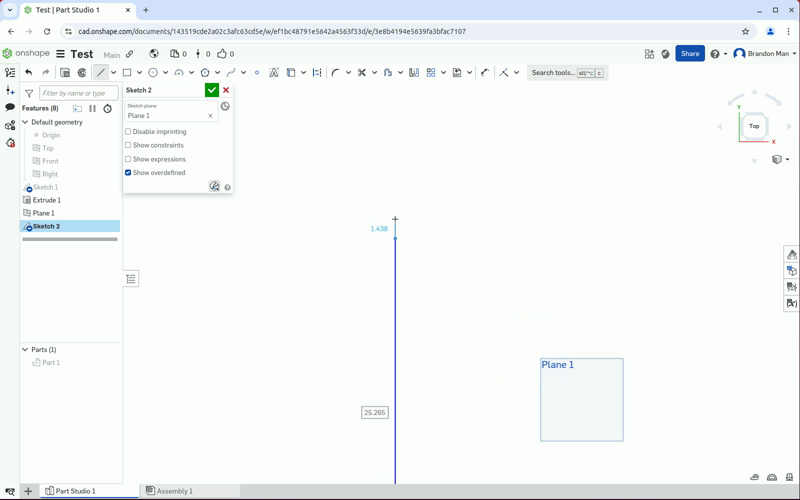
scroll(6)
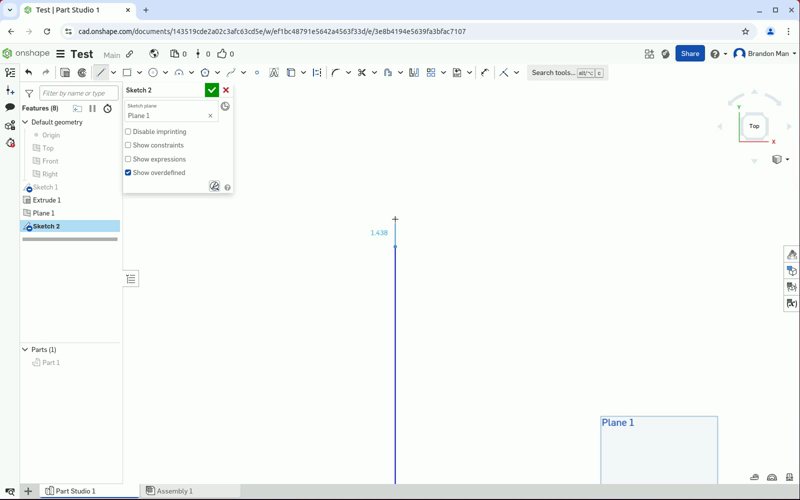
scroll(6)
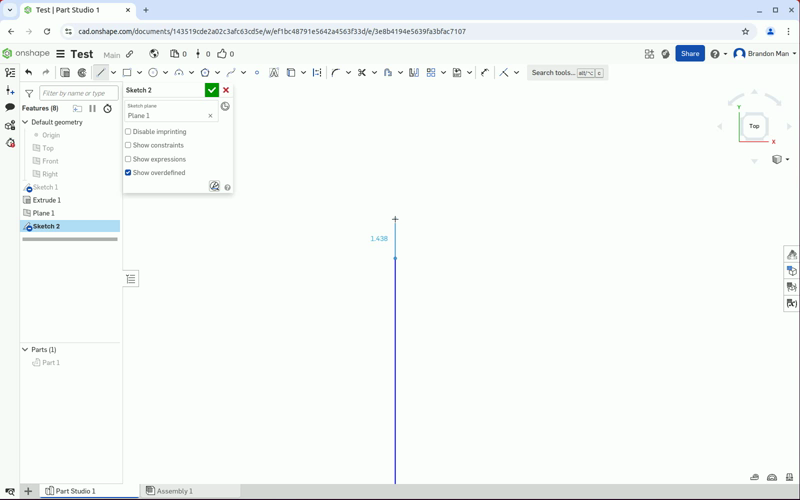
scroll(6)
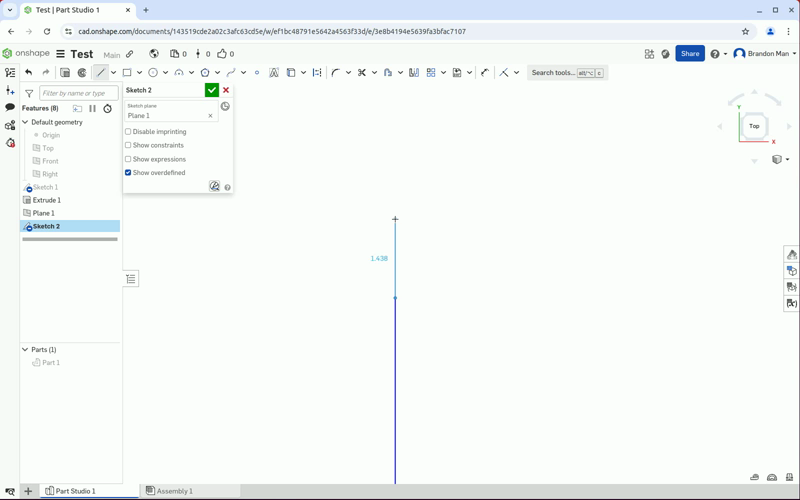
click(395, 218)
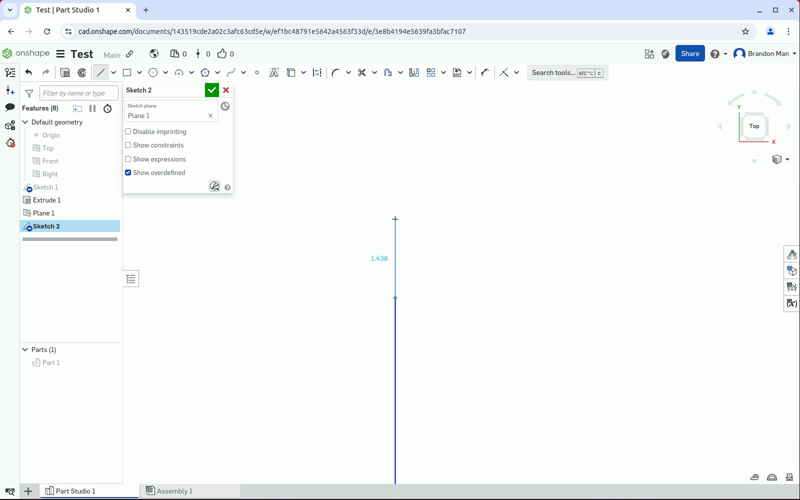
scroll(-6)
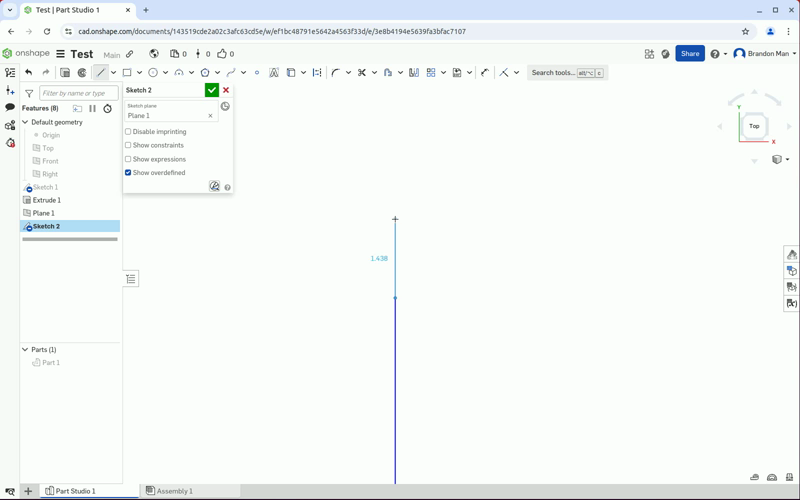
scroll(-6)
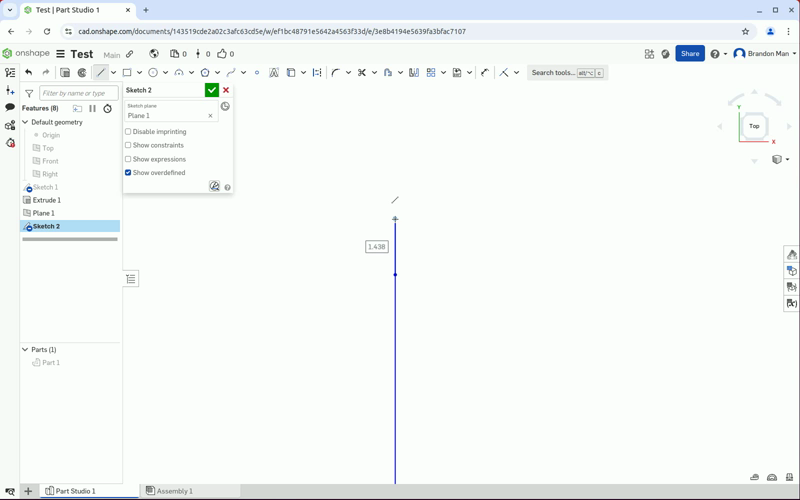
scroll(-6)
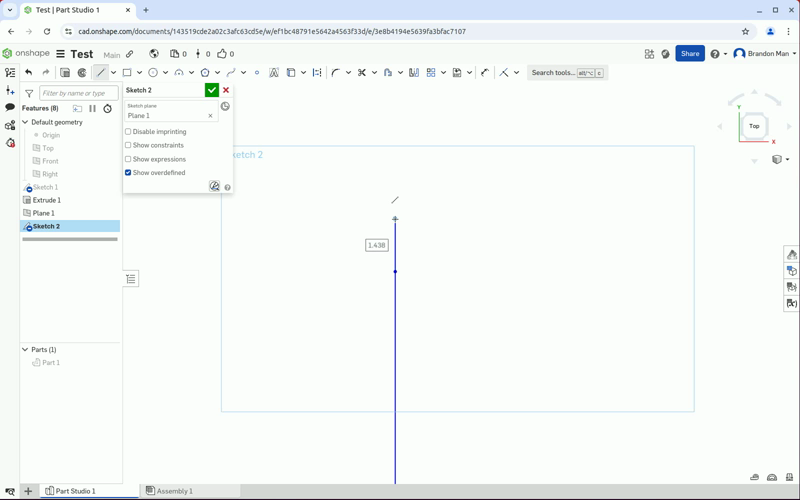
scroll(-6)
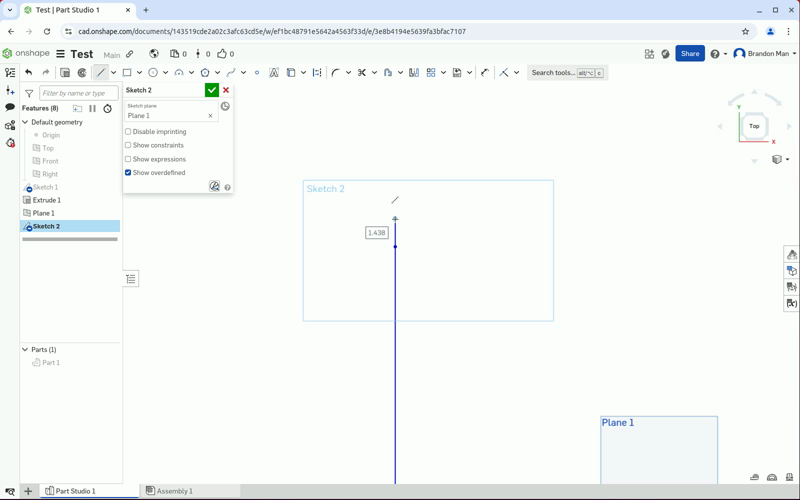
scroll(-6)
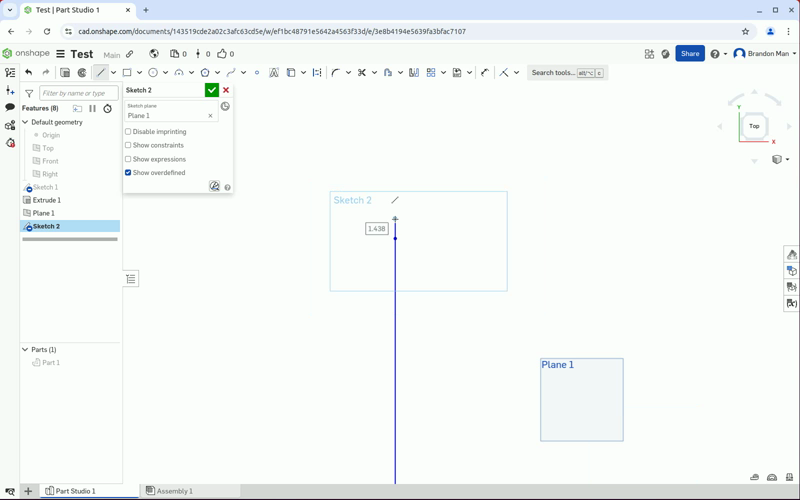
scroll(-6)
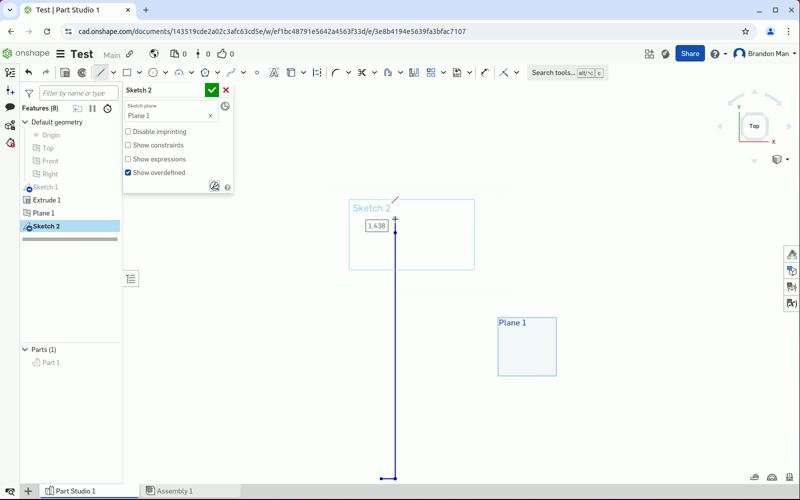
scroll(-6)
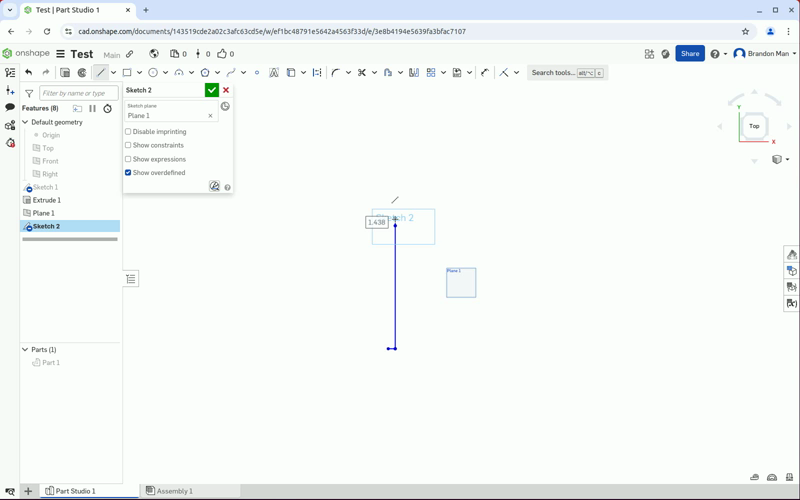
key_up(shift)
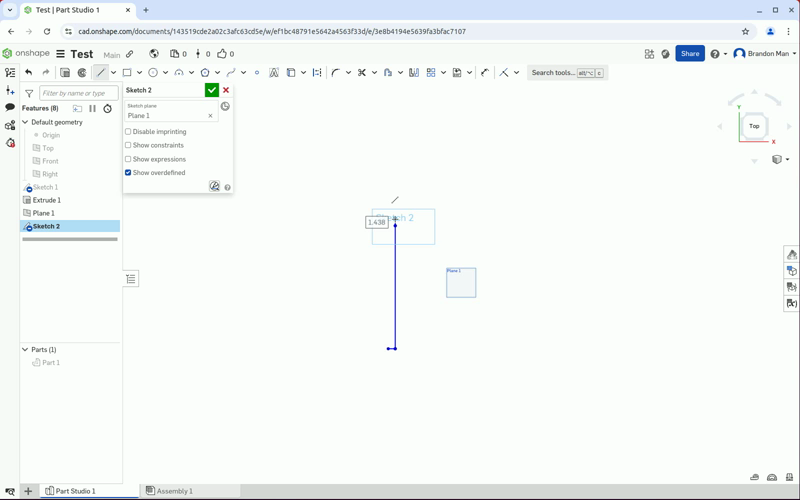
key_down(shift)
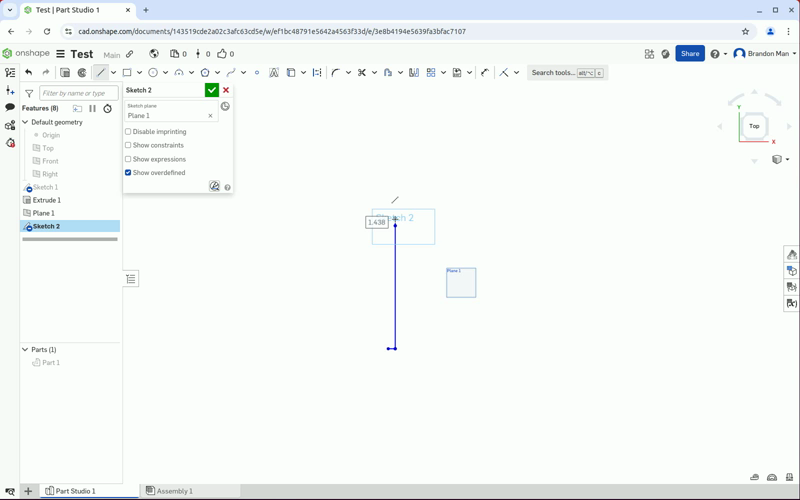
mouse_move(425, 218)
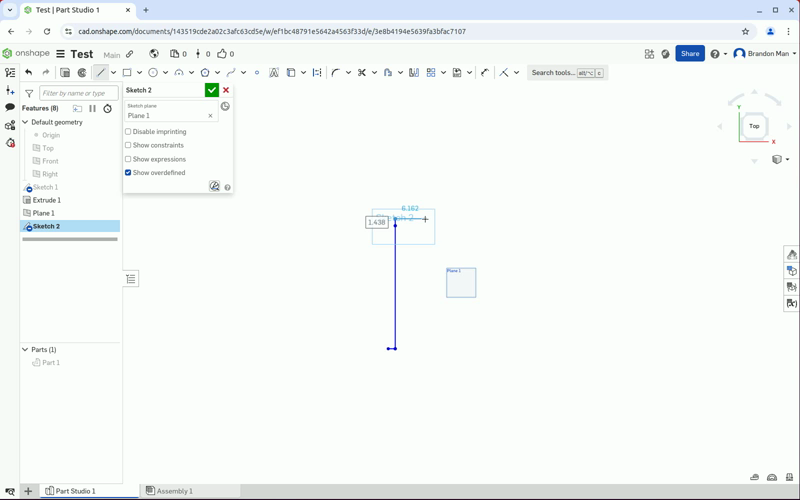
mouse_move(388, 218)
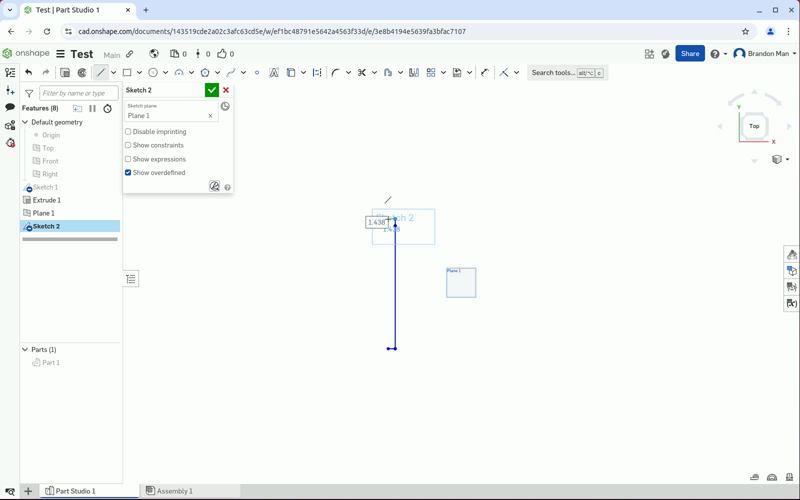
scroll(6)
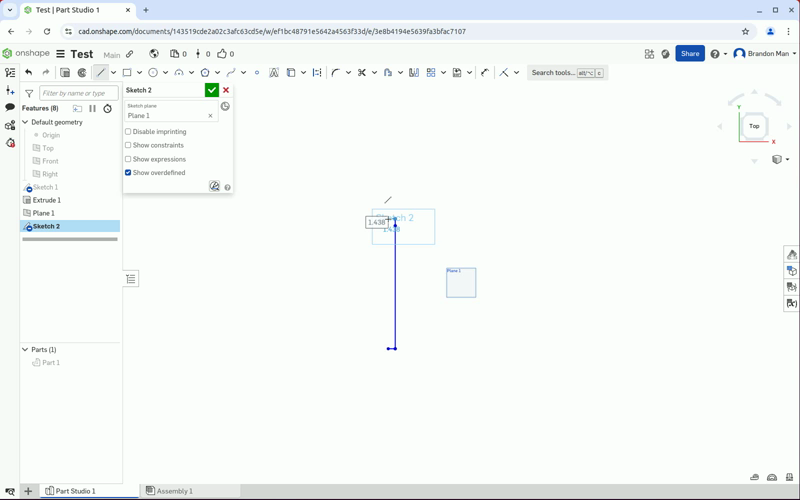
scroll(6)
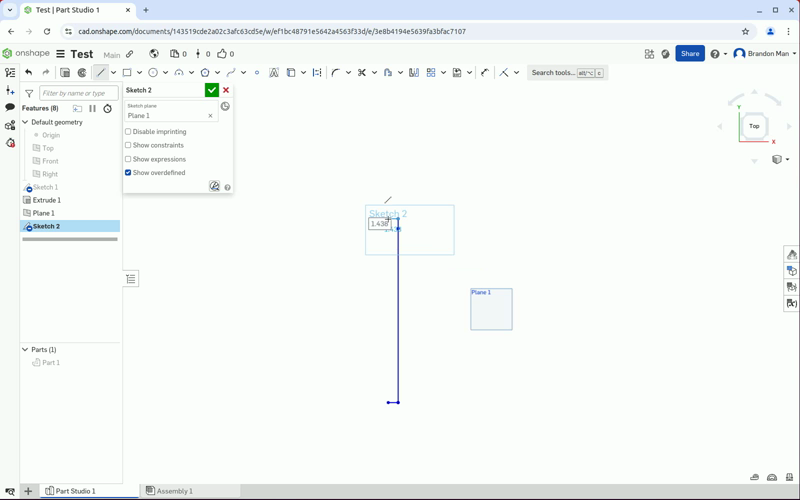
scroll(6)
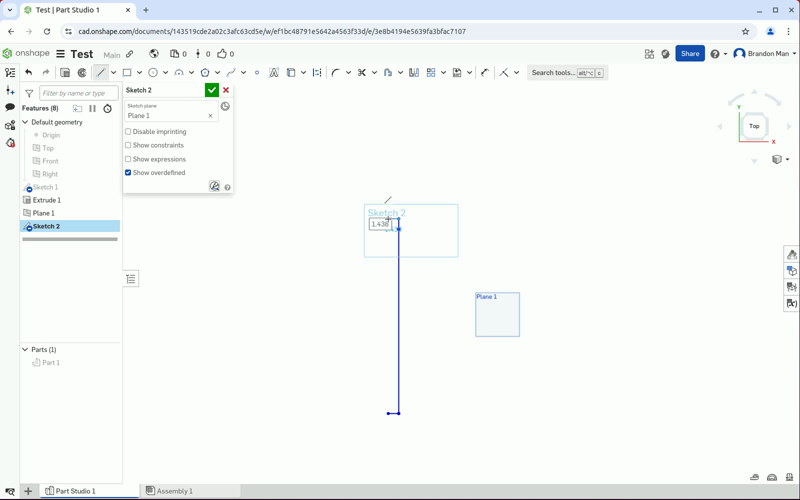
scroll(6)
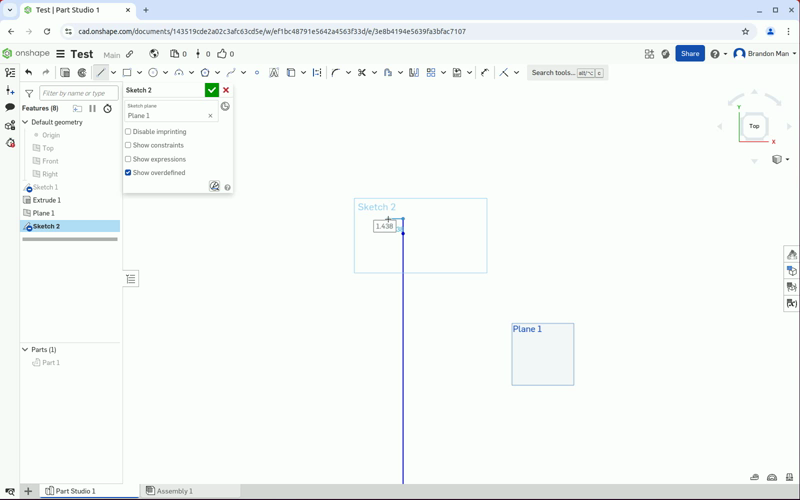
scroll(6)
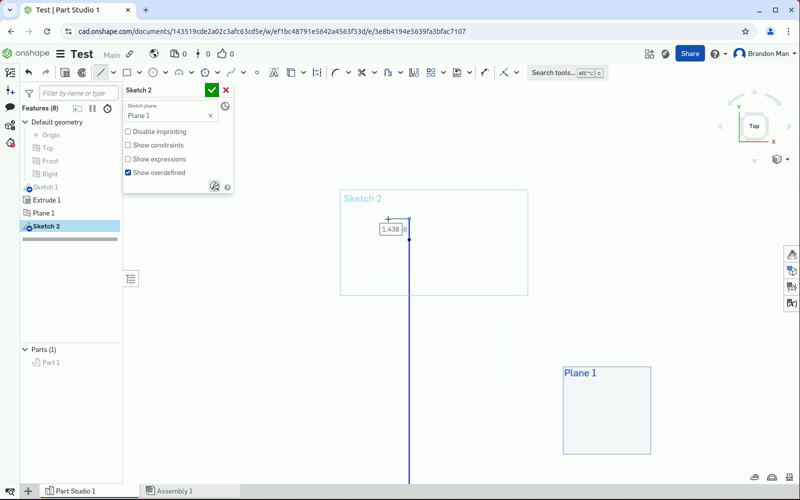
scroll(6)
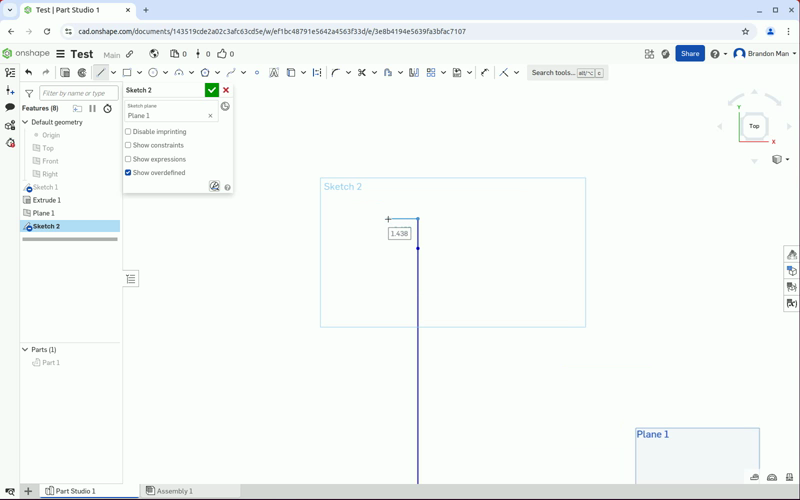
scroll(6)
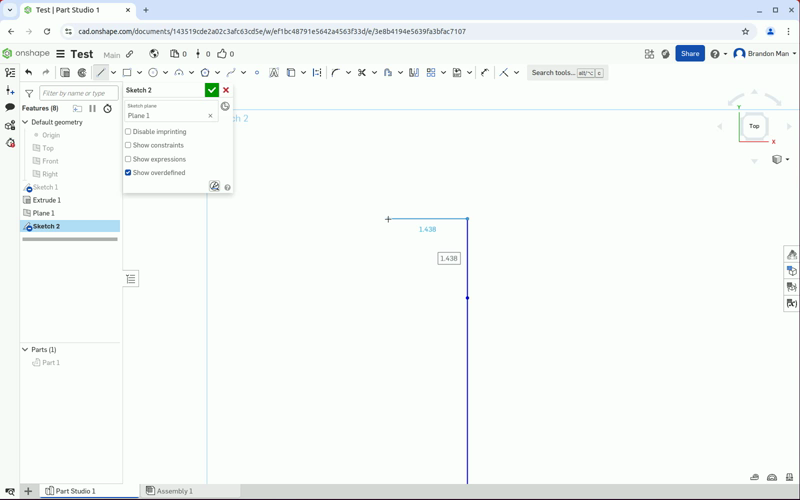
click(388, 218)
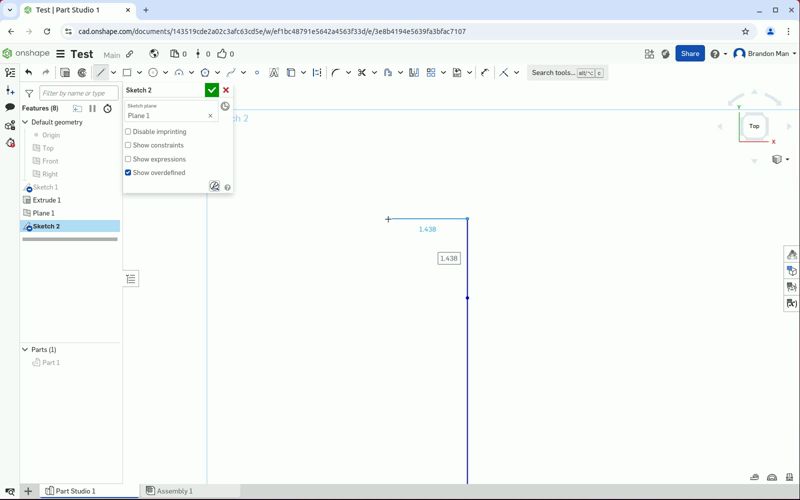
scroll(-6)
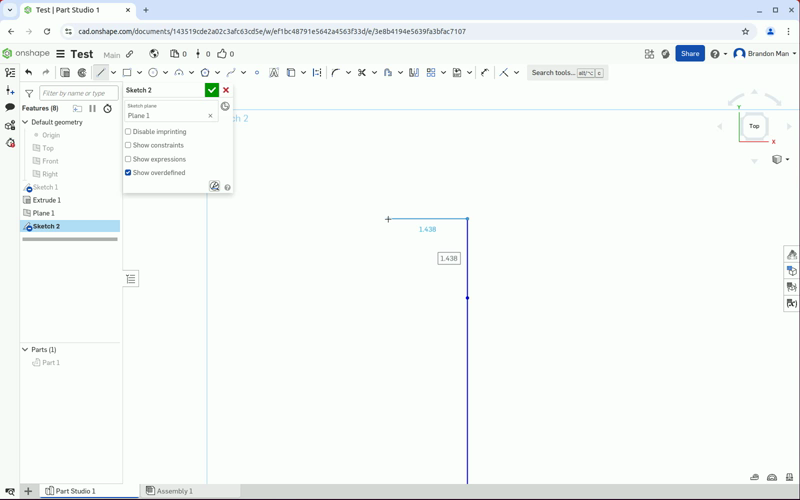
scroll(-6)
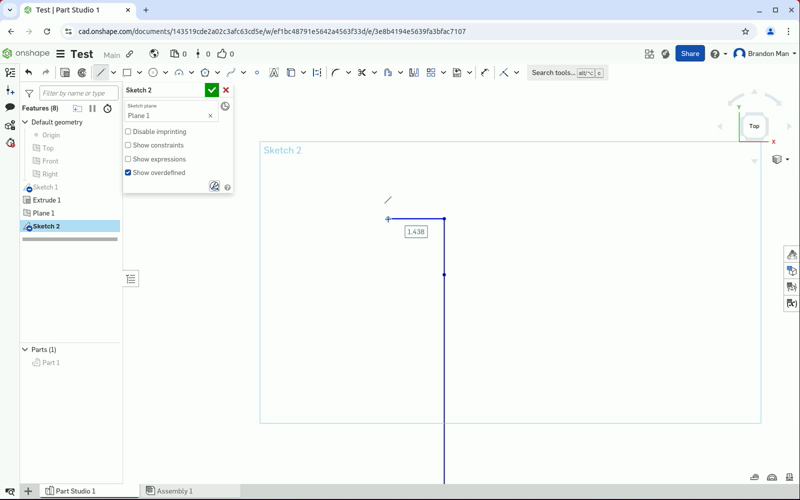
scroll(-6)
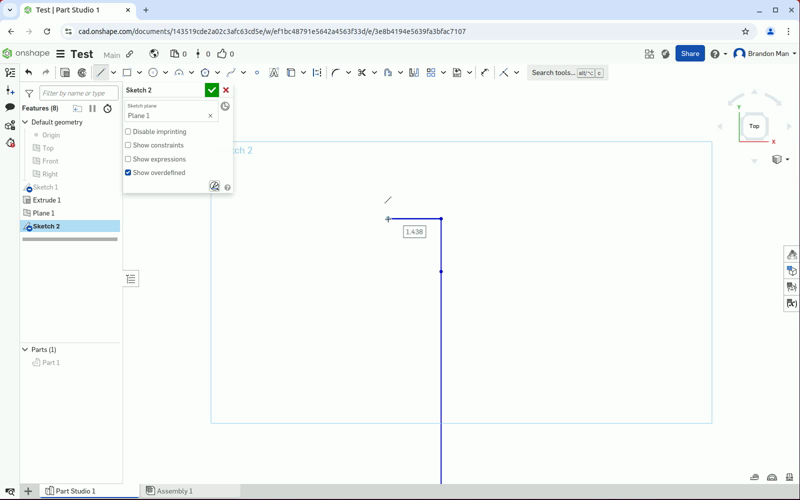
scroll(-6)
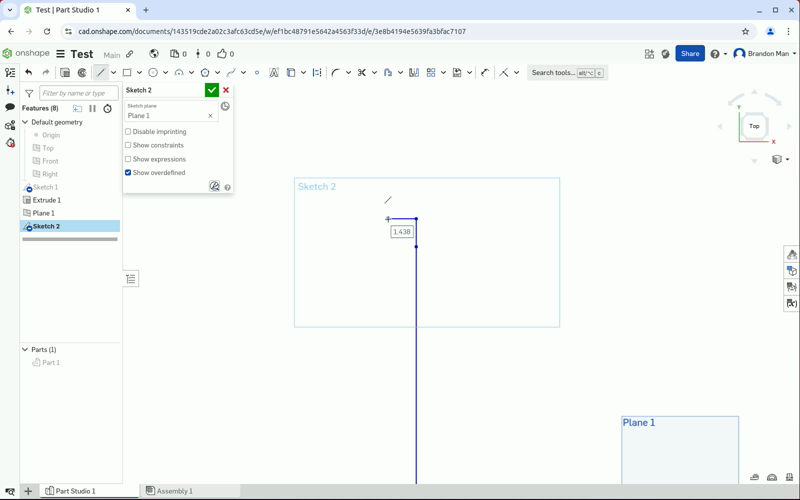
scroll(-6)
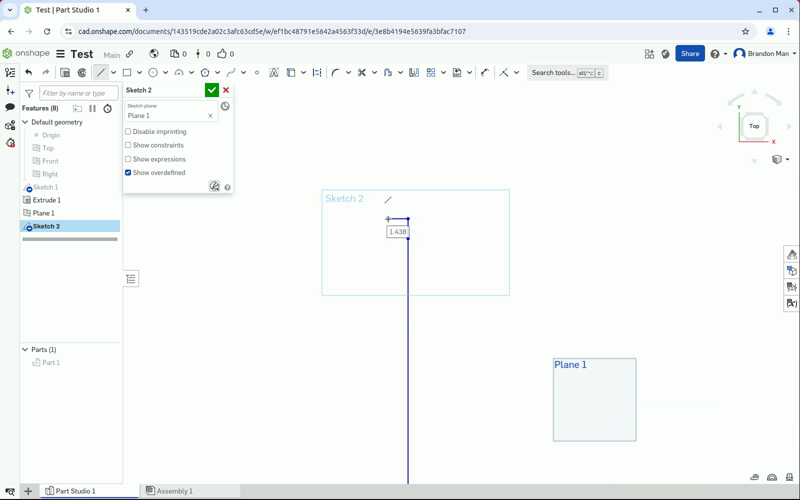
scroll(-6)
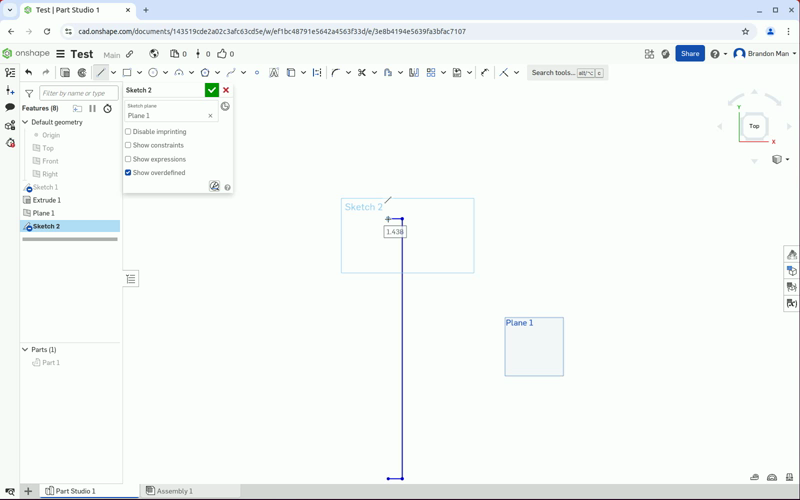
scroll(-6)
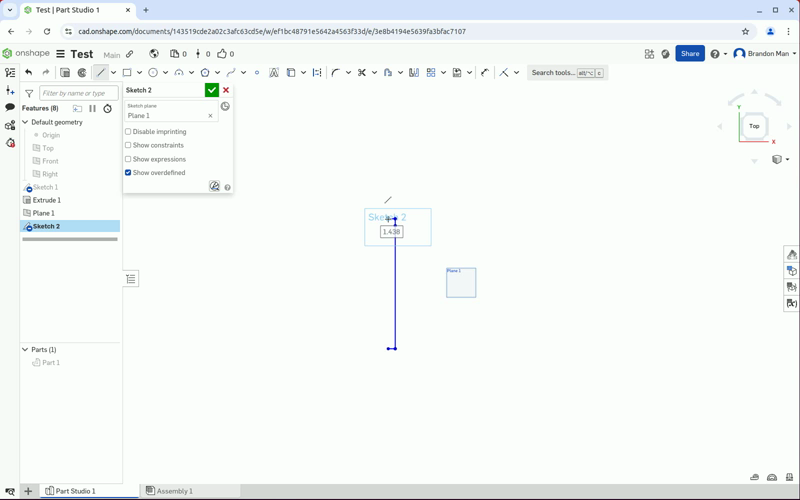
key_up(shift)
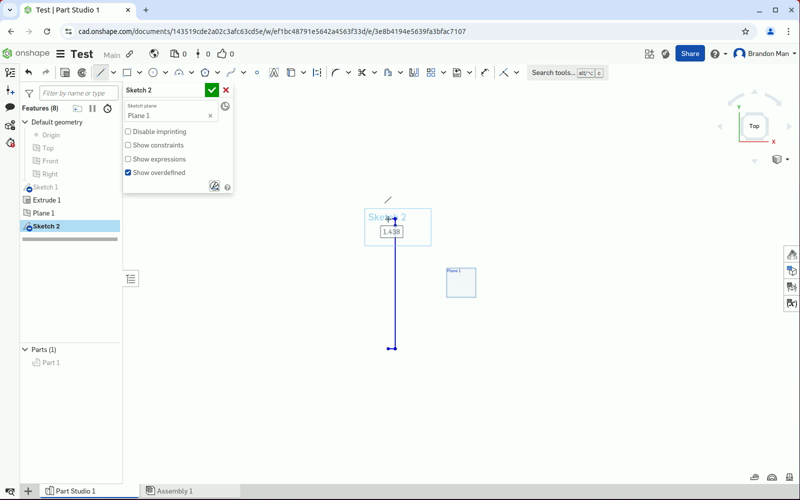
key_down(shift)
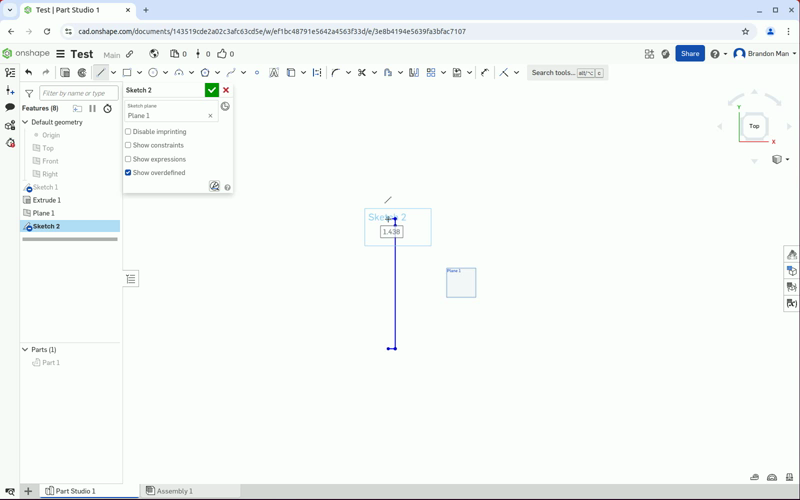
mouse_move(388, 348)
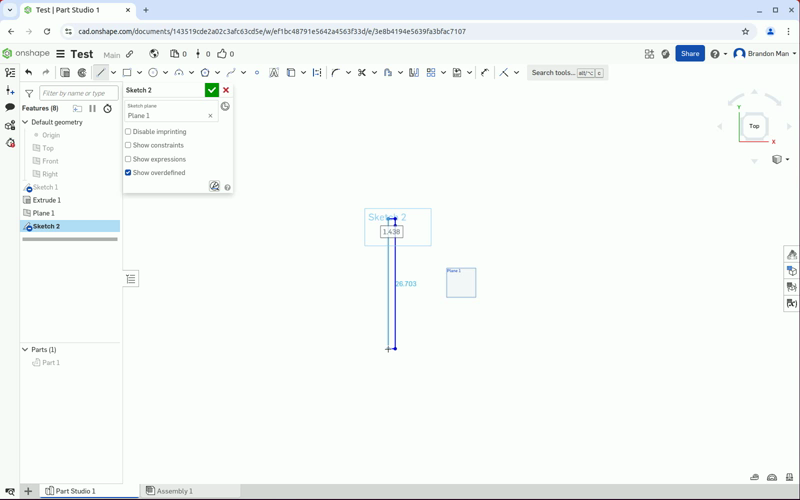
key_up(shift)
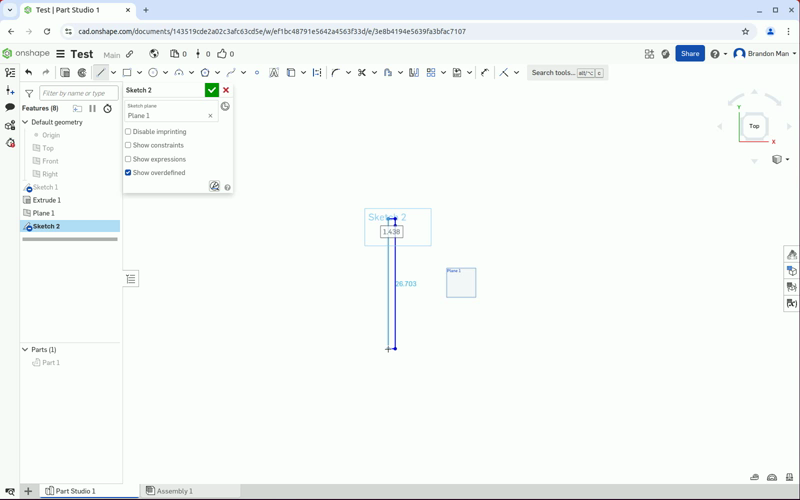
click(388, 348)
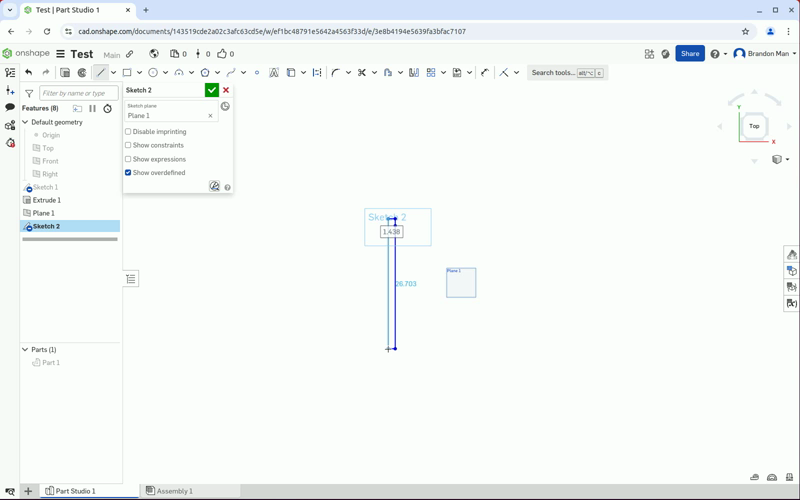
key(esc)
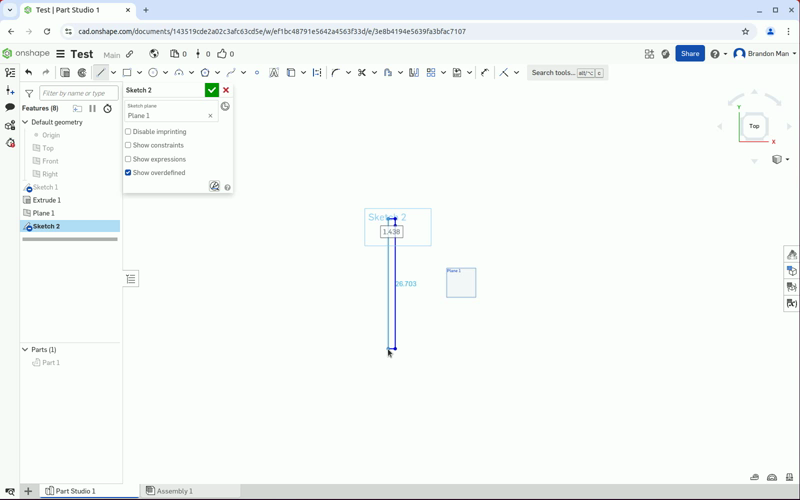
mouse_move(389, 336)
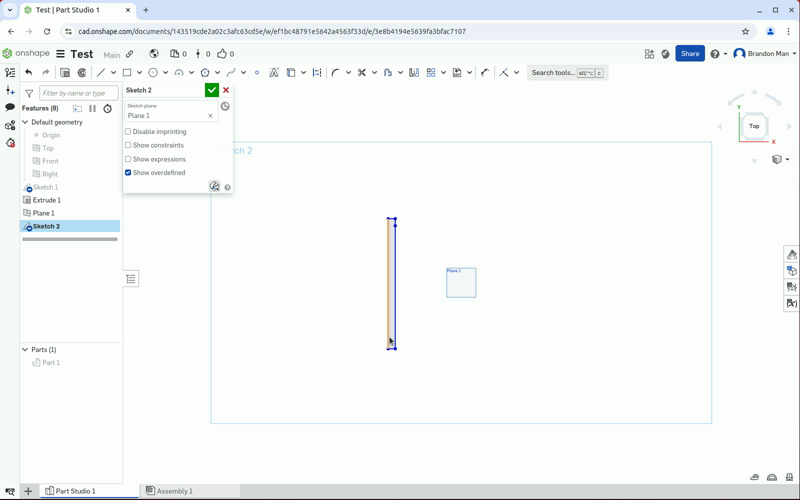
scroll(6)
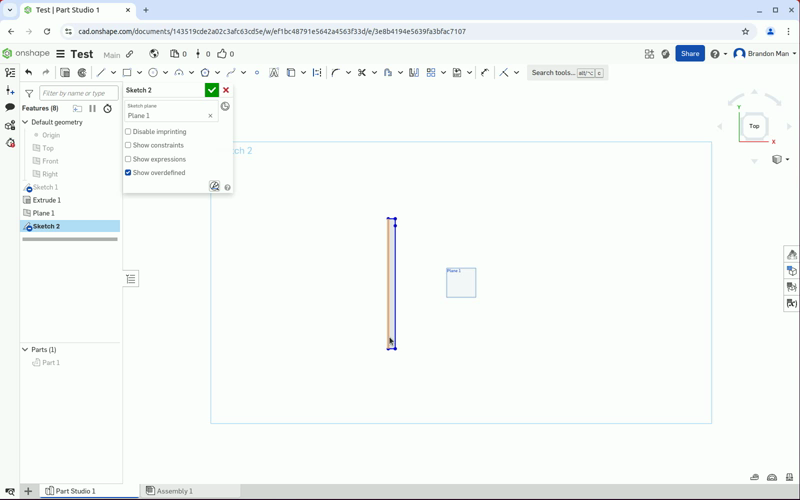
scroll(6)
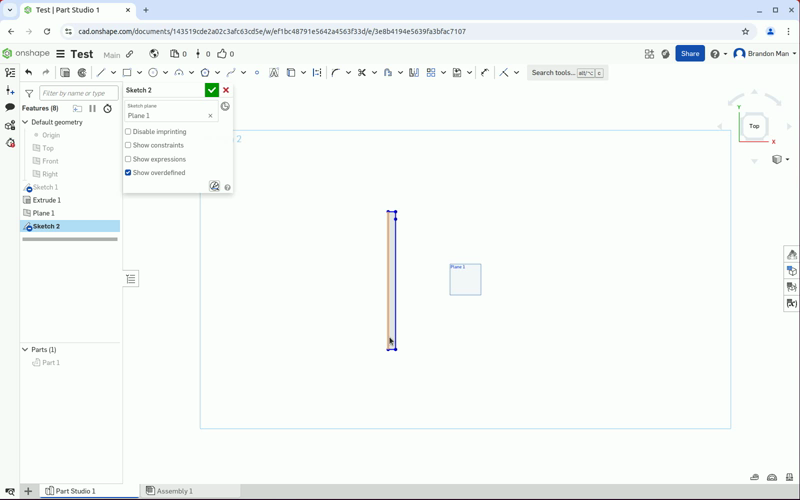
scroll(6)
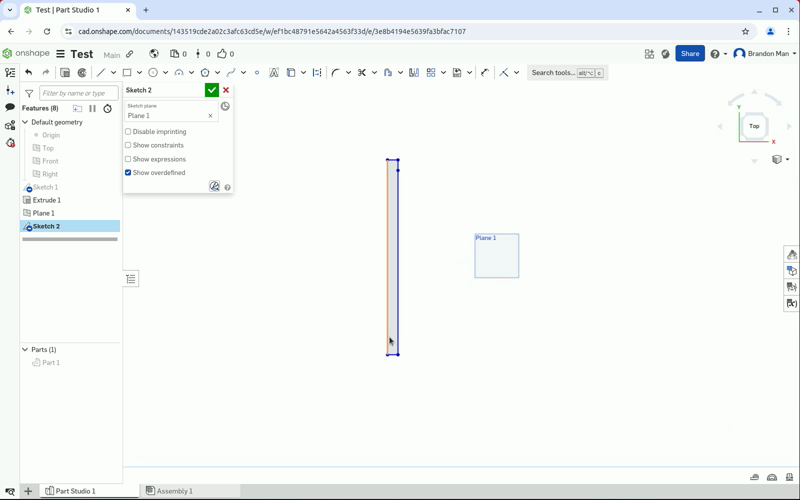
scroll(6)
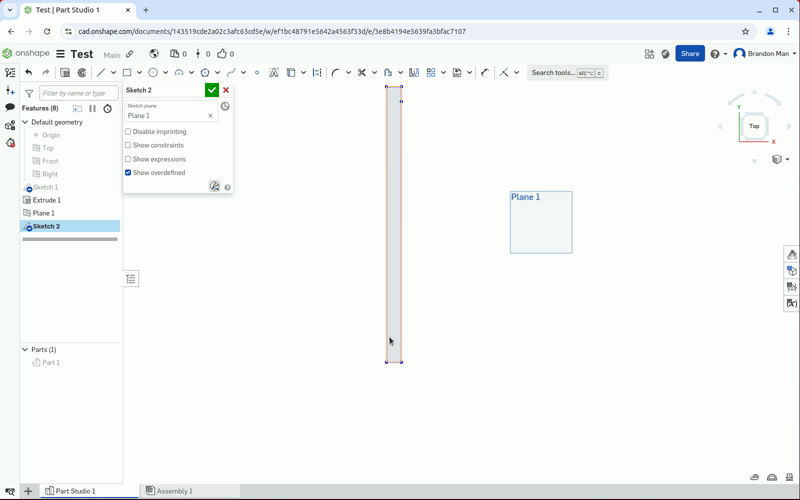
scroll(6)
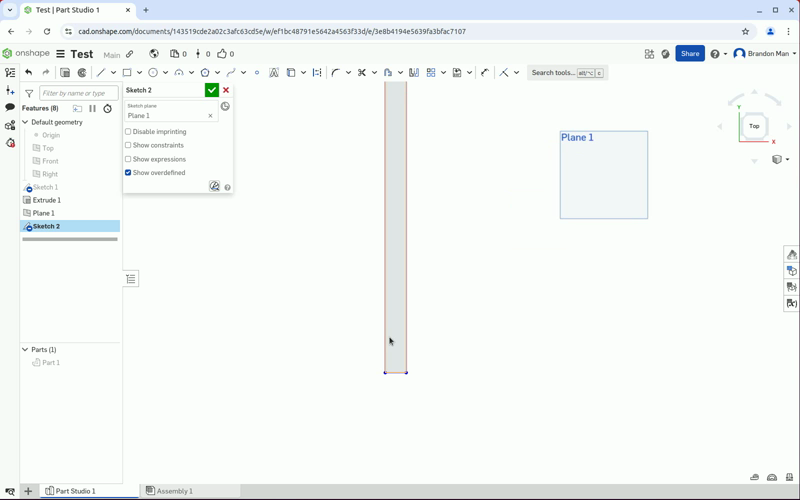
scroll(6)
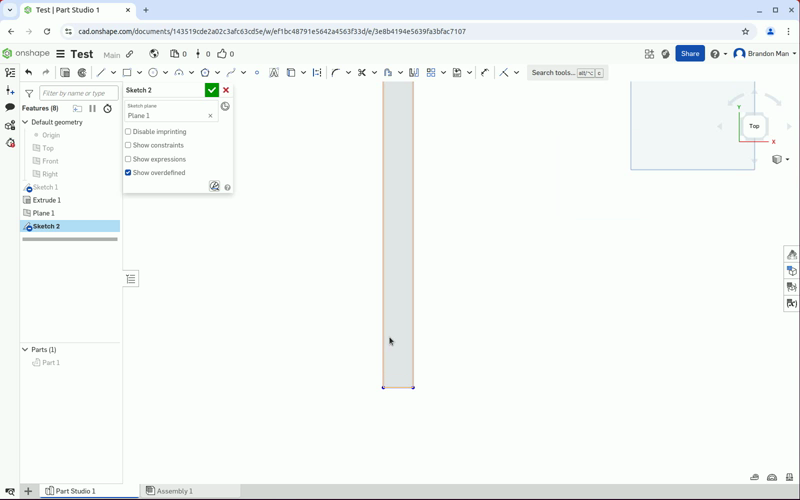
scroll(6)
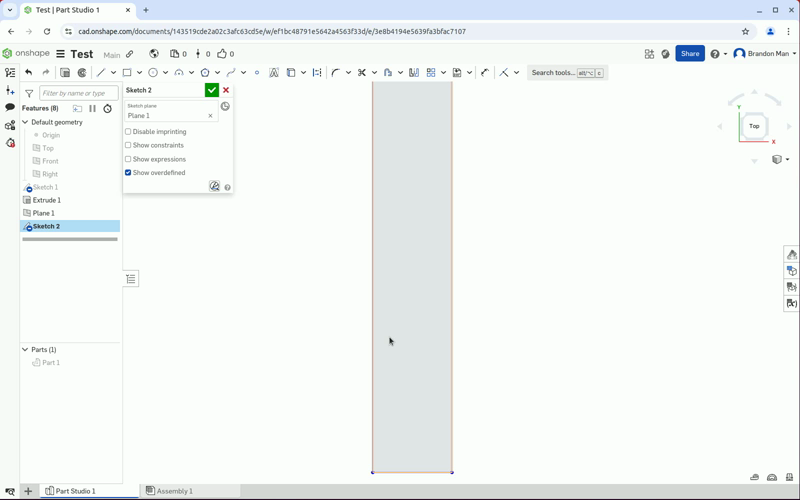
click(389, 336)
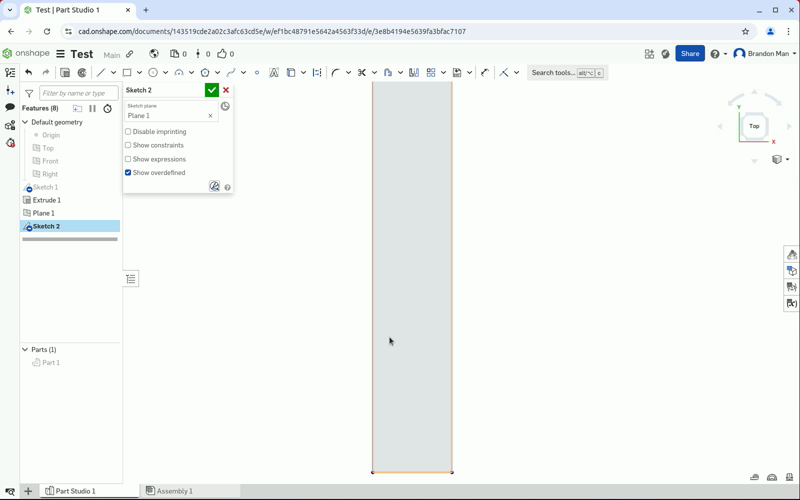
scroll(-6)
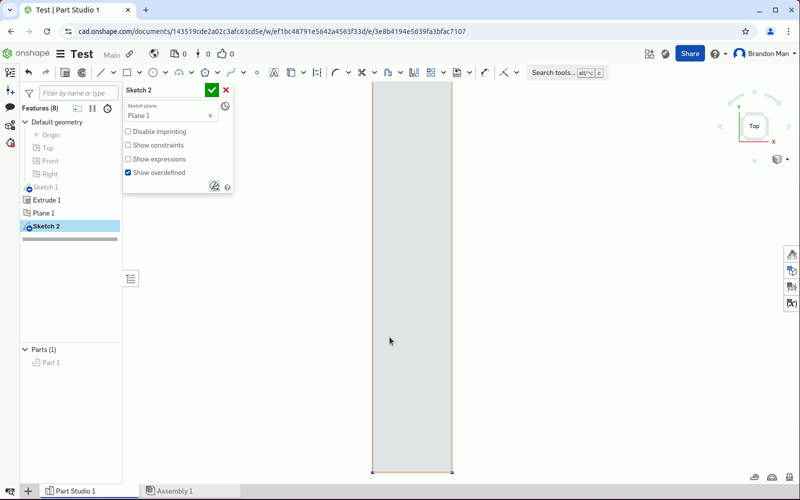
scroll(-6)
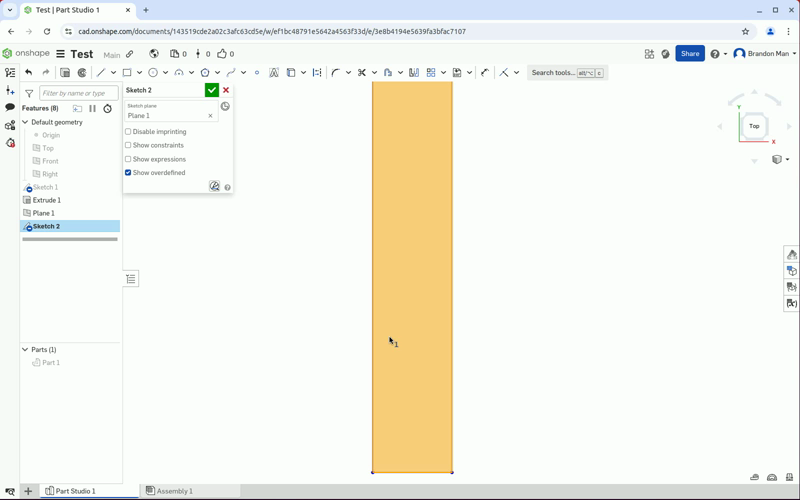
scroll(-6)
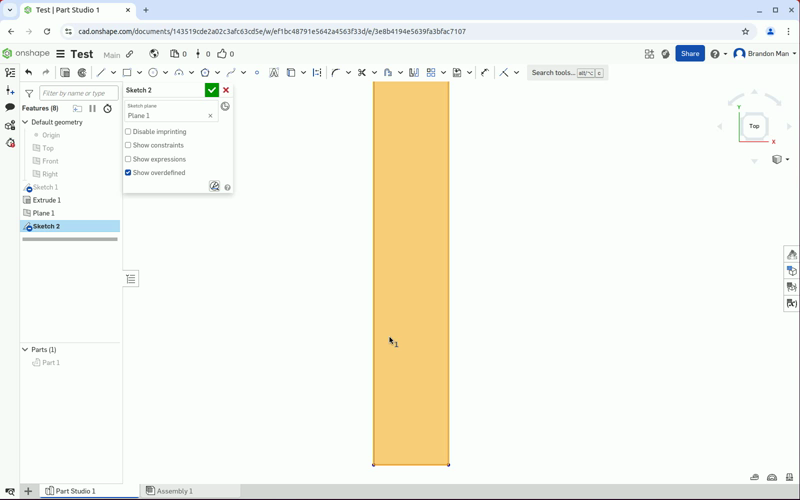
scroll(-6)
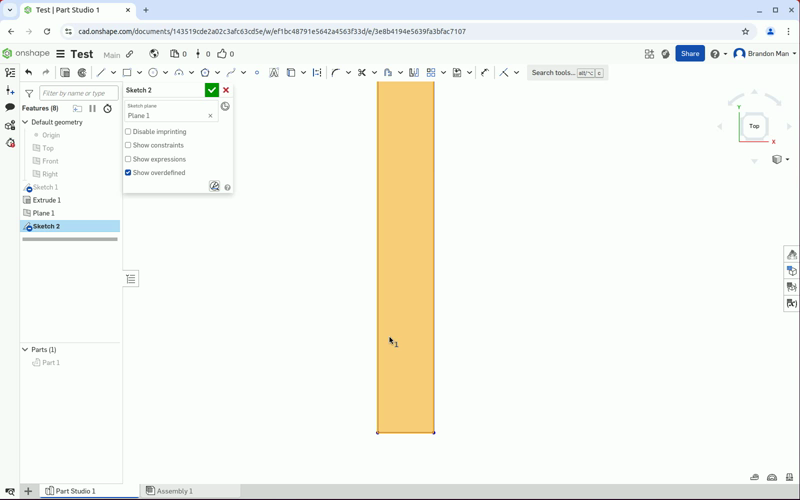
scroll(-6)
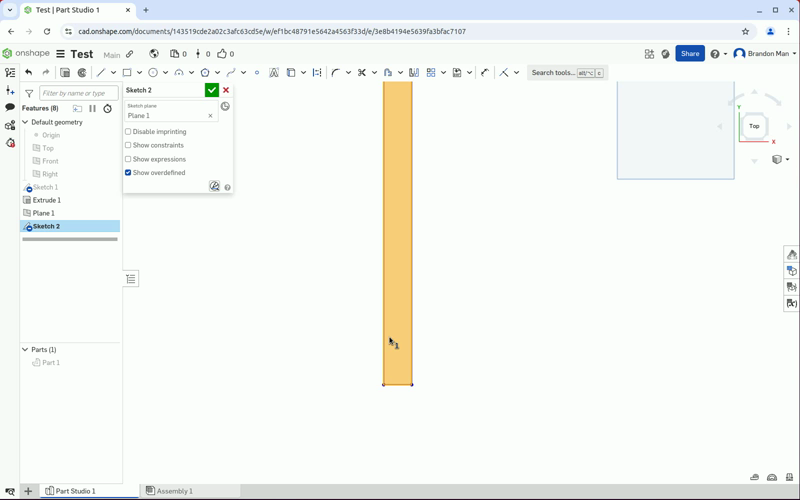
scroll(-6)
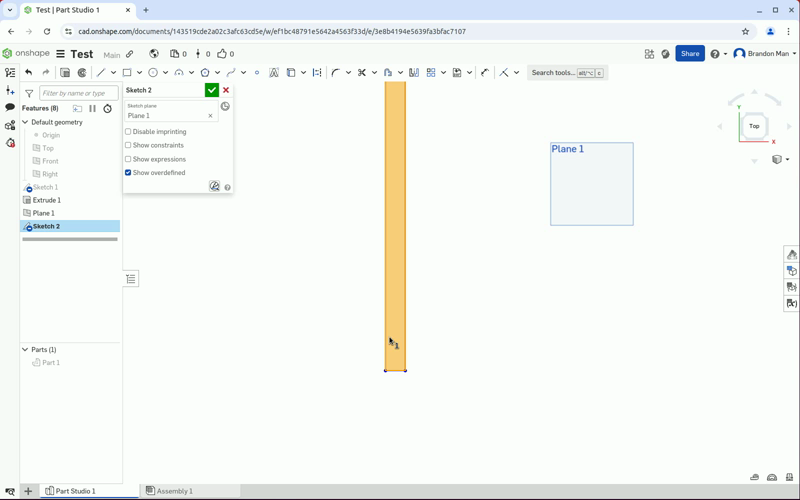
scroll(-6)
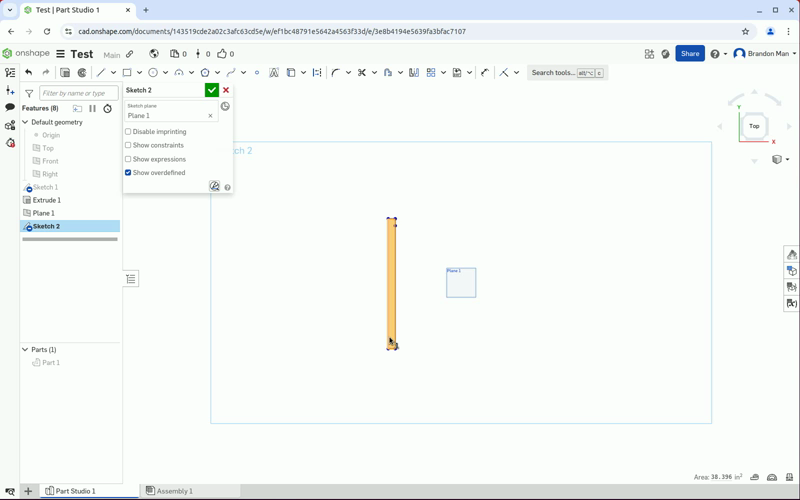
mouse_move(73, 352)
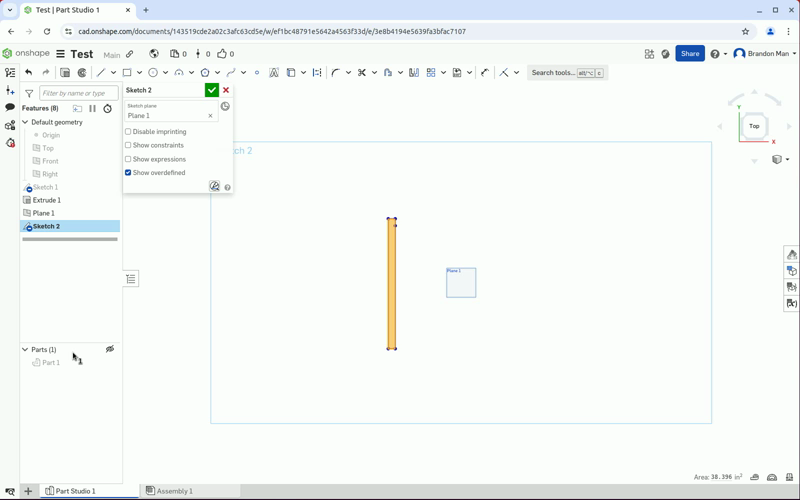
key(shift+y)
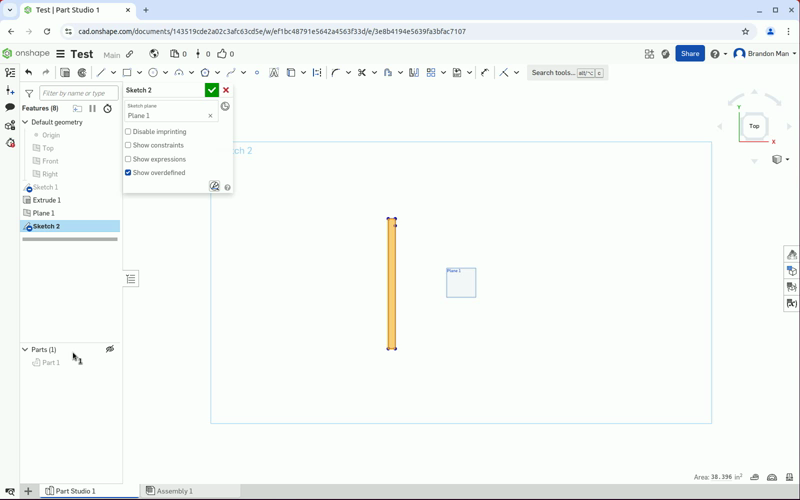
key(shift+e)
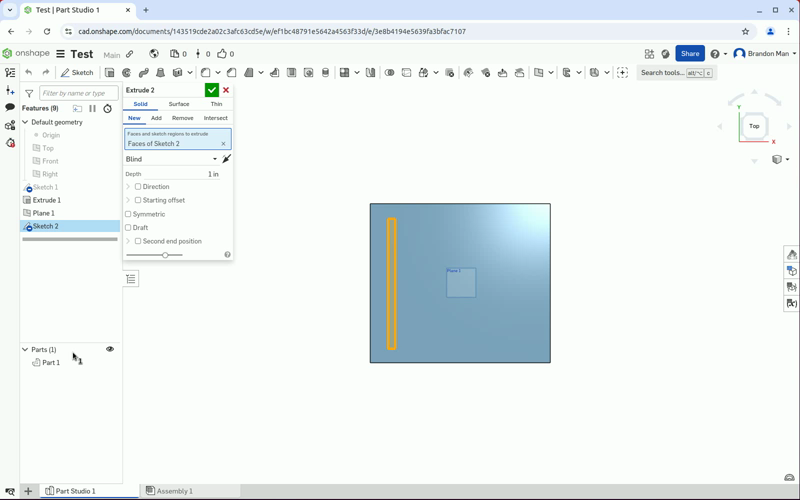
mouse_move(143, 106)
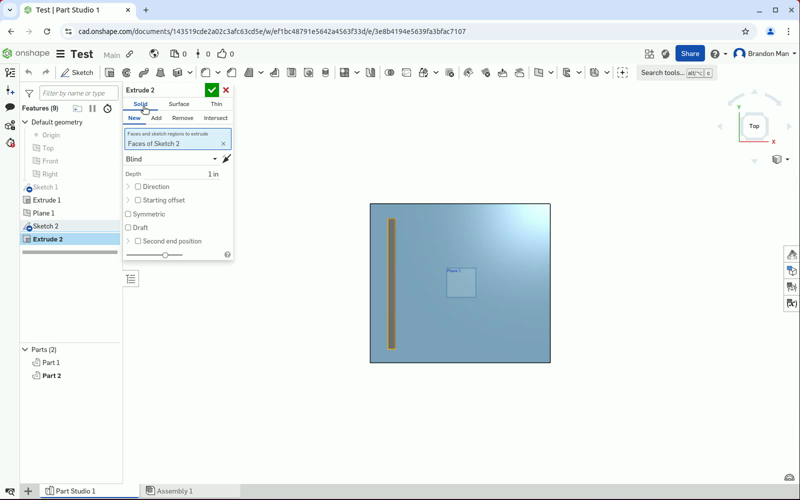
click(143, 106)
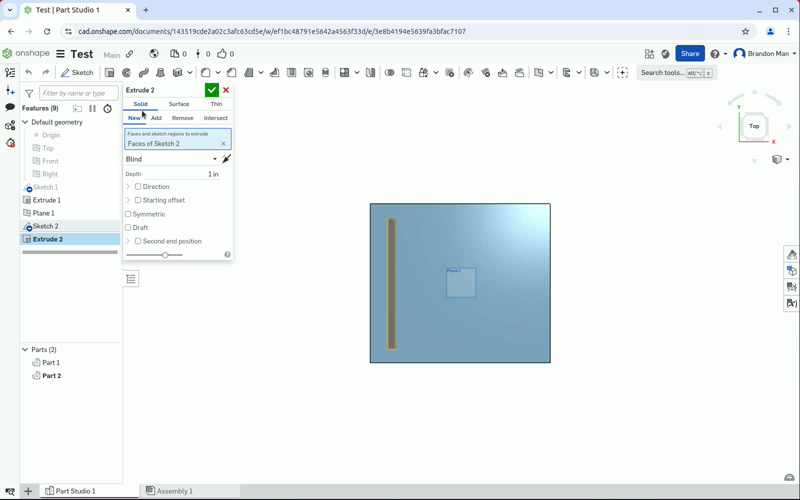
mouse_move(137, 120)
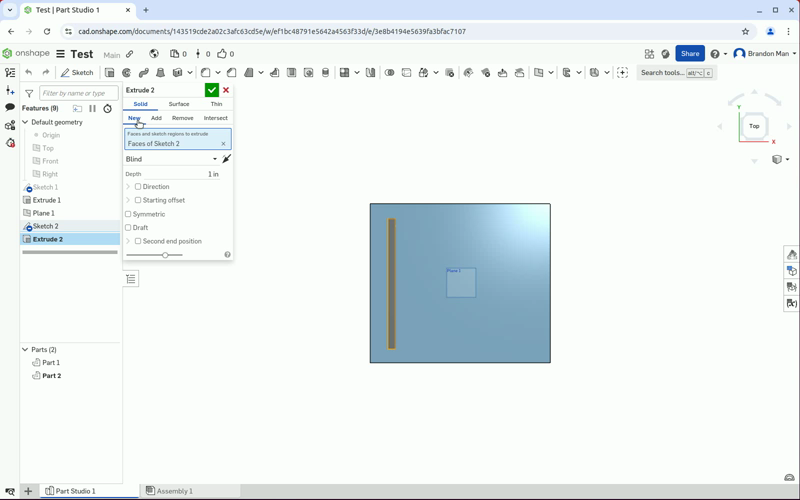
click(137, 120)
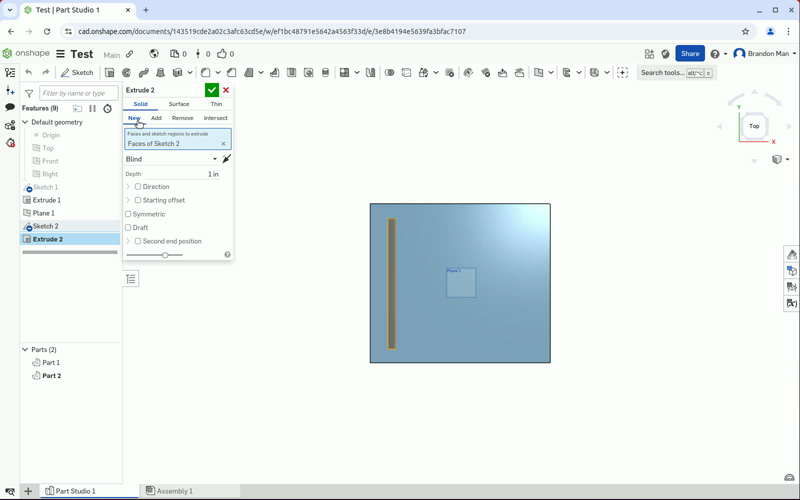
key(tab, 4)
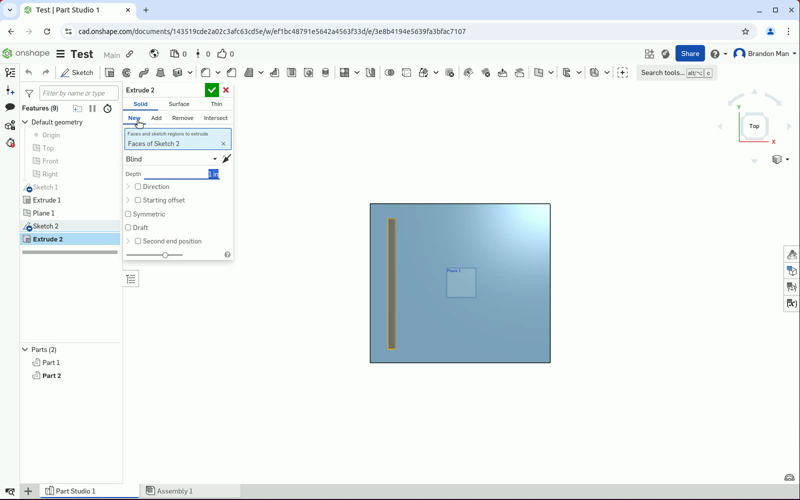
text(21.664)
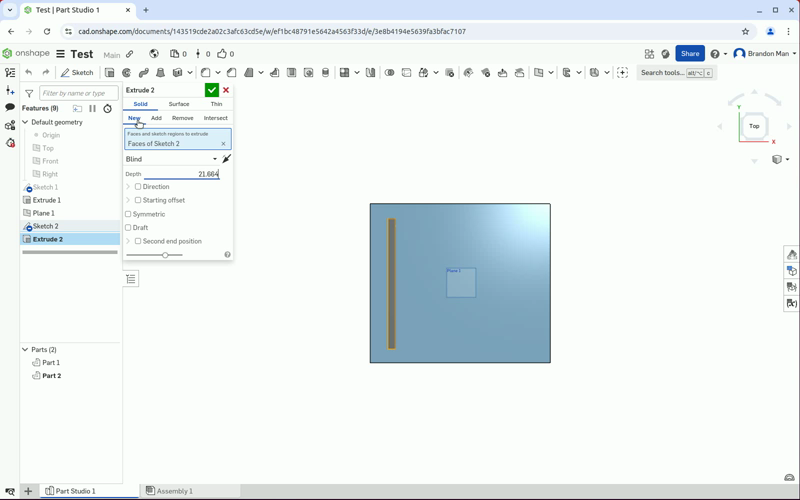
key(enter)
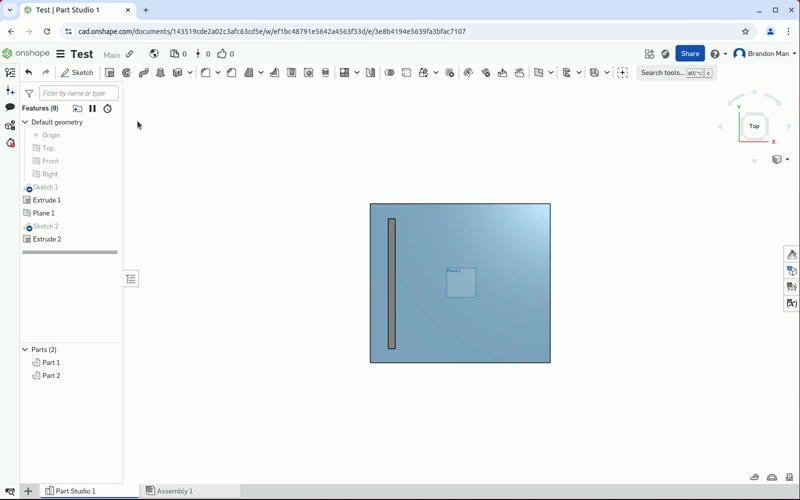
key(shift+h)
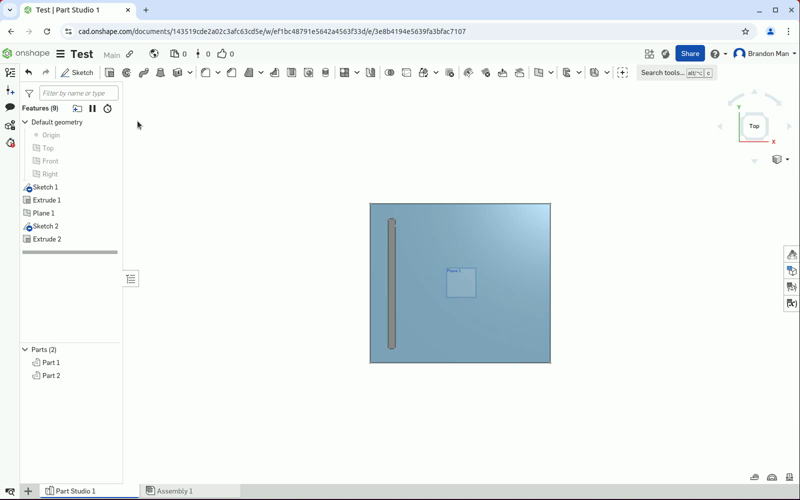
key(shift+h)
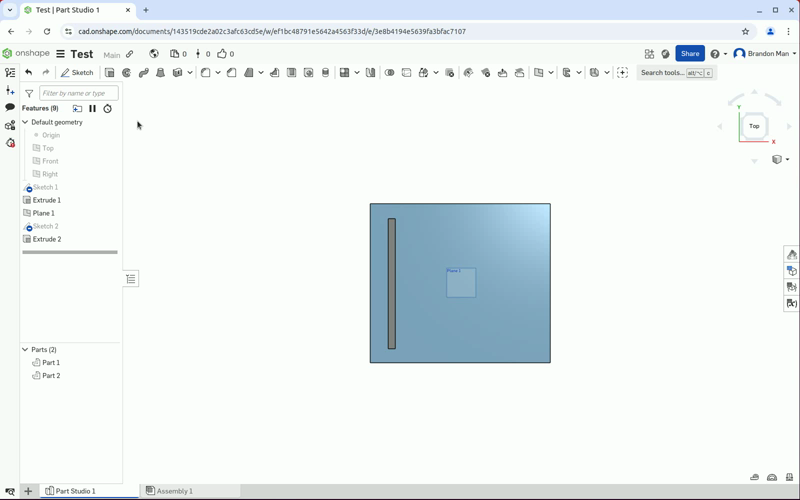
mouse_move(73, 189)
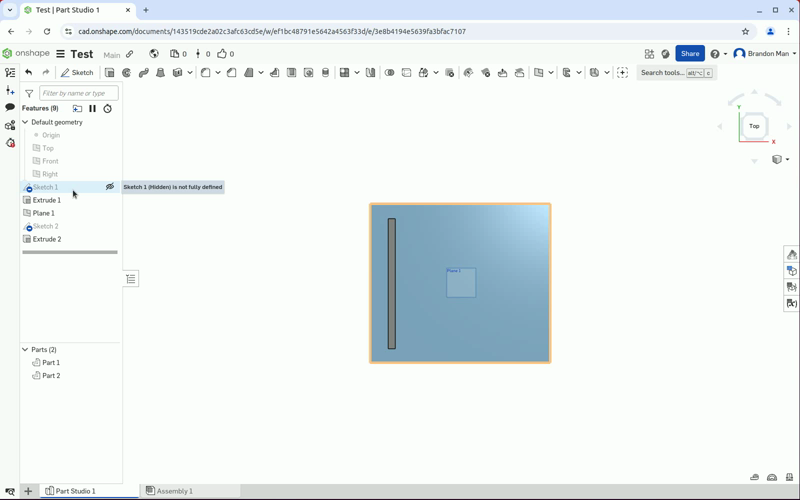
click(73, 189)
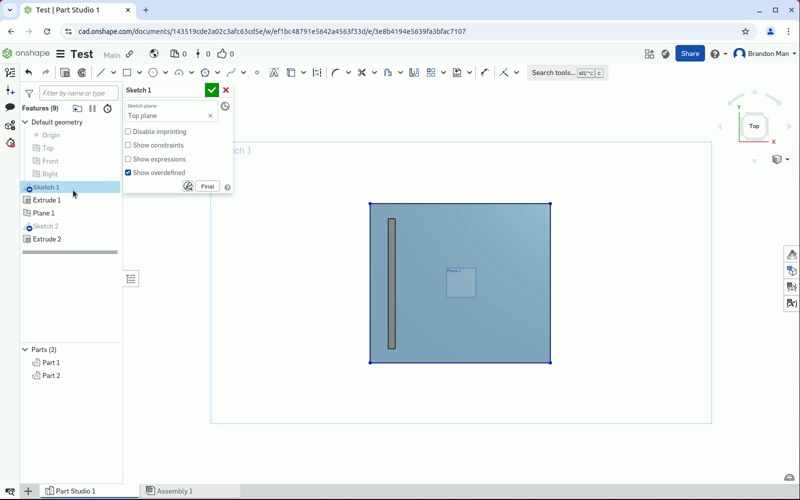
mouse_move(229, 92)
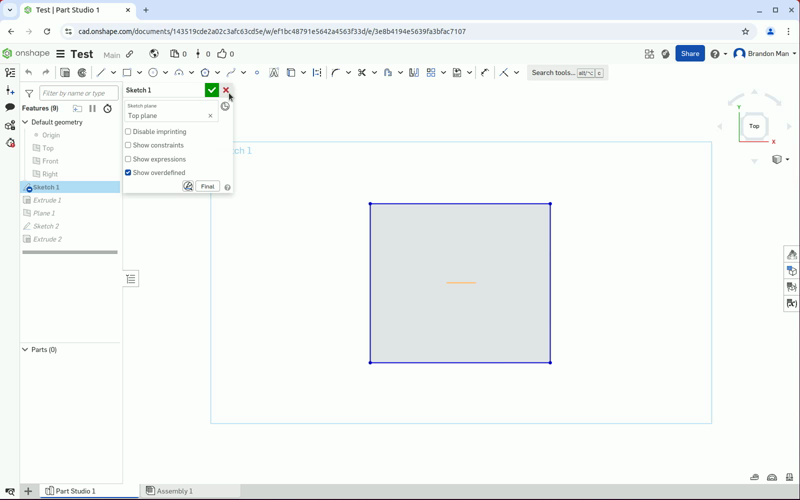
click(229, 92)
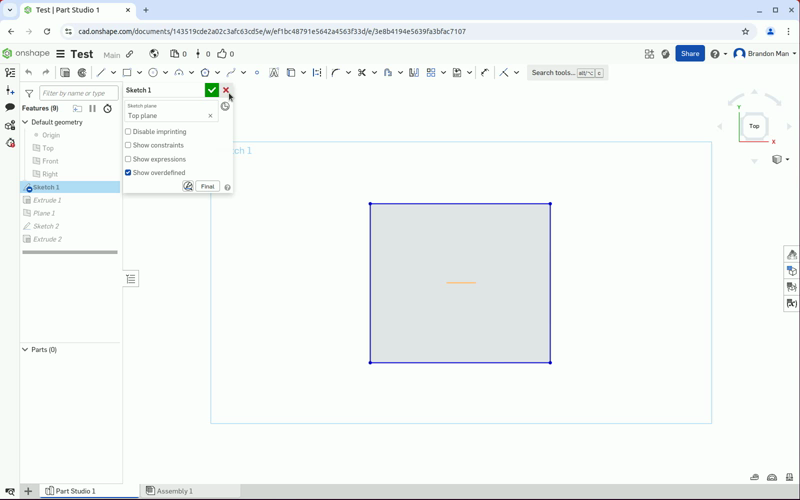
key(shift+s)
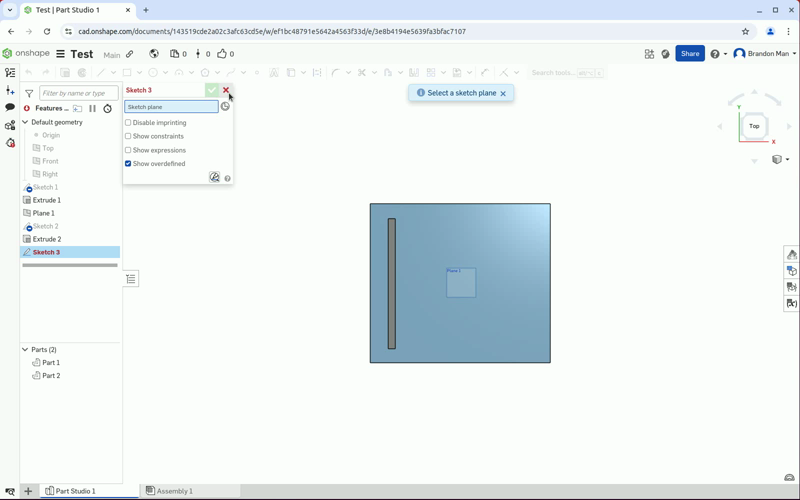
mouse_move(73, 215)
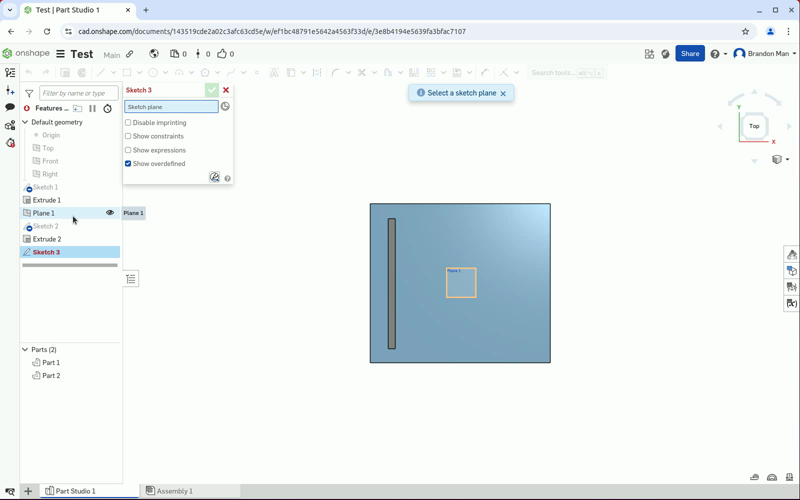
click(73, 215)
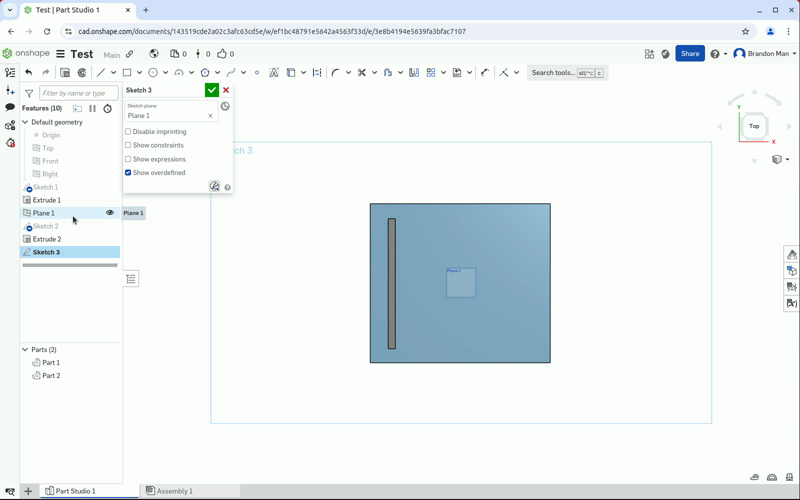
mouse_move(73, 352)
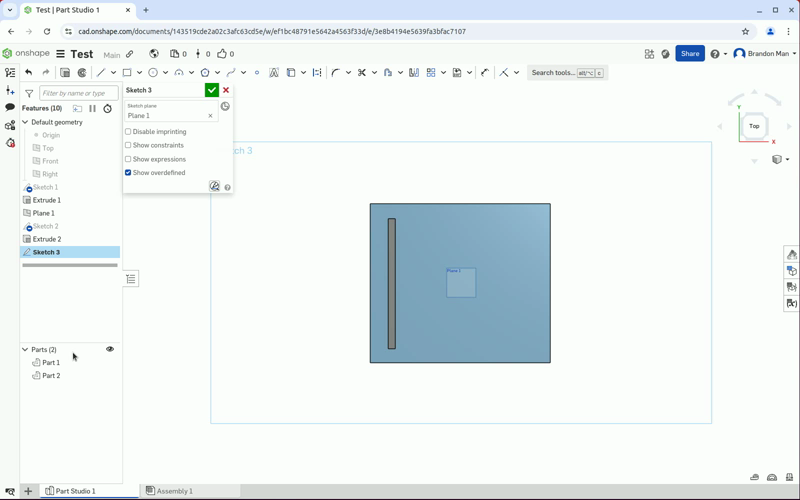
key(y)
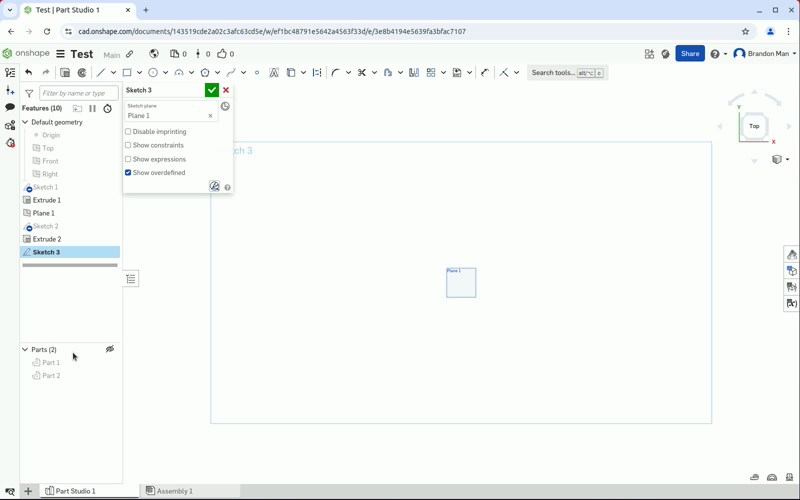
key(l)
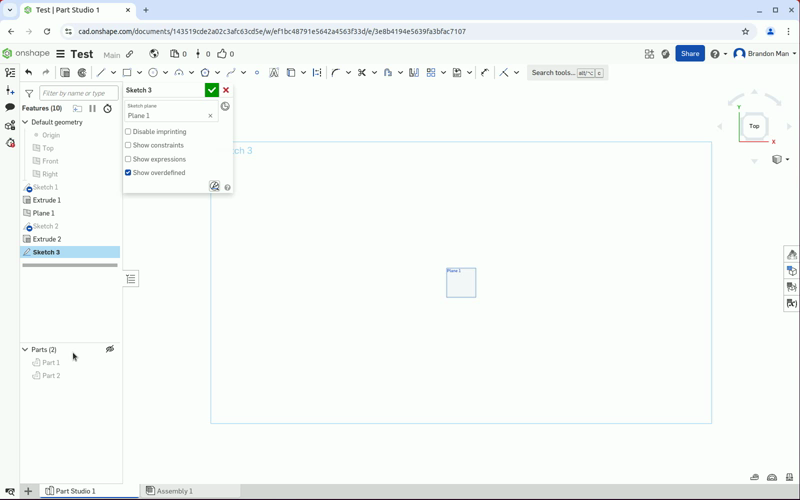
key_down(shift)
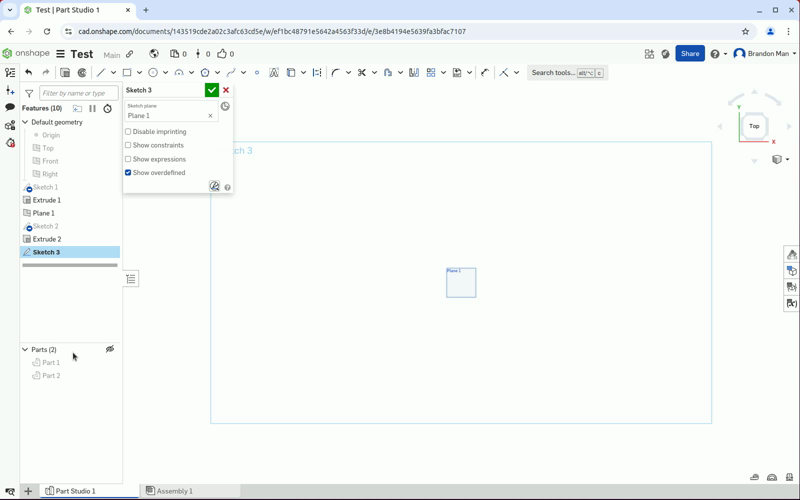
mouse_move(529, 348)
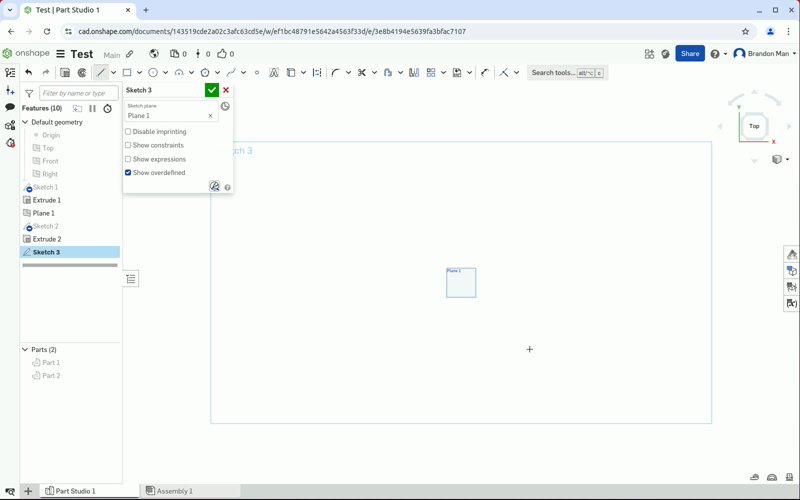
click(529, 348)
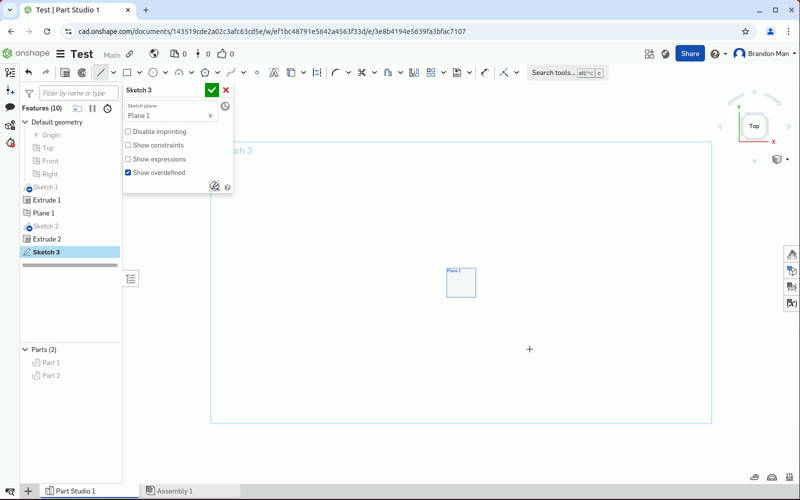
key_up(shift)
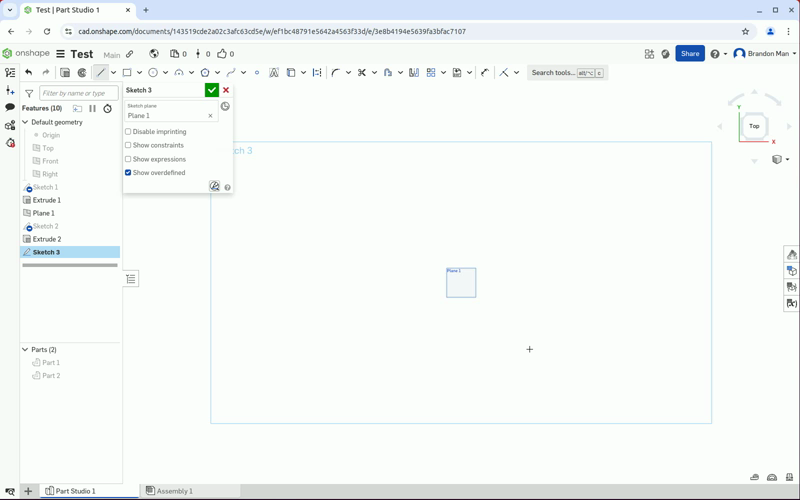
key_down(shift)
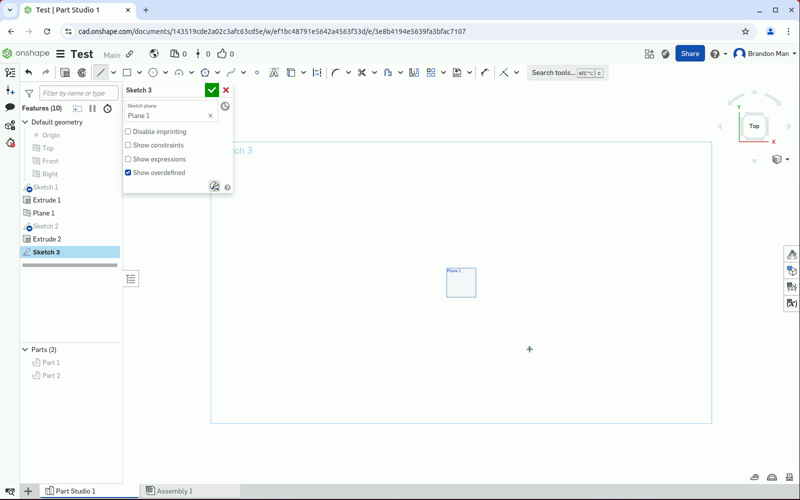
mouse_move(559, 348)
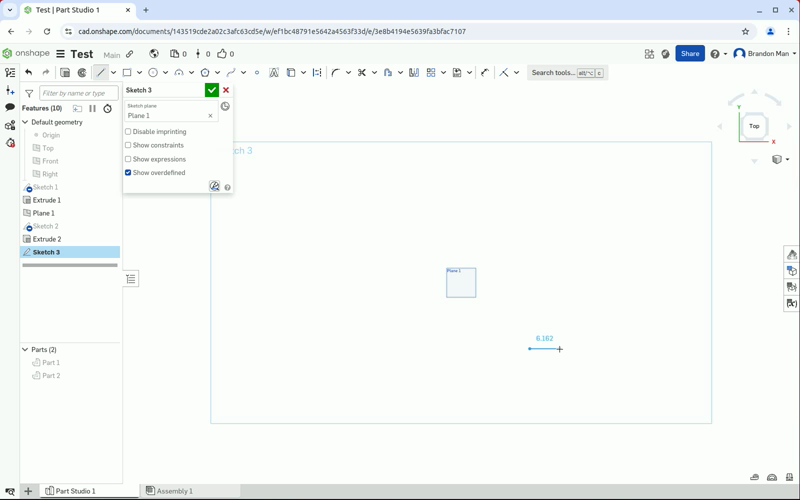
mouse_move(536, 348)
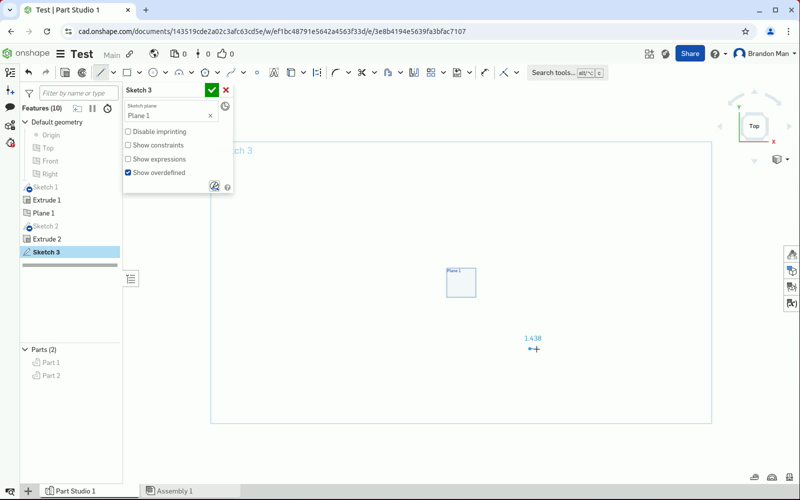
scroll(6)
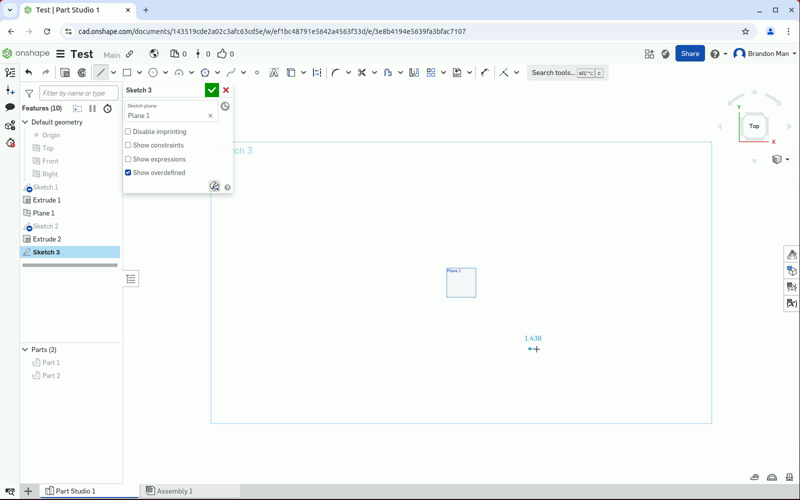
scroll(6)
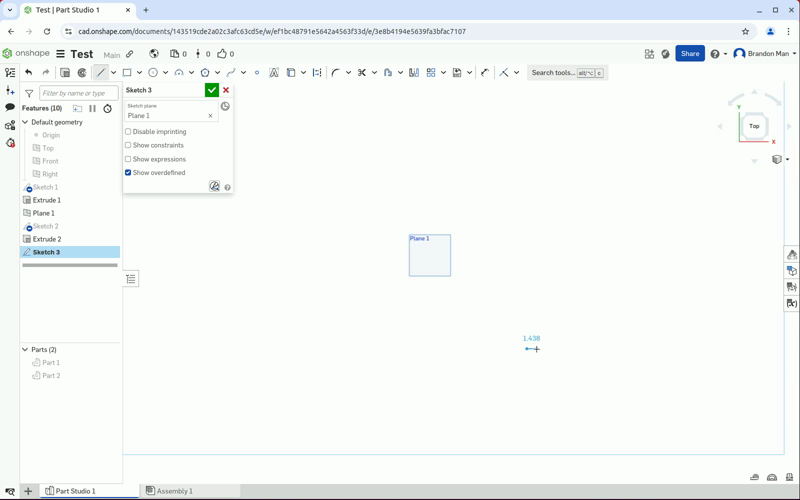
scroll(6)
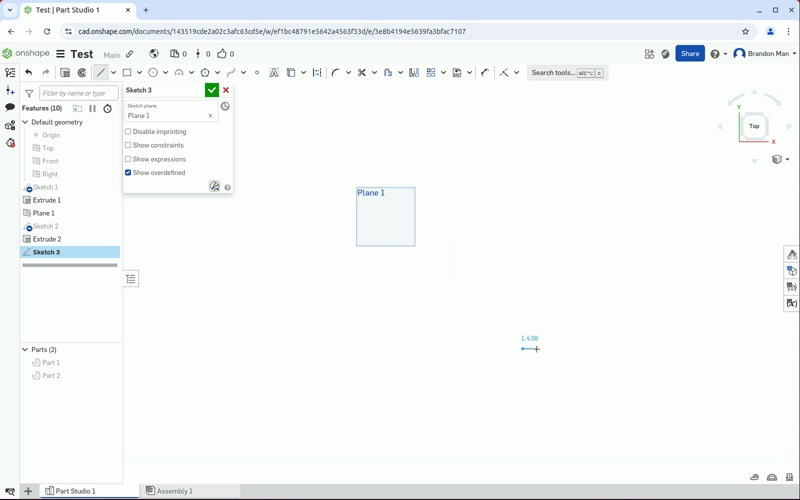
scroll(6)
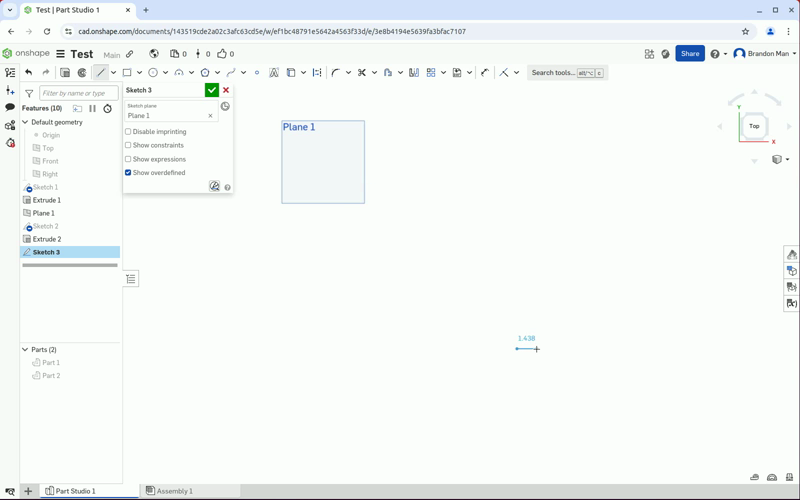
scroll(6)
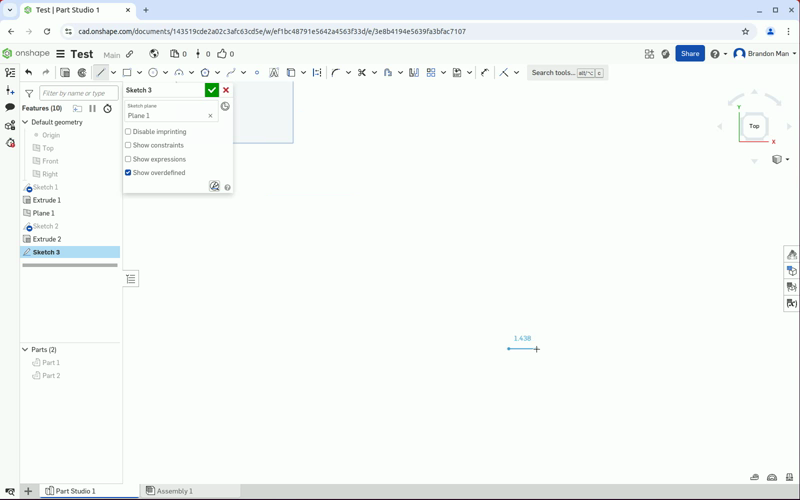
scroll(6)
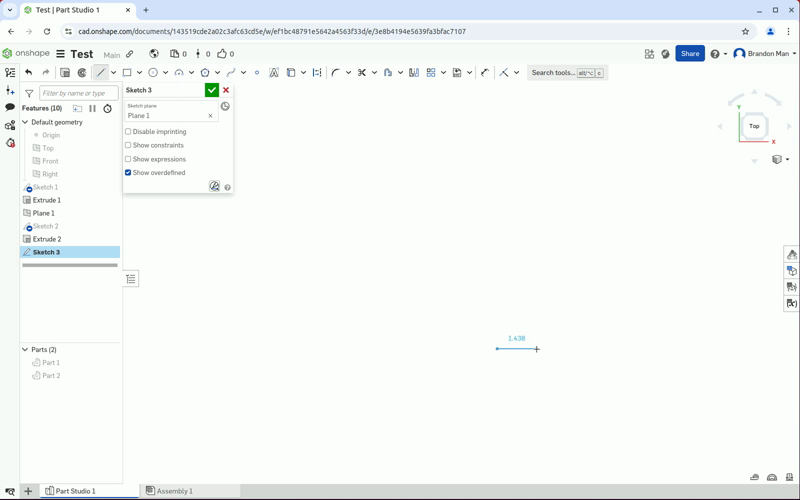
scroll(6)
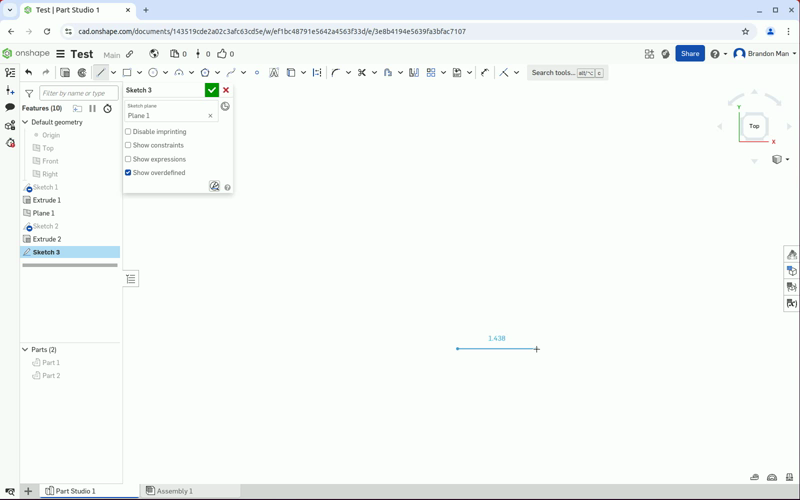
click(536, 348)
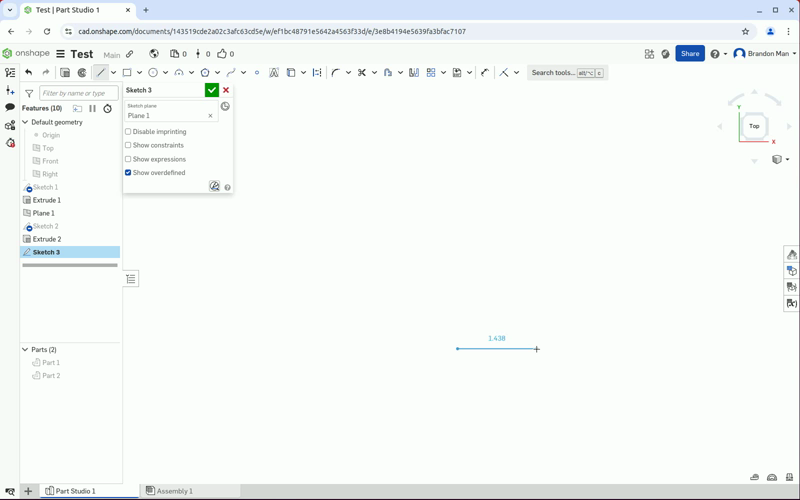
scroll(-6)
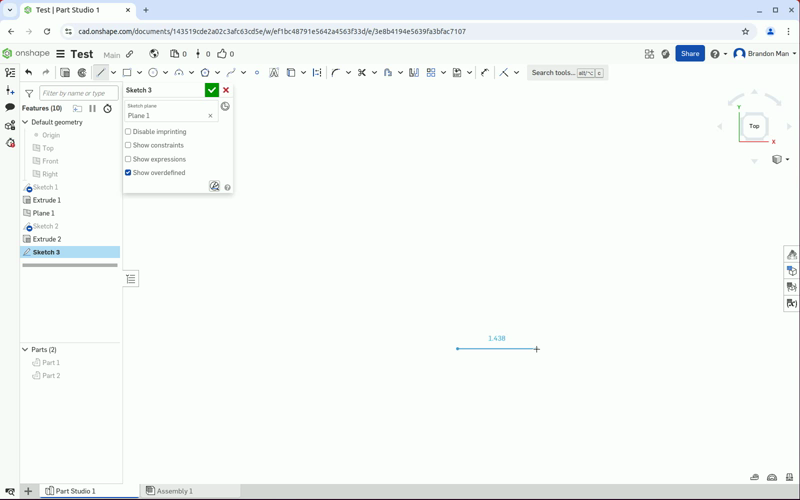
scroll(-6)
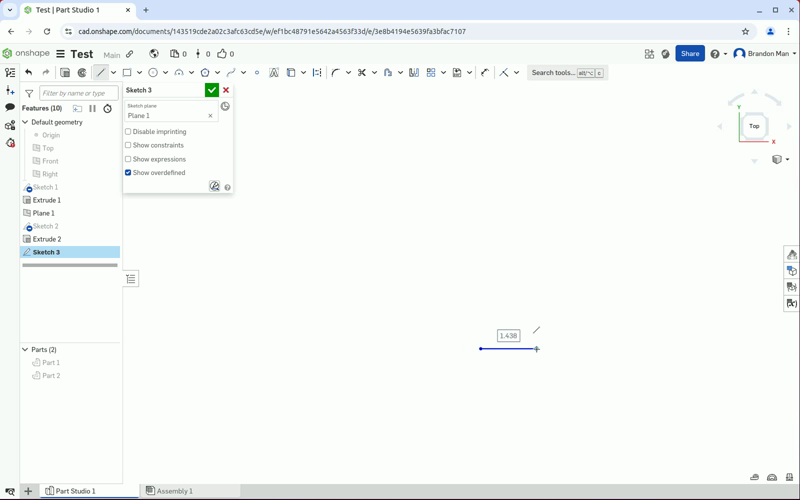
scroll(-6)
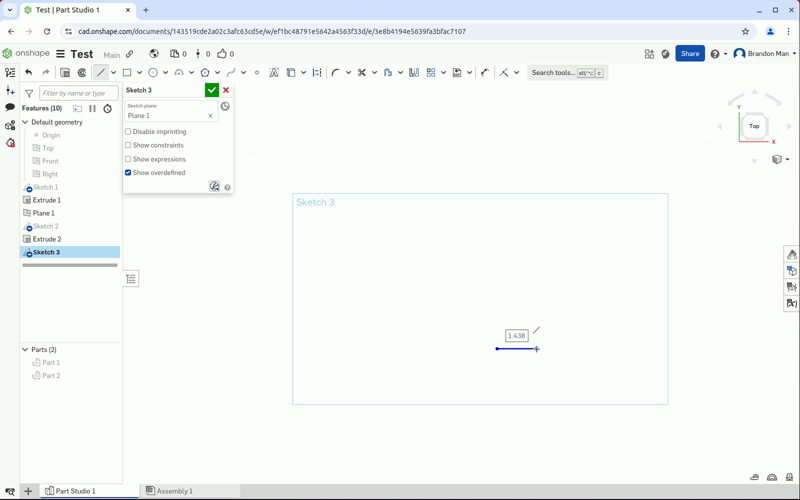
scroll(-6)
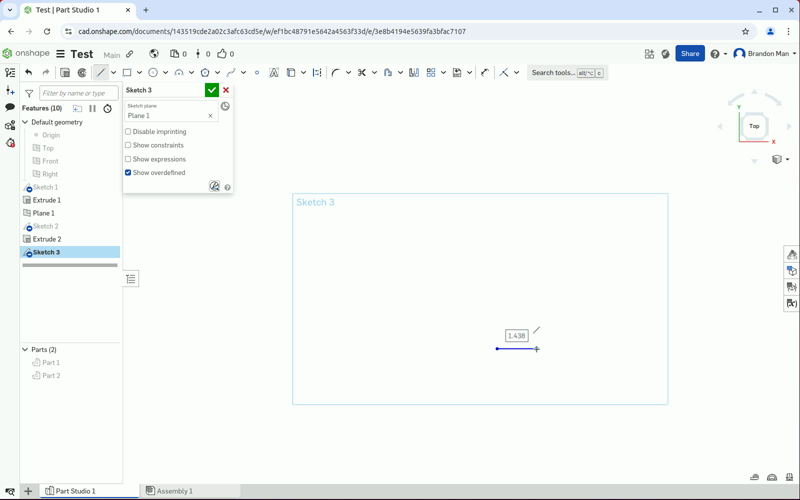
scroll(-6)
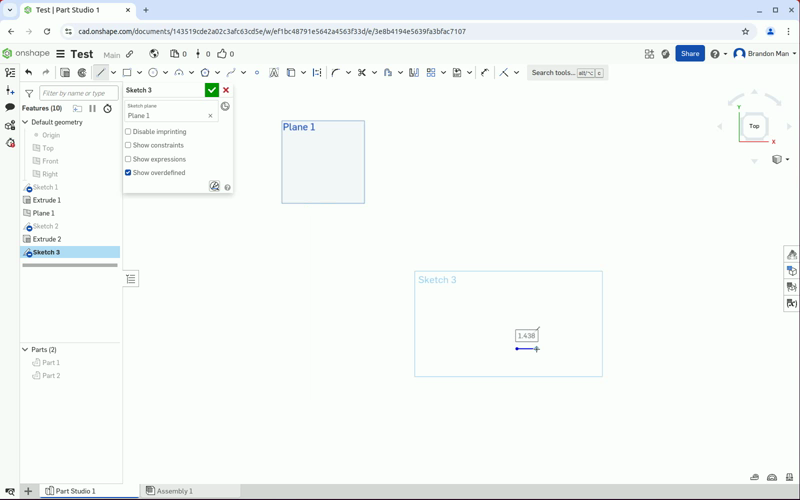
scroll(-6)
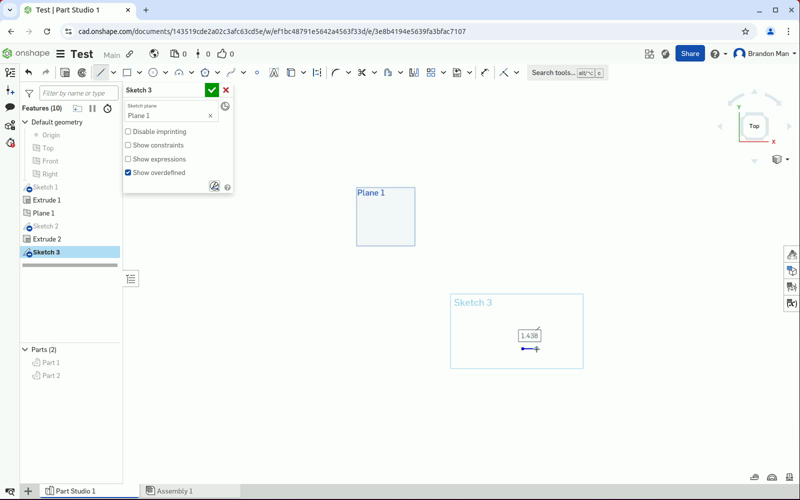
scroll(-6)
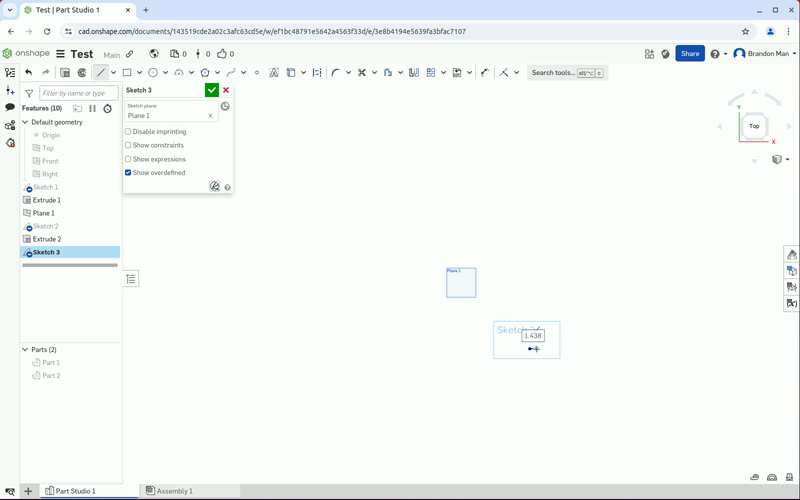
key_up(shift)
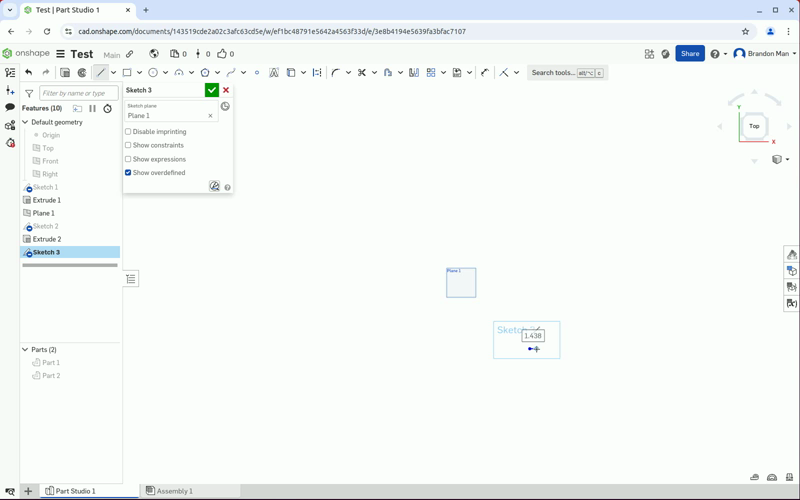
key_down(shift)
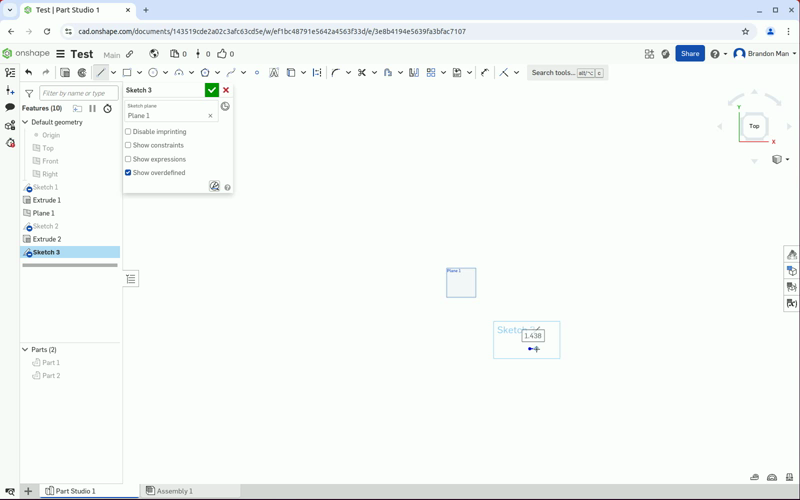
mouse_move(536, 218)
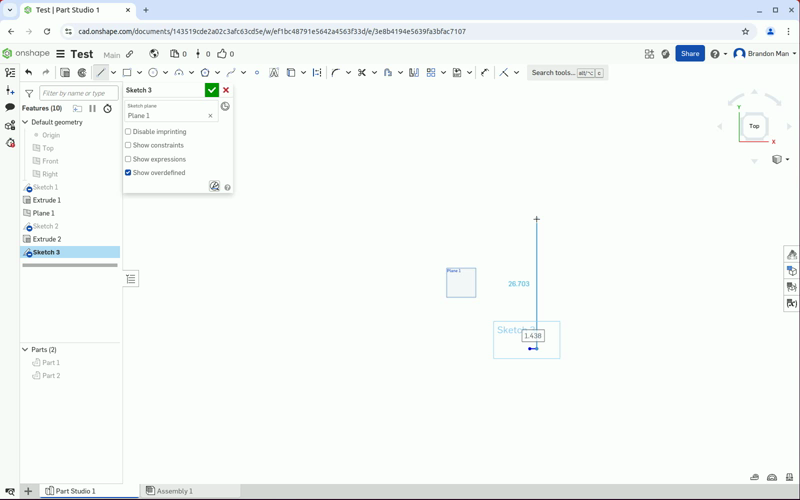
click(536, 218)
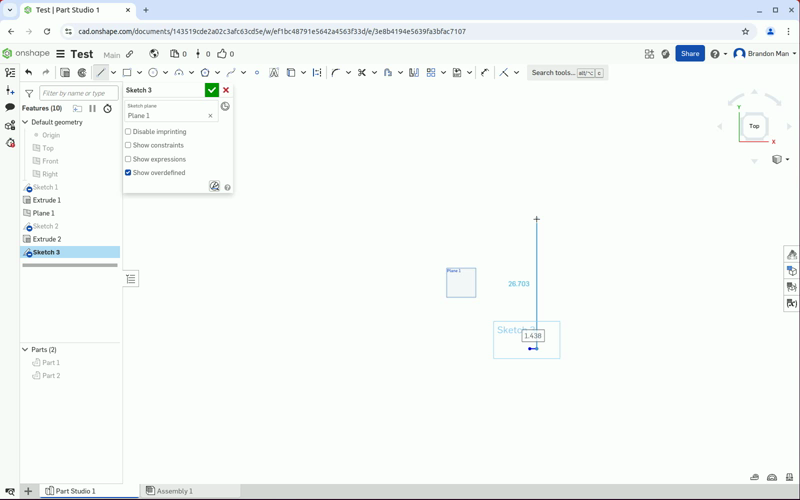
key_up(shift)
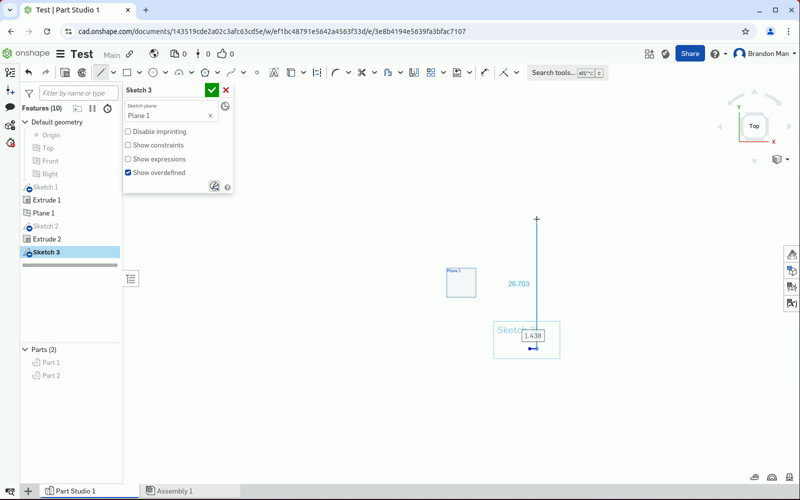
key_down(shift)
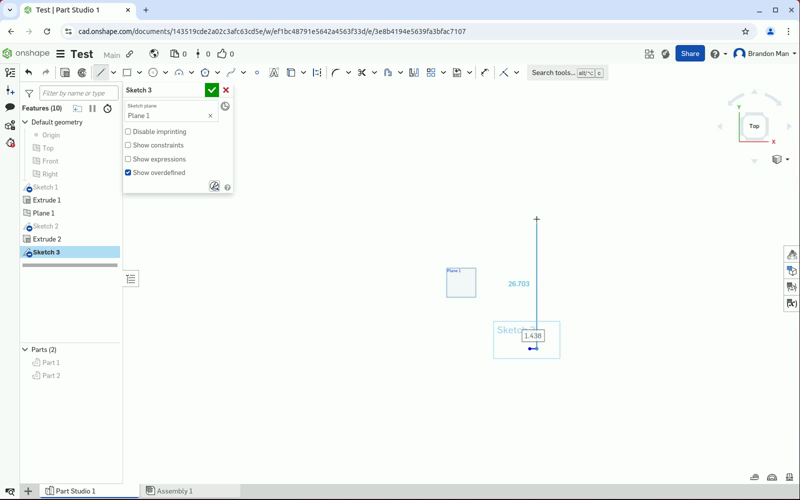
mouse_move(566, 218)
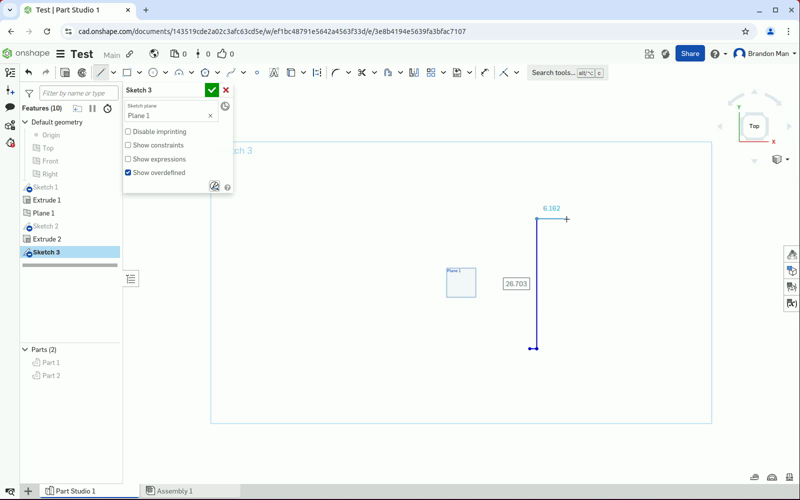
mouse_move(529, 218)
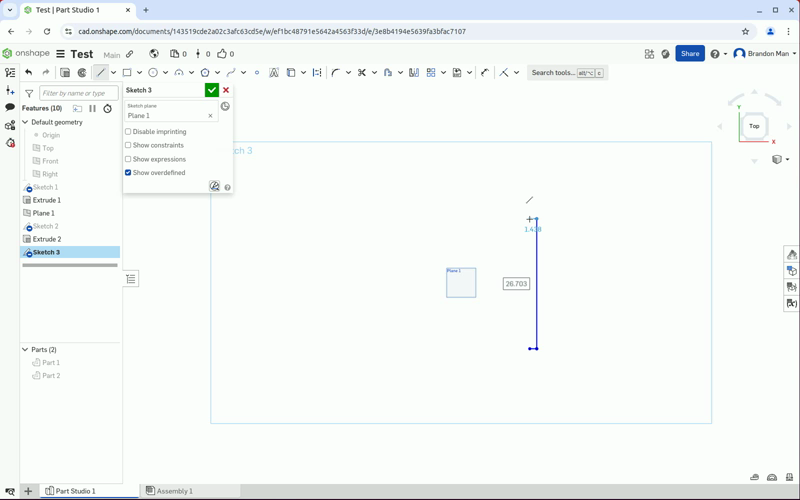
scroll(6)
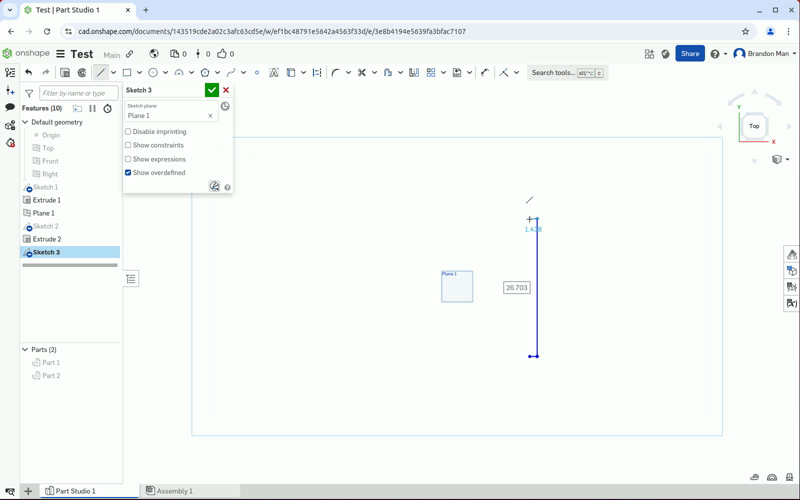
scroll(6)
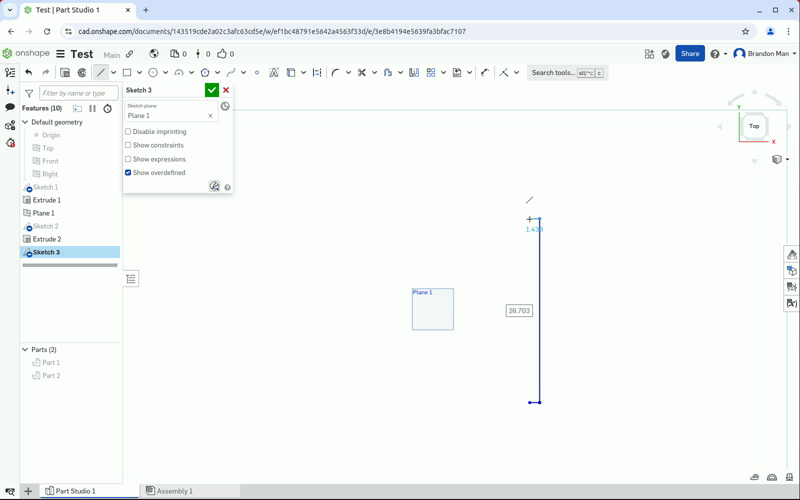
scroll(6)
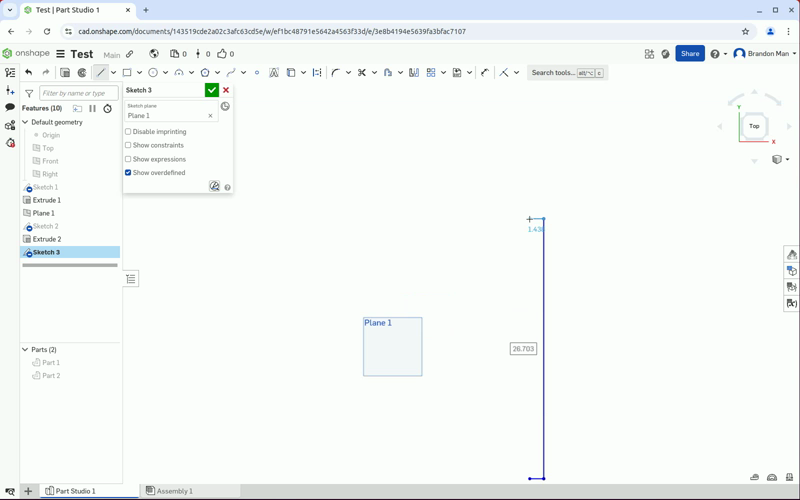
scroll(6)
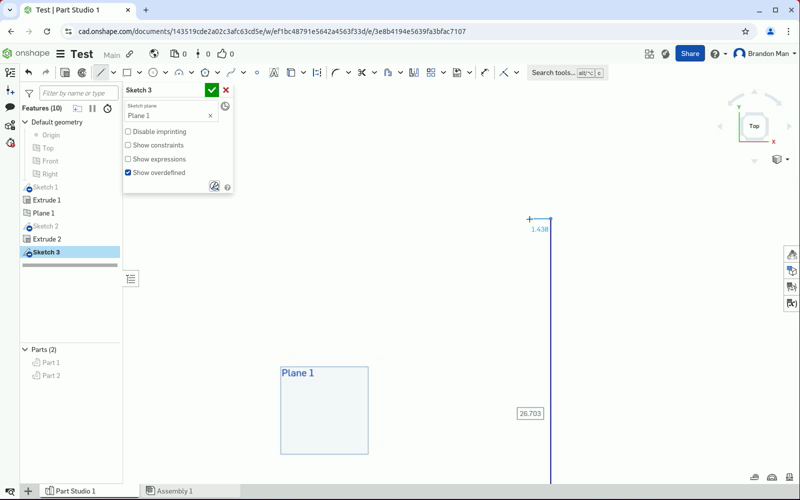
scroll(6)
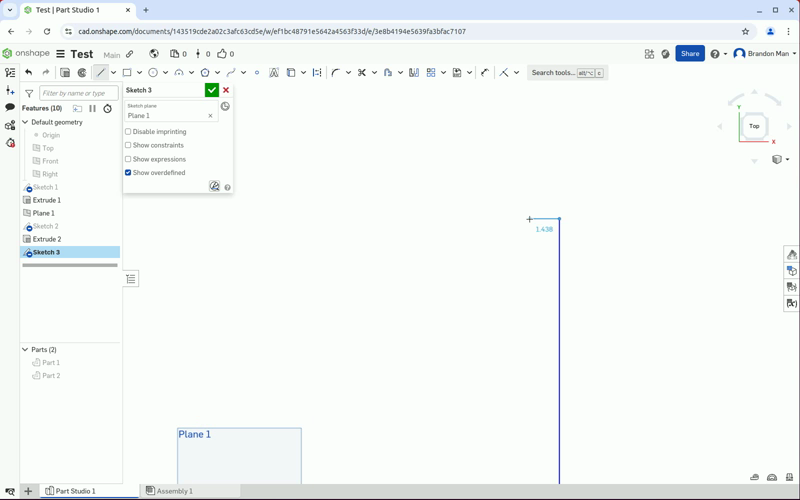
scroll(6)
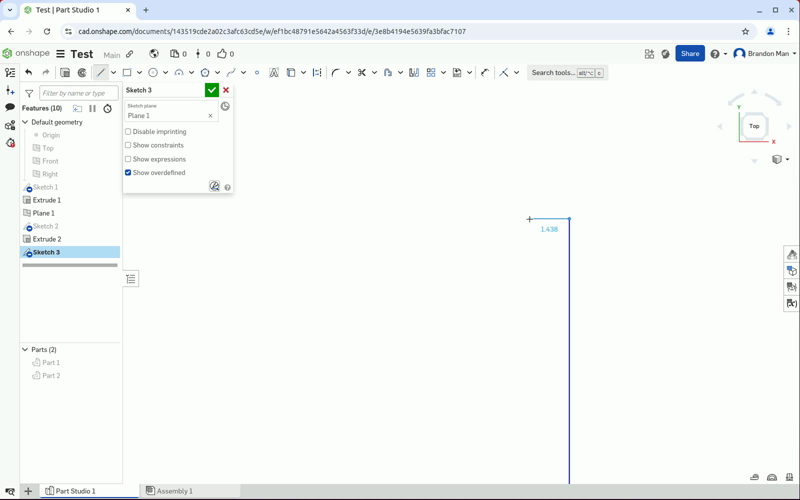
scroll(6)
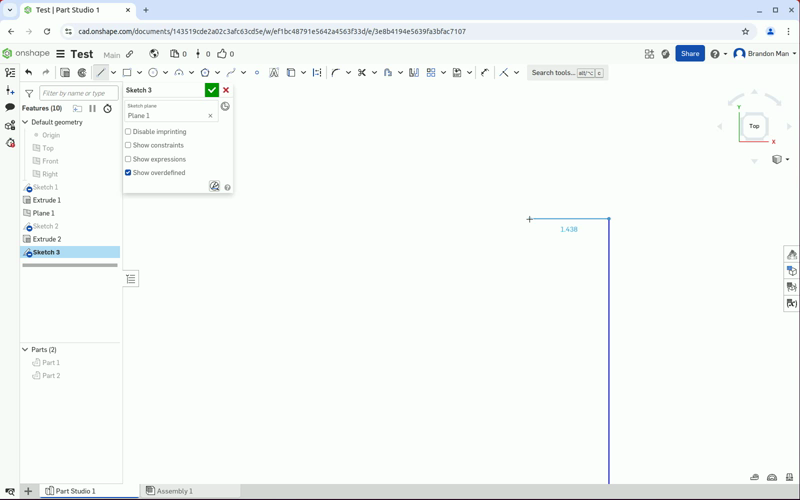
click(529, 218)
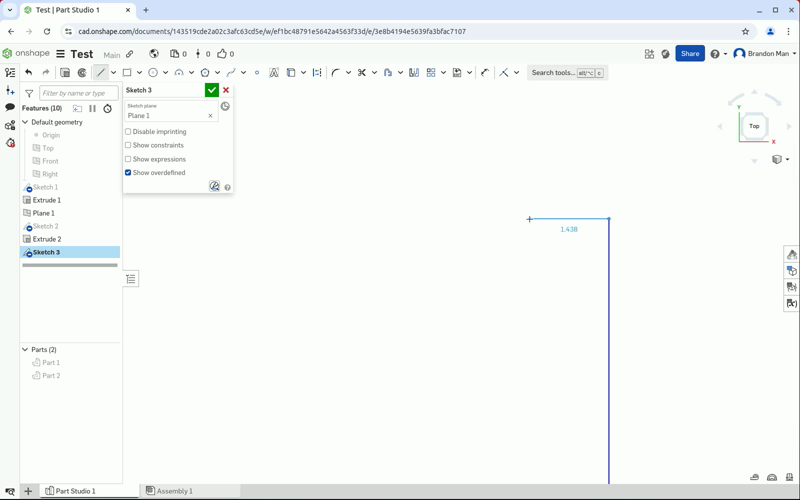
scroll(-6)
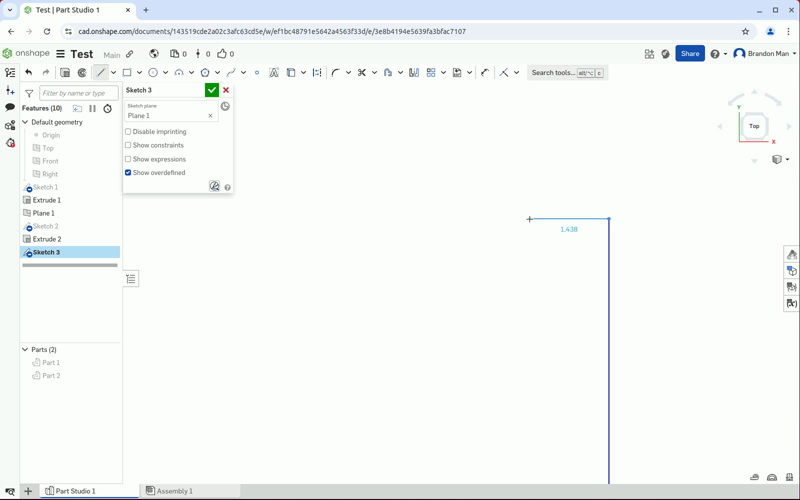
scroll(-6)
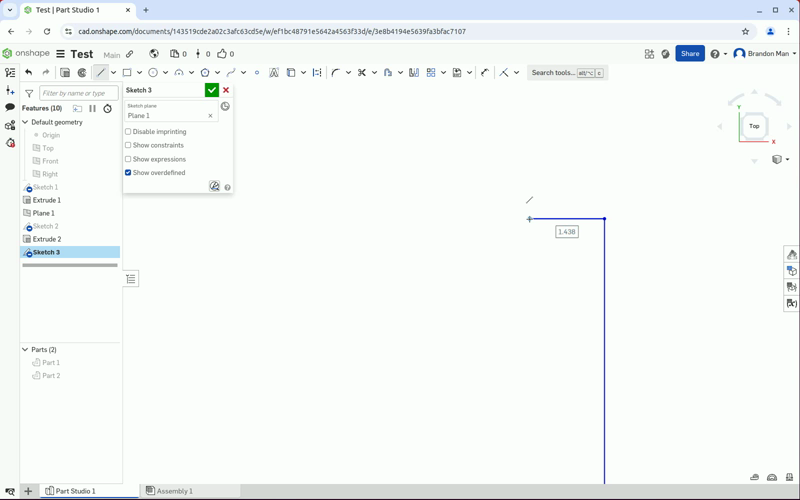
scroll(-6)
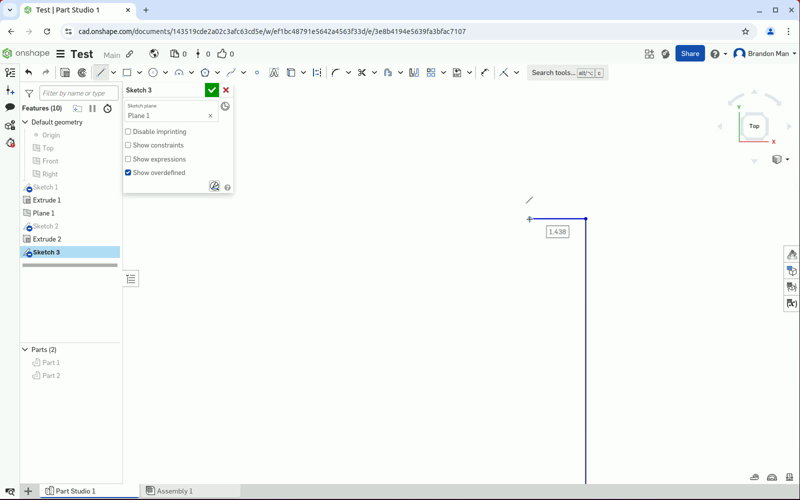
scroll(-6)
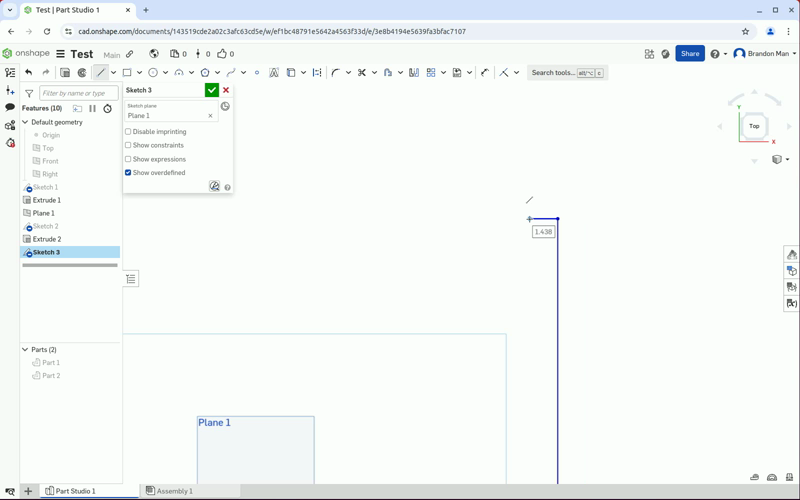
scroll(-6)
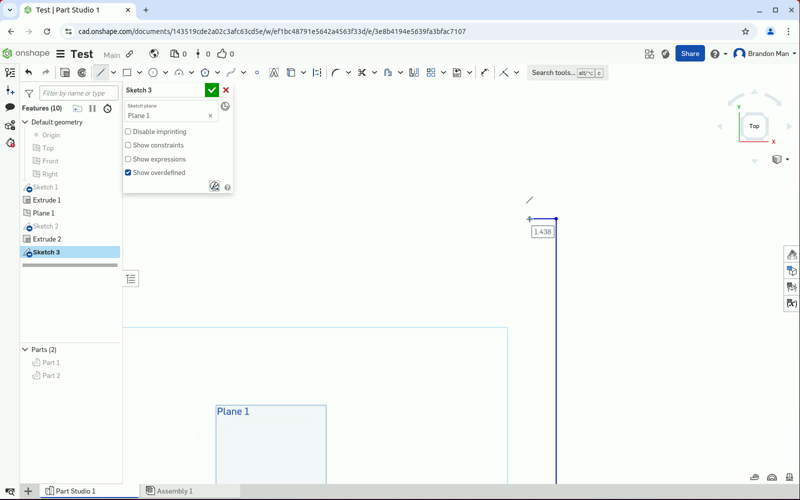
scroll(-6)
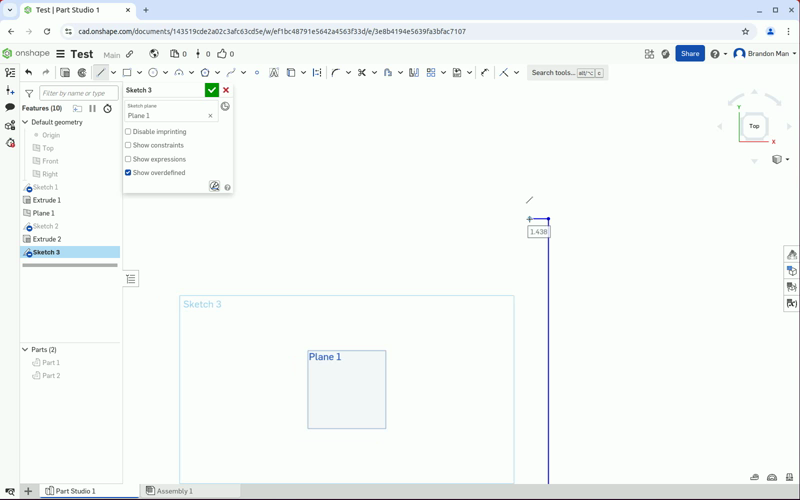
scroll(-6)
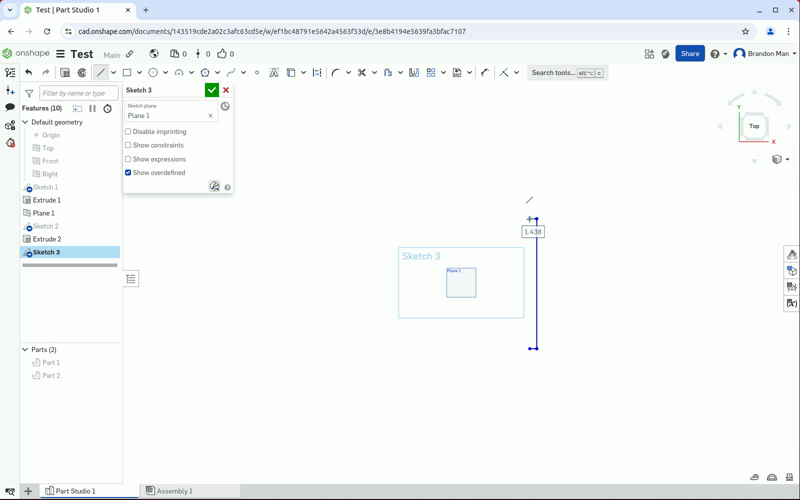
key_up(shift)
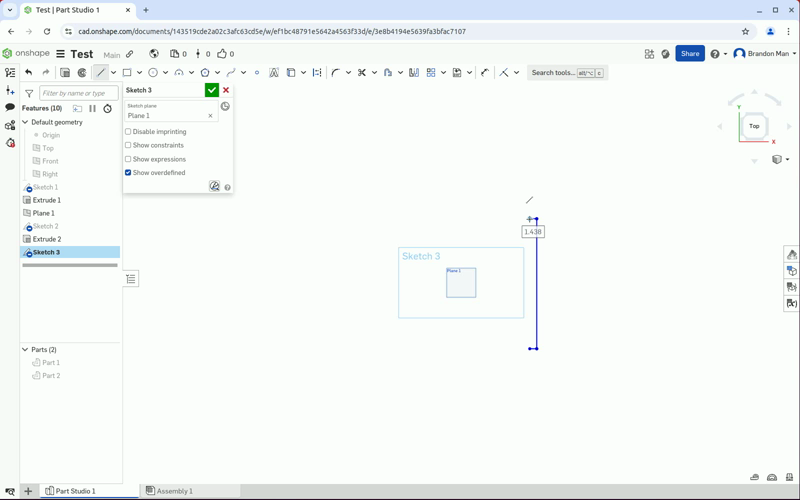
key_down(shift)
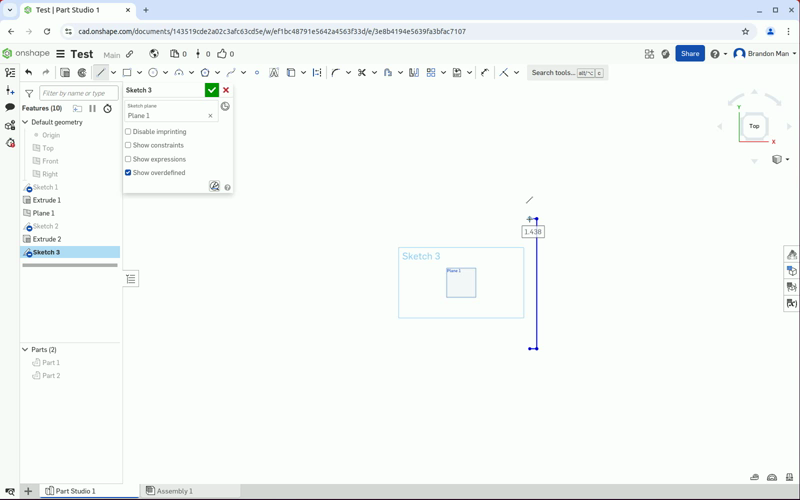
mouse_move(559, 218)
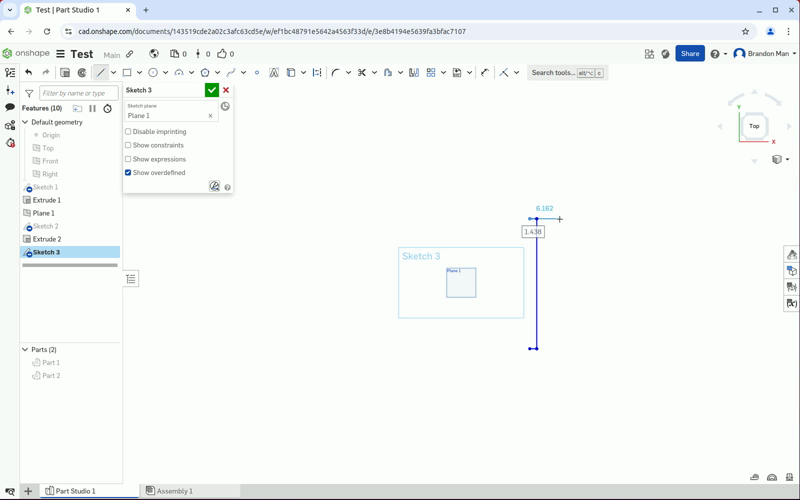
mouse_move(529, 225)
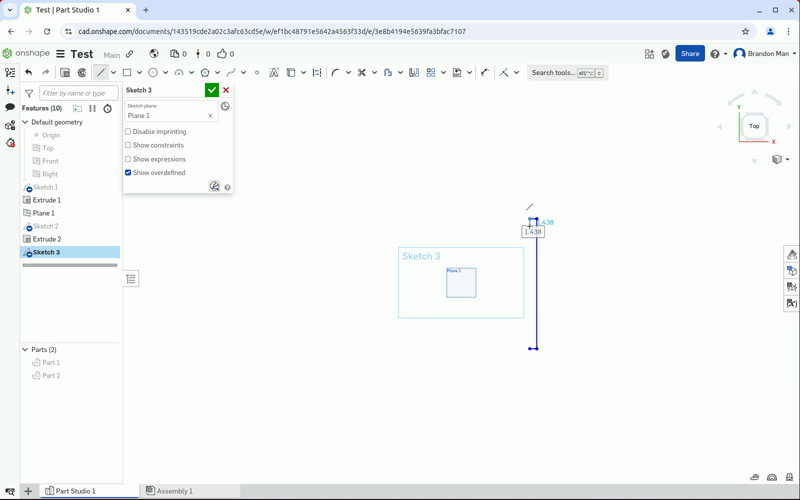
scroll(6)
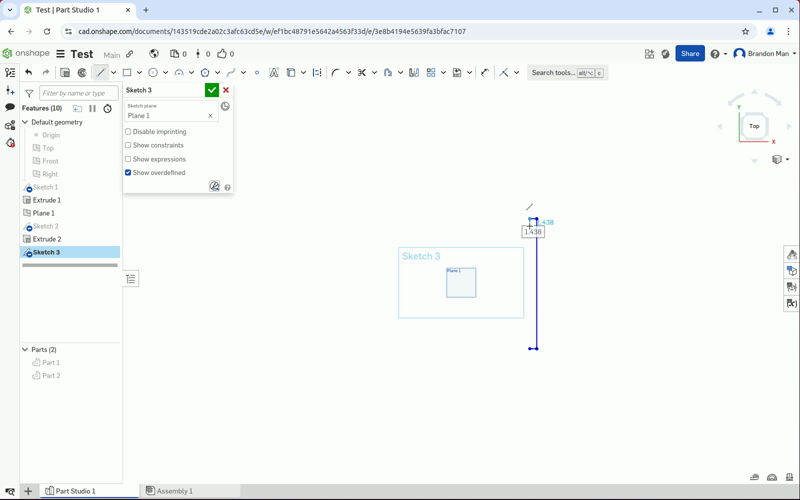
scroll(6)
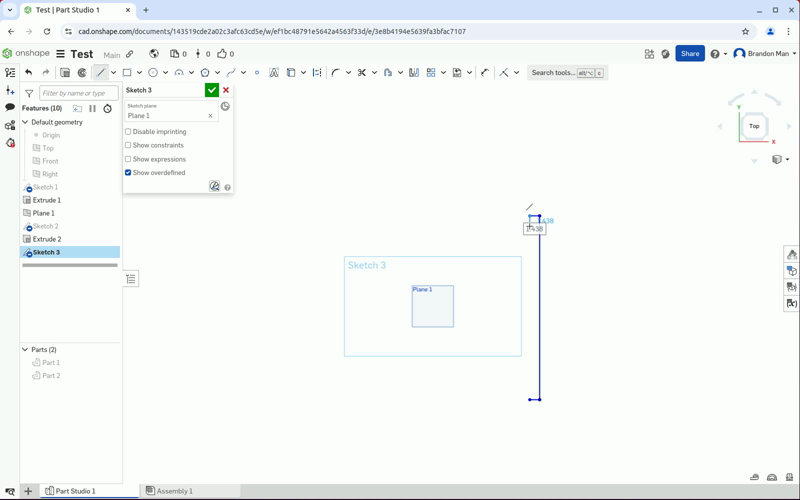
scroll(6)
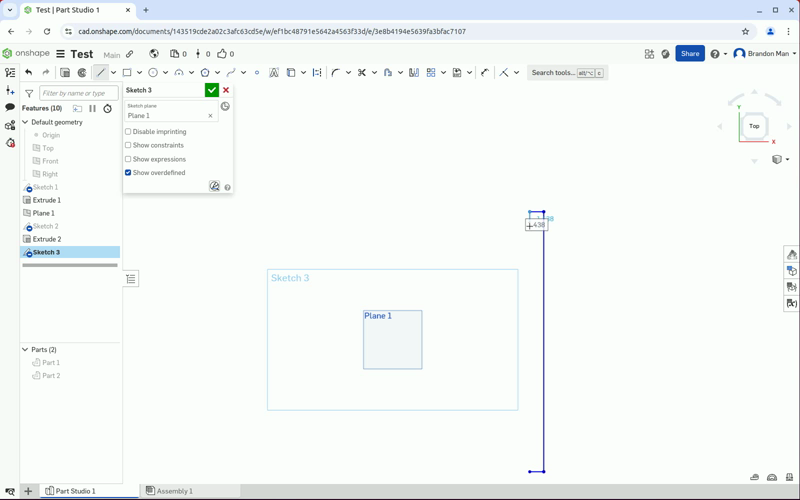
scroll(6)
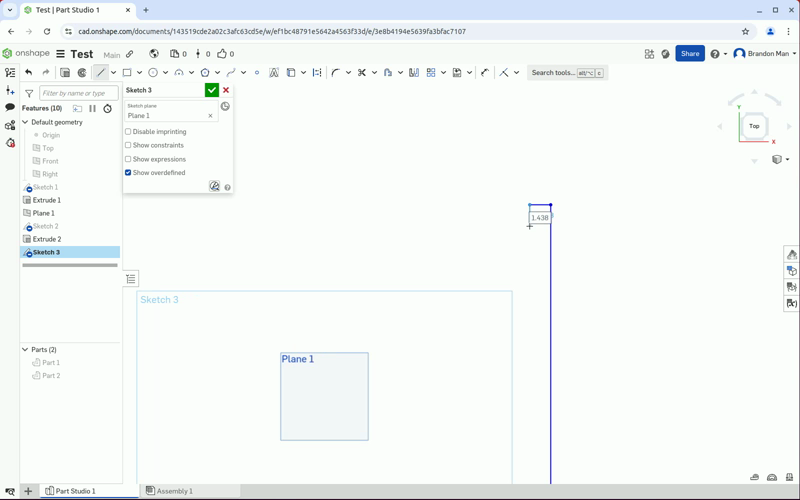
scroll(6)
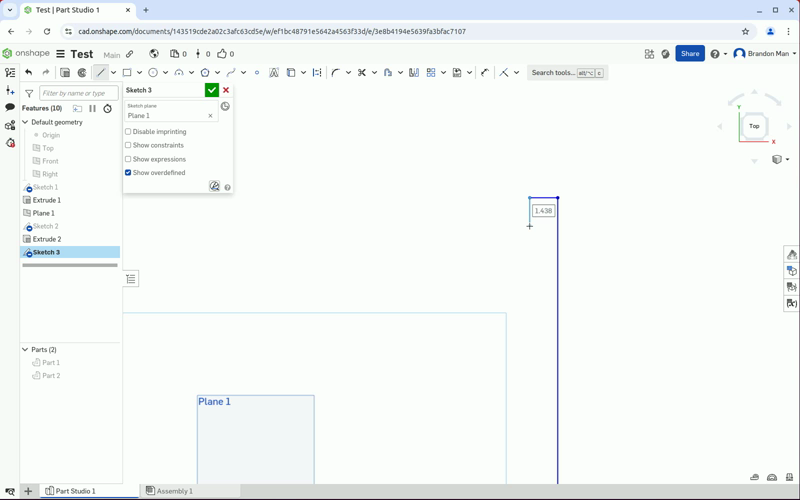
scroll(6)
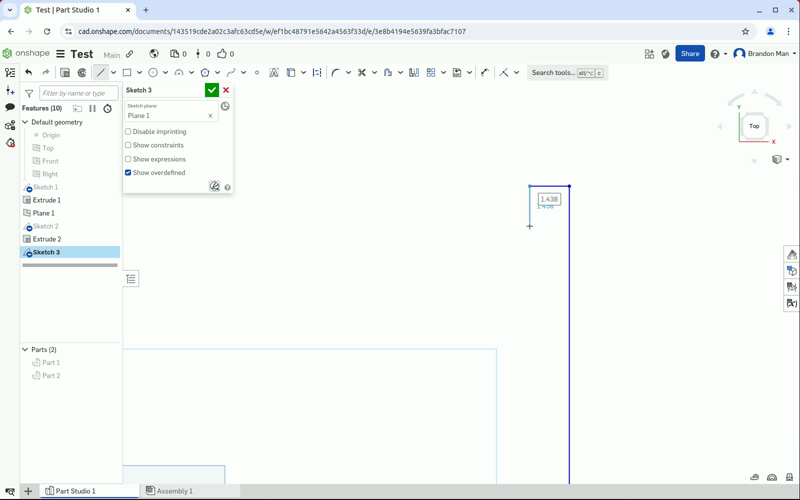
scroll(6)
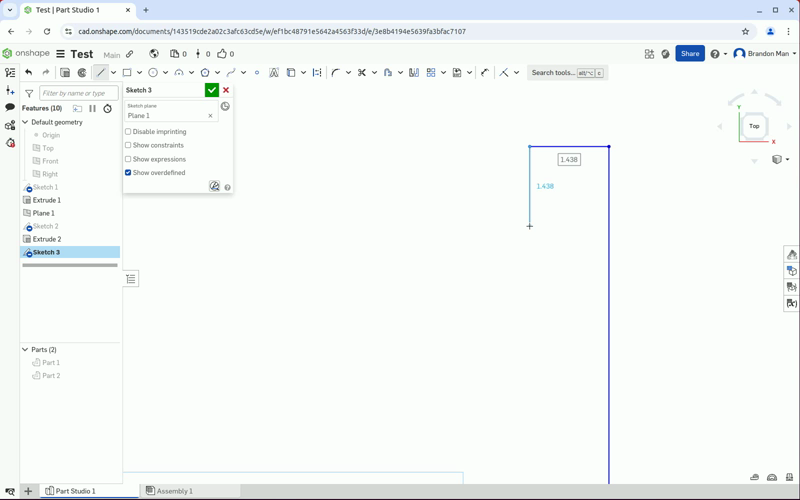
click(529, 225)
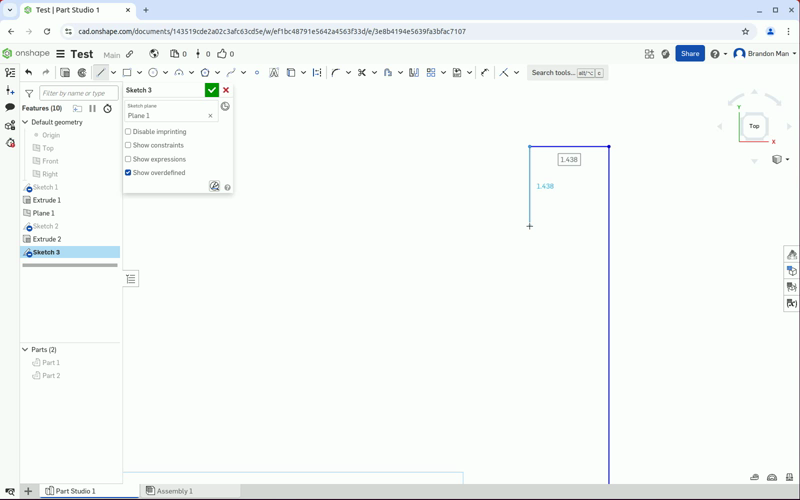
scroll(-6)
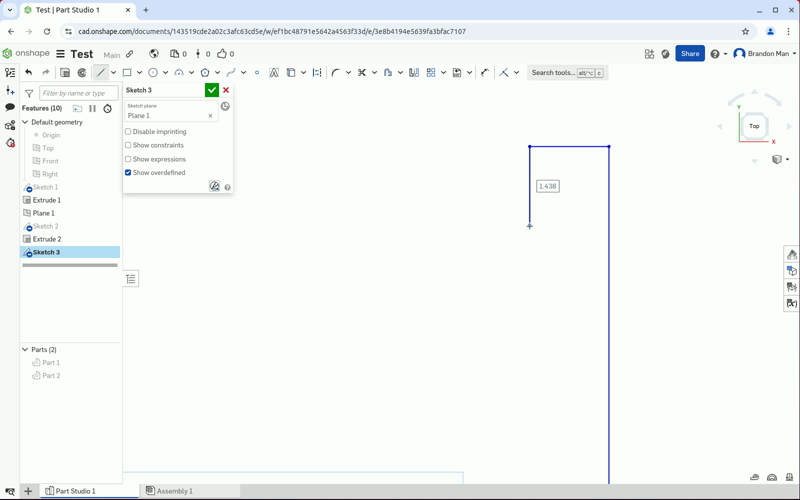
scroll(-6)
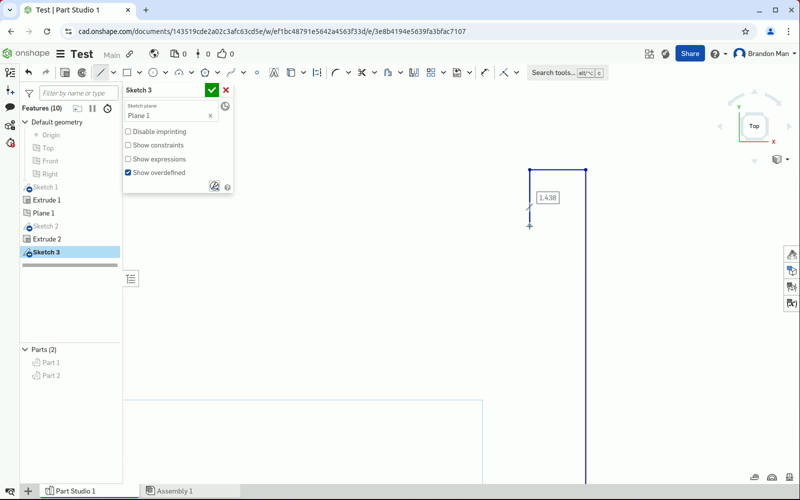
scroll(-6)
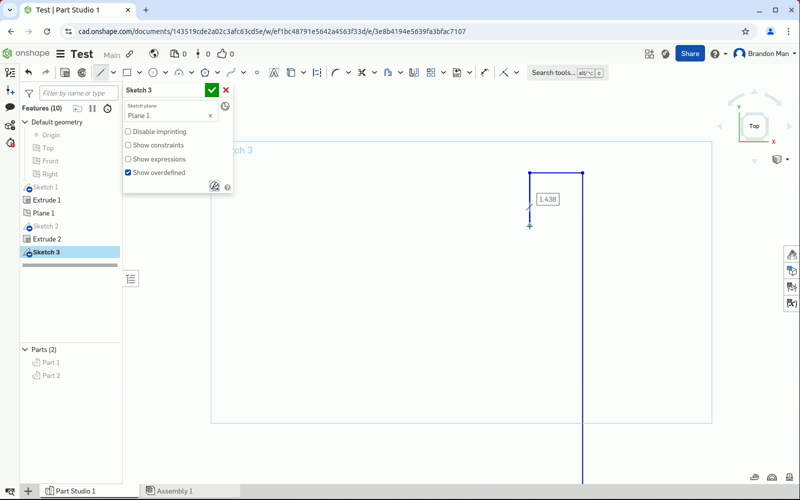
scroll(-6)
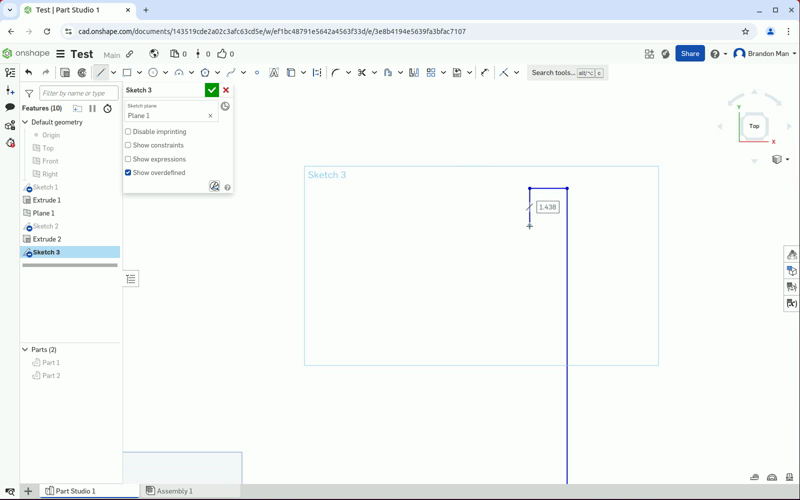
scroll(-6)
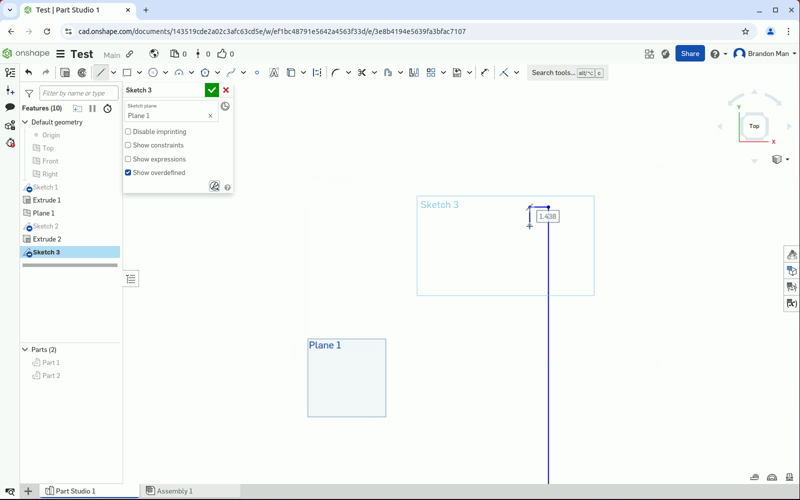
scroll(-6)
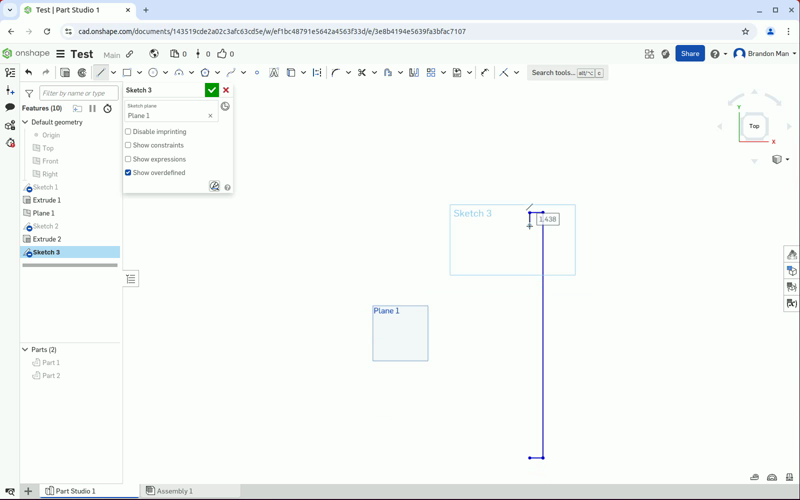
scroll(-6)
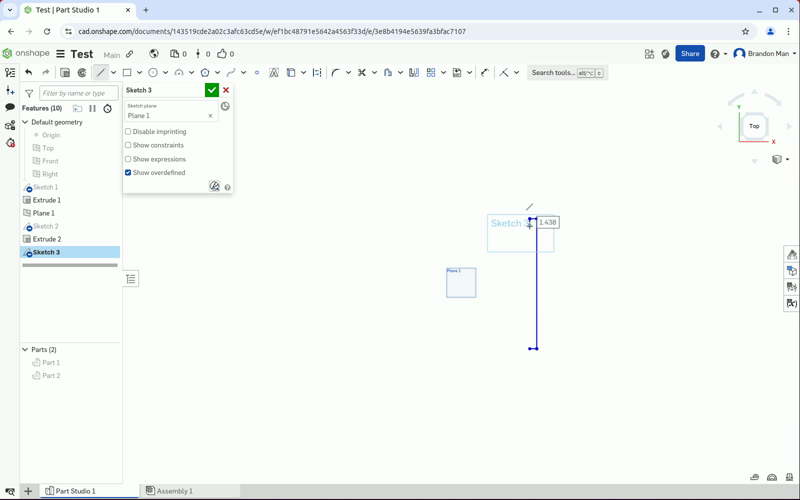
key_up(shift)
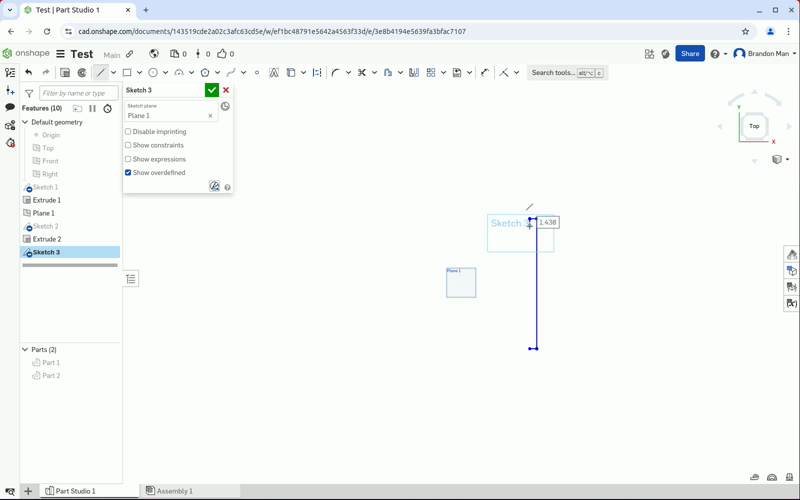
key_down(shift)
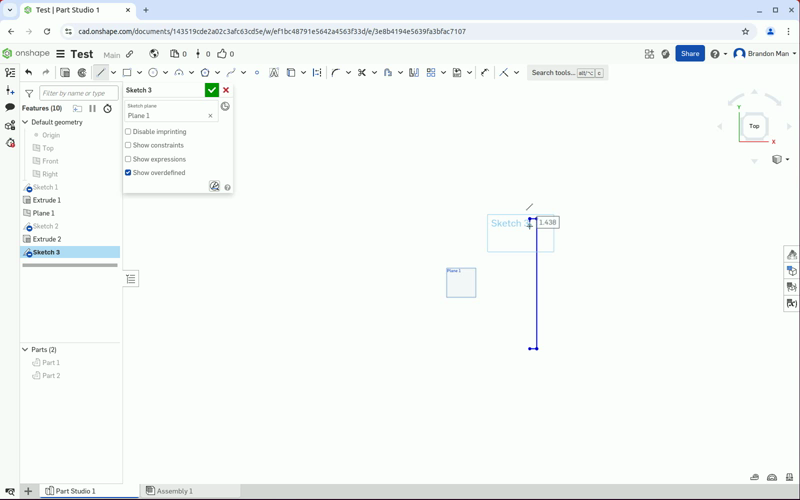
mouse_move(529, 348)
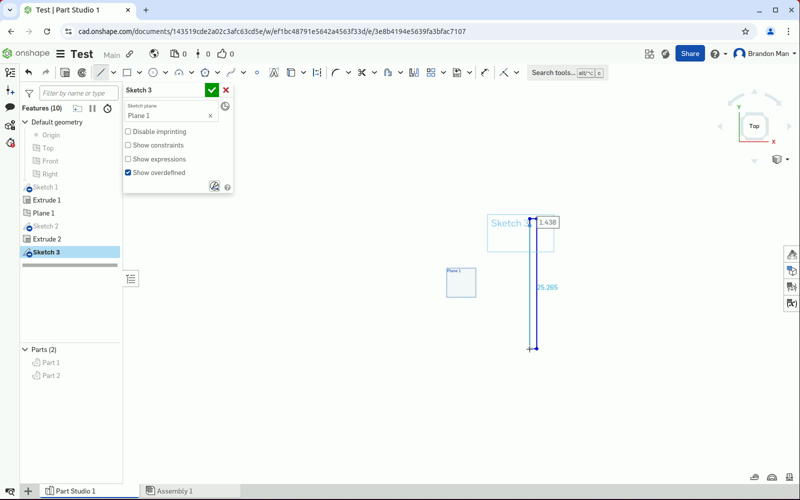
key_up(shift)
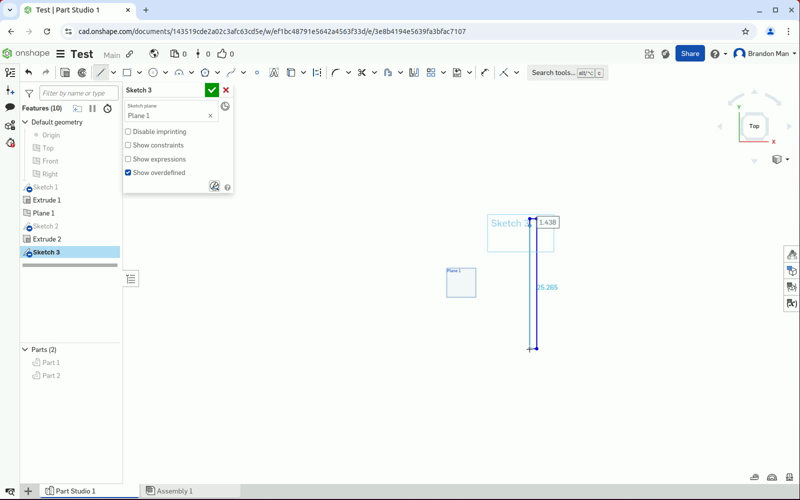
click(529, 348)
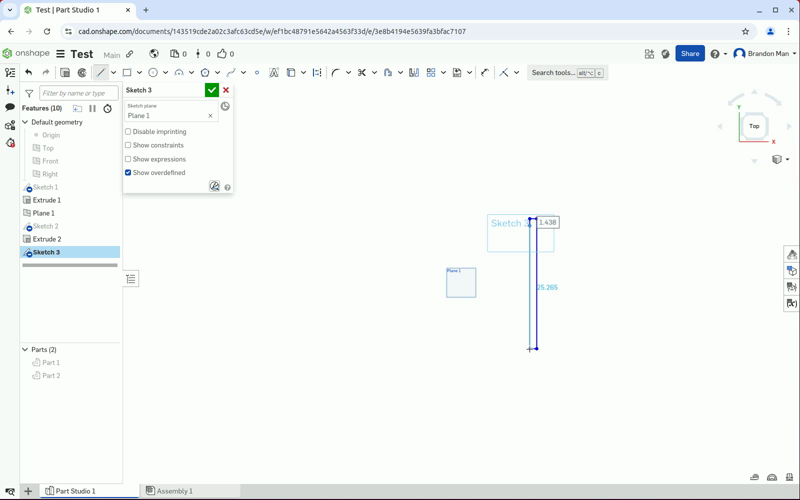
key(esc)
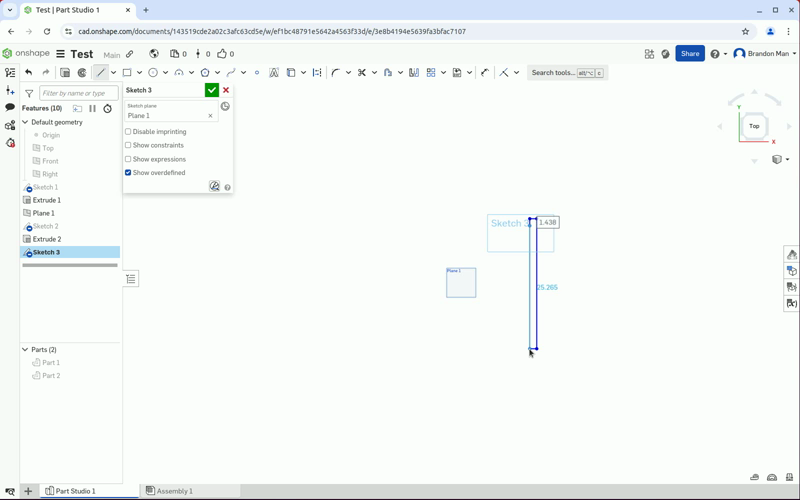
mouse_move(534, 268)
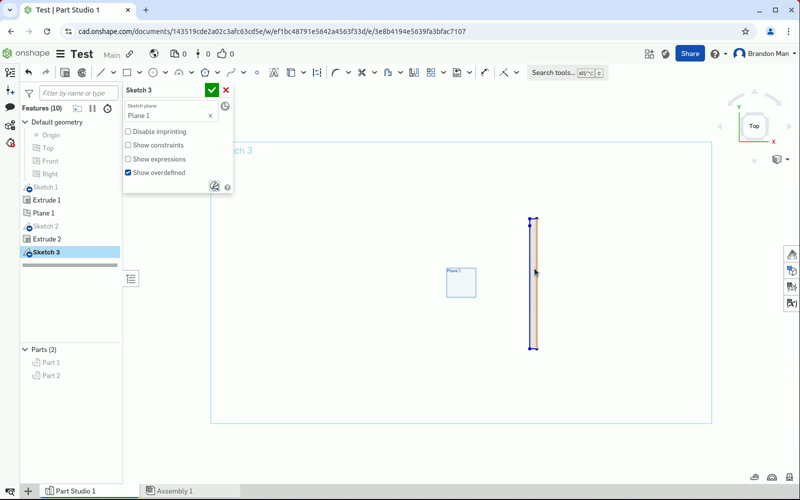
scroll(6)
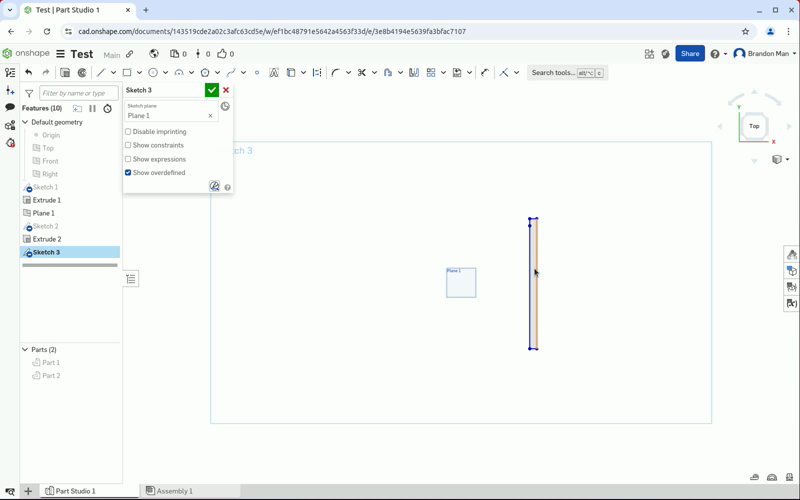
scroll(6)
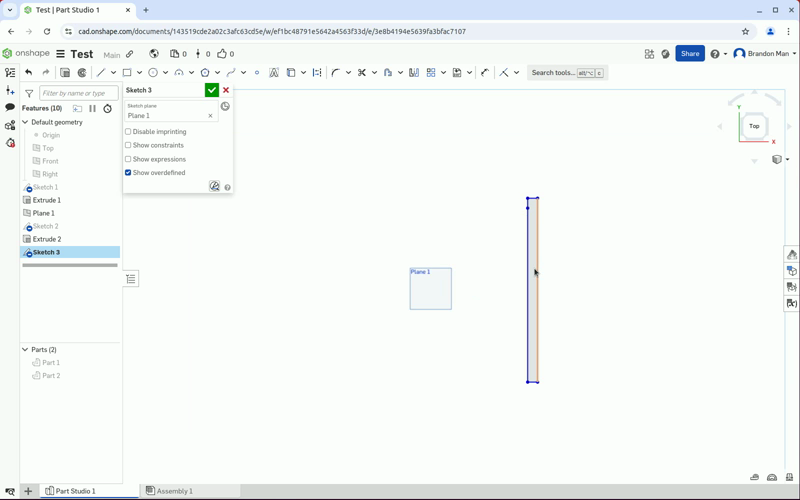
scroll(6)
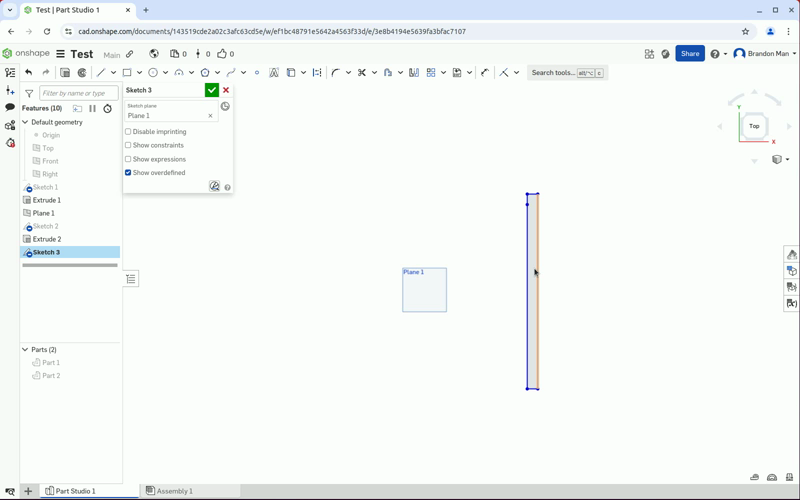
scroll(6)
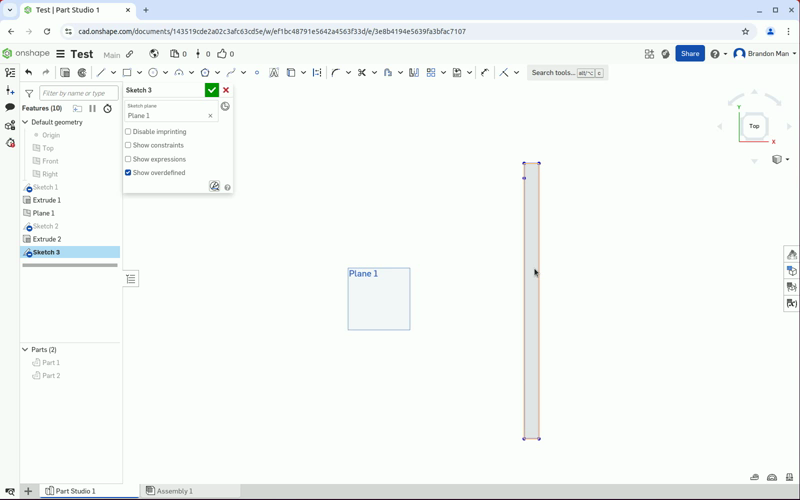
scroll(6)
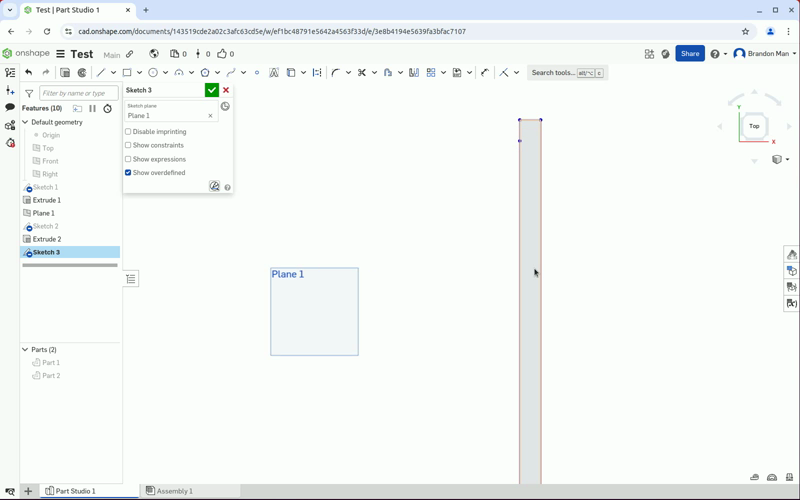
scroll(6)
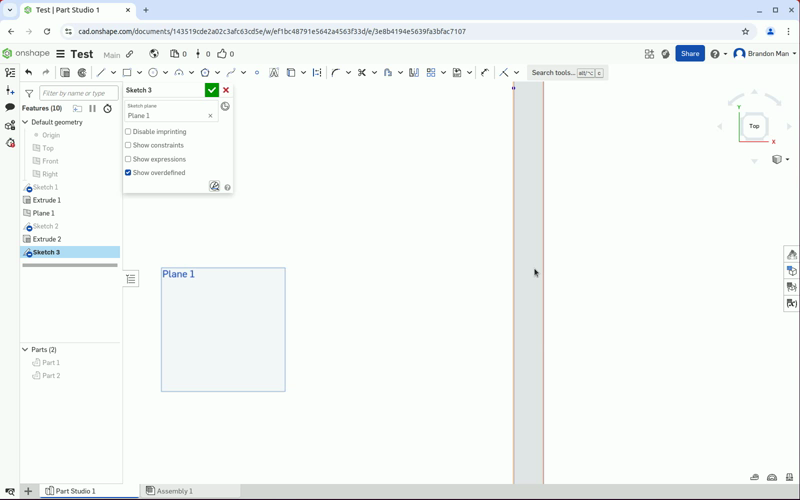
scroll(6)
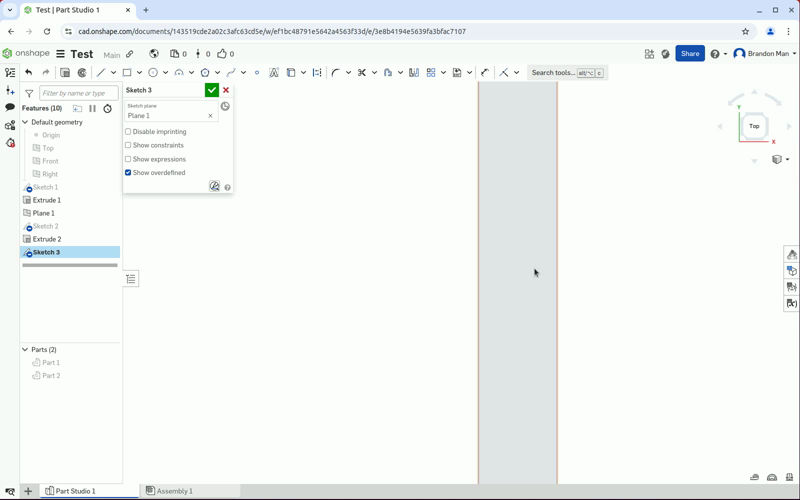
click(534, 268)
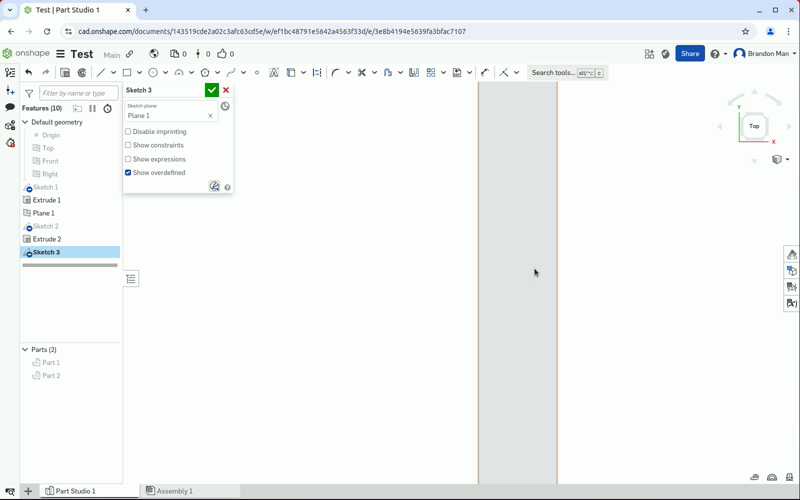
scroll(-6)
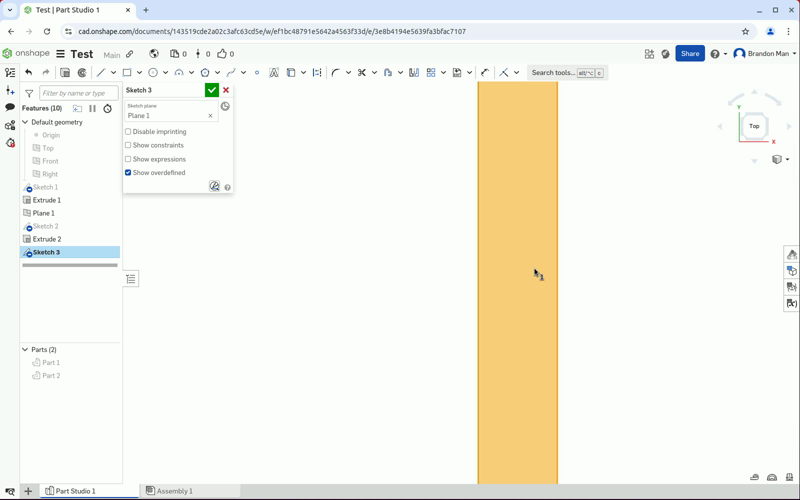
scroll(-6)
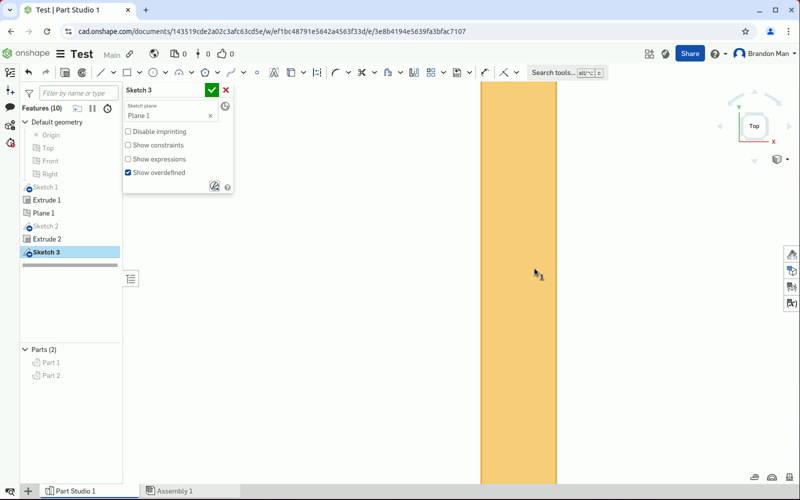
scroll(-6)
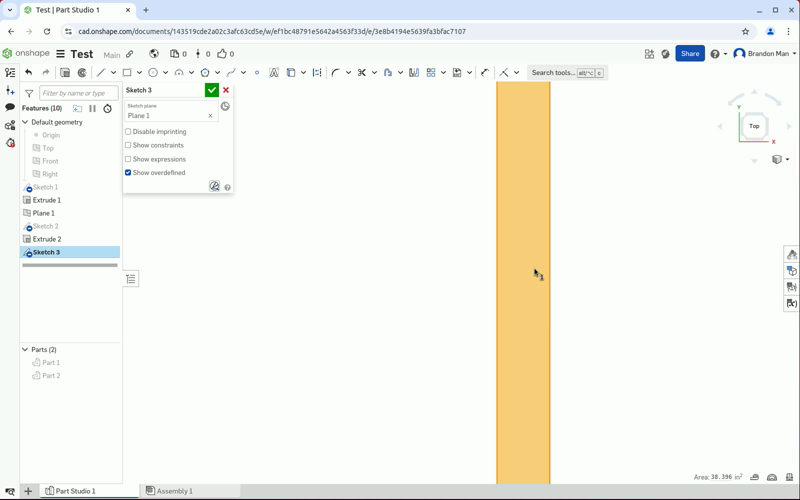
scroll(-6)
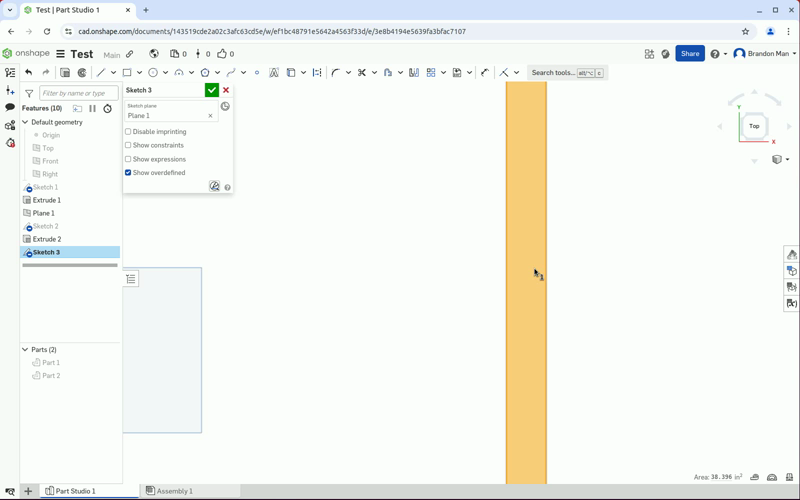
scroll(-6)
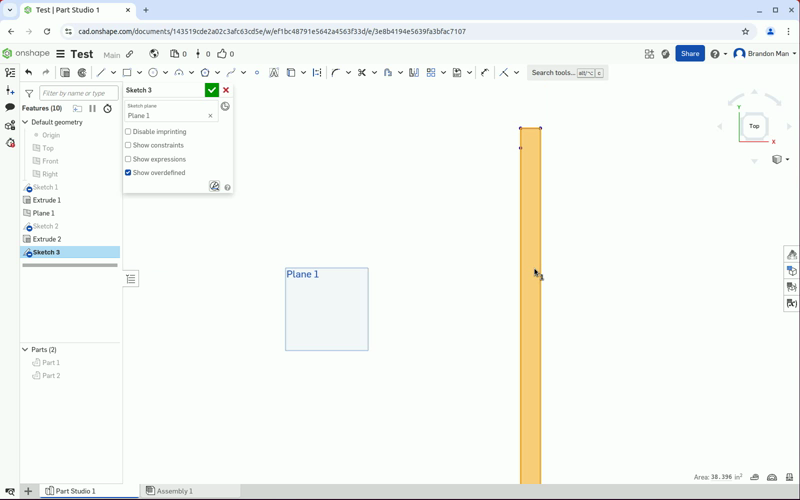
scroll(-6)
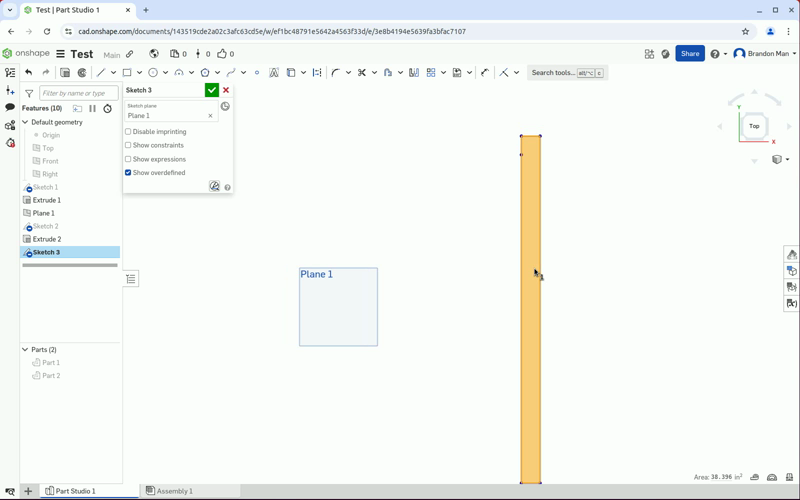
scroll(-6)
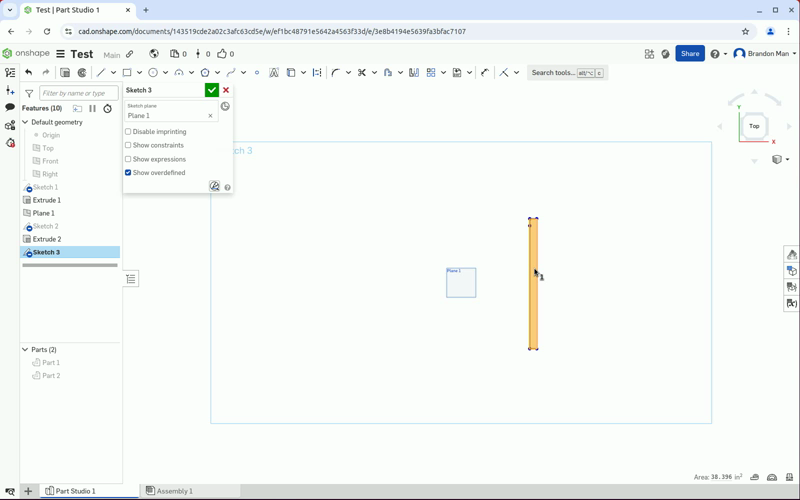
mouse_move(73, 352)
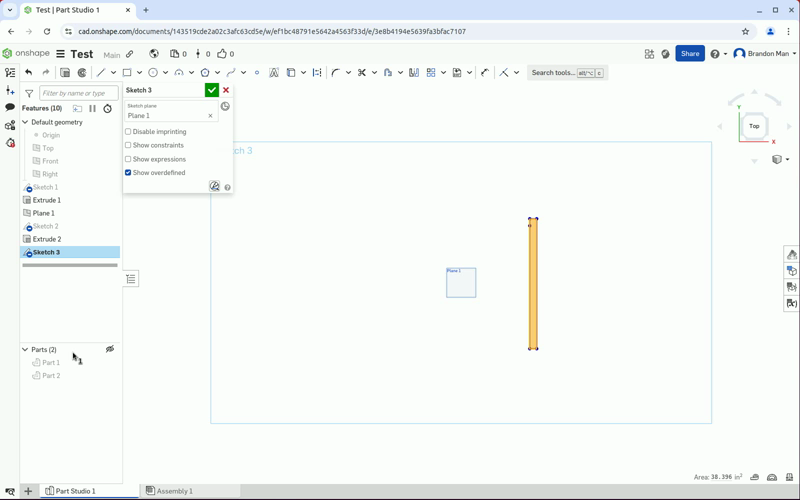
key(shift+y)
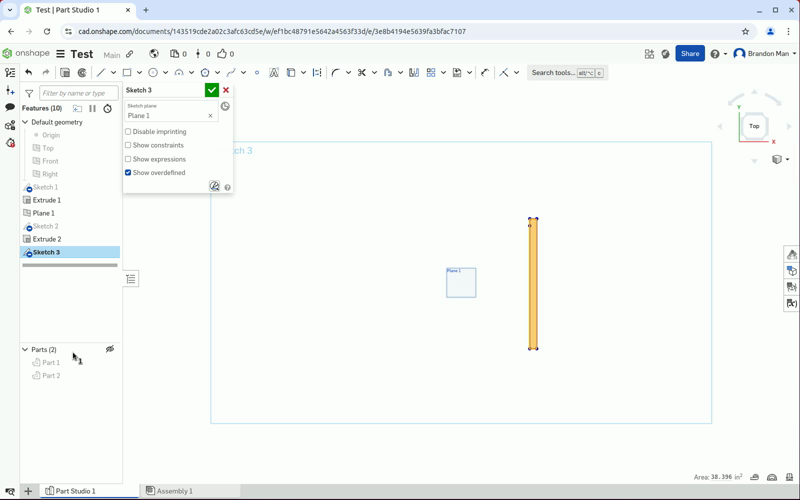
key(shift+e)
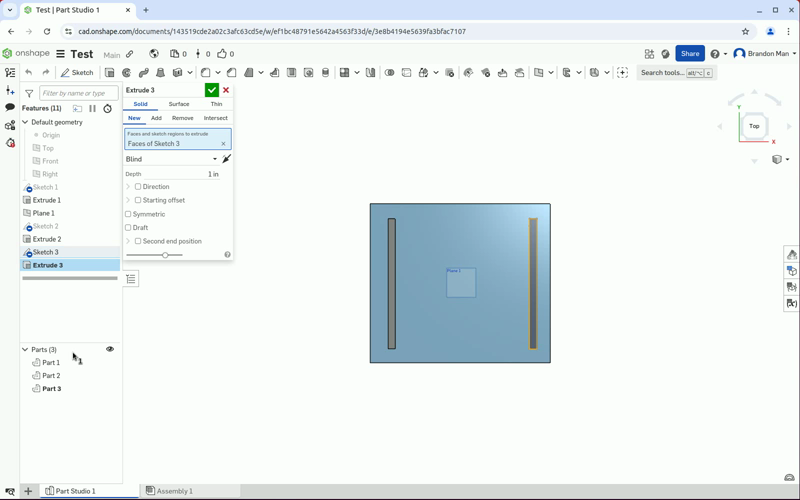
mouse_move(143, 106)
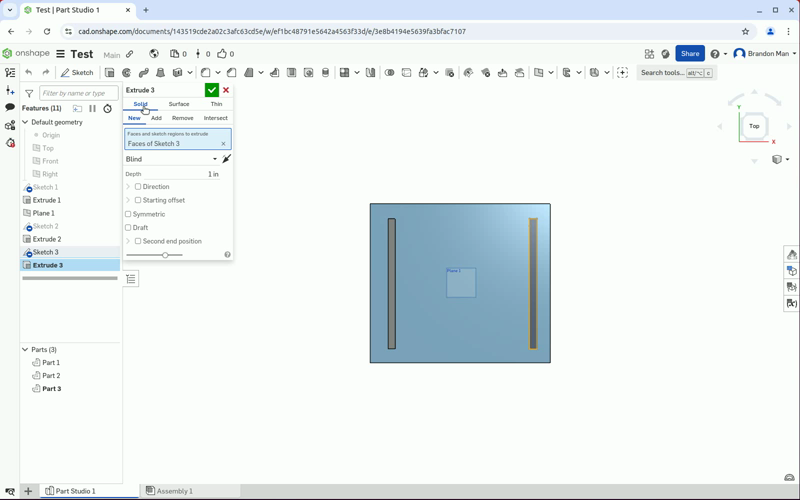
click(143, 106)
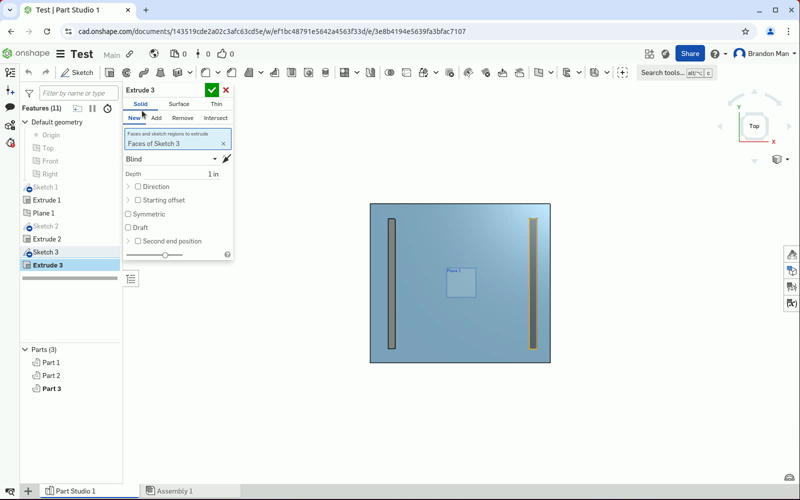
mouse_move(137, 120)
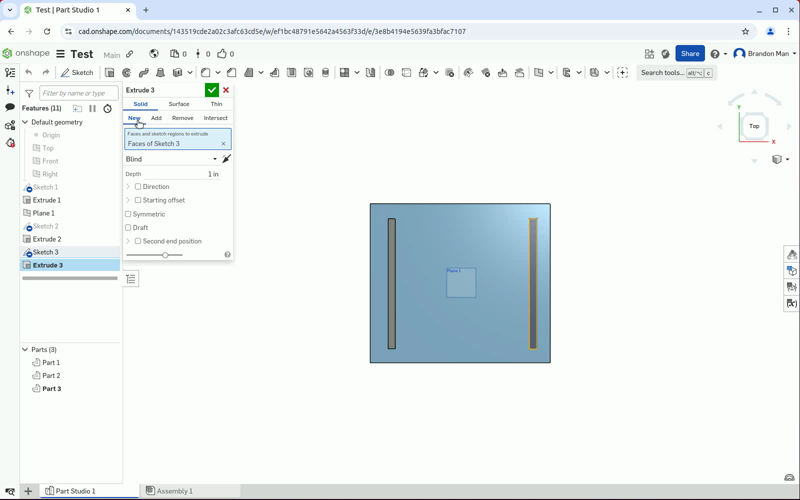
click(137, 120)
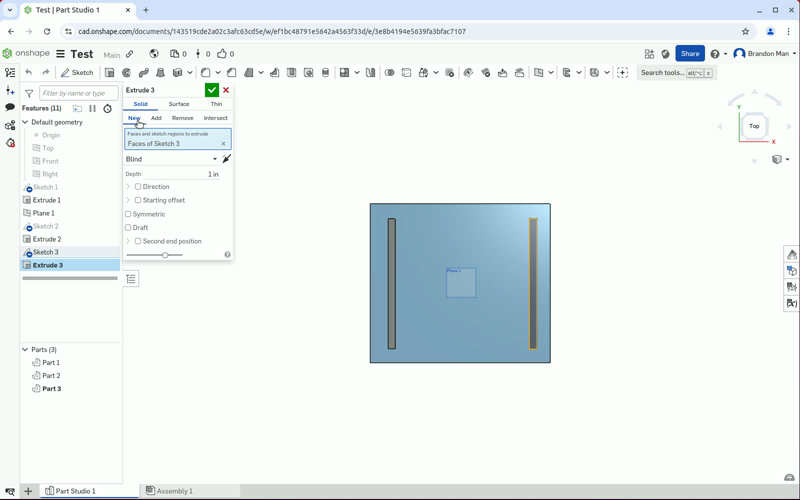
key(tab, 4)
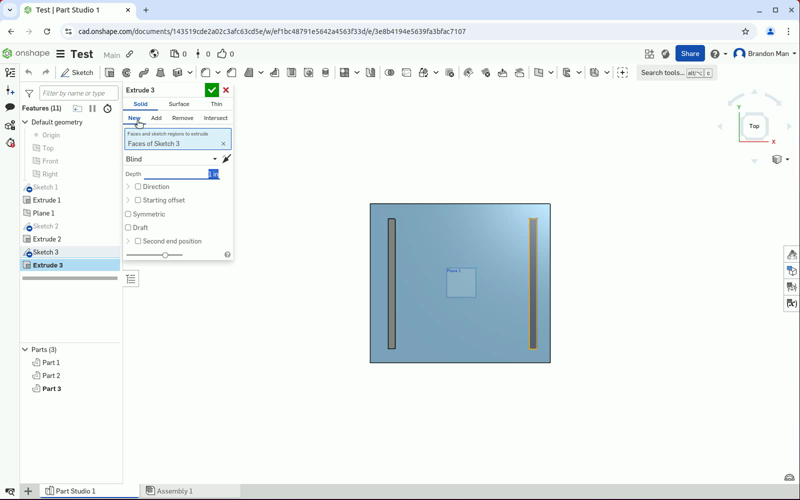
text(21.664)
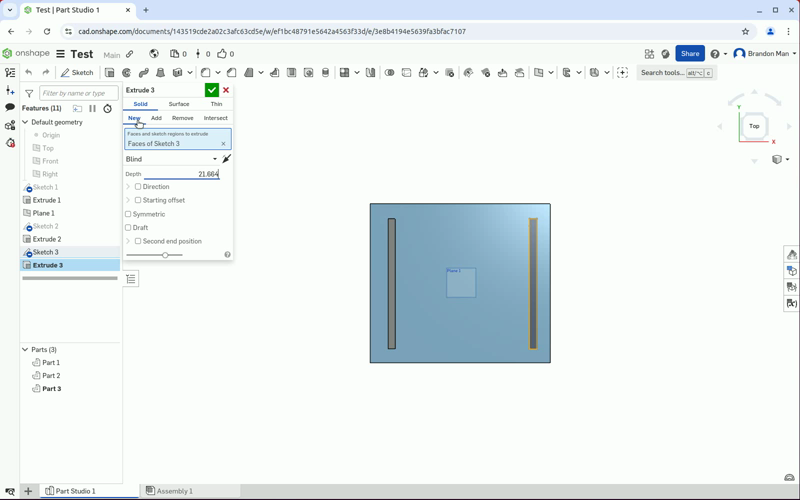
key(enter)
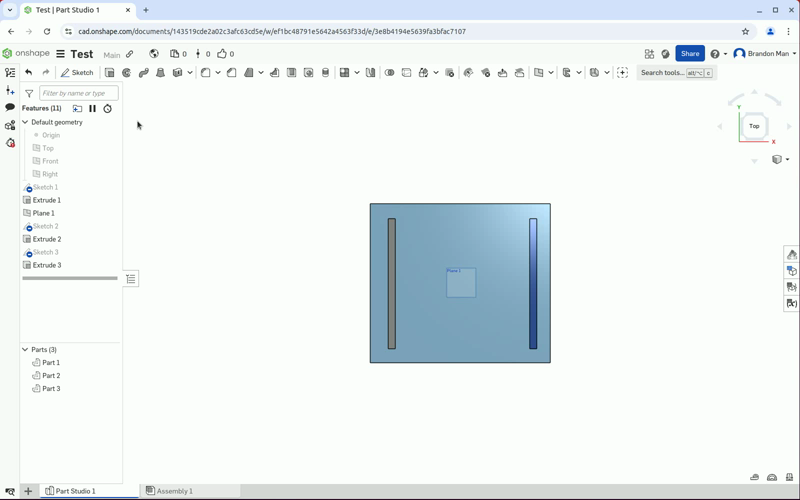
key(shift+h)
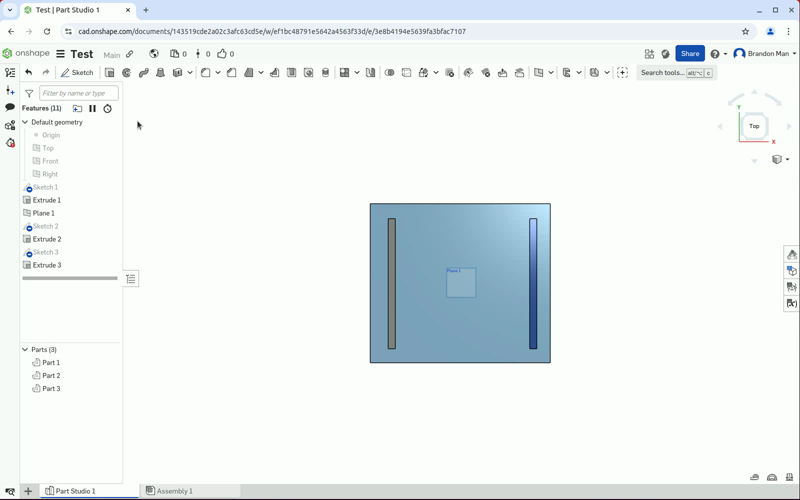
key(shift+h)
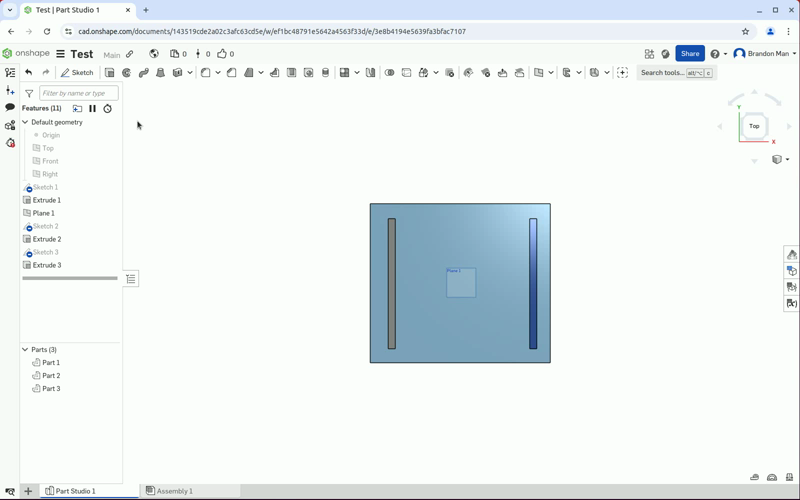
mouse_move(73, 189)
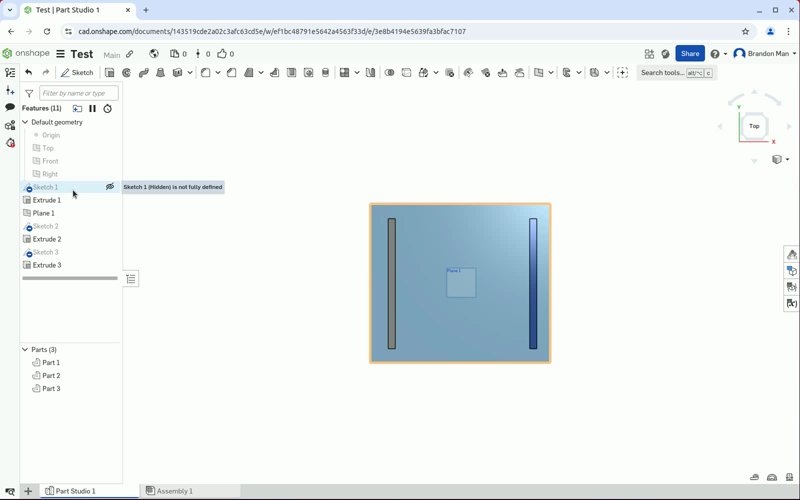
click(73, 189)
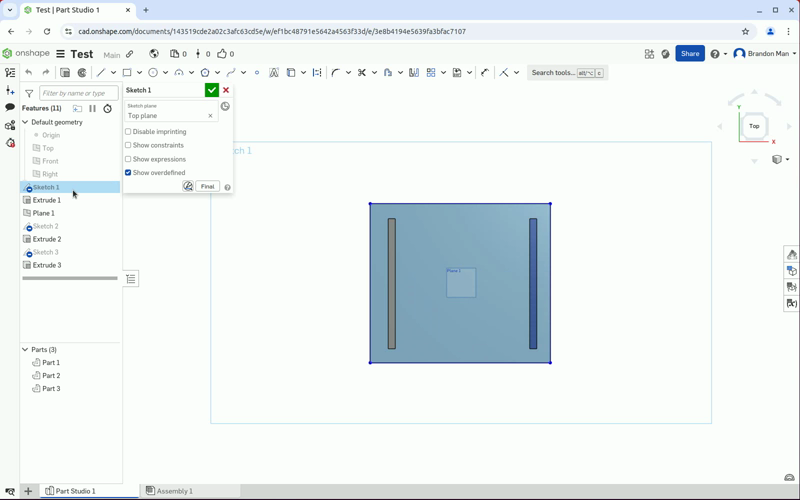
mouse_move(229, 92)
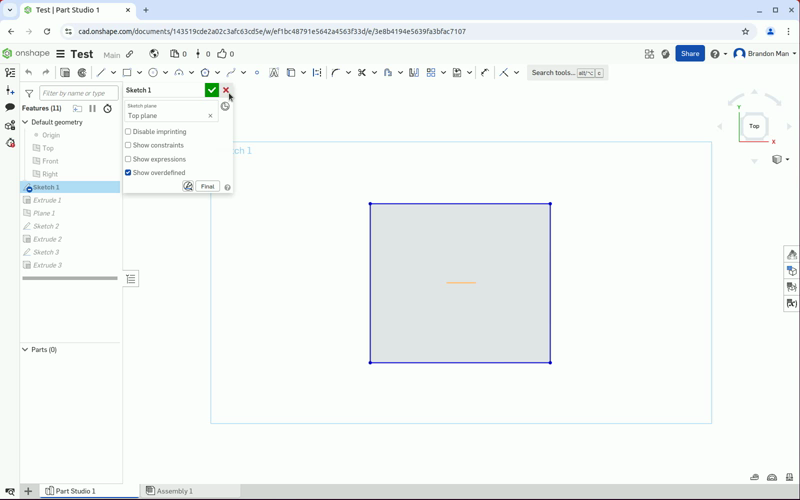
click(229, 92)
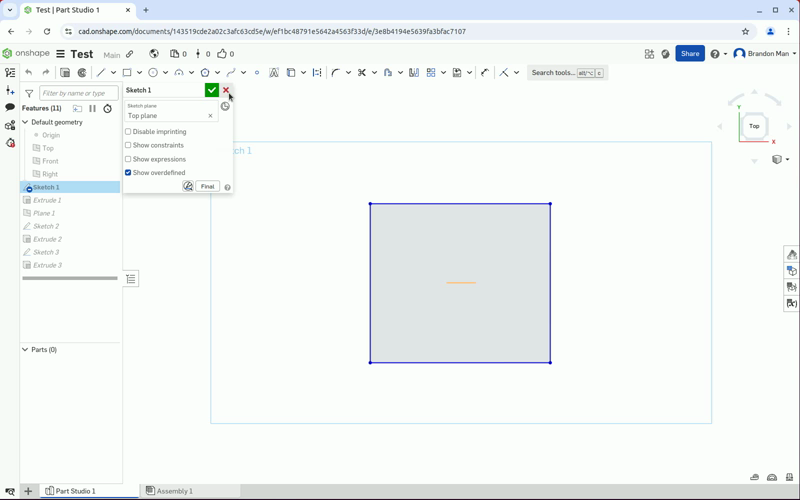
key(shift+s)
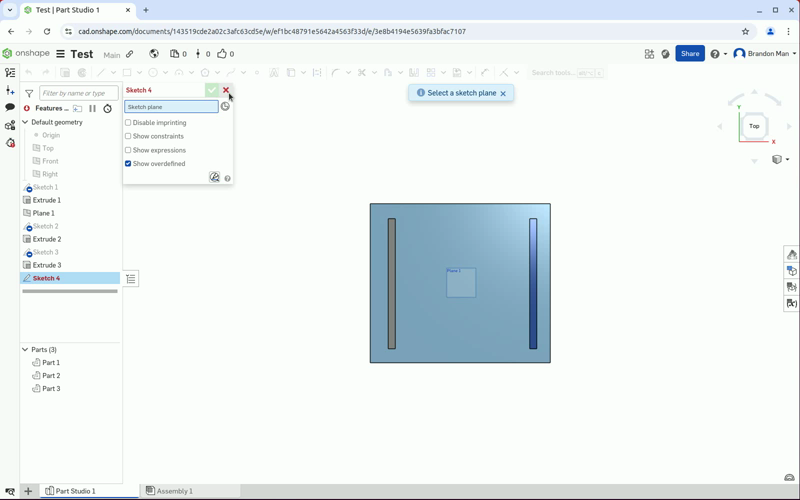
mouse_move(73, 215)
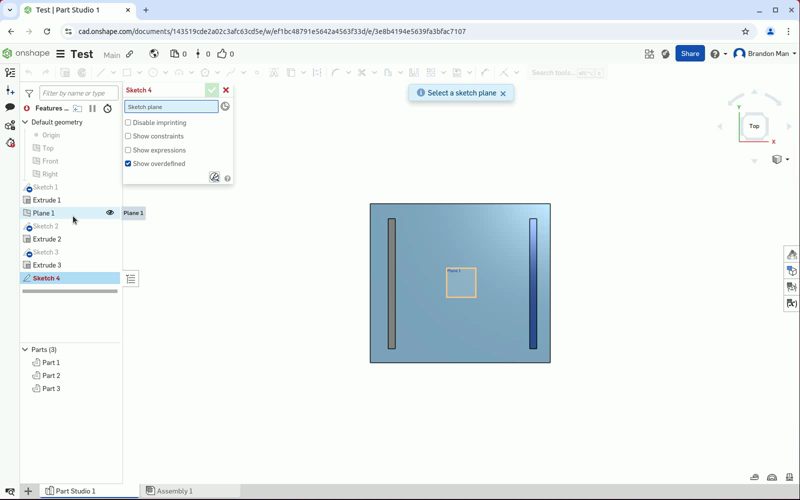
click(73, 215)
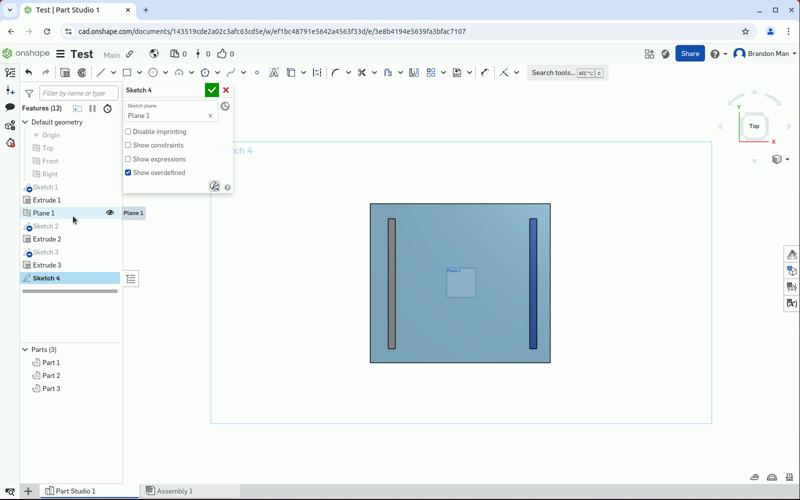
mouse_move(73, 352)
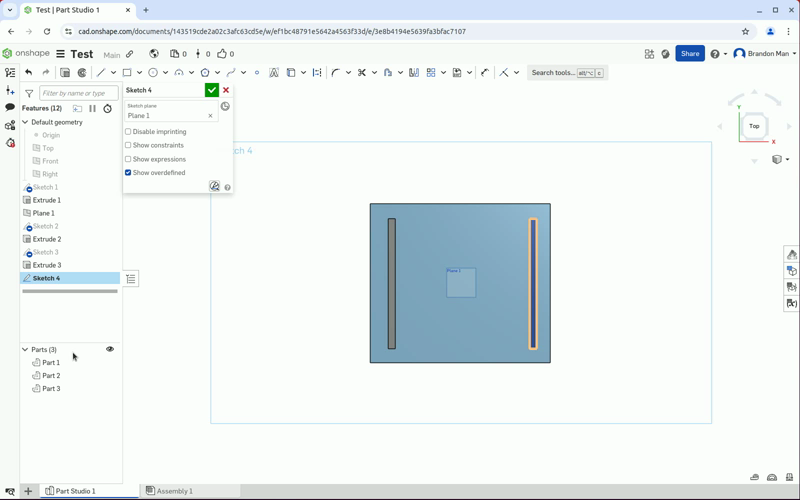
key(y)
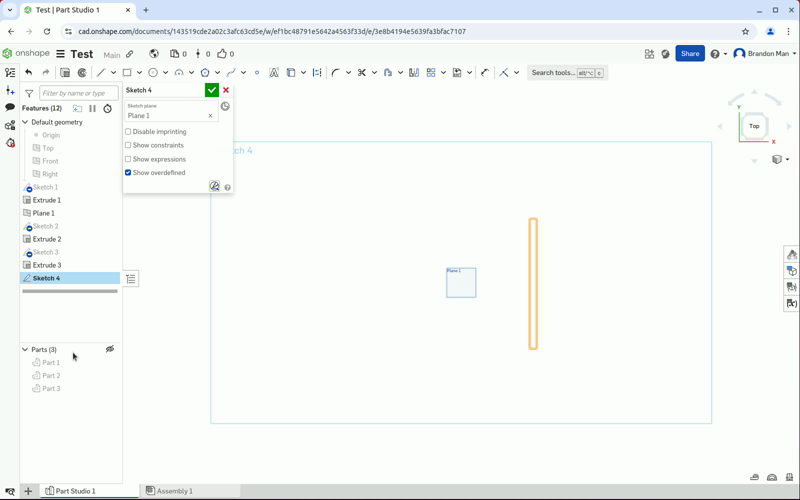
key(l)
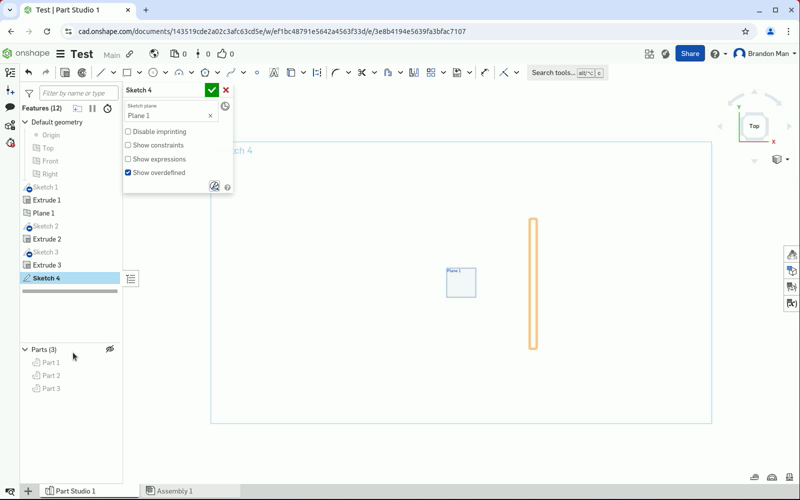
key_down(shift)
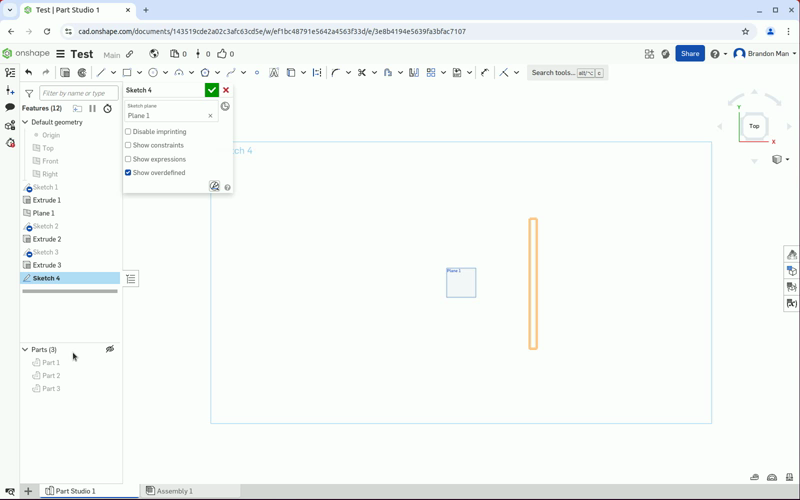
mouse_move(395, 226)
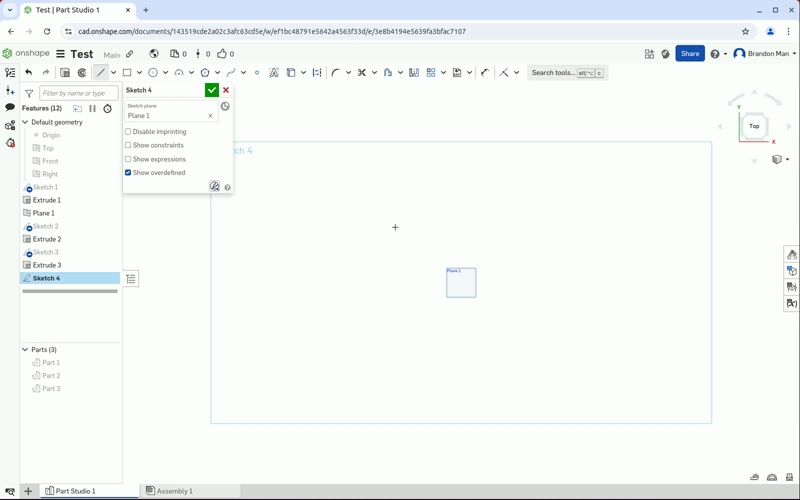
click(395, 226)
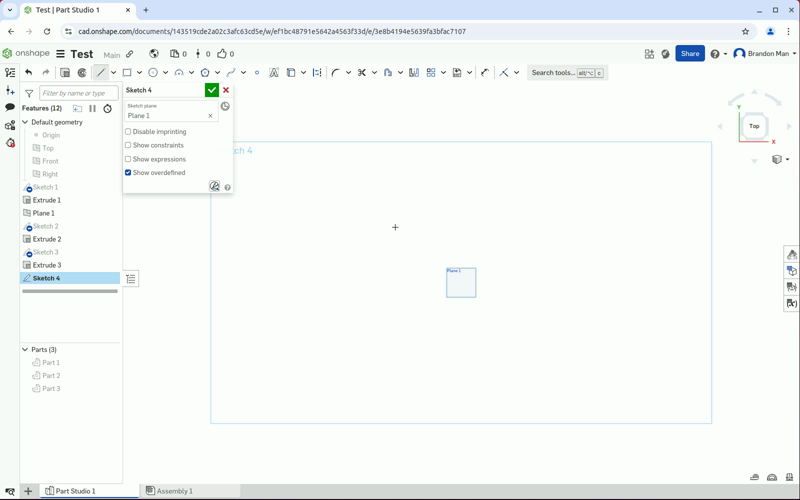
key_up(shift)
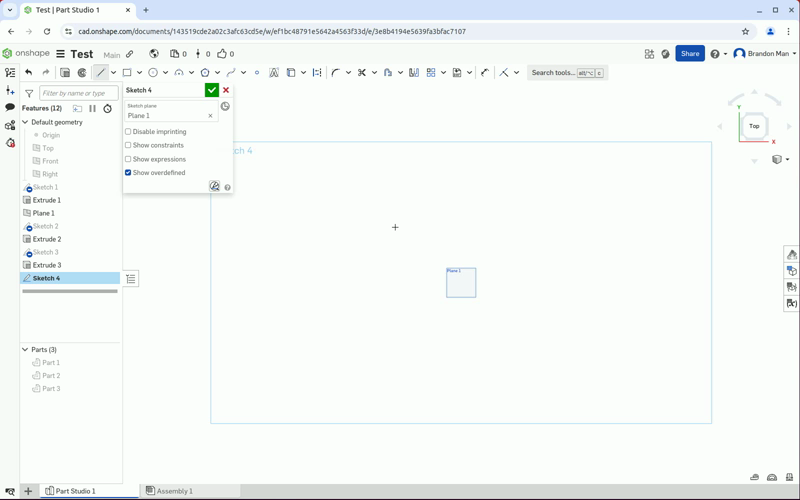
key_down(shift)
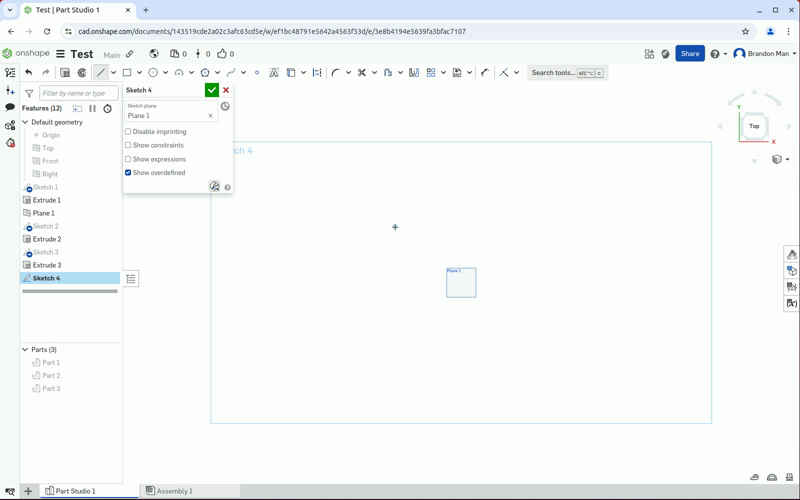
mouse_move(529, 226)
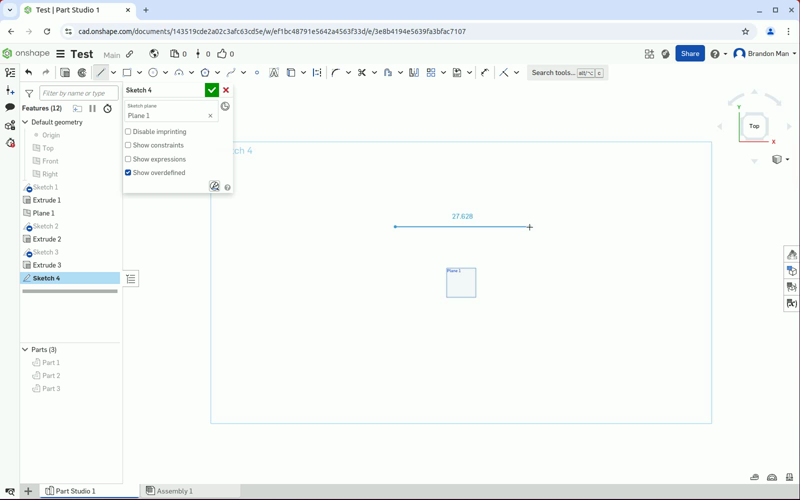
click(529, 226)
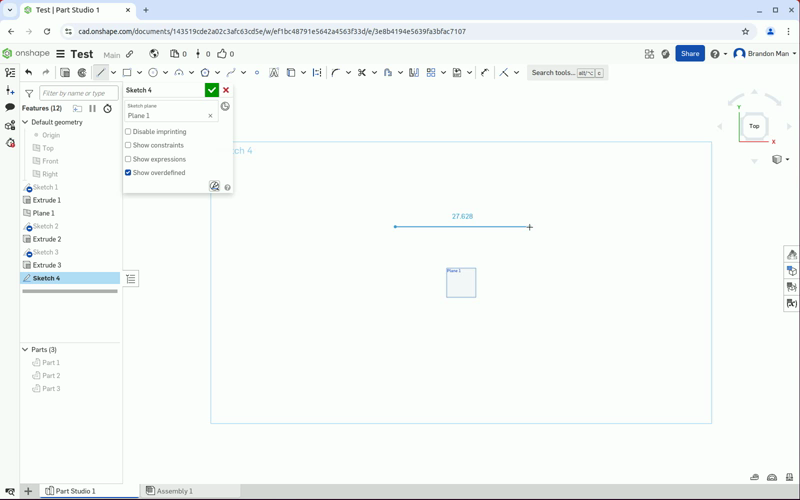
key_up(shift)
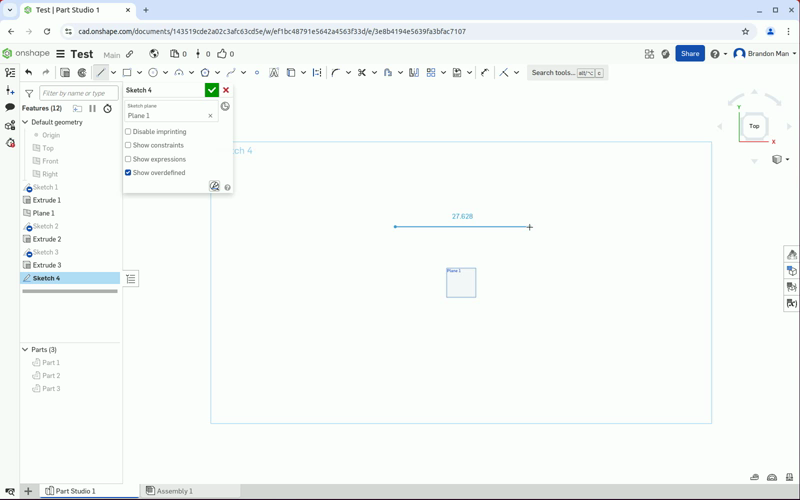
key_down(shift)
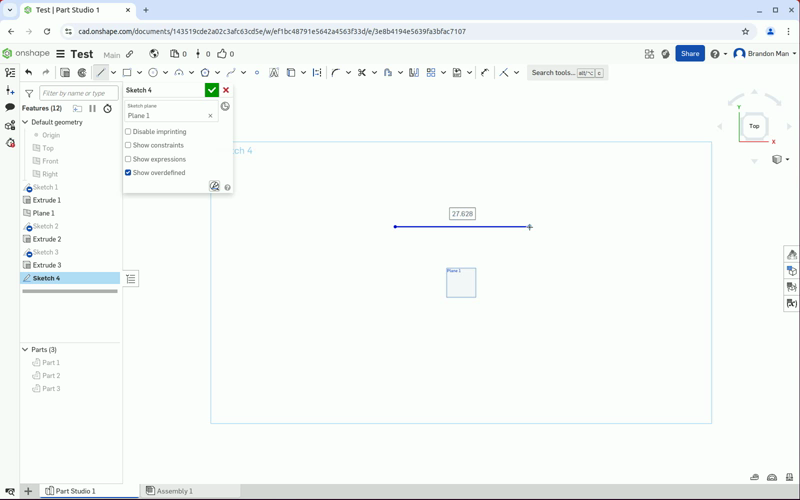
mouse_move(559, 226)
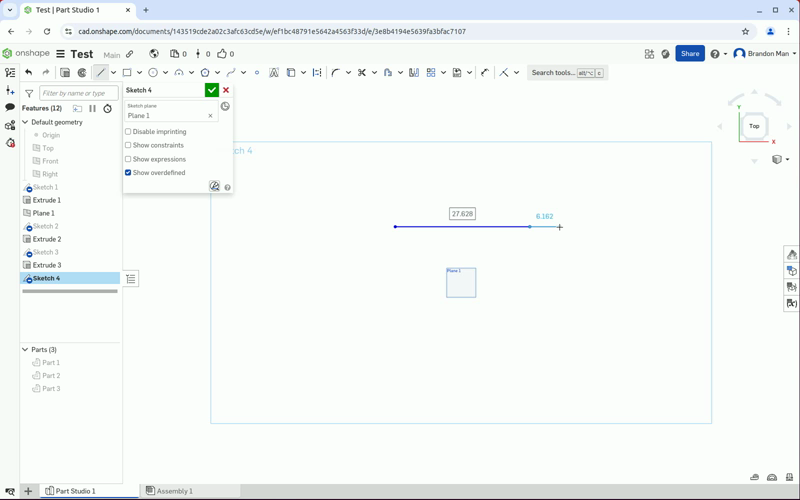
mouse_move(529, 219)
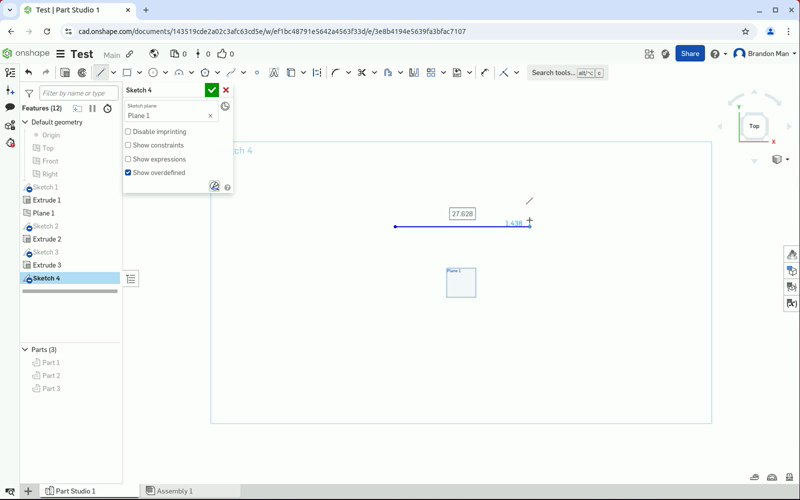
scroll(6)
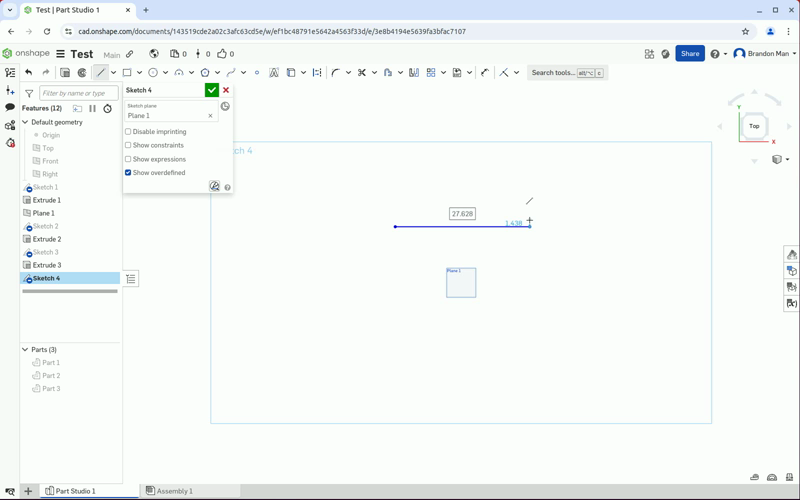
scroll(6)
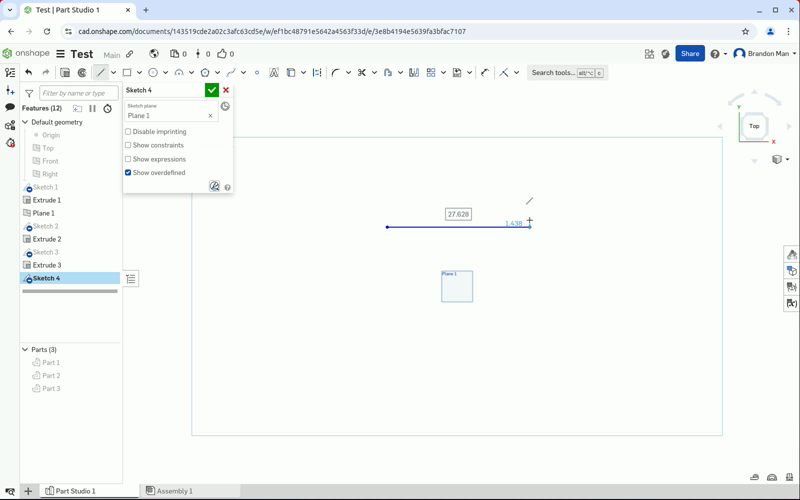
scroll(6)
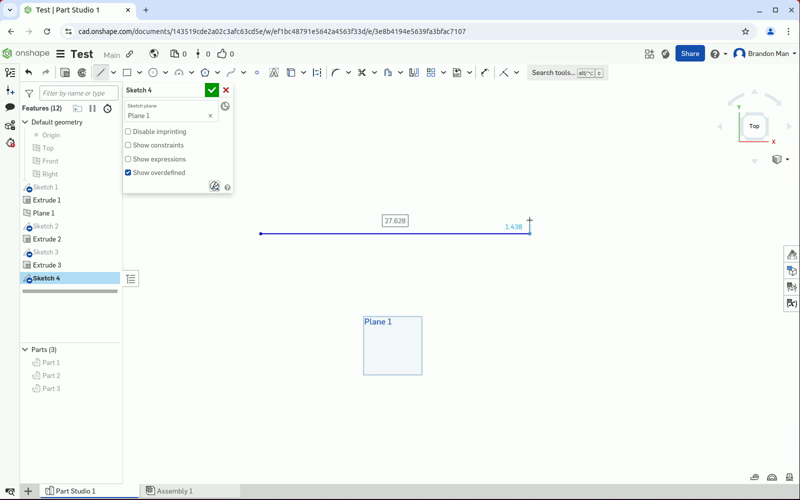
scroll(6)
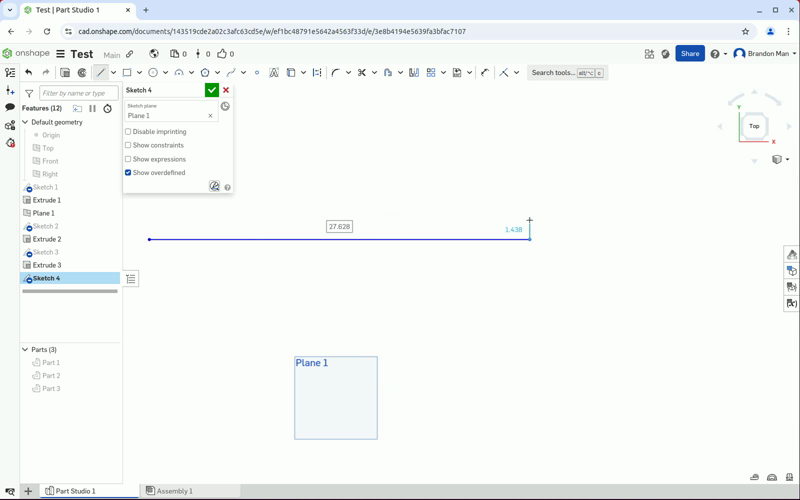
scroll(6)
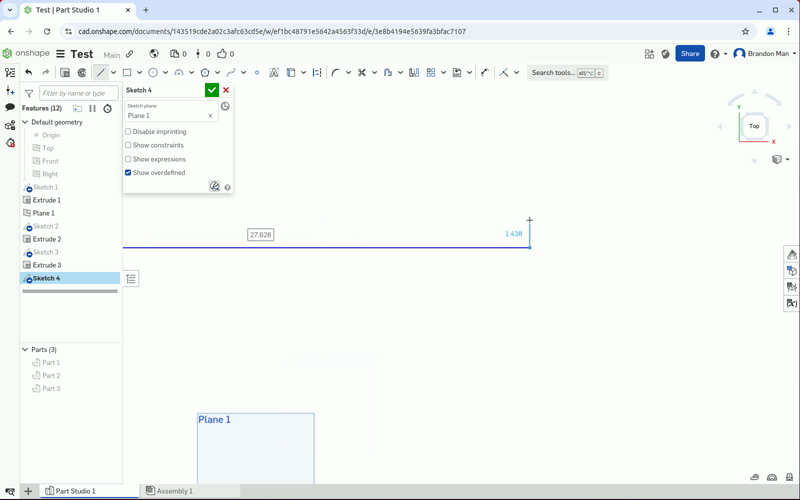
scroll(6)
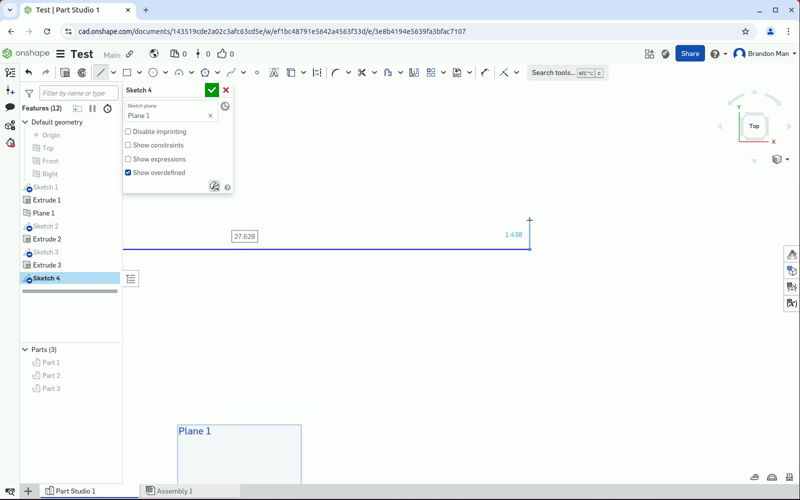
scroll(6)
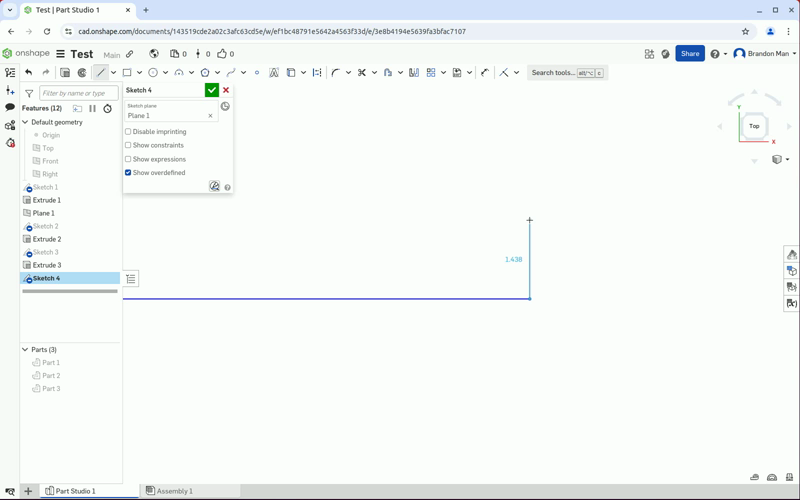
click(529, 219)
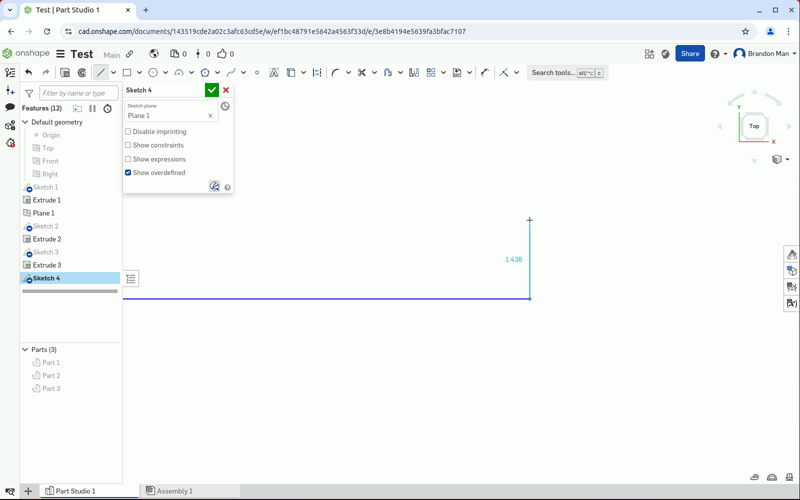
scroll(-6)
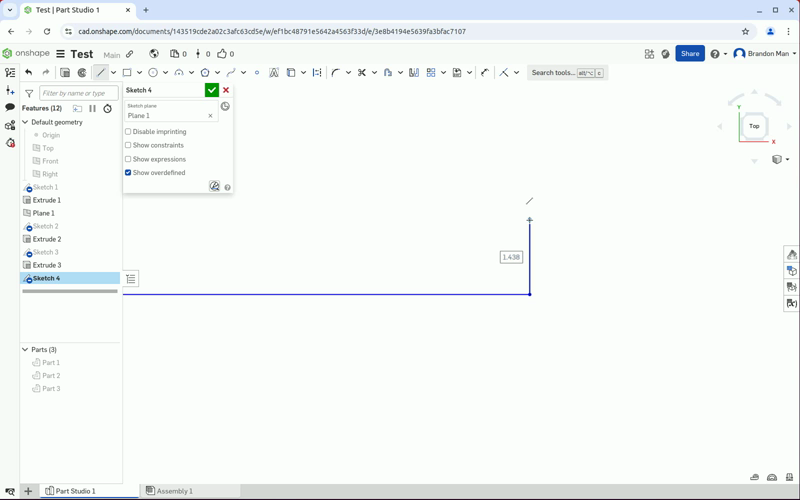
scroll(-6)
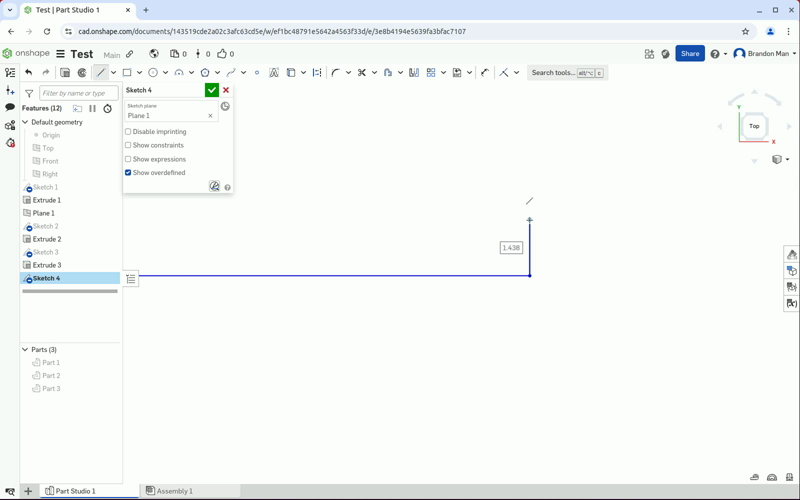
scroll(-6)
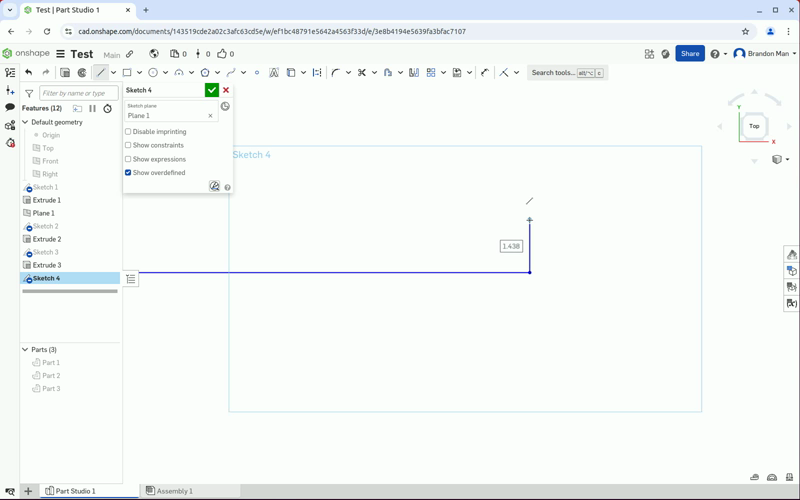
scroll(-6)
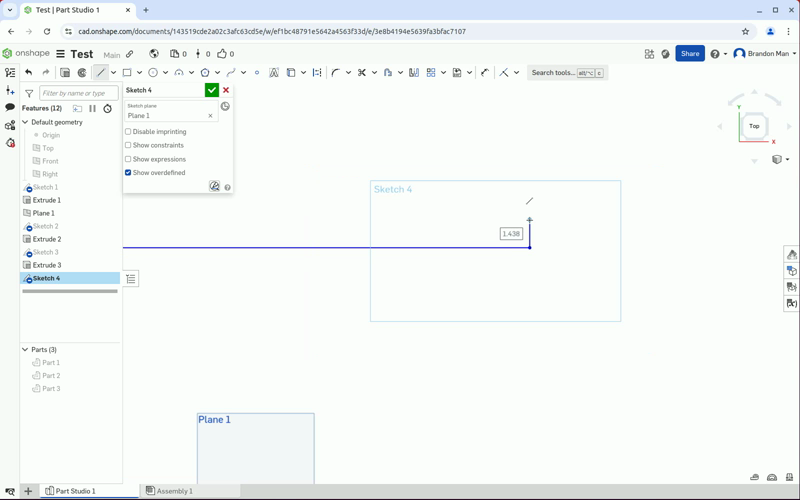
scroll(-6)
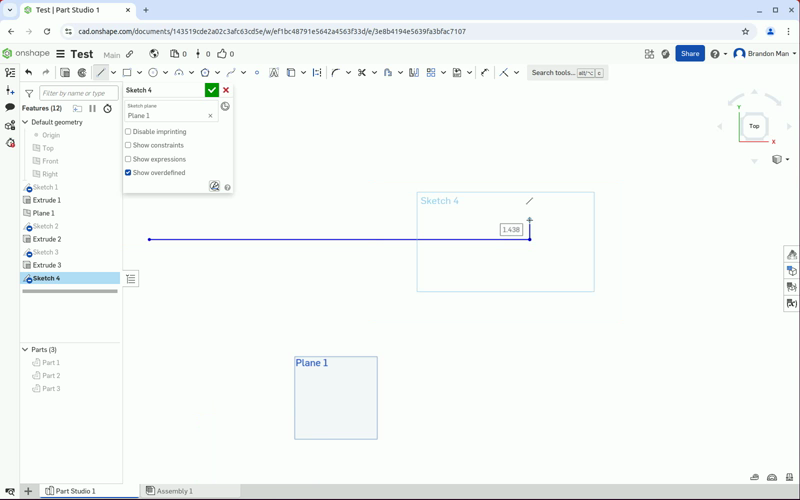
scroll(-6)
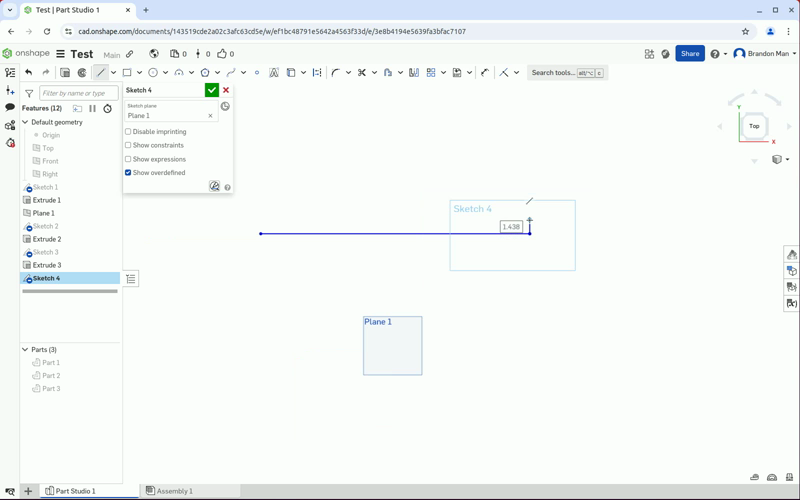
scroll(-6)
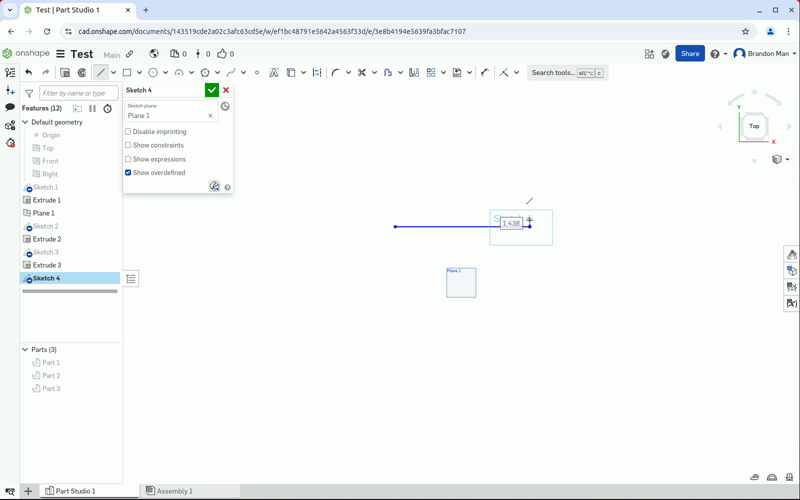
key_up(shift)
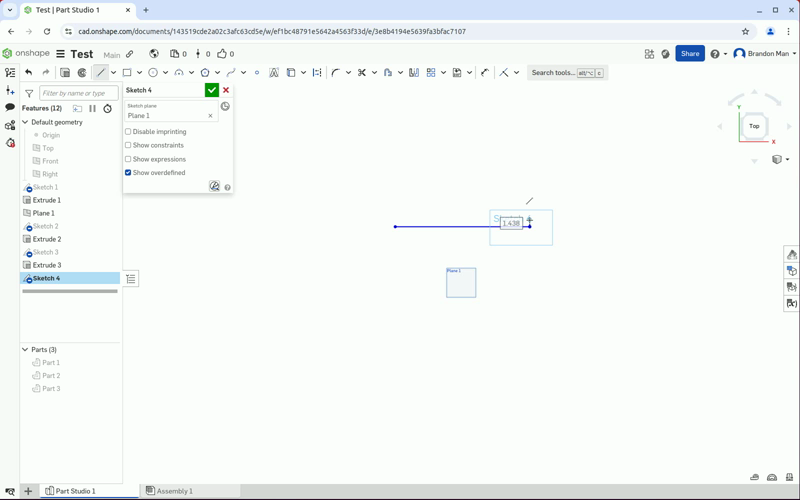
key_down(shift)
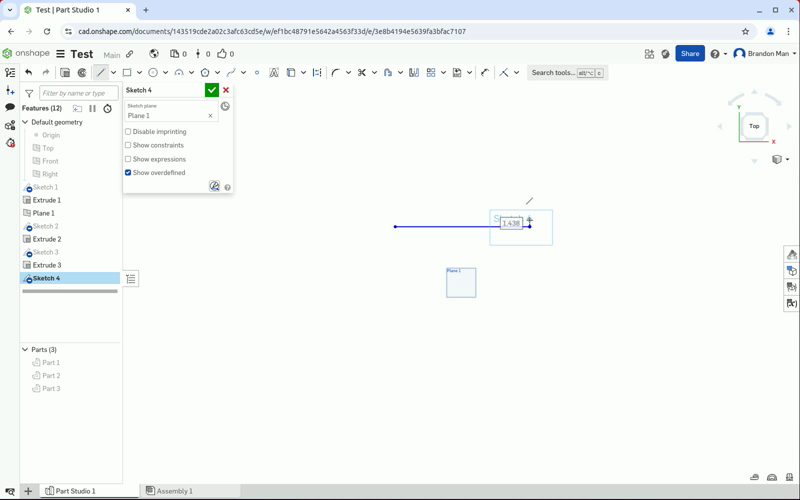
mouse_move(395, 219)
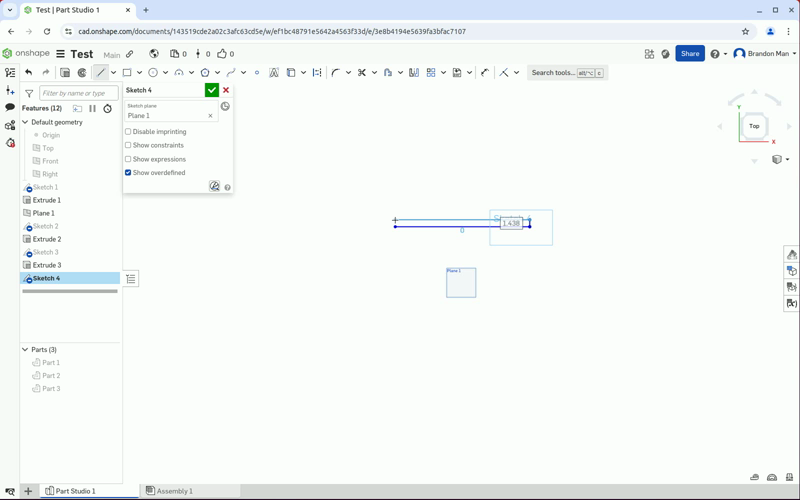
click(395, 219)
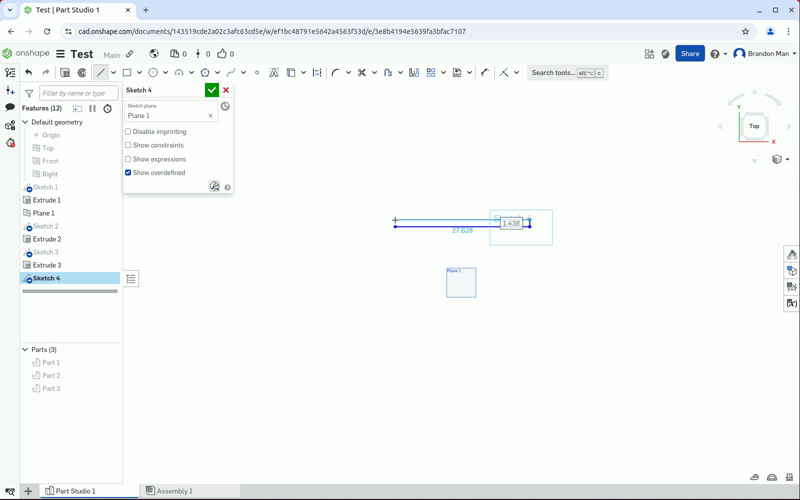
key_up(shift)
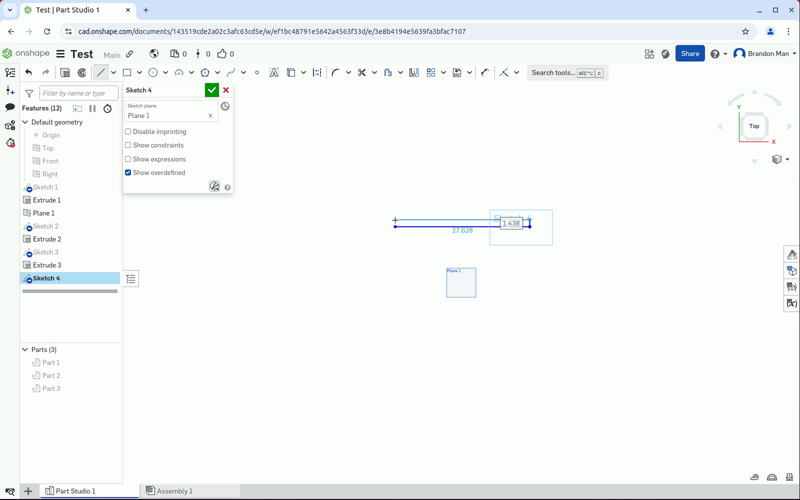
mouse_move(425, 219)
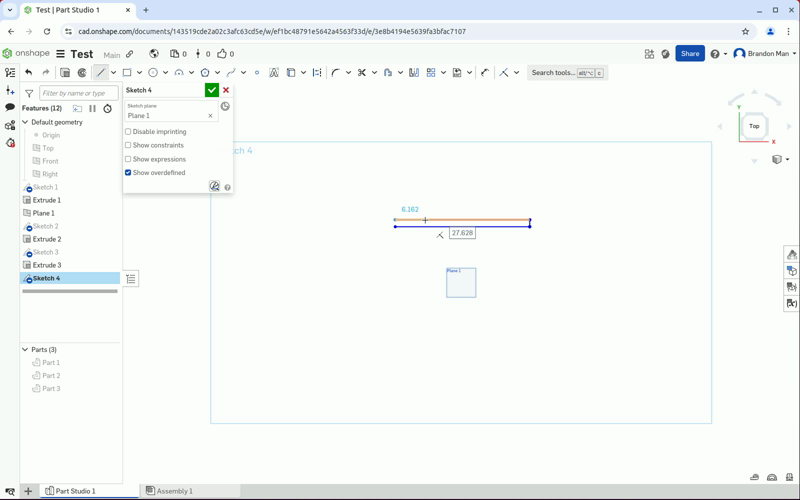
key_down(shift)
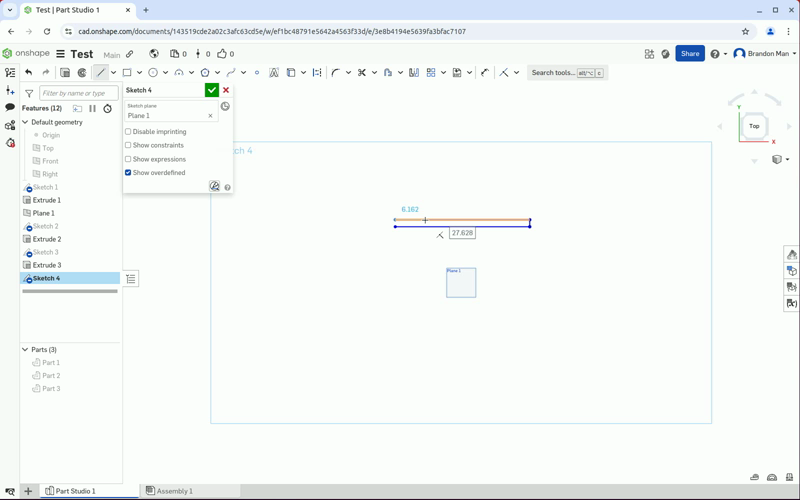
mouse_move(395, 226)
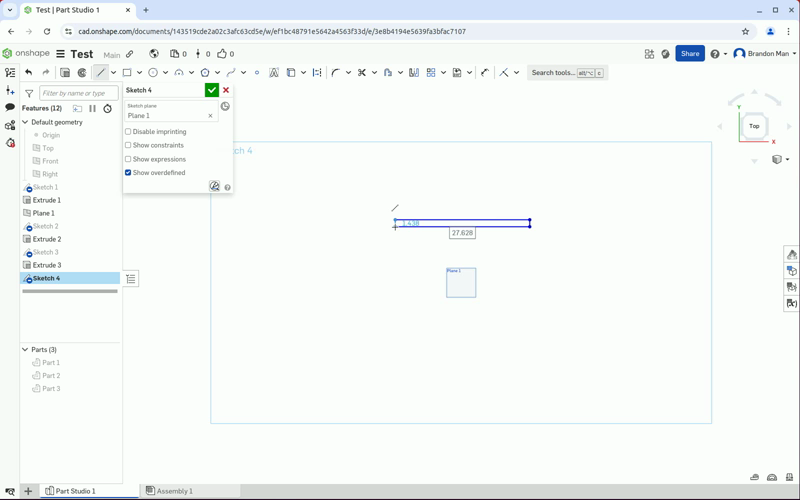
scroll(6)
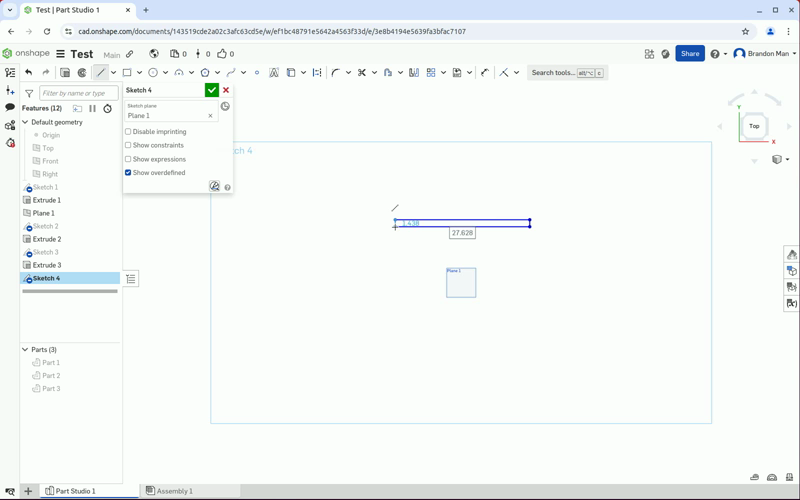
scroll(6)
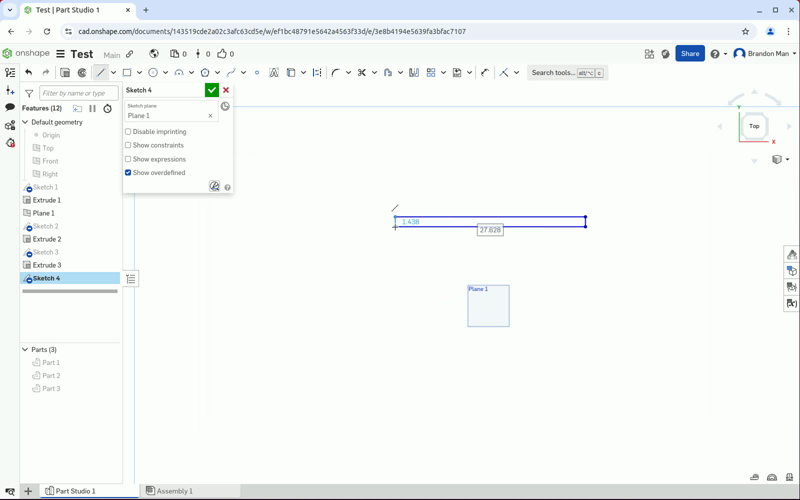
scroll(6)
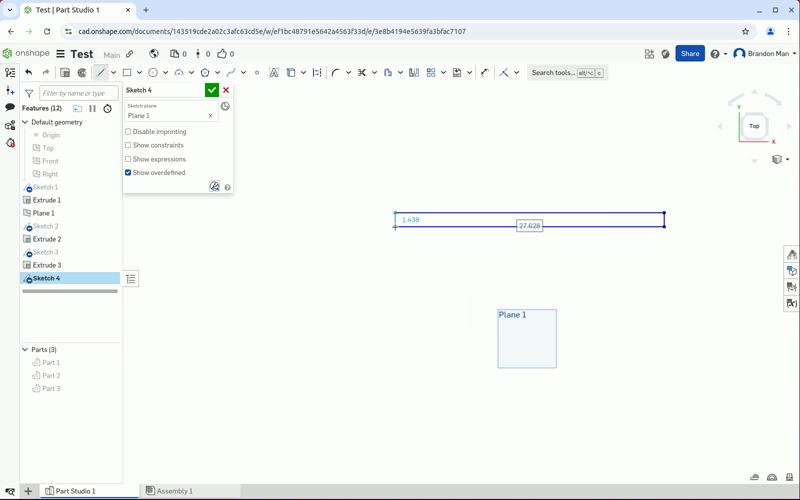
scroll(6)
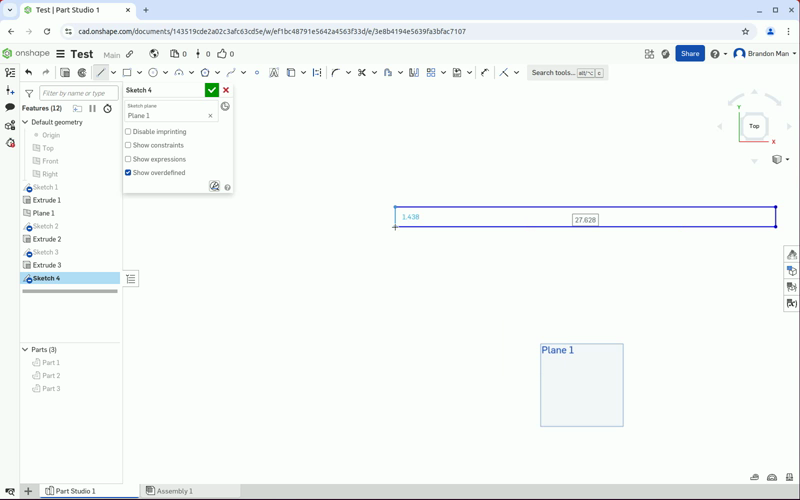
scroll(6)
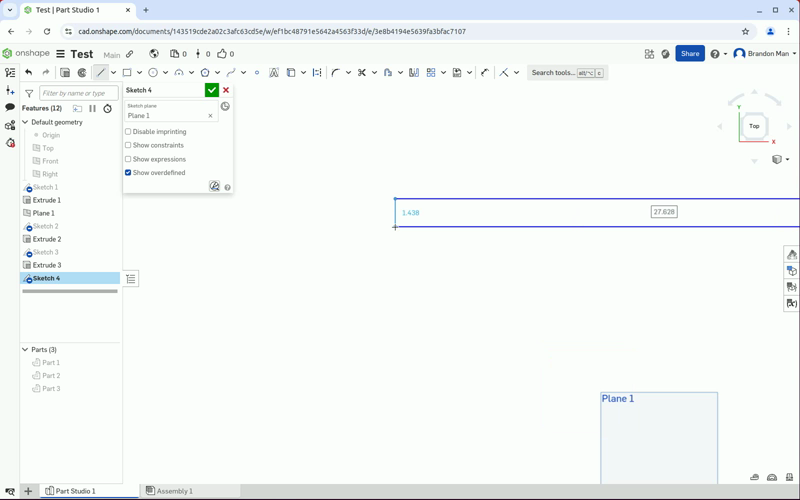
scroll(6)
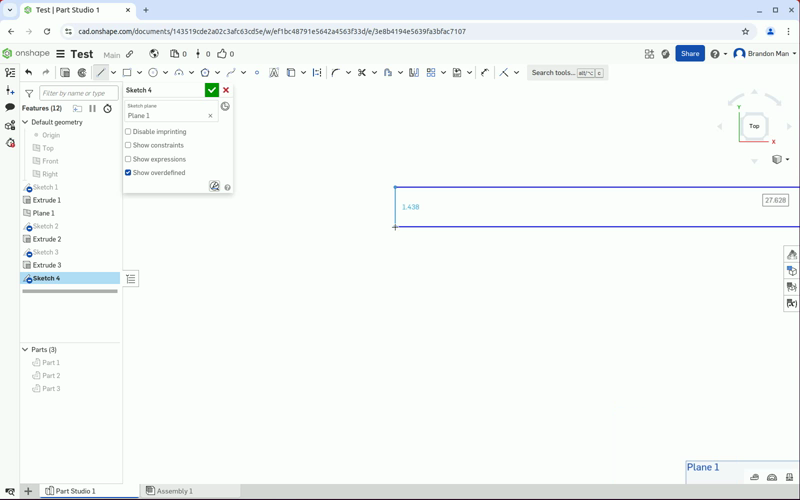
scroll(6)
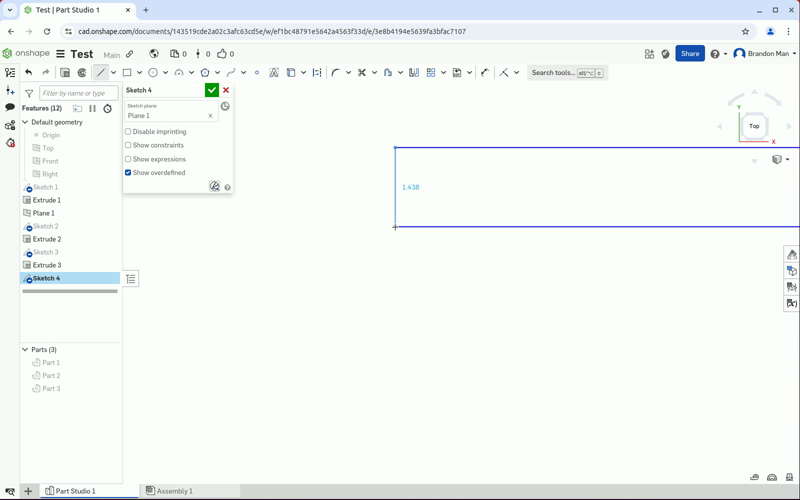
key_up(shift)
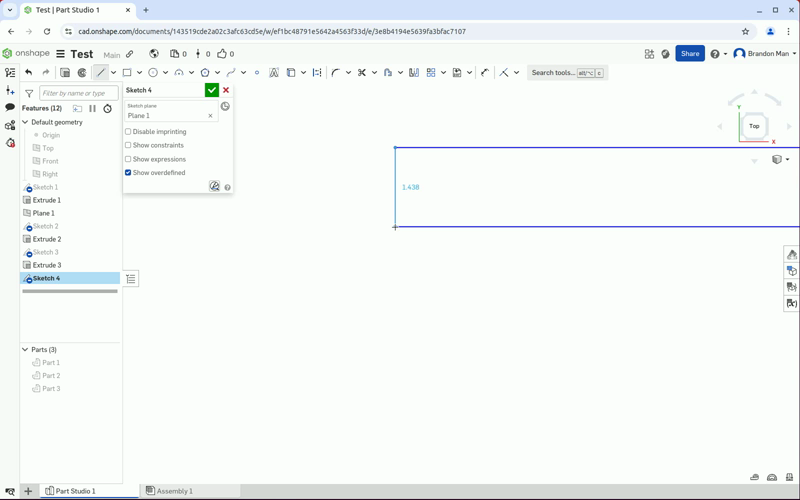
click(395, 226)
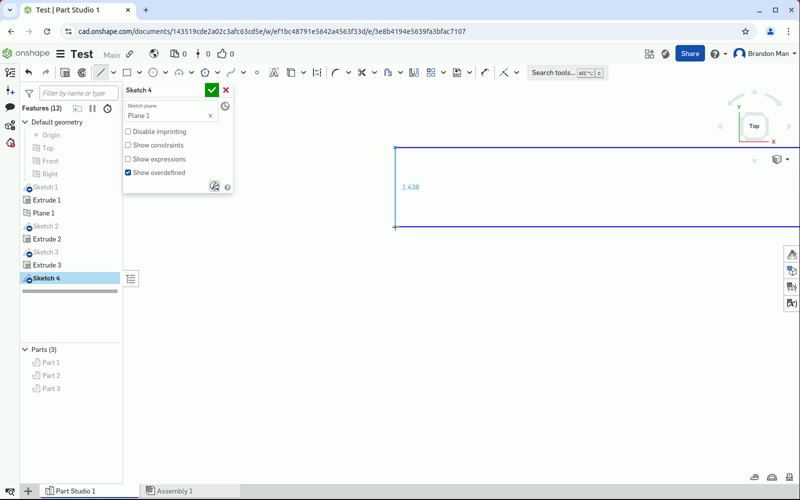
scroll(-6)
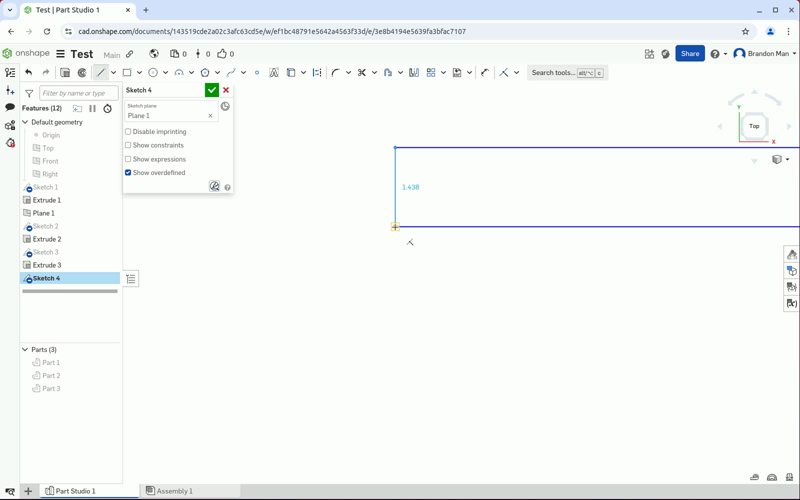
scroll(-6)
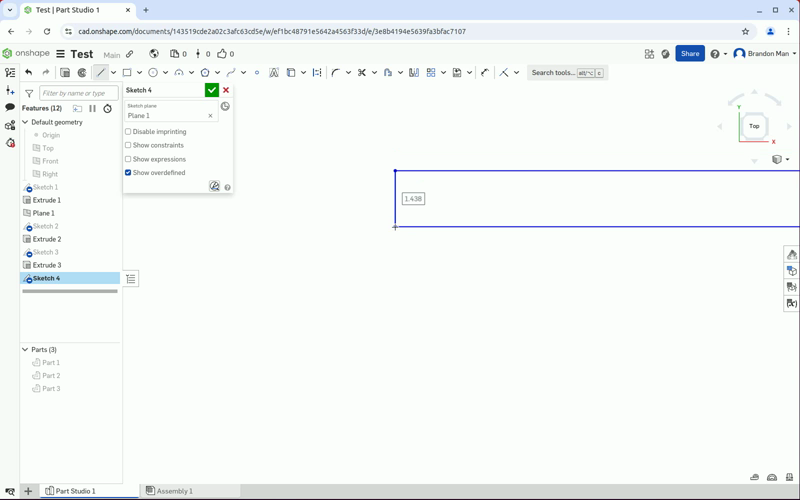
scroll(-6)
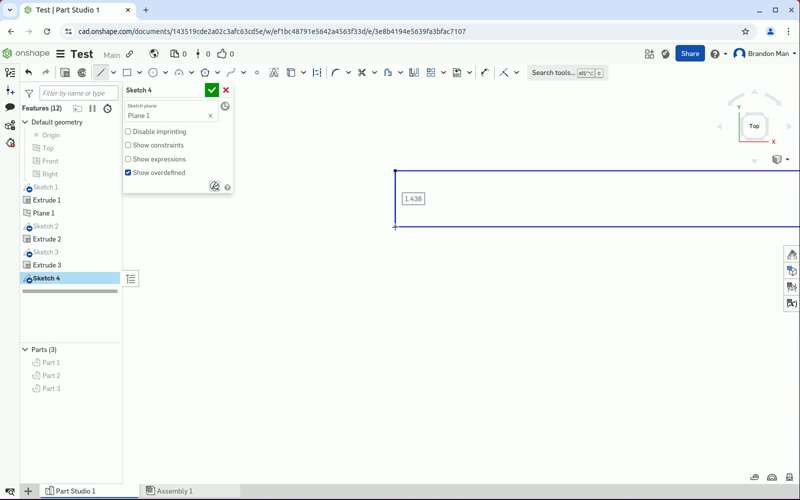
scroll(-6)
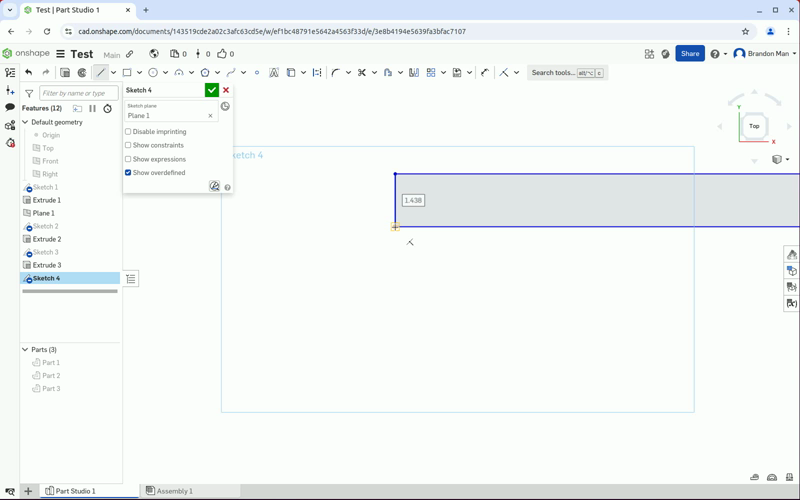
scroll(-6)
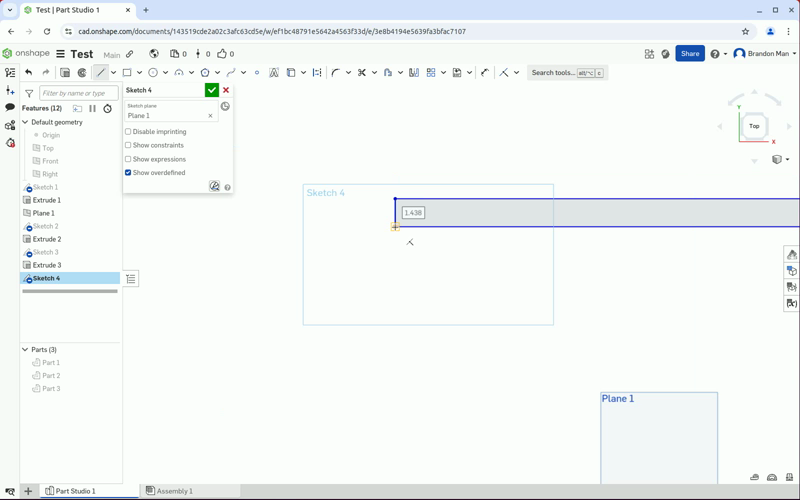
scroll(-6)
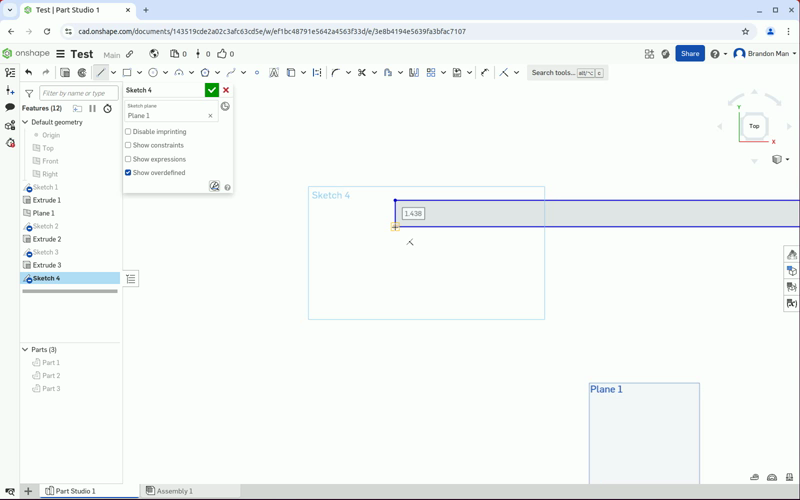
scroll(-6)
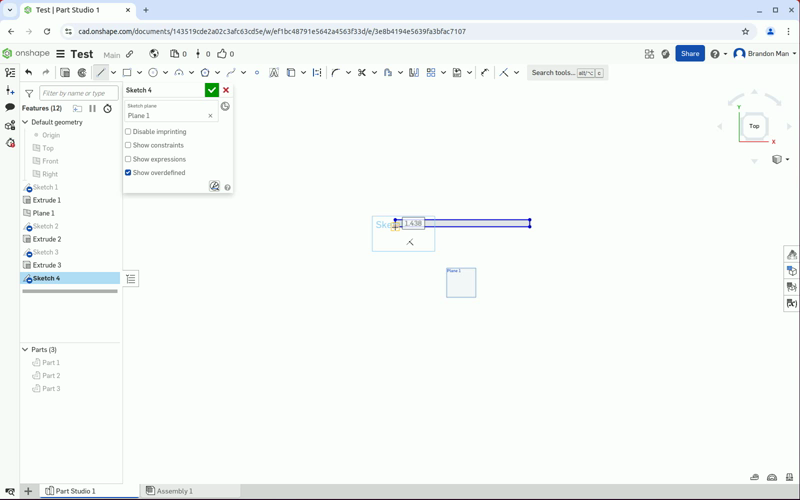
key(esc)
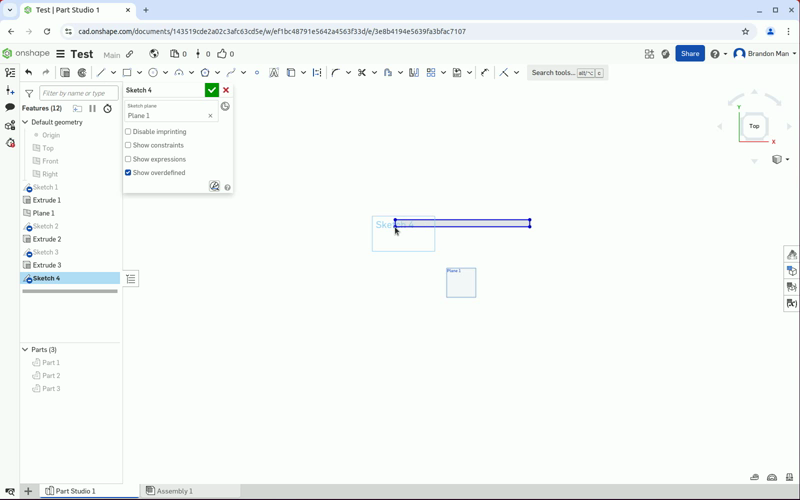
mouse_move(433, 223)
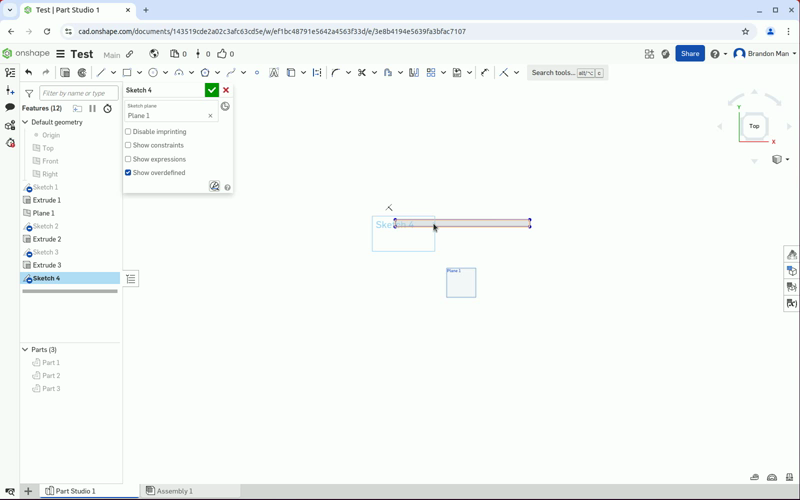
scroll(6)
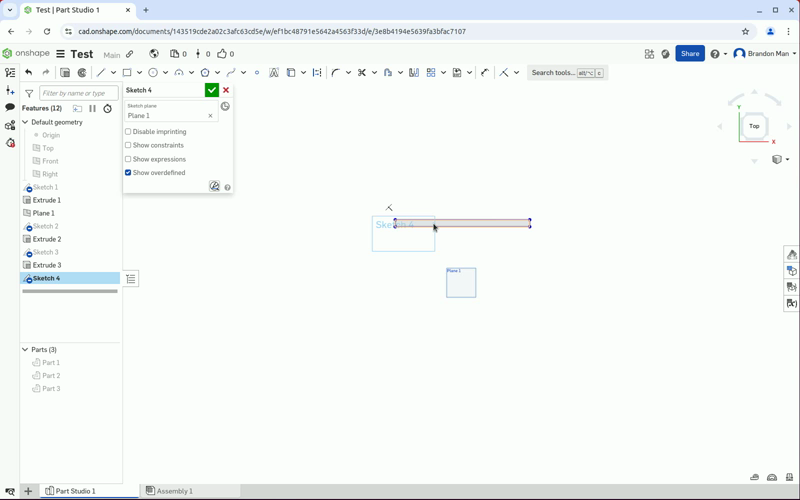
scroll(6)
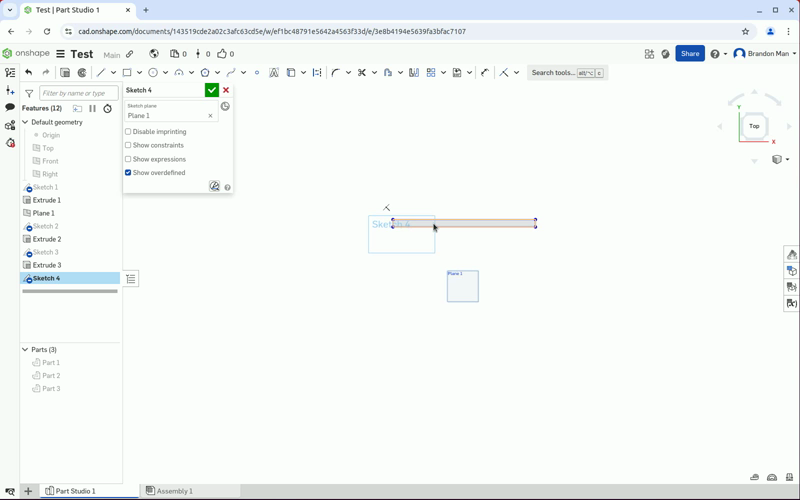
scroll(6)
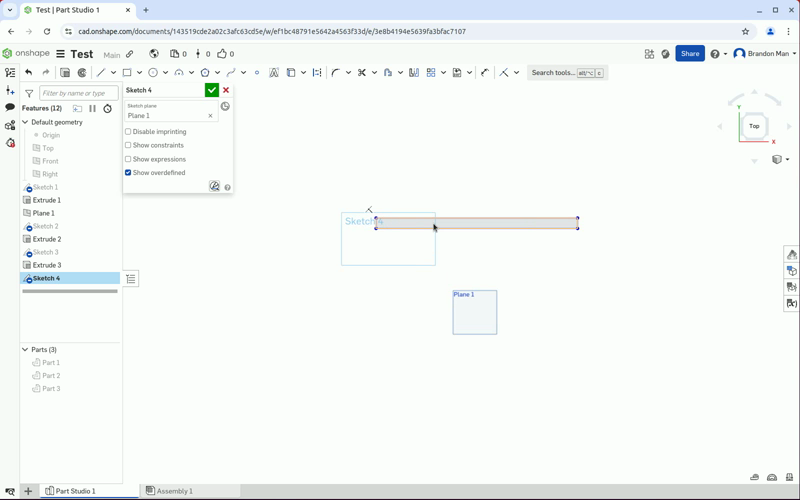
scroll(6)
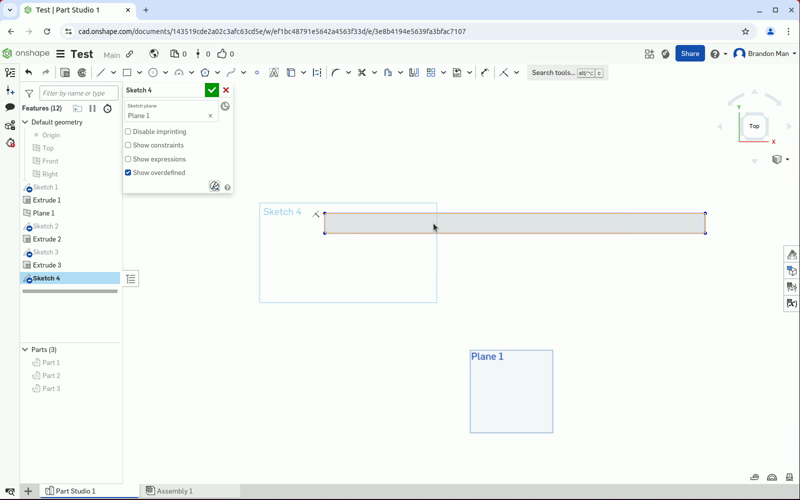
scroll(6)
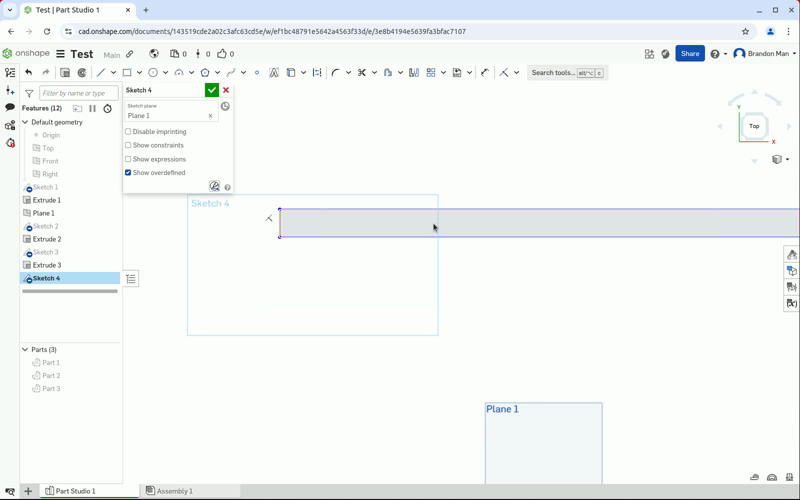
scroll(6)
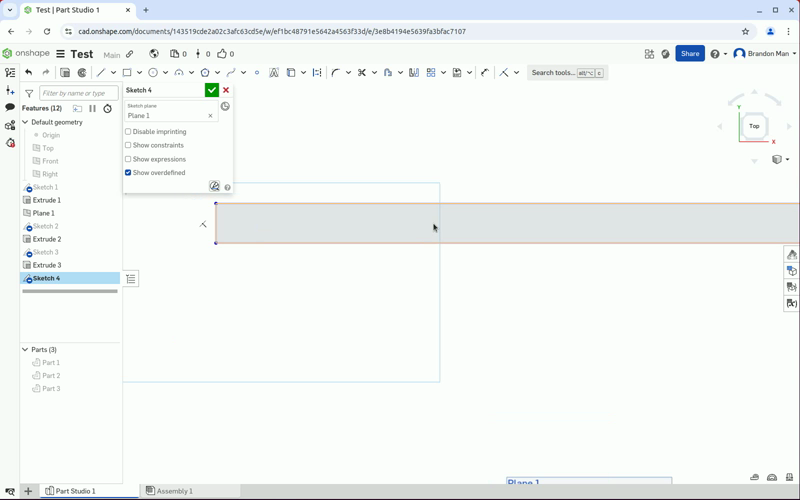
scroll(6)
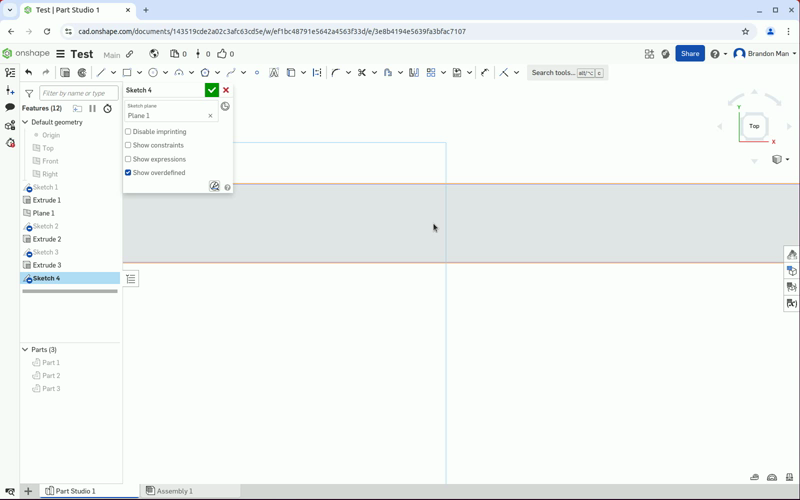
click(433, 223)
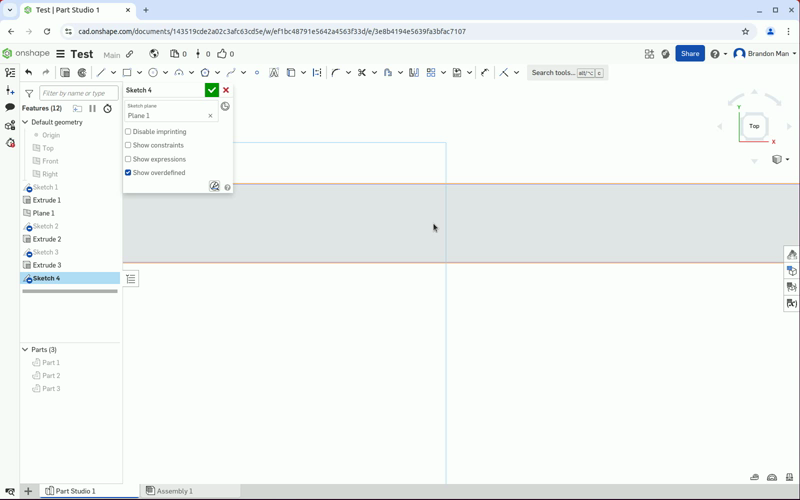
scroll(-6)
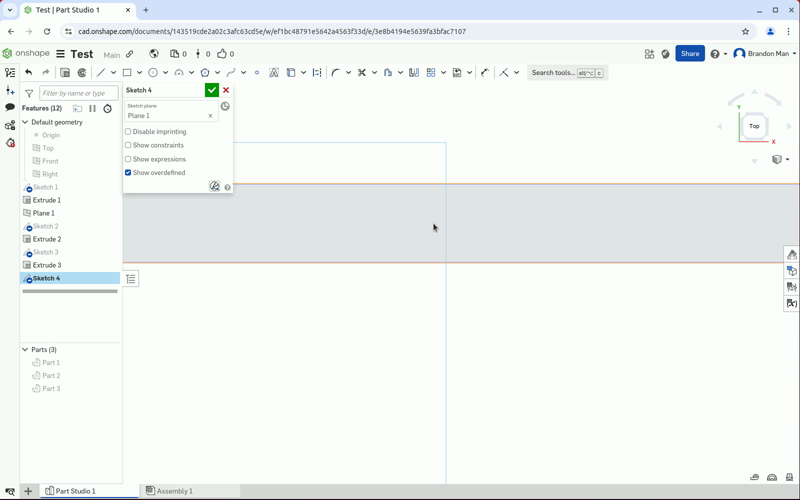
scroll(-6)
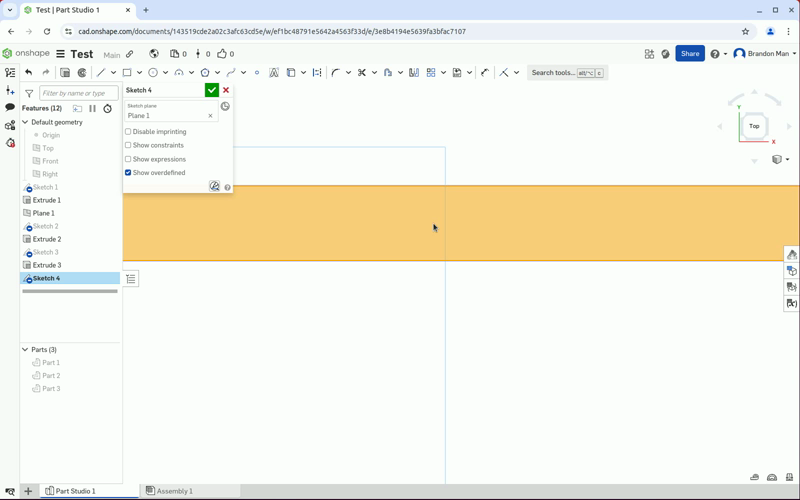
scroll(-6)
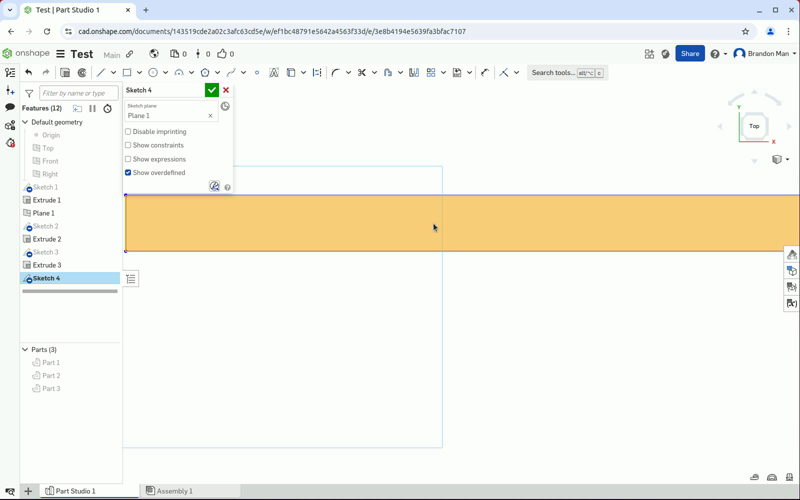
scroll(-6)
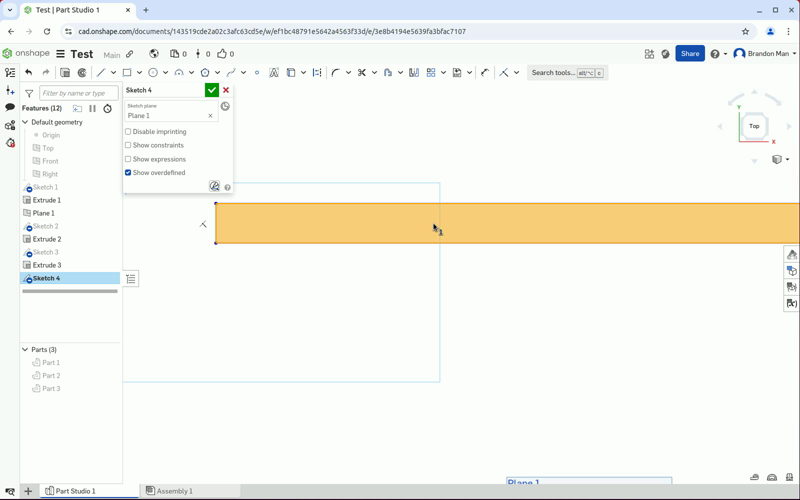
scroll(-6)
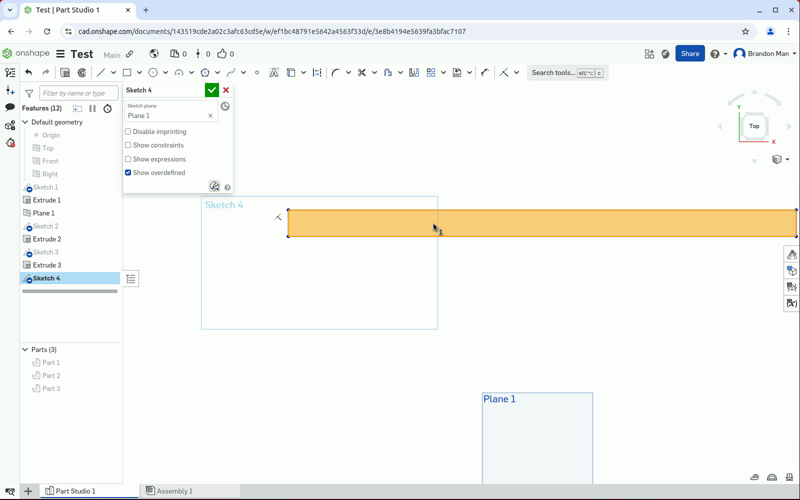
scroll(-6)
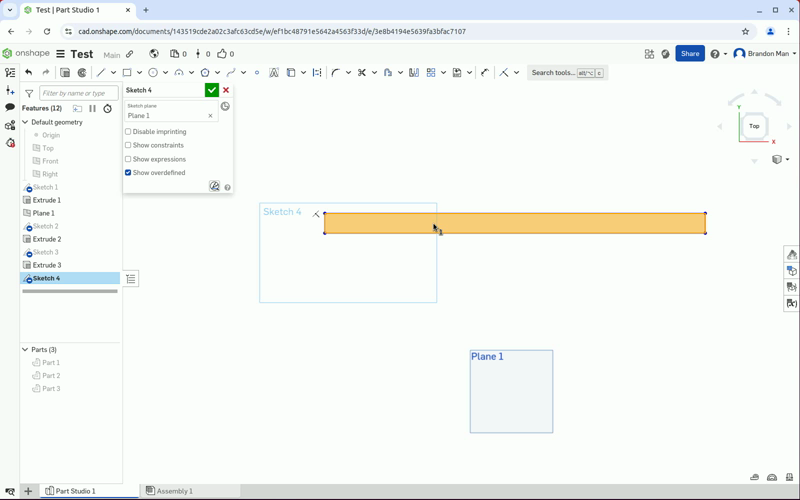
scroll(-6)
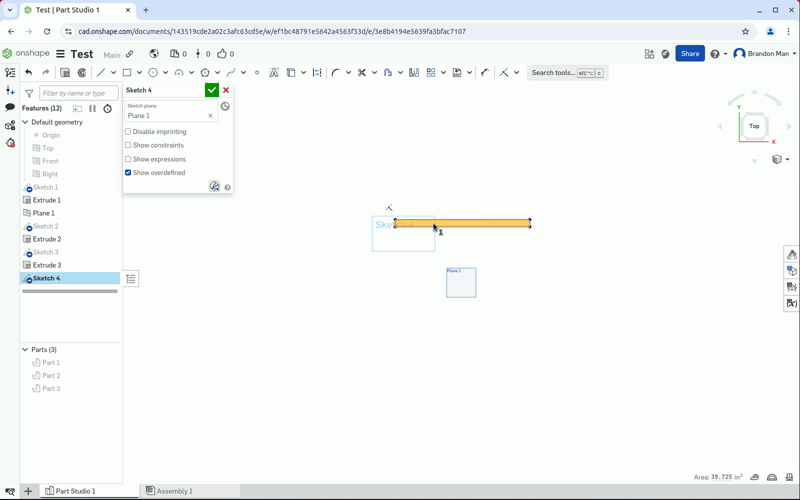
mouse_move(73, 352)
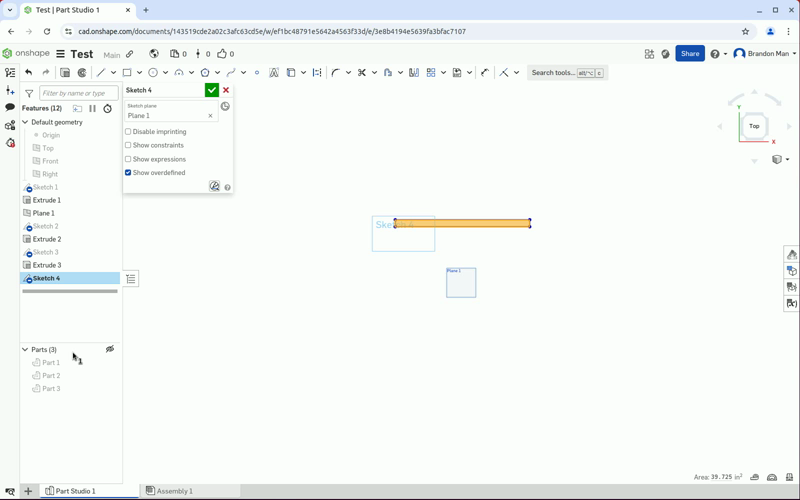
key(shift+y)
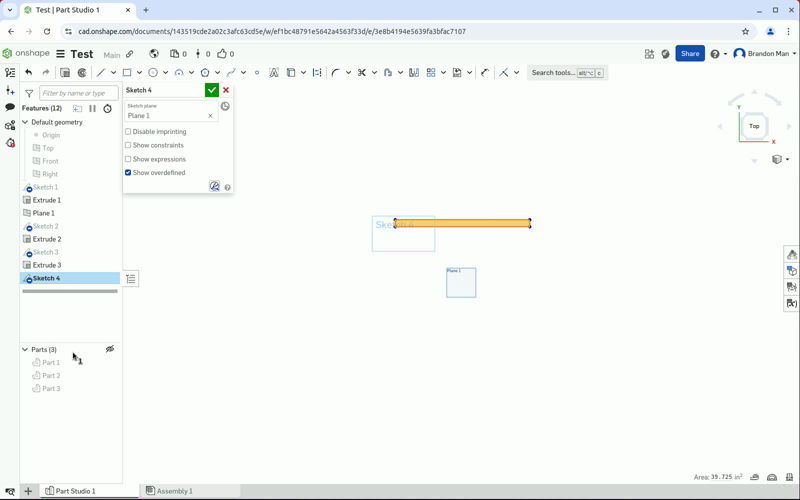
key(shift+e)
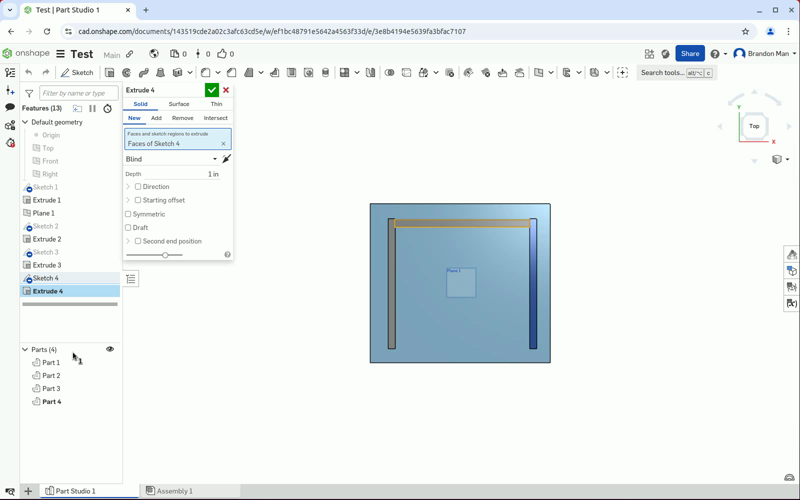
mouse_move(143, 106)
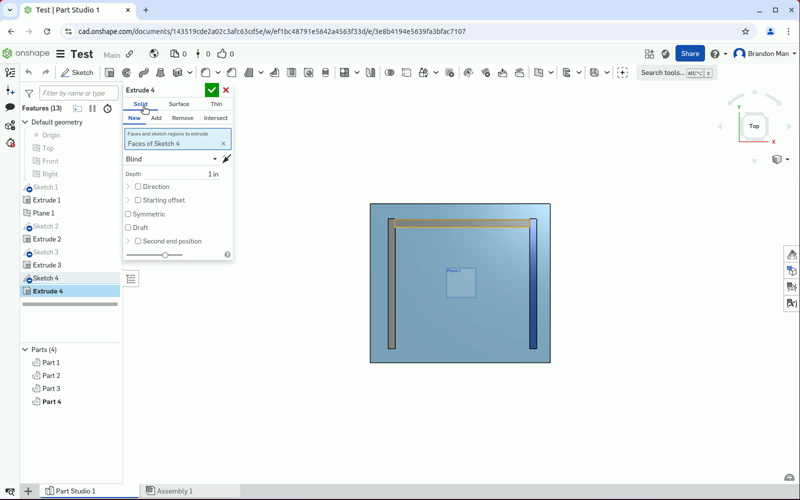
click(143, 106)
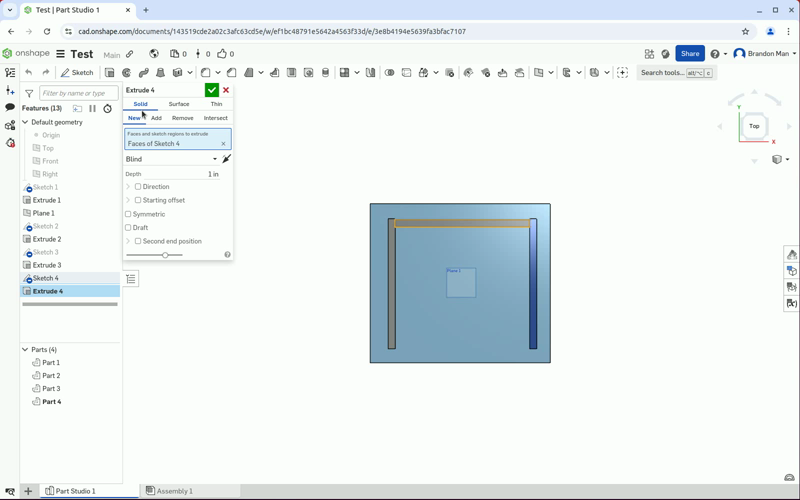
mouse_move(137, 120)
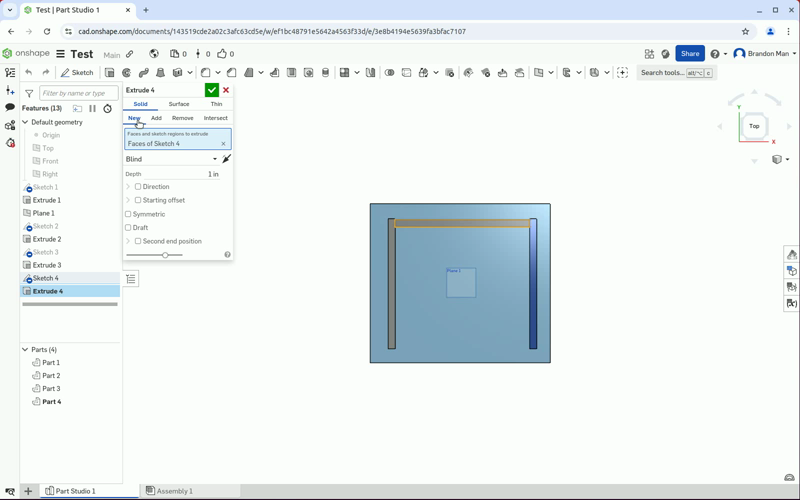
click(137, 120)
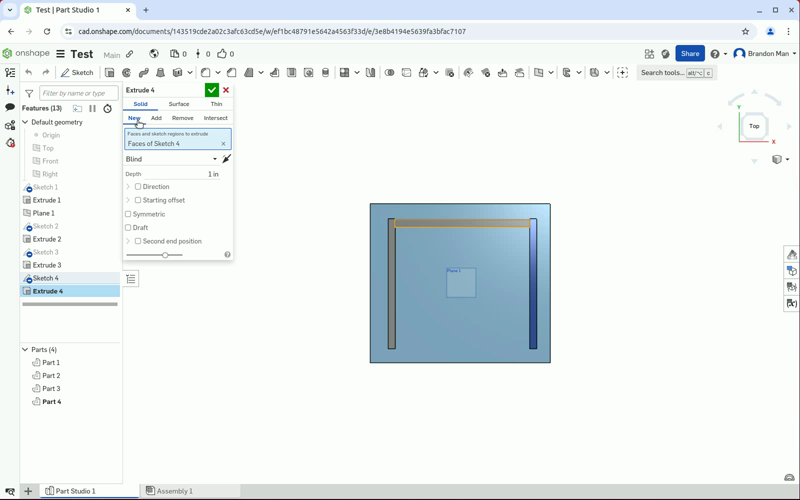
key(tab, 4)
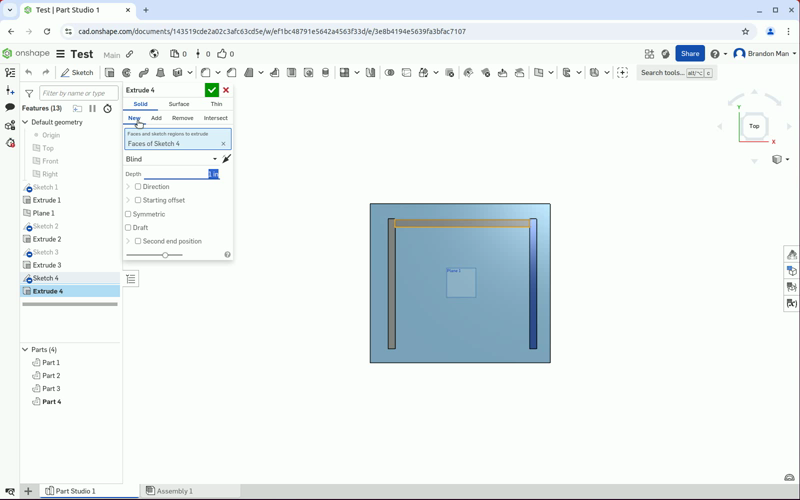
text(21.664)
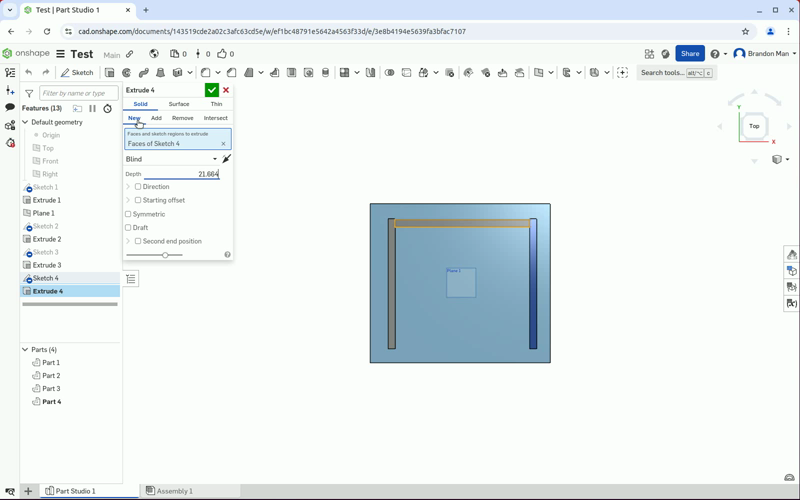
key(enter)
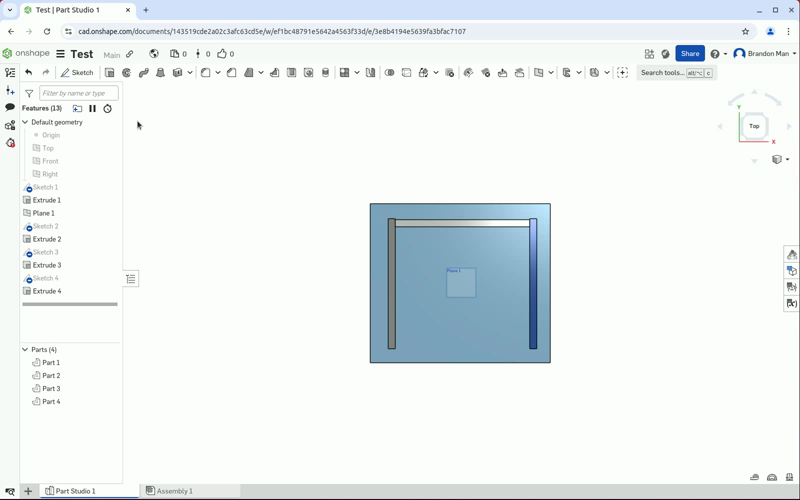
key(shift+h)
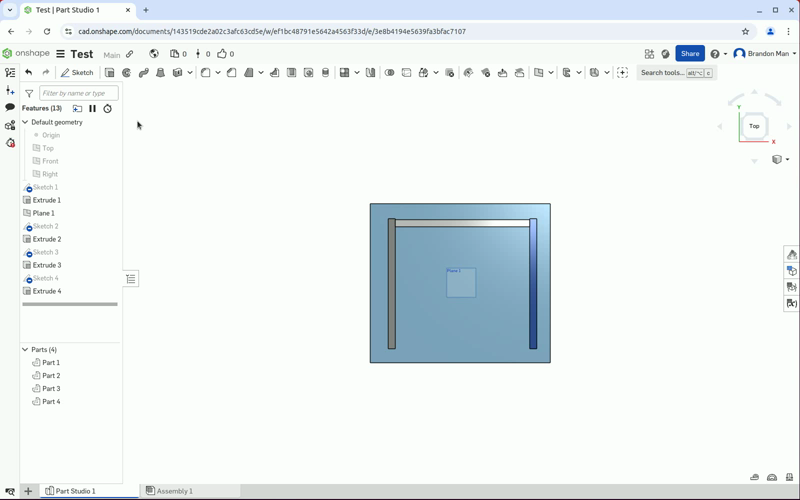
key(shift+h)
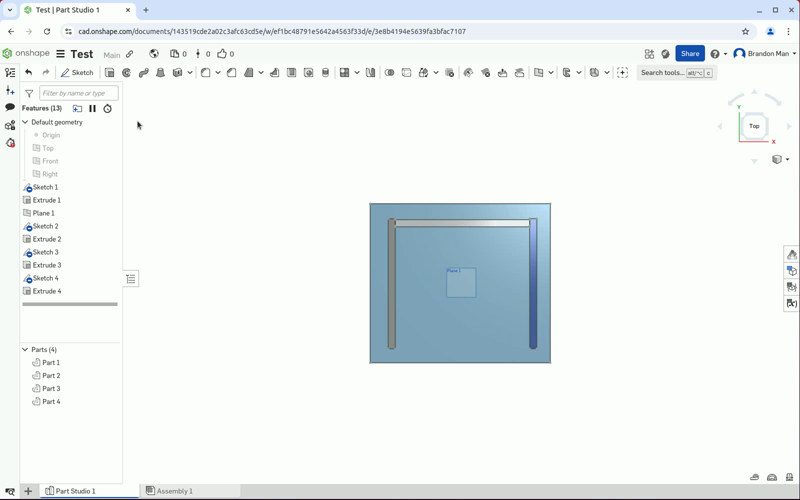
key(shift+7)
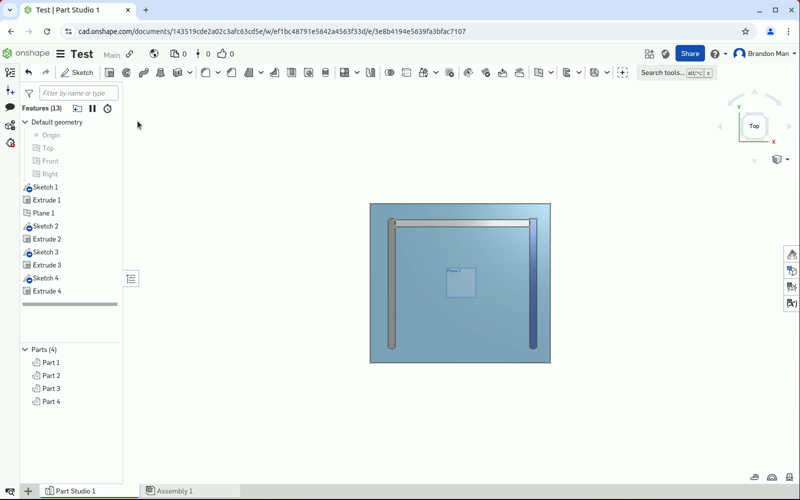
key(up, 3)
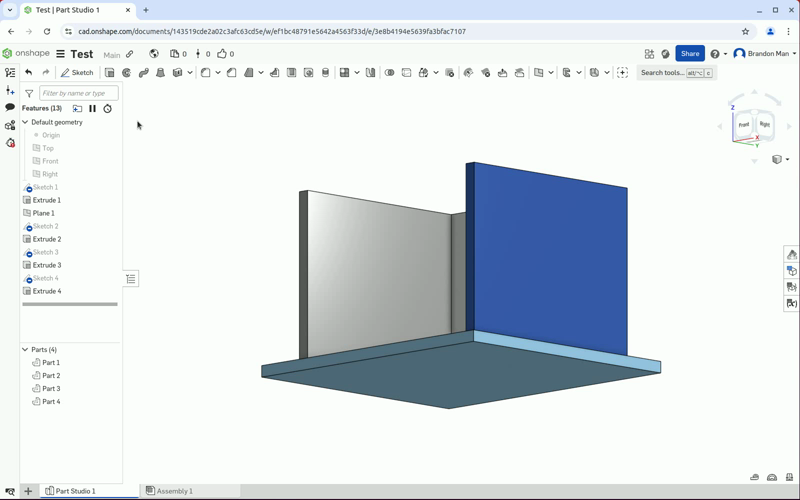
key(left, 3)
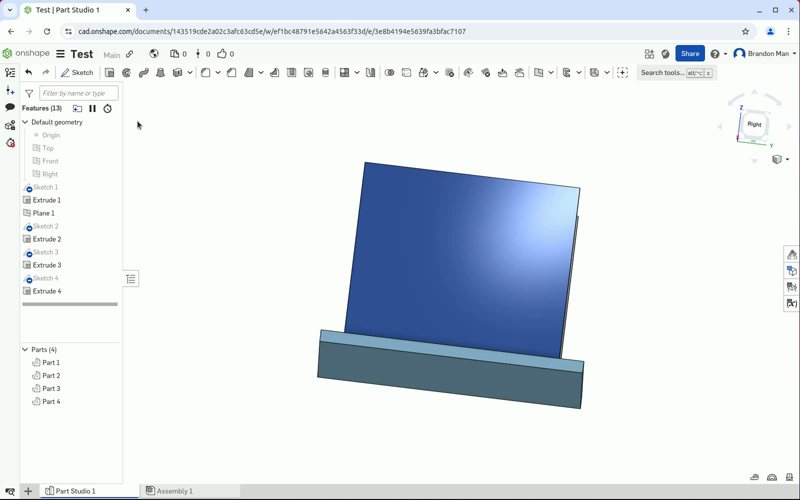
key(right, 3)
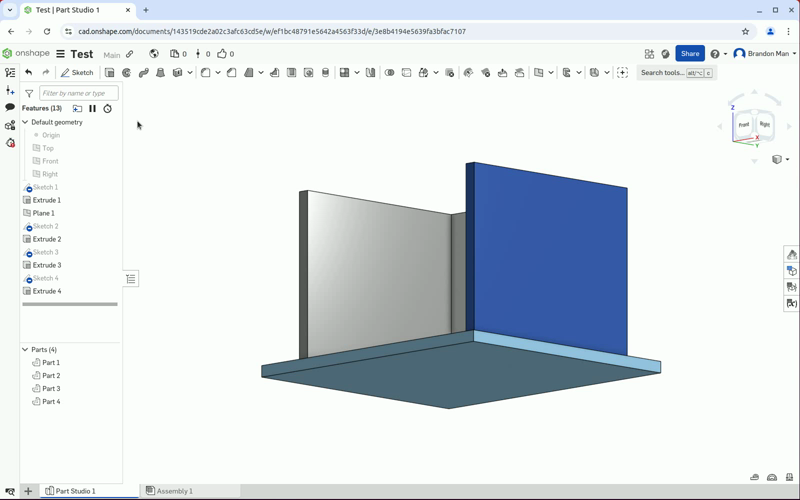
key(down, 3)
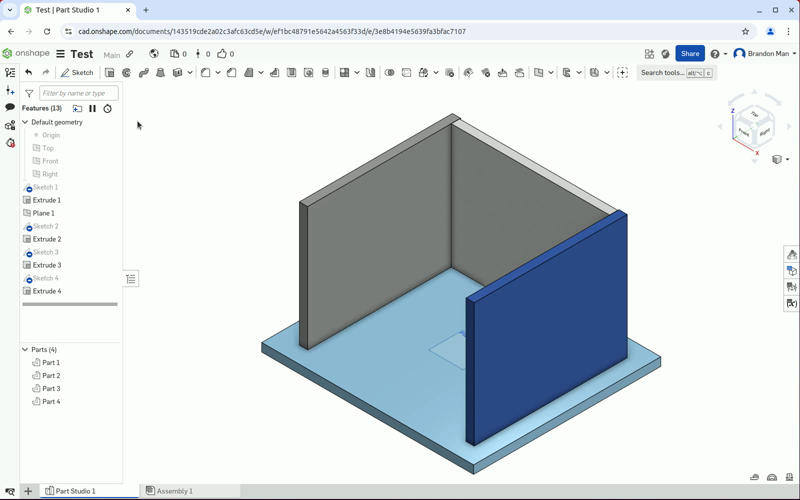
mouse_move(73, 189)
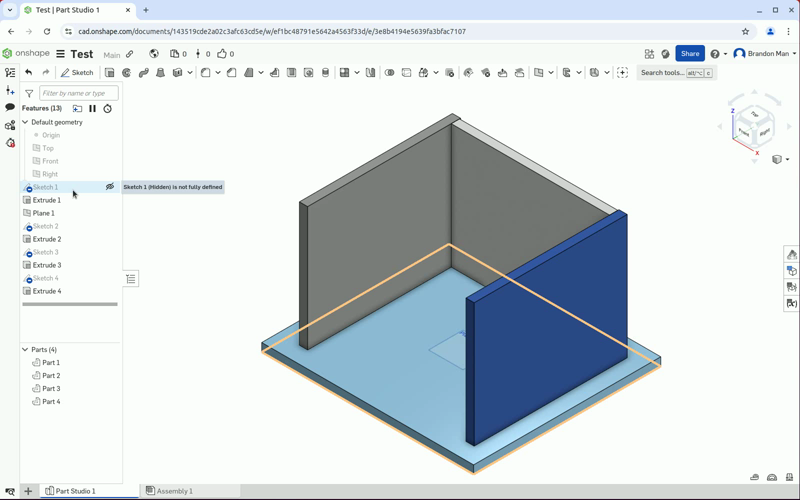
click(73, 189)